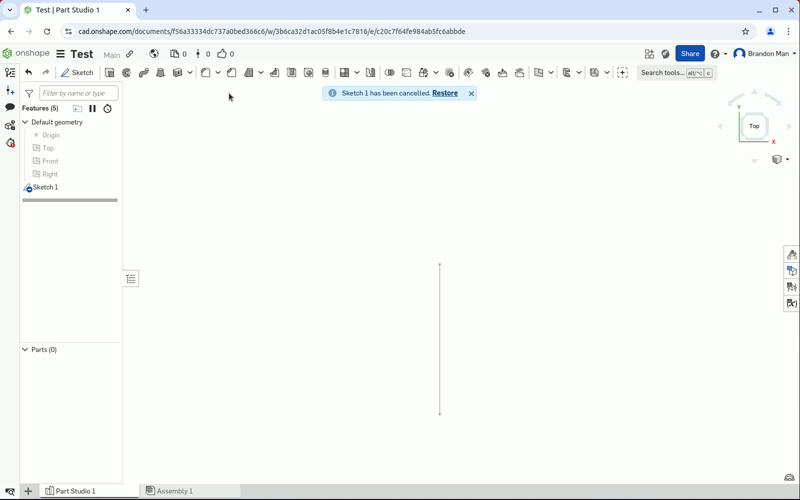
key(shift+h)
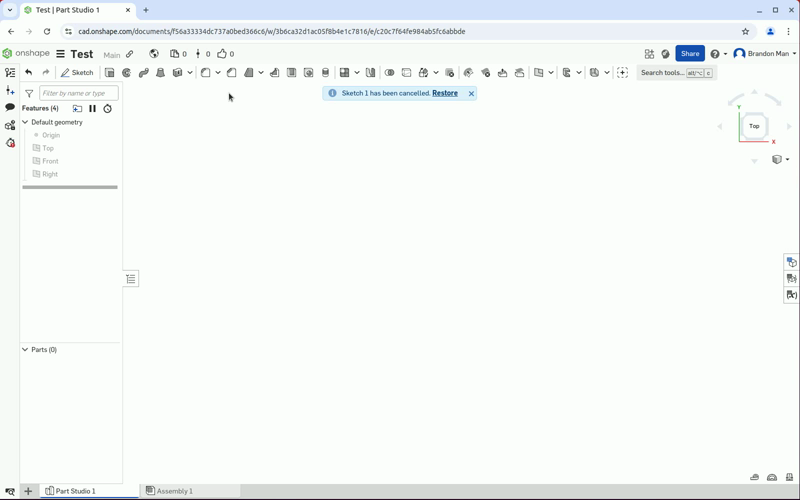
mouse_move(73, 352)
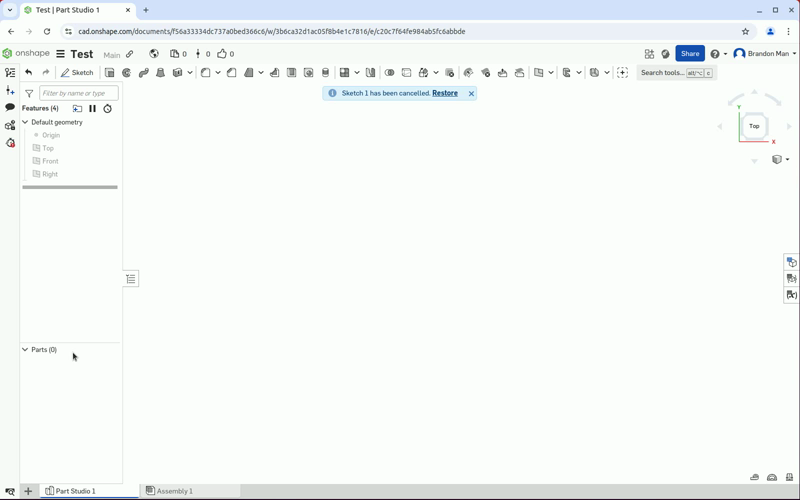
key(y)
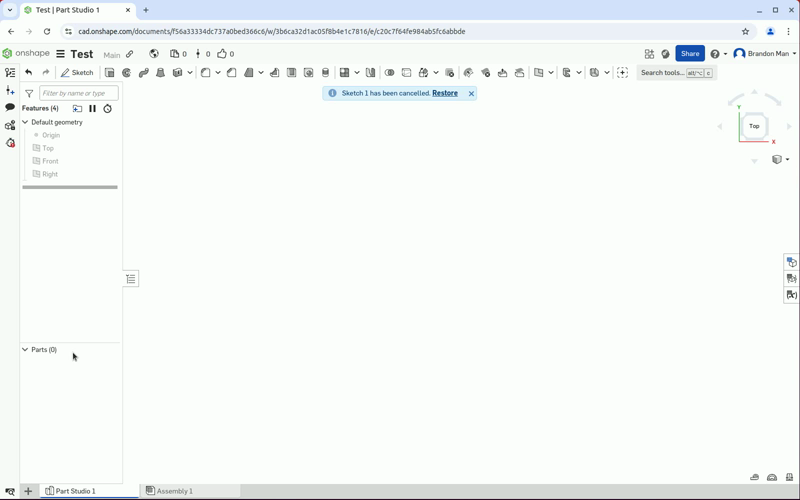
key(shift+p)
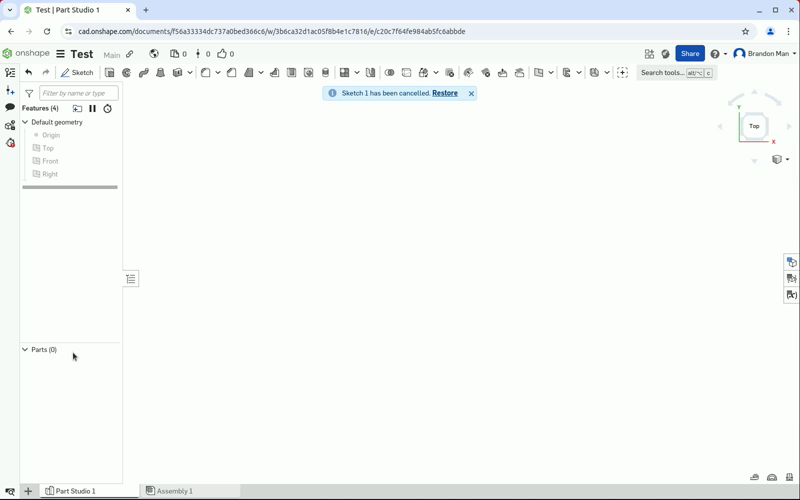
key(space)
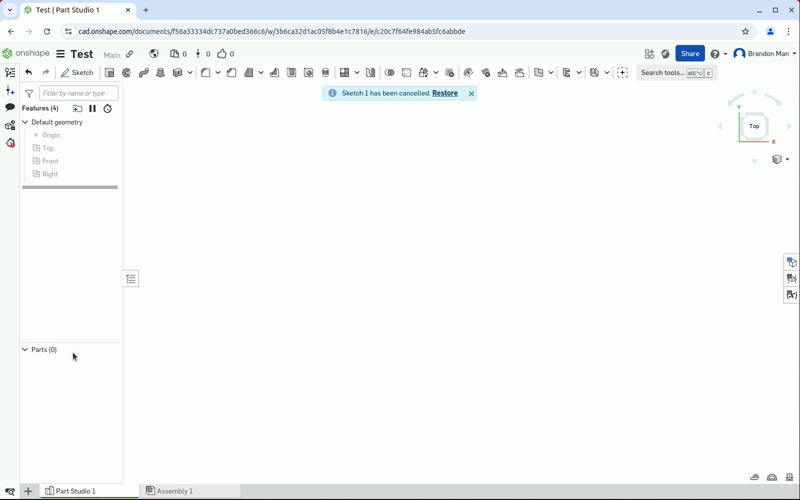
key_down(shift)
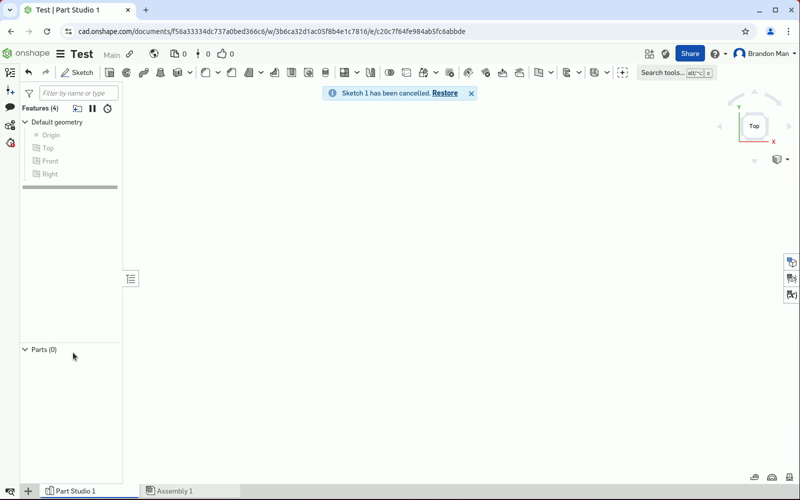
key(up)
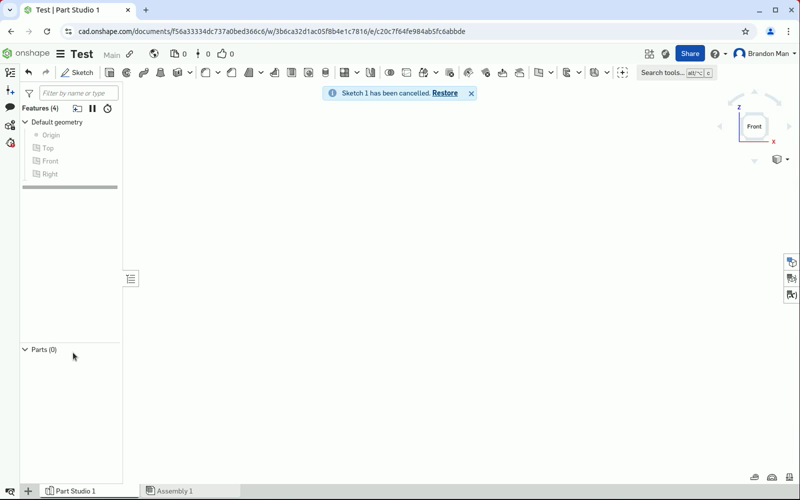
key_up(shift)
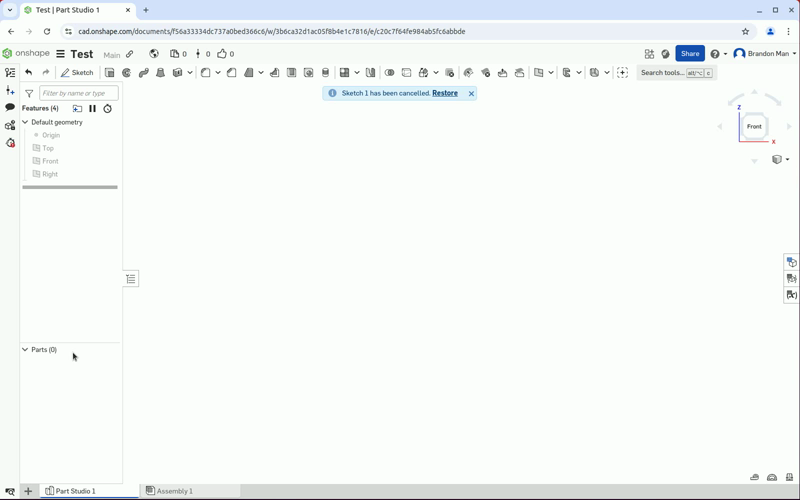
key(space)
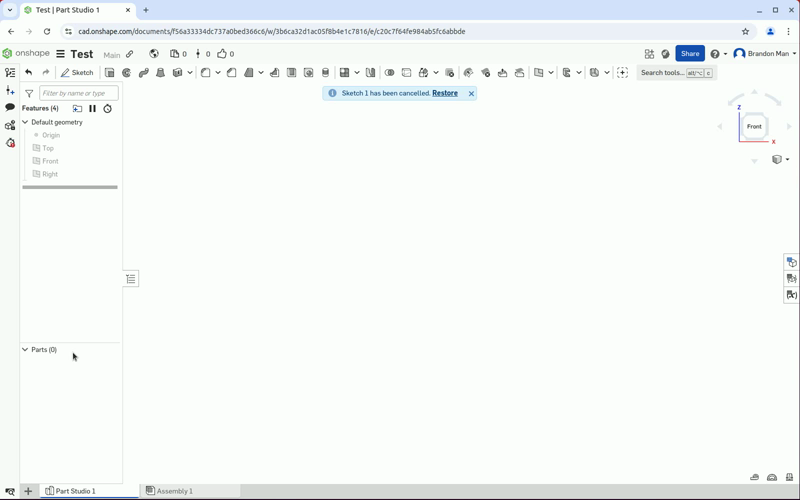
key_down(shift)
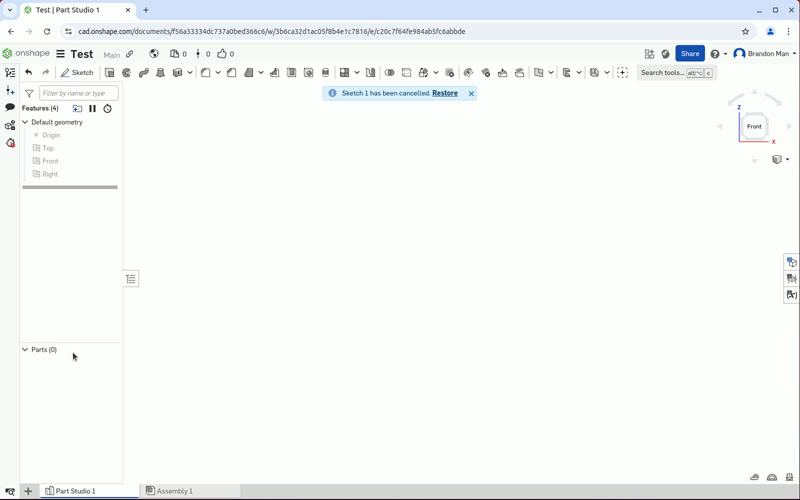
key(left)
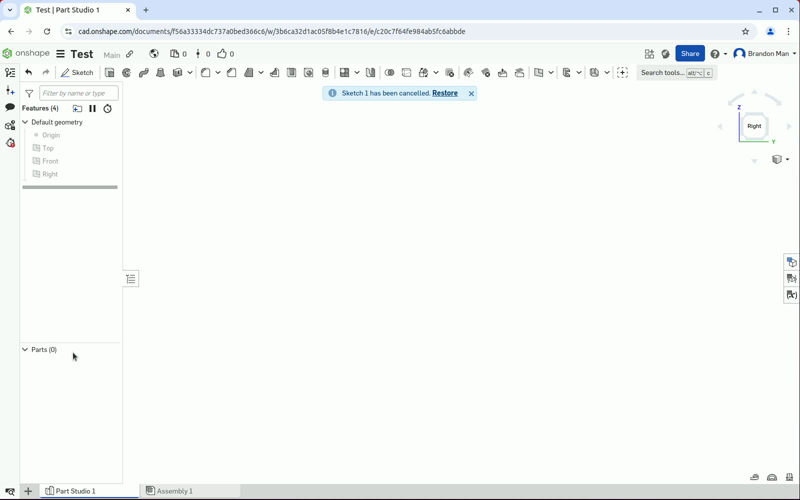
key_up(shift)
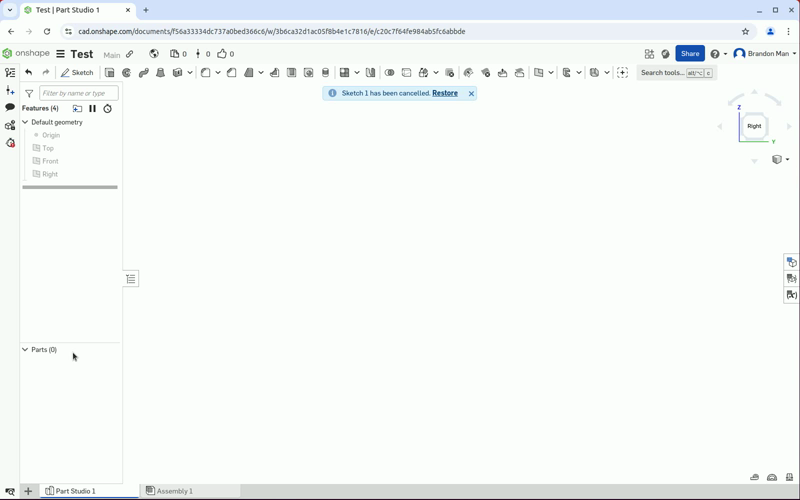
mouse_move(73, 352)
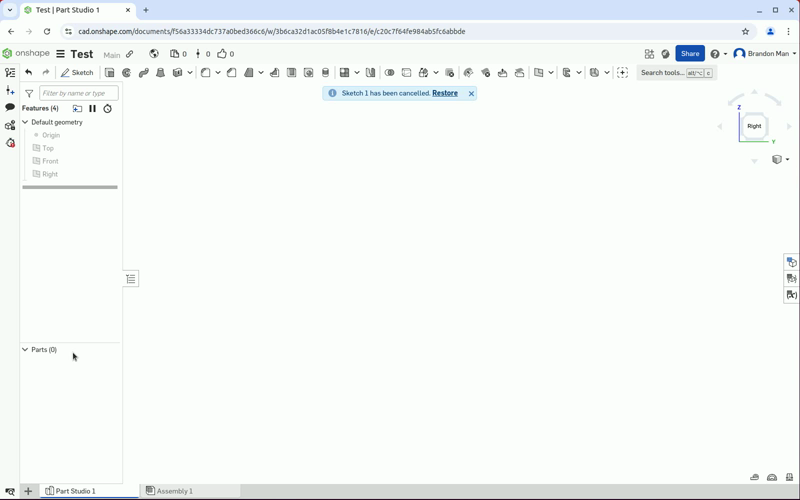
key(shift+y)
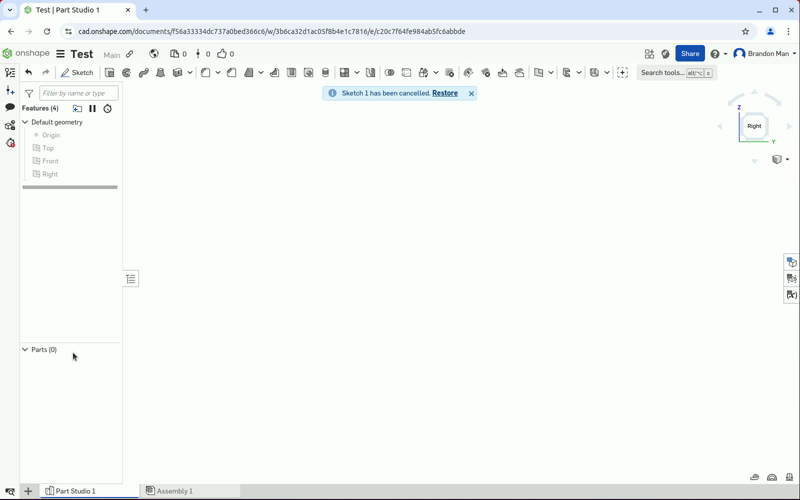
key(shift+s)
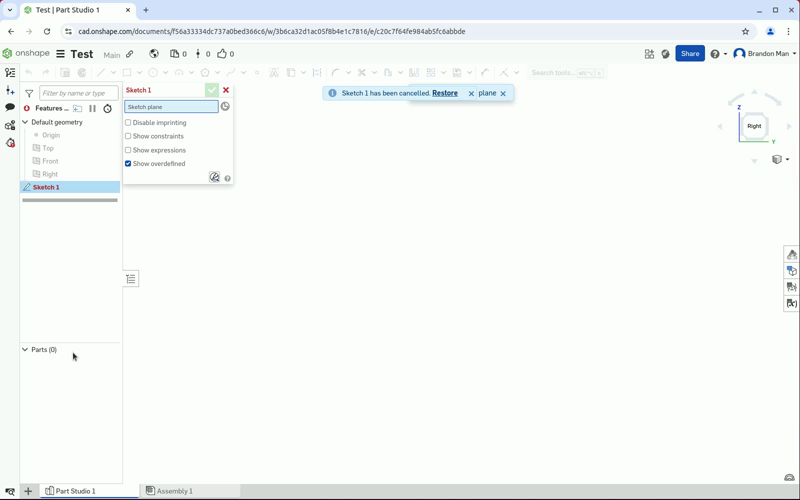
mouse_move(73, 176)
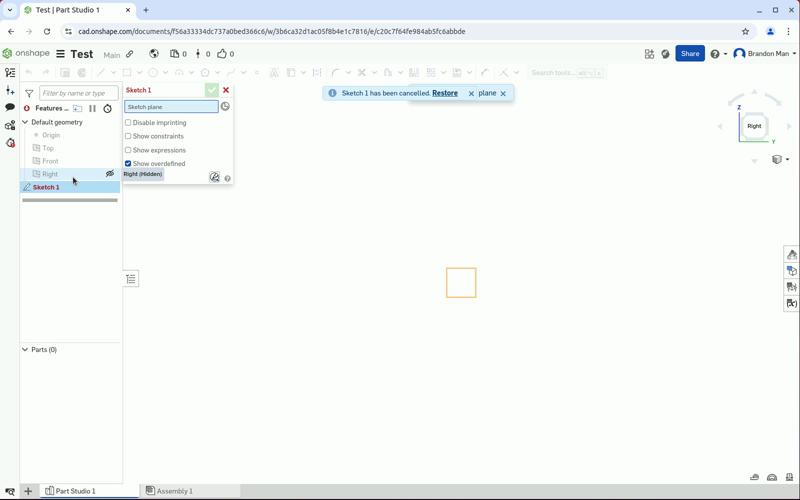
click(73, 176)
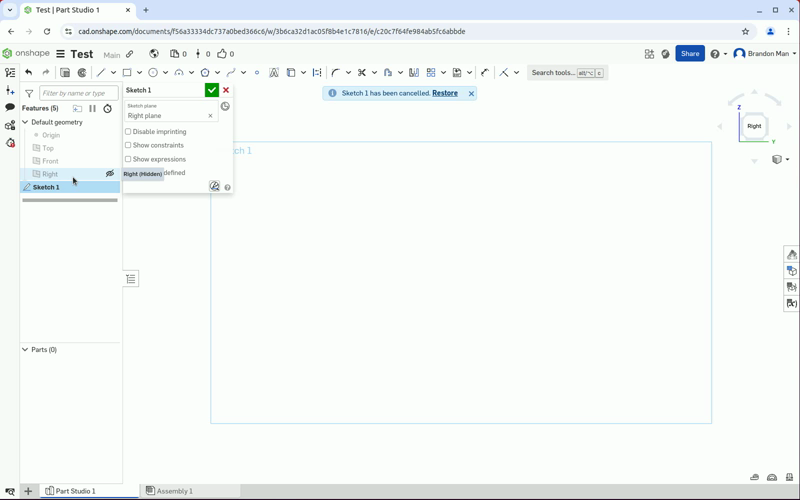
mouse_move(73, 352)
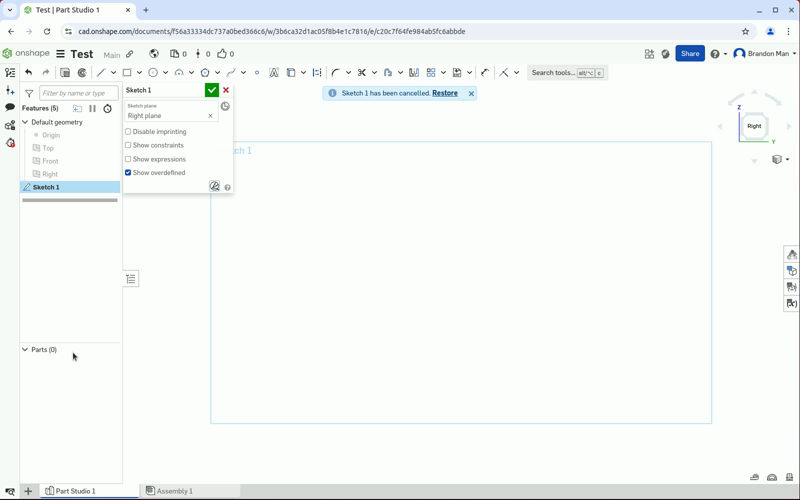
key(y)
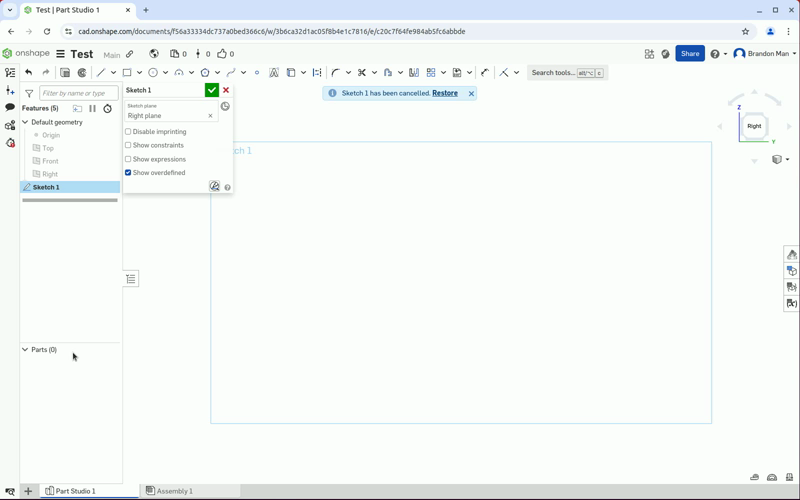
key(l)
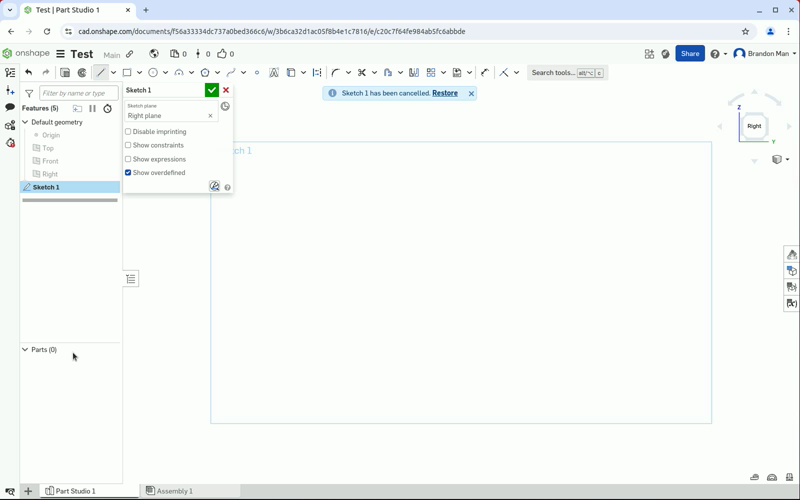
key_down(shift)
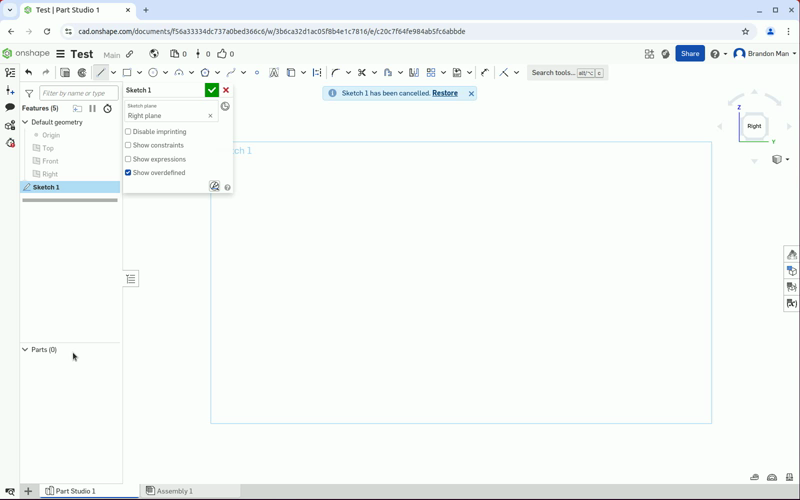
mouse_move(412, 376)
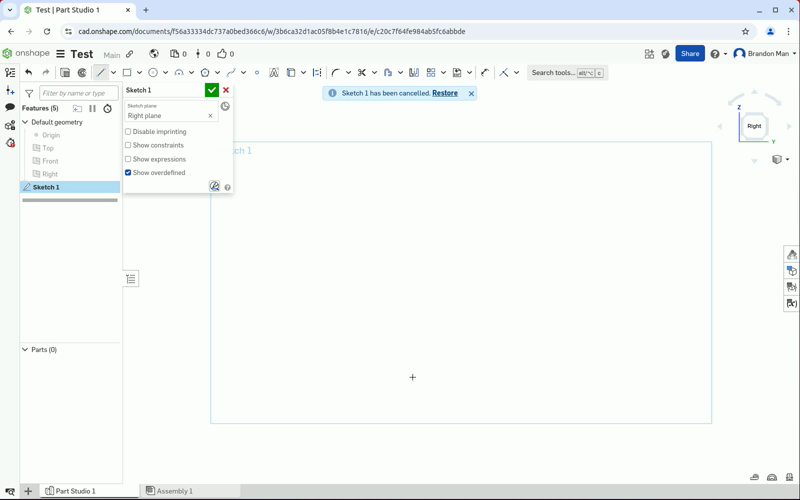
click(412, 376)
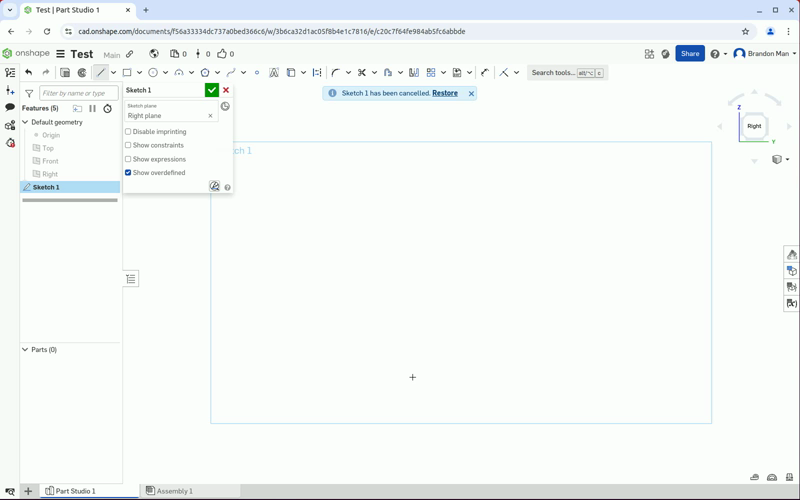
key_up(shift)
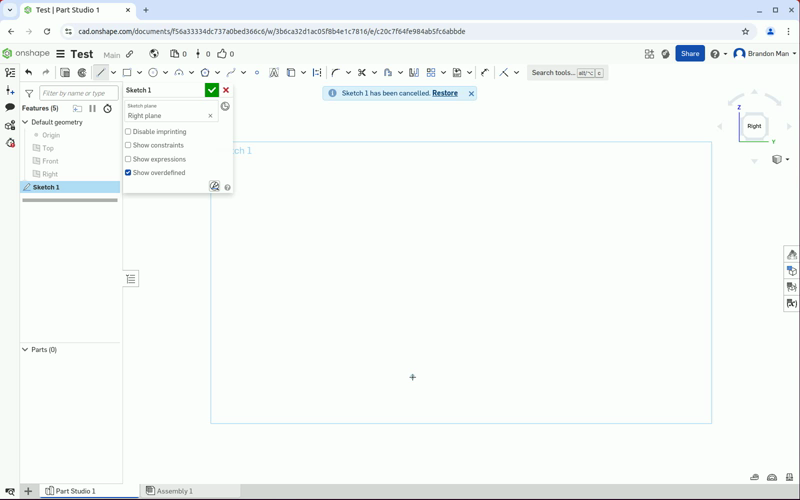
key_down(shift)
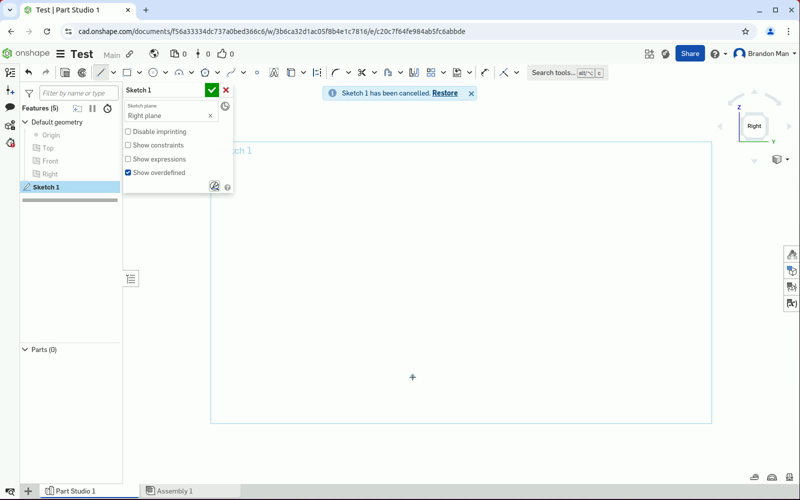
mouse_move(442, 376)
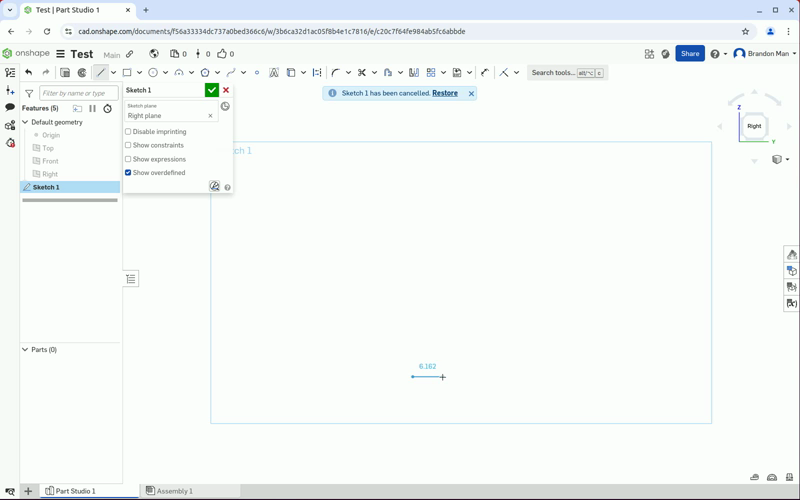
mouse_move(428, 395)
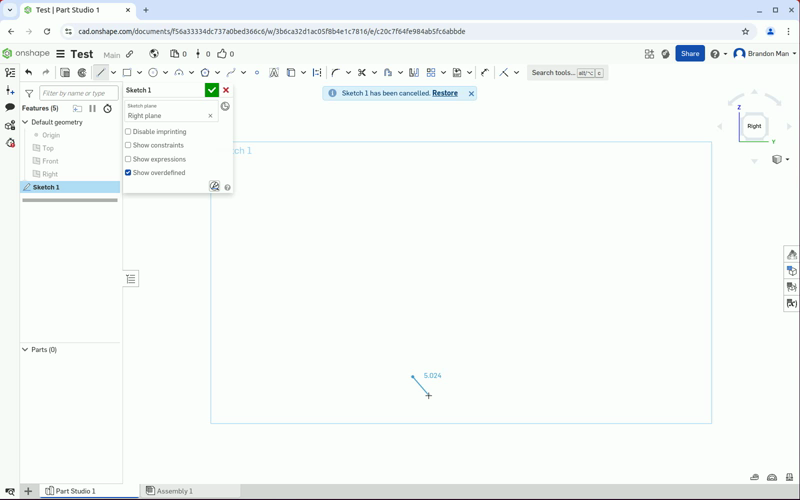
click(428, 395)
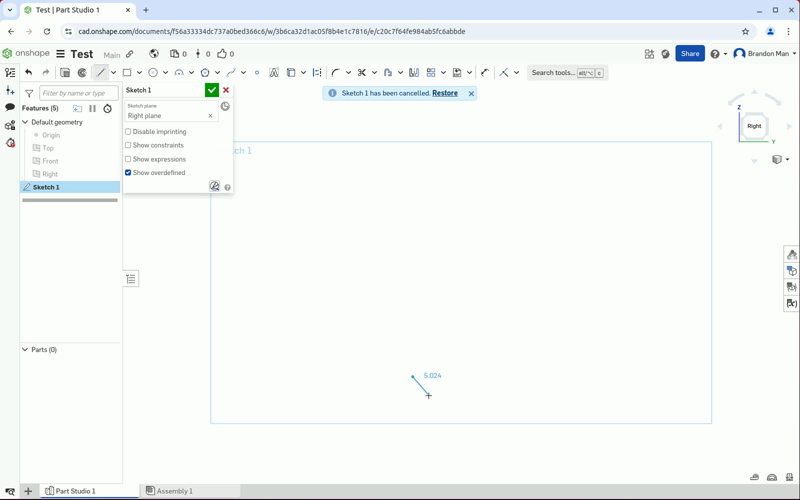
key_up(shift)
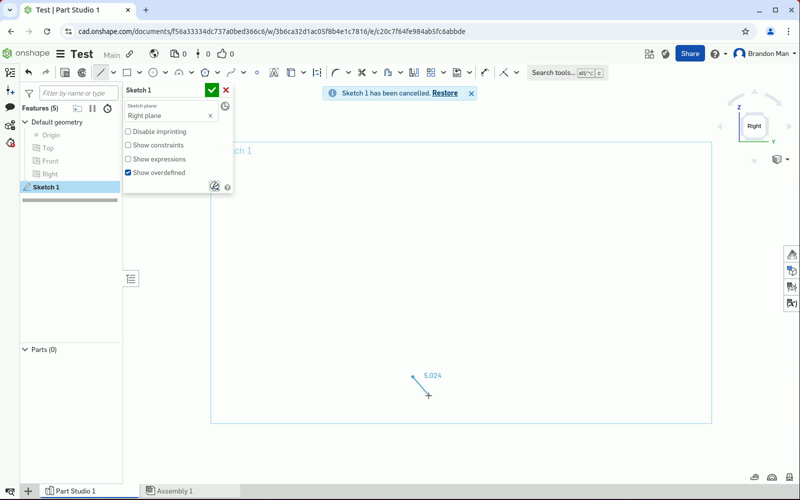
key_down(shift)
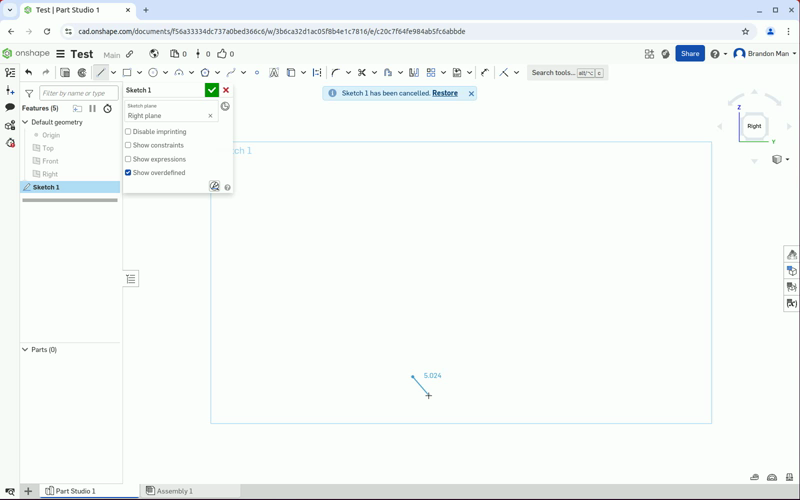
mouse_move(428, 301)
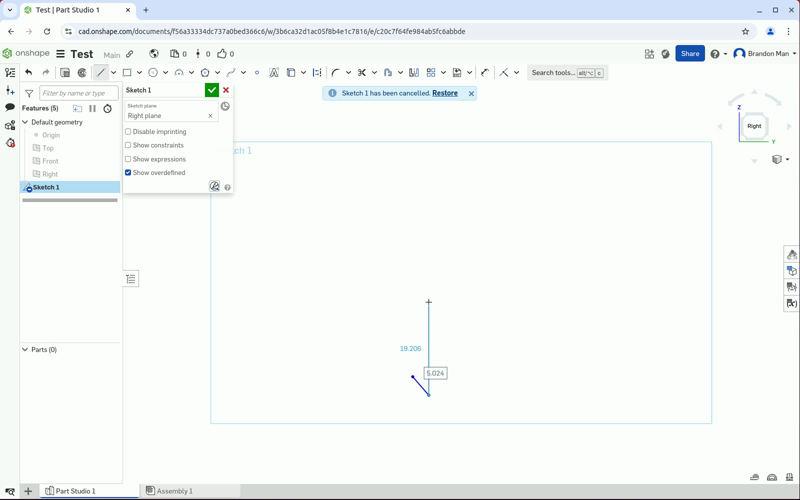
click(428, 301)
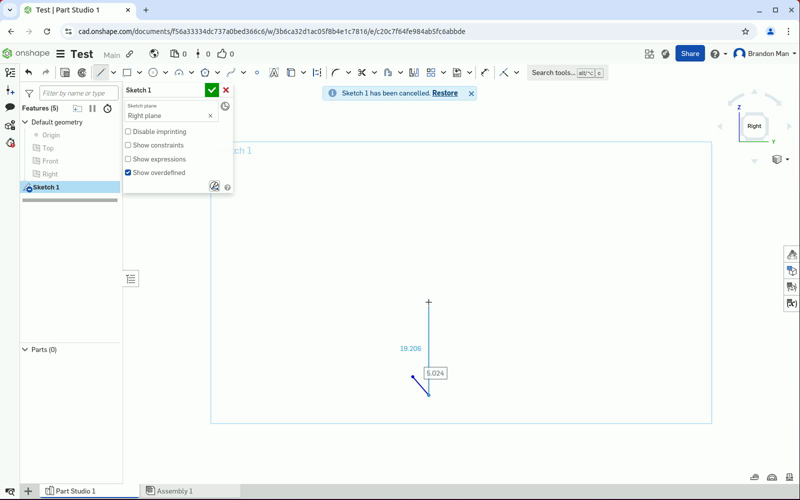
key_up(shift)
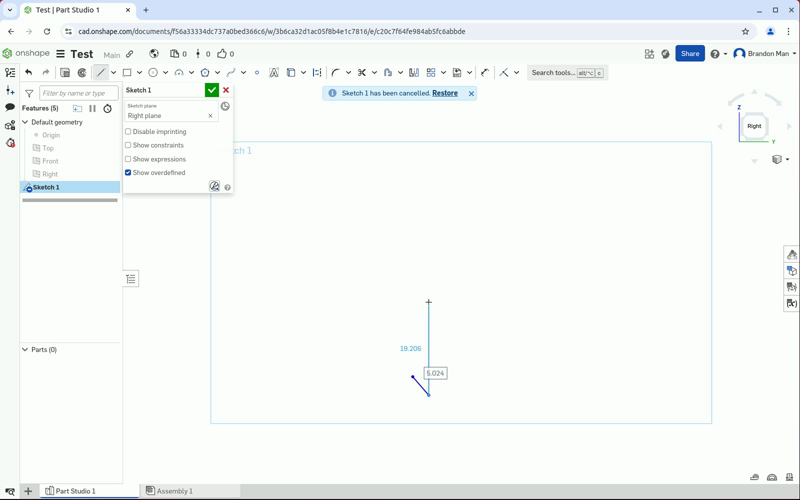
key_down(shift)
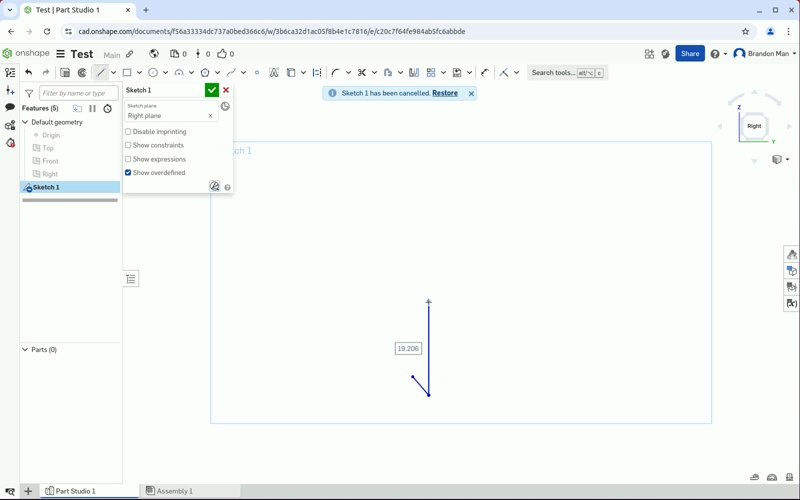
mouse_move(458, 301)
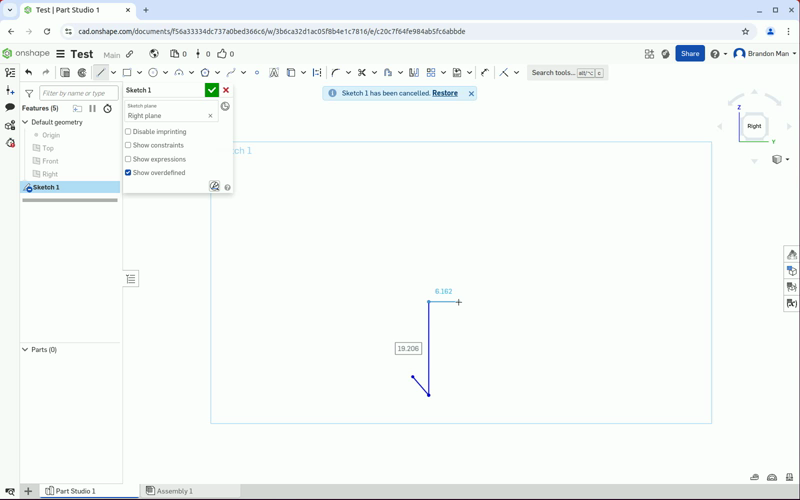
mouse_move(412, 282)
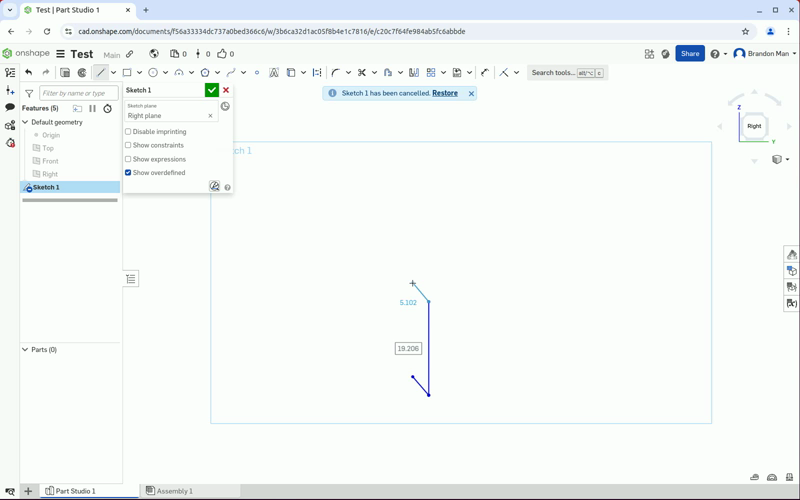
click(412, 282)
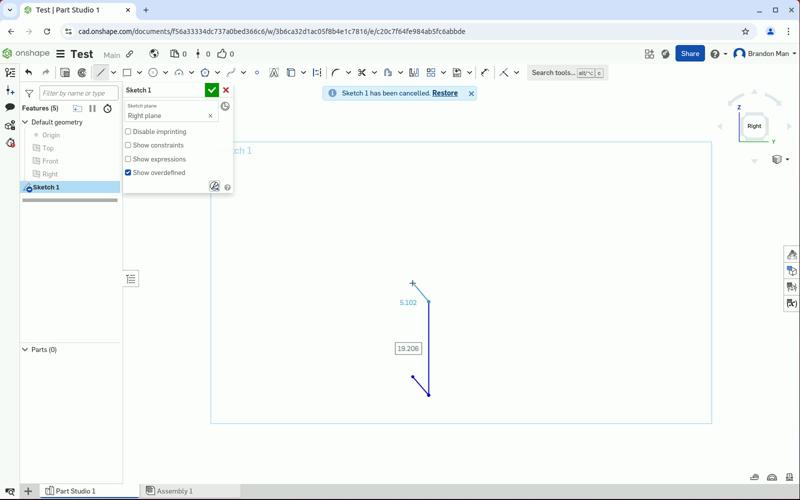
key_up(shift)
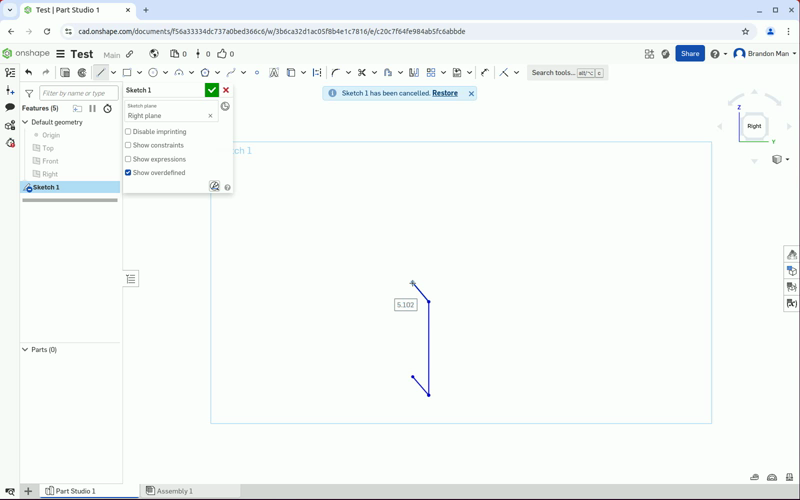
key_down(shift)
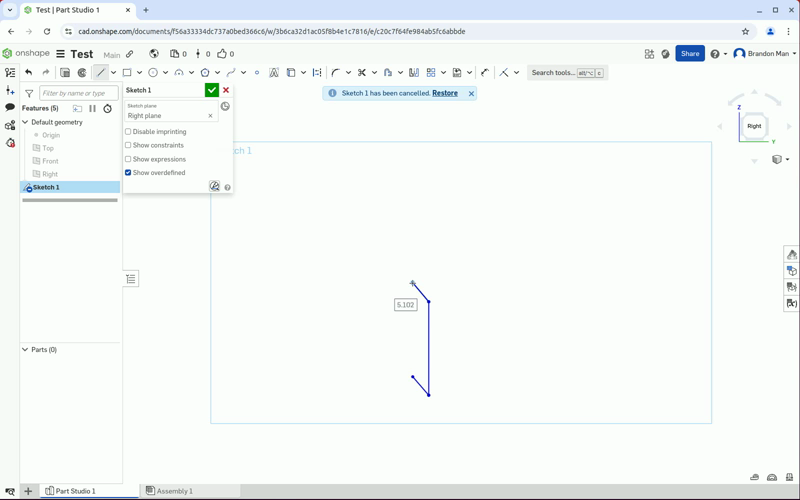
mouse_move(412, 376)
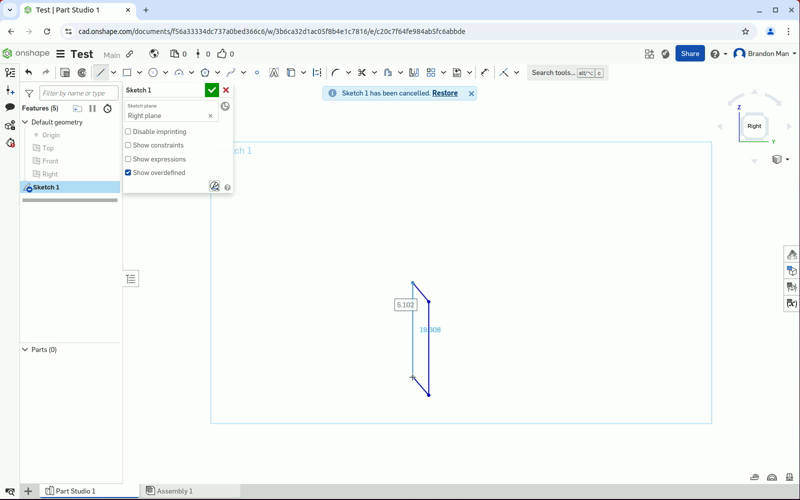
key_up(shift)
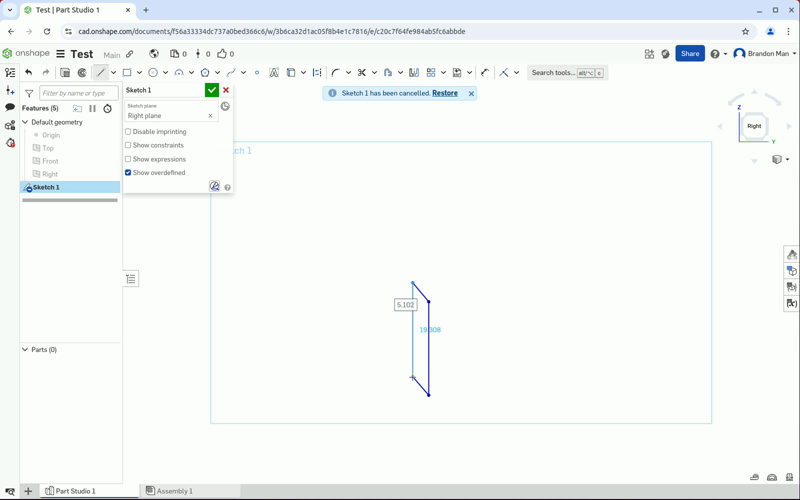
click(412, 376)
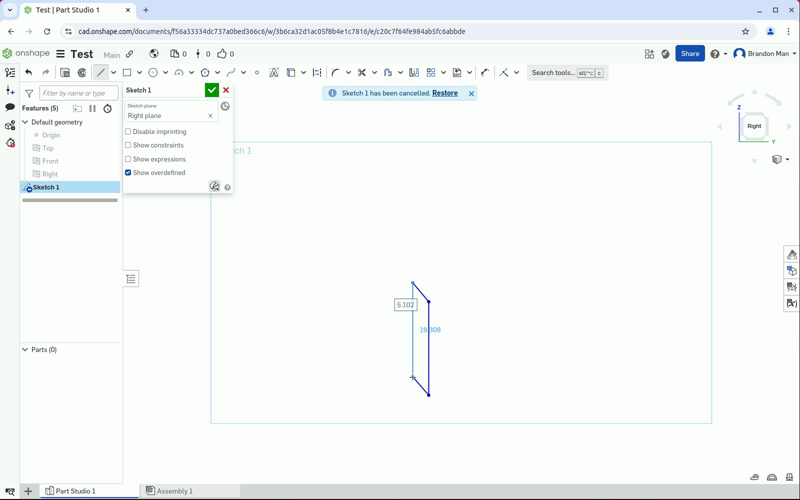
key(esc)
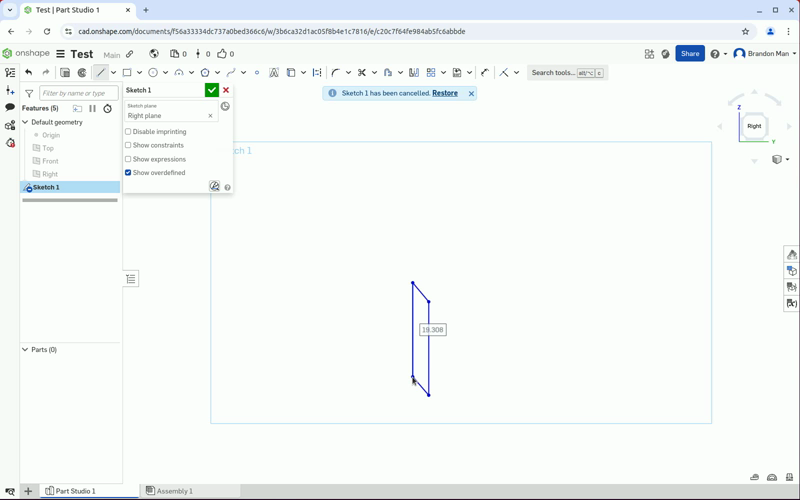
mouse_move(417, 362)
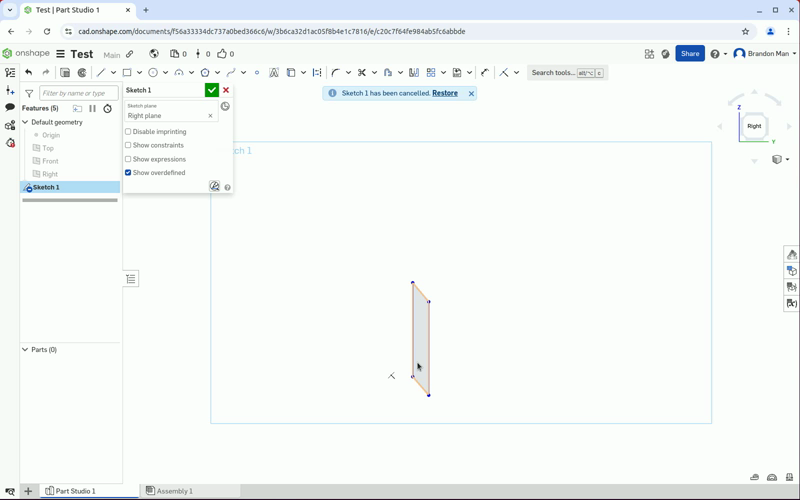
scroll(6)
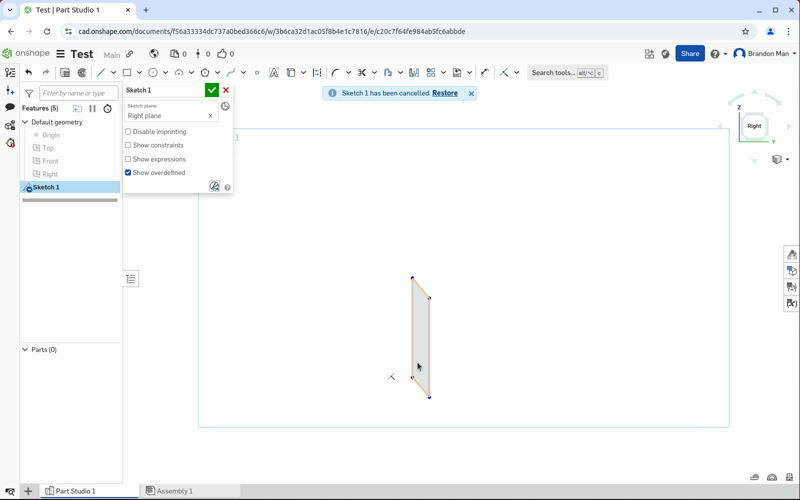
scroll(6)
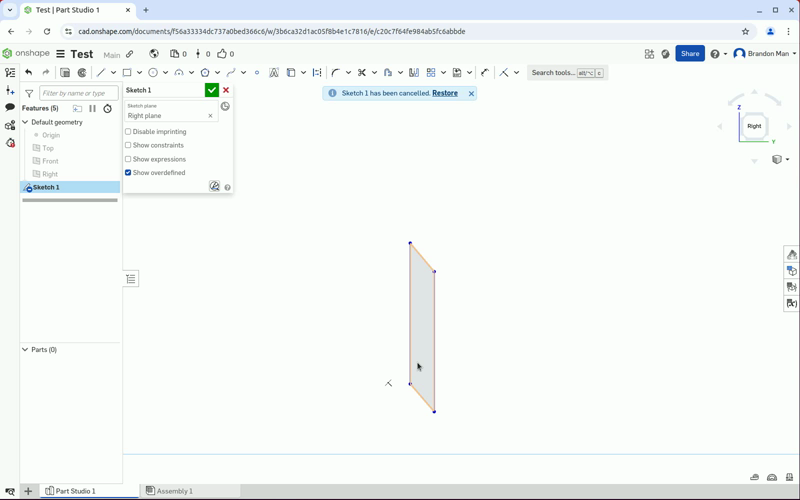
scroll(6)
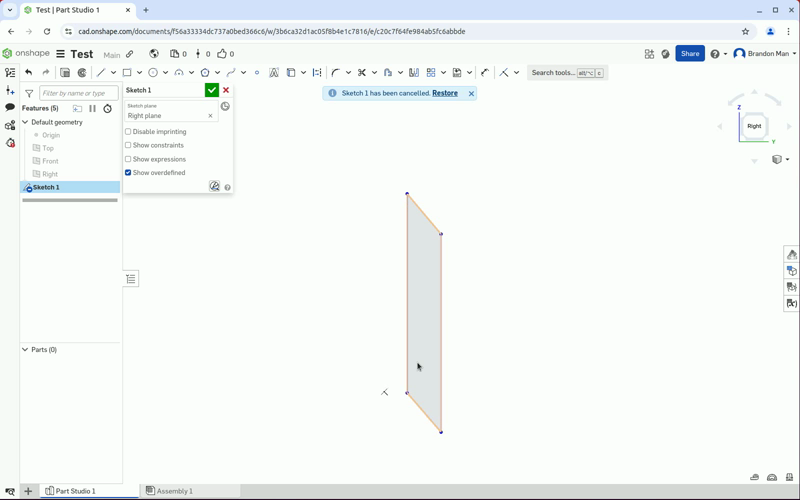
scroll(6)
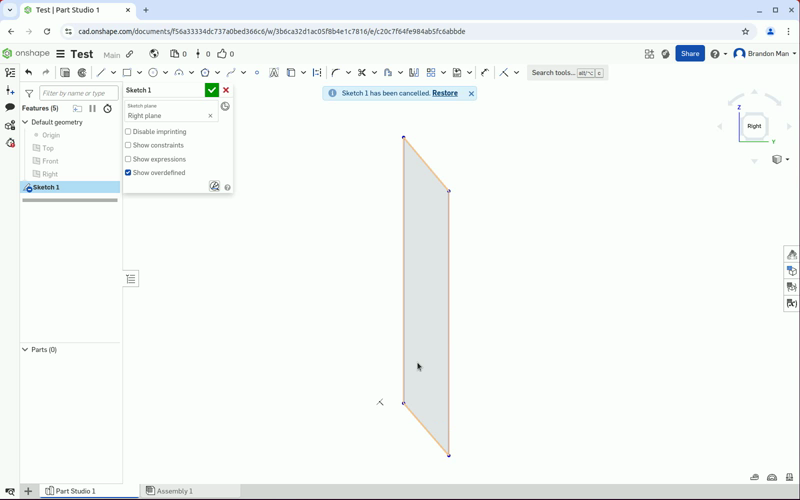
scroll(6)
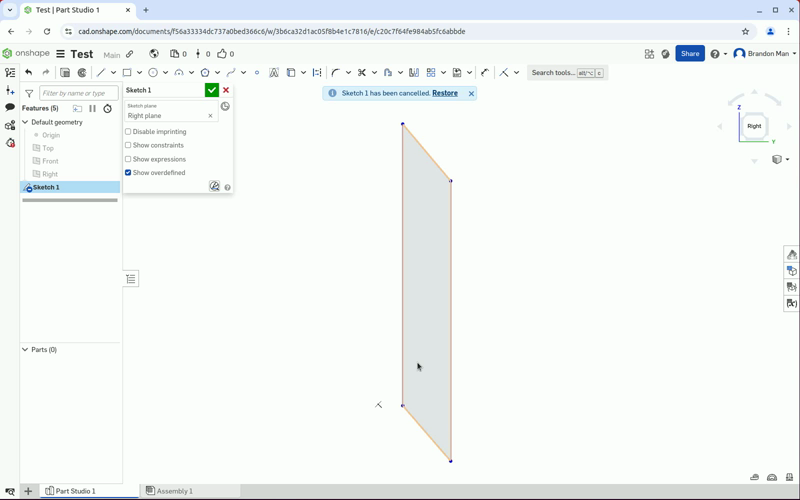
scroll(6)
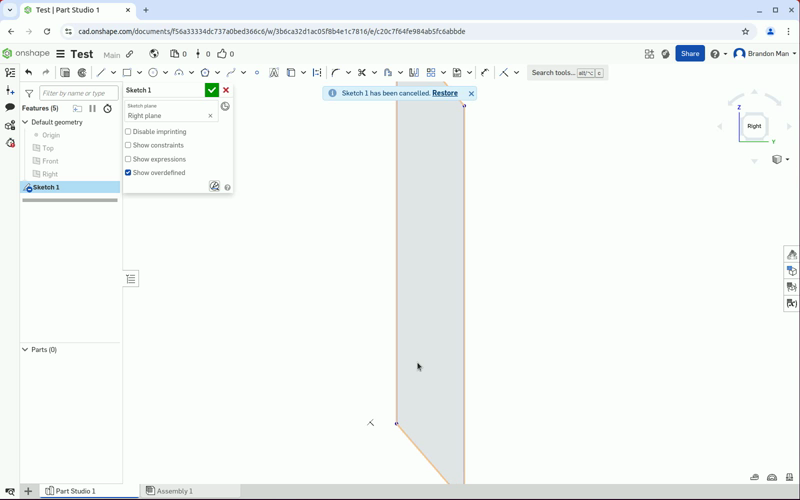
scroll(6)
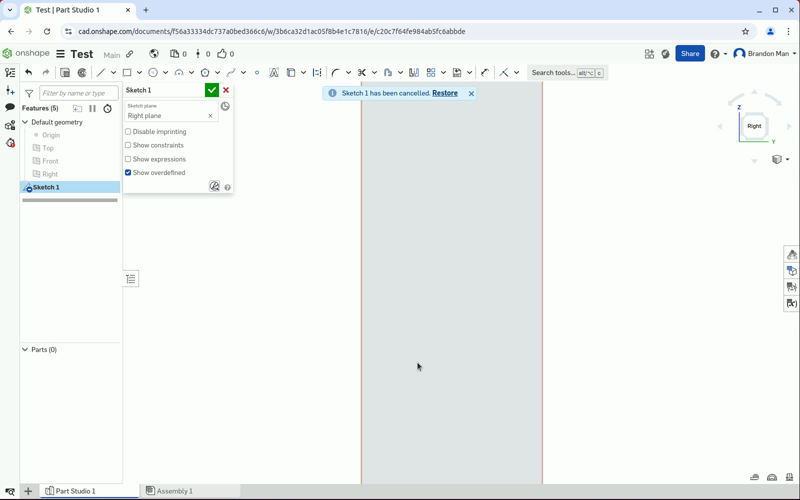
click(417, 362)
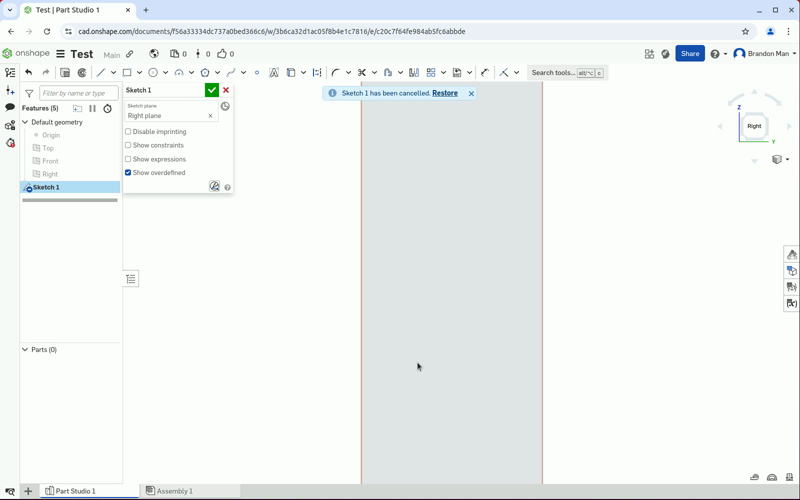
scroll(-6)
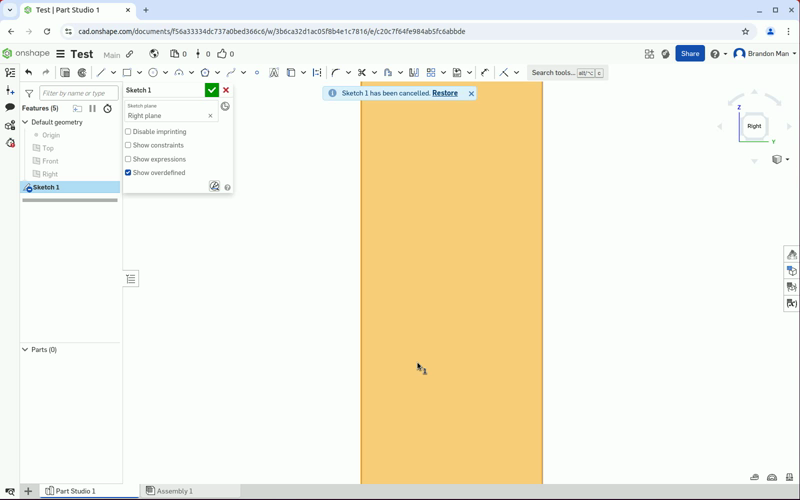
scroll(-6)
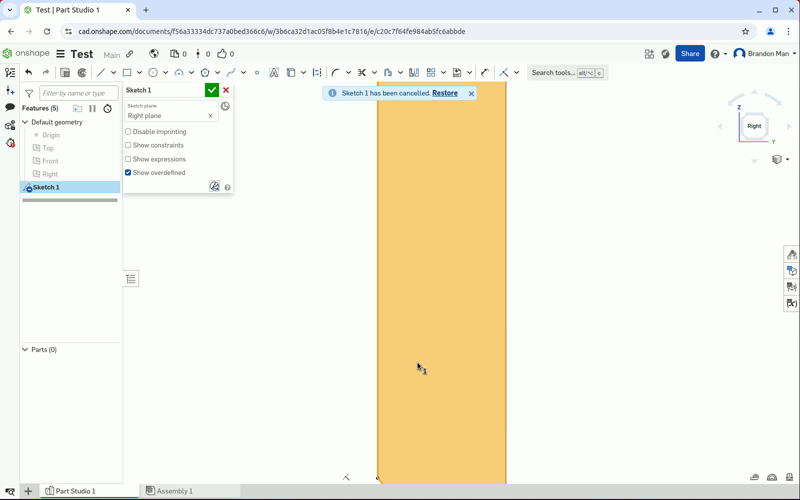
scroll(-6)
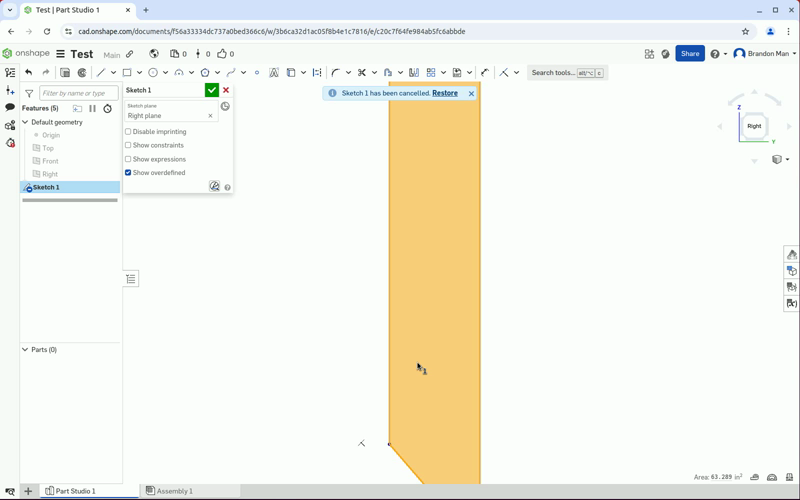
scroll(-6)
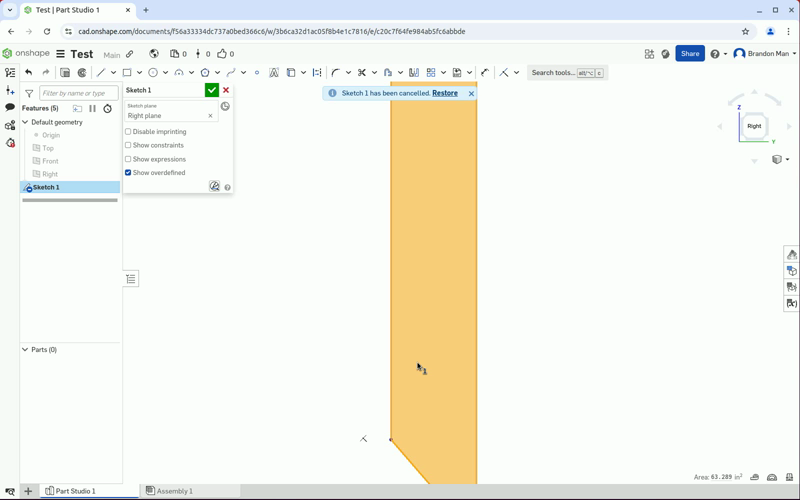
scroll(-6)
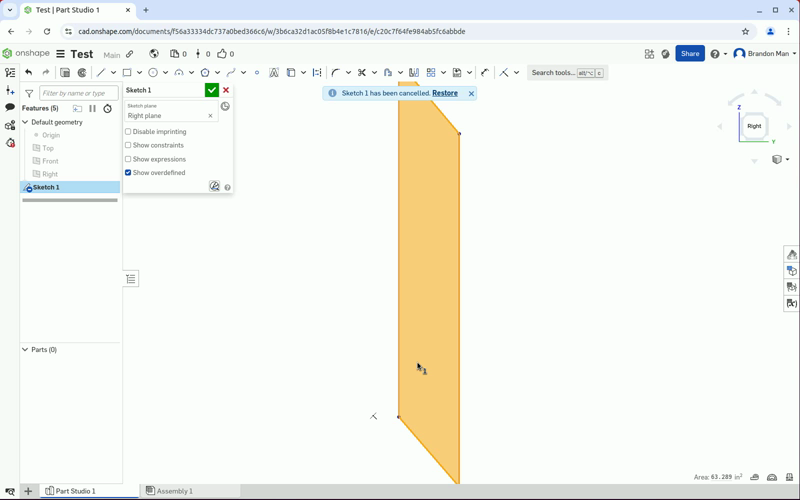
scroll(-6)
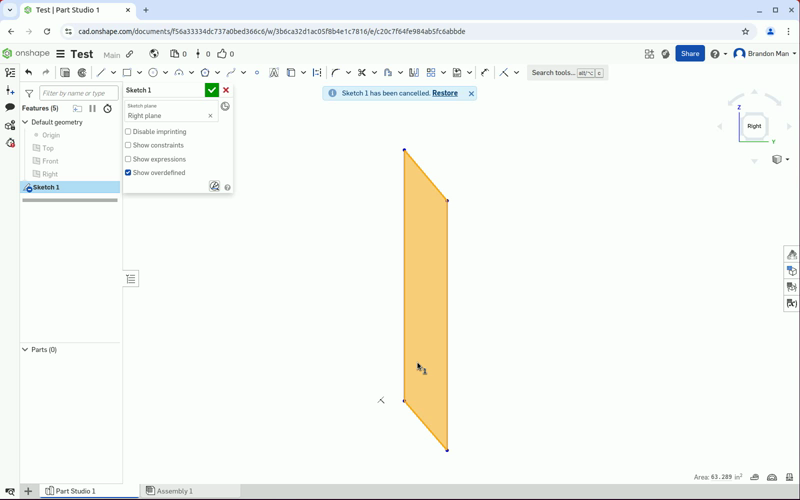
scroll(-6)
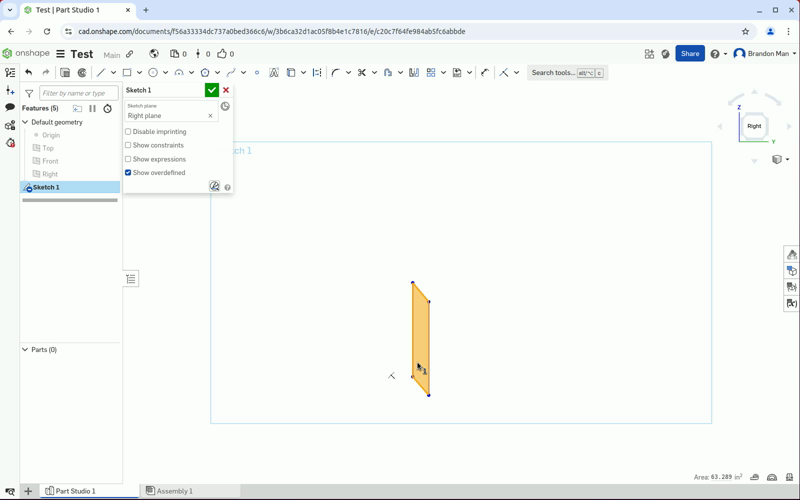
mouse_move(73, 352)
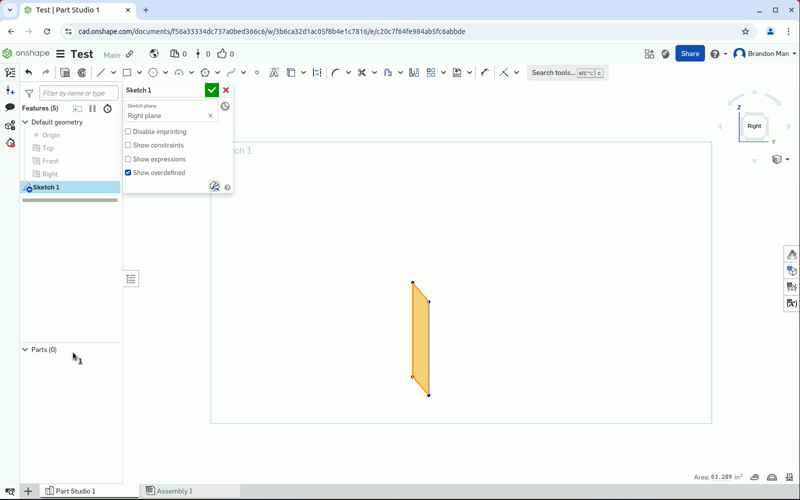
key(shift+y)
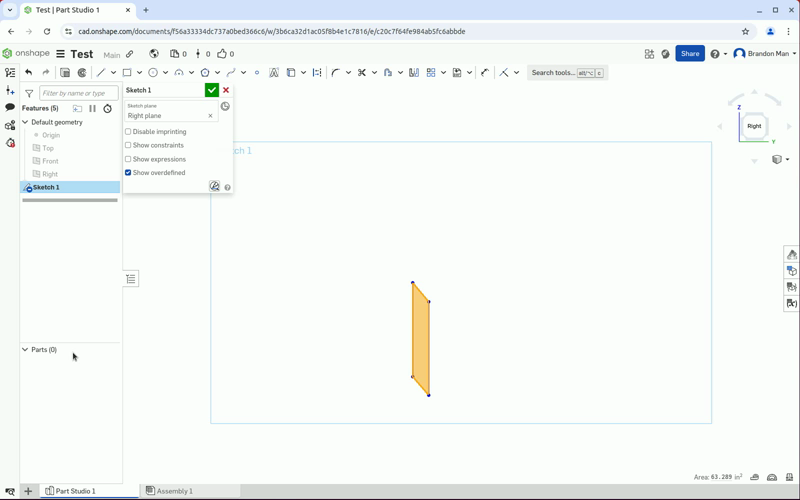
key(shift+e)
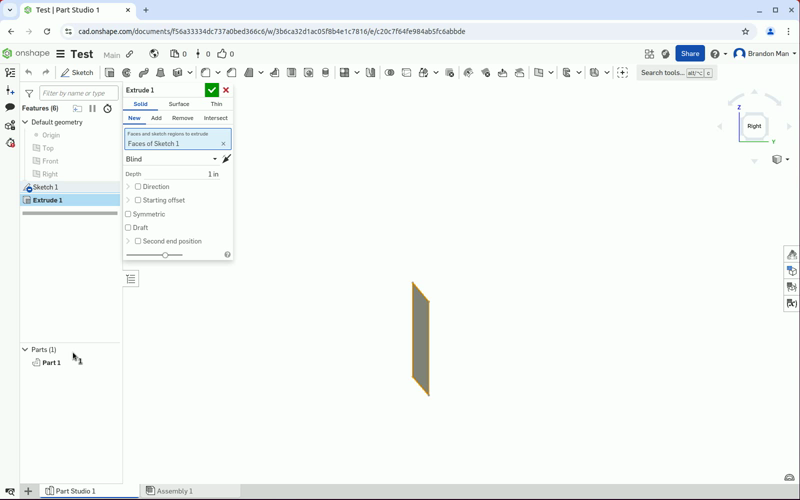
mouse_move(143, 106)
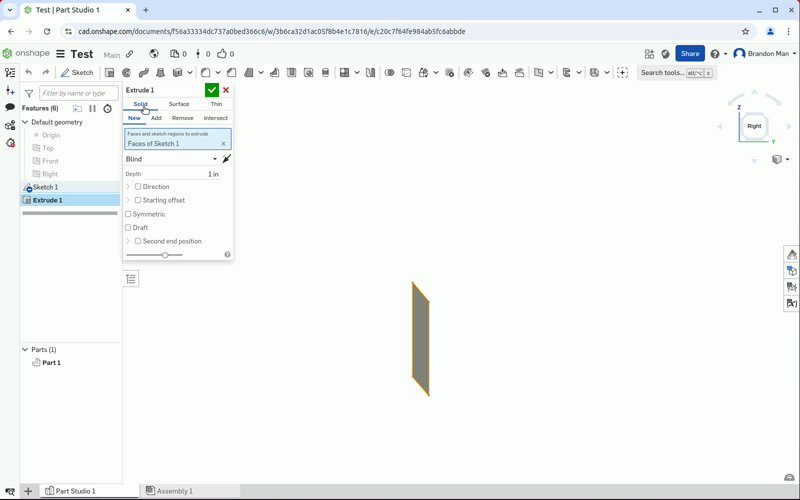
click(143, 106)
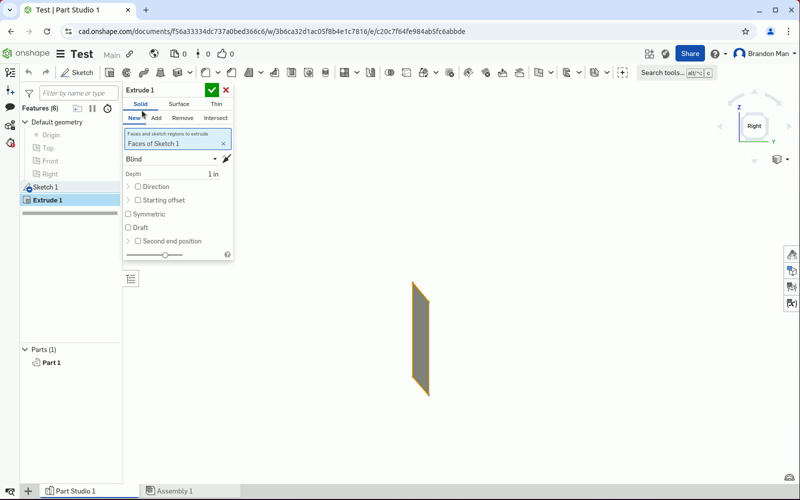
mouse_move(137, 120)
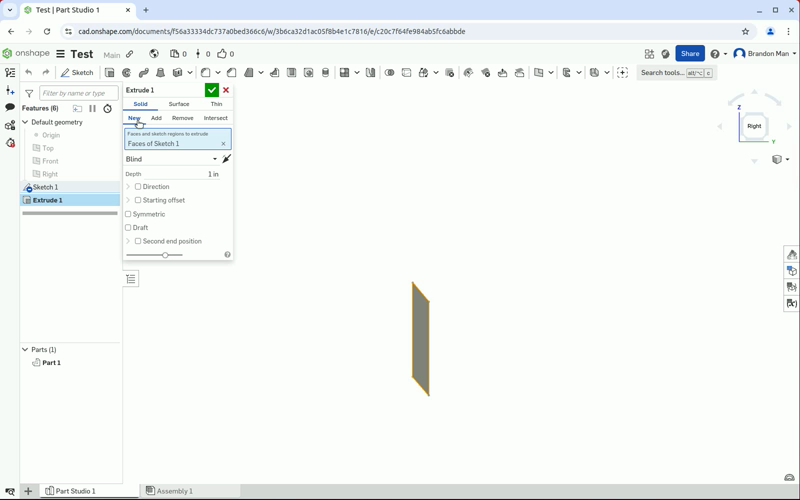
click(137, 120)
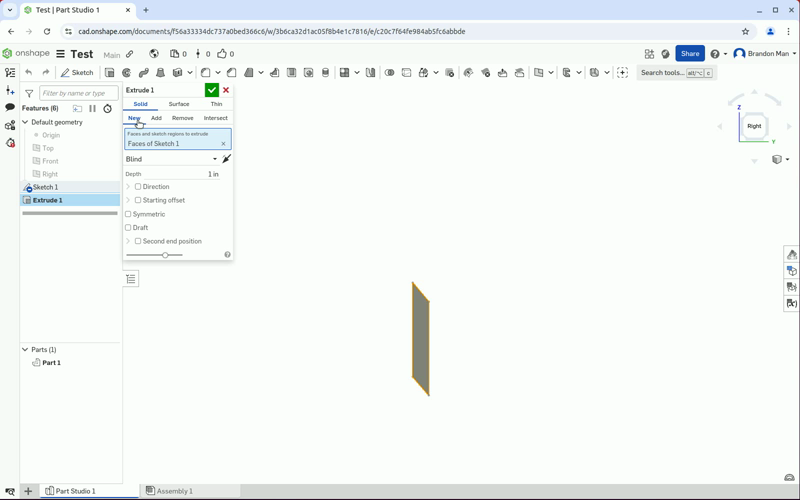
key(tab, 4)
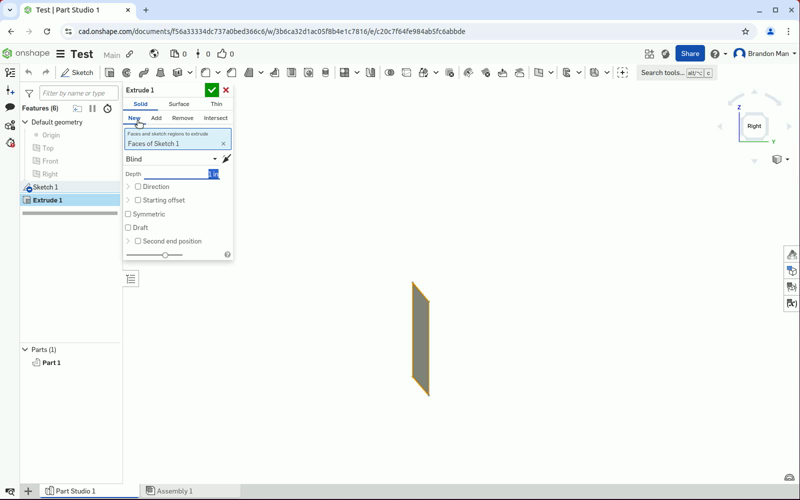
text(19.256)
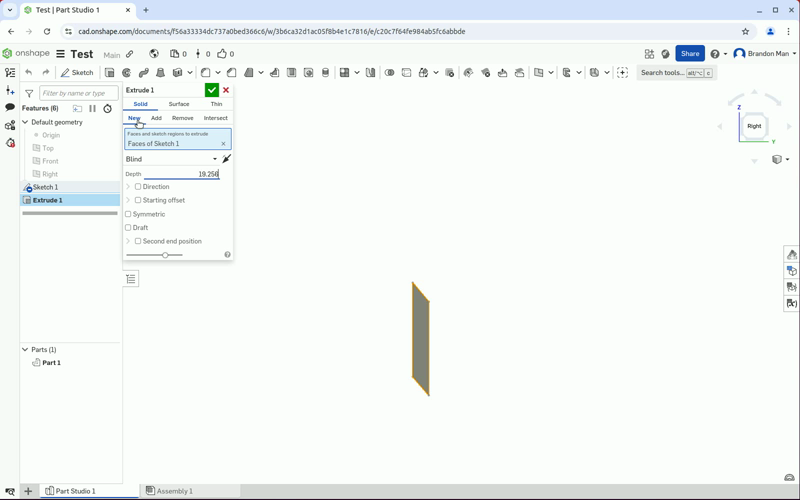
key(tab, 3)
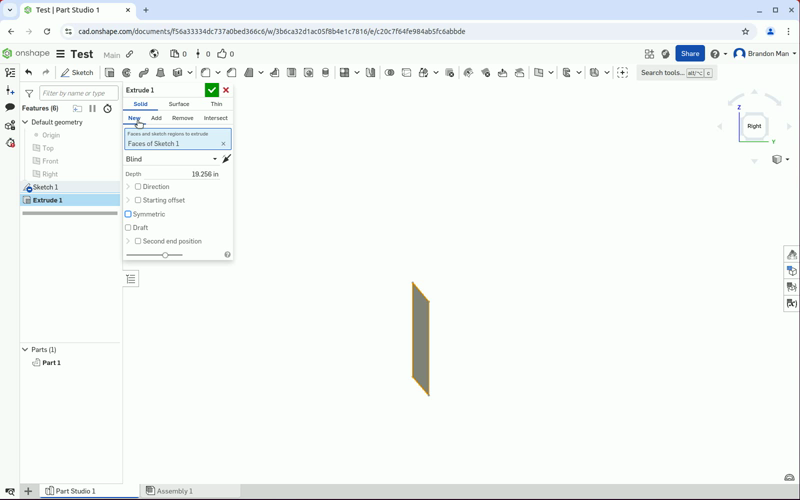
key(space)
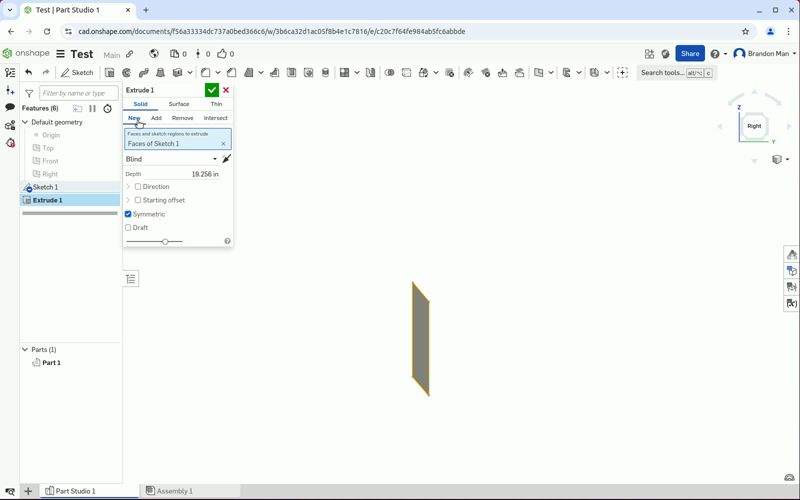
key(enter)
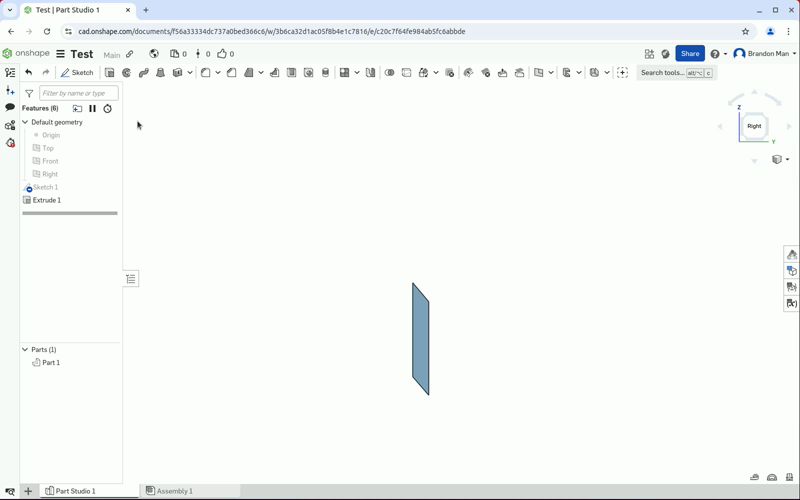
key(shift+h)
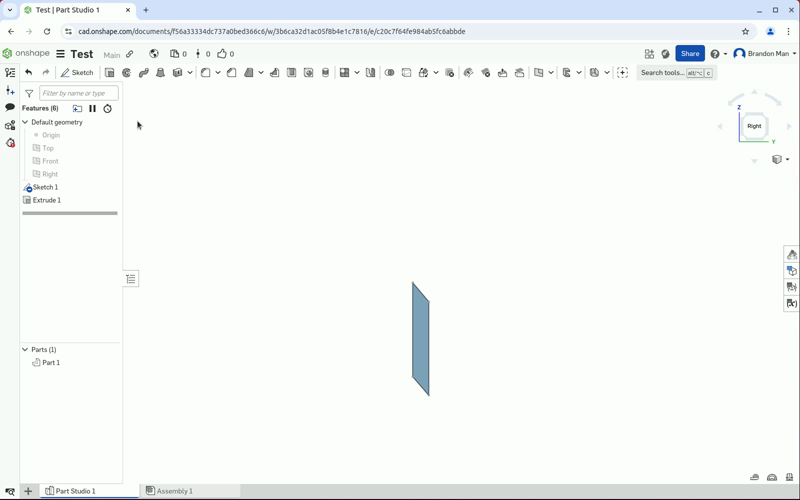
key(shift+h)
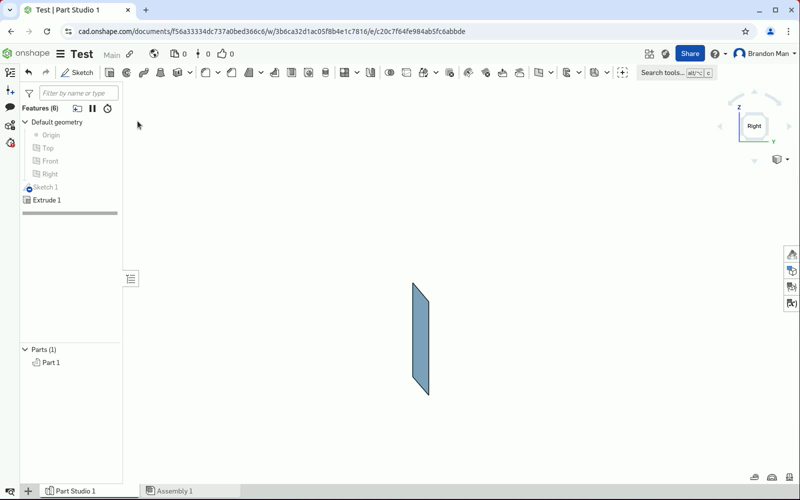
mouse_move(73, 189)
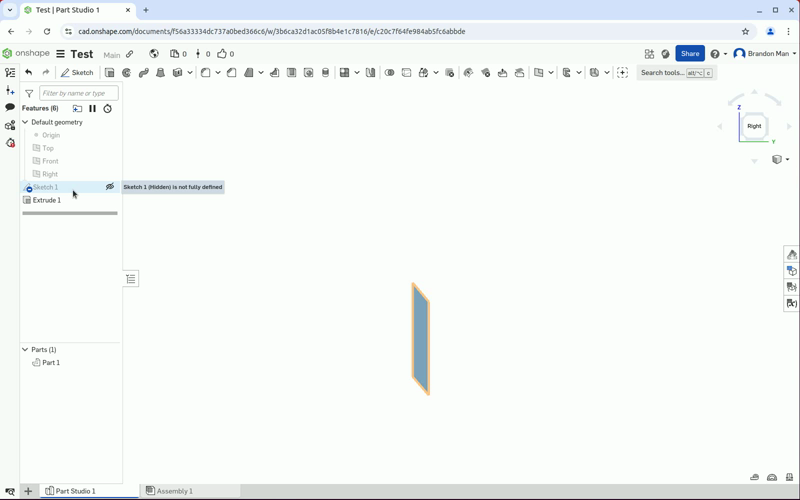
click(73, 189)
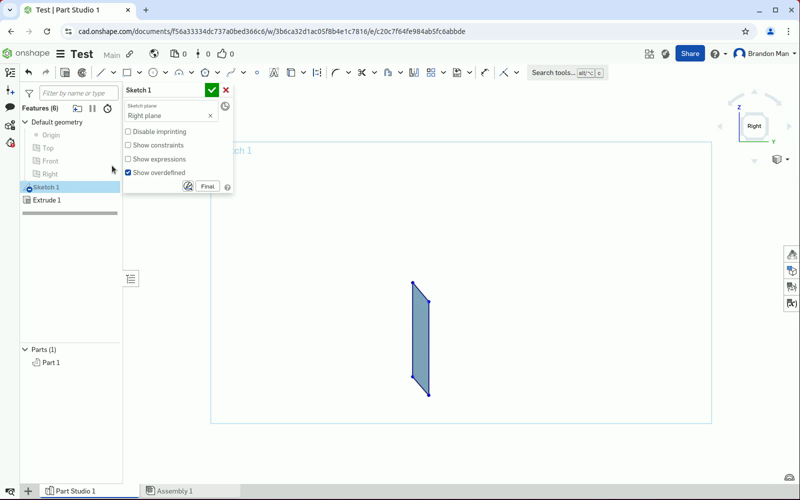
mouse_move(229, 92)
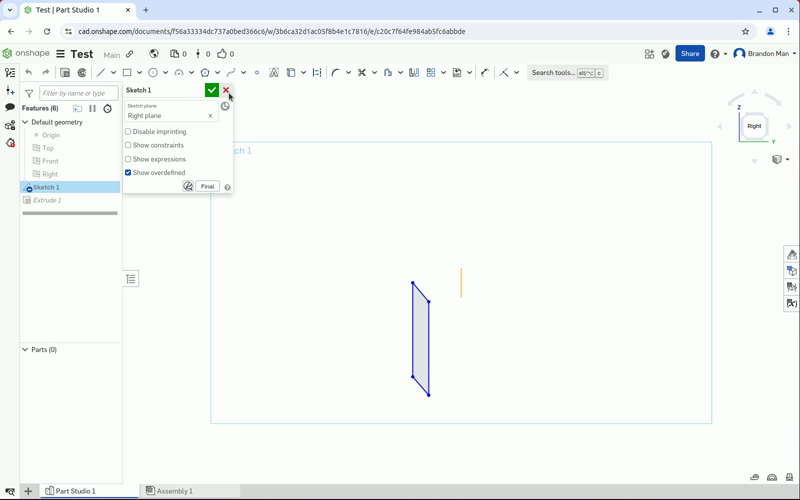
click(229, 92)
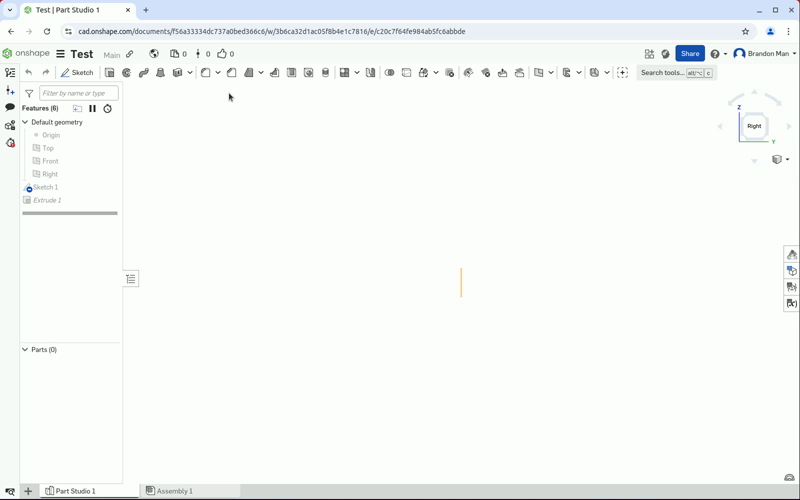
mouse_move(73, 352)
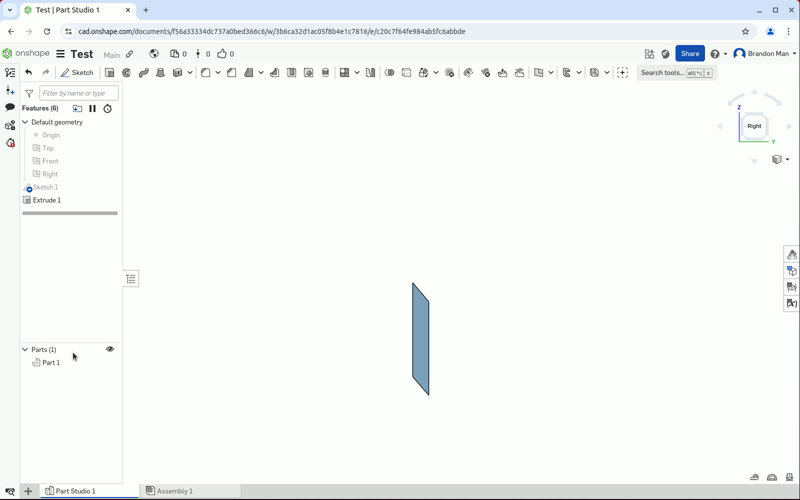
key(y)
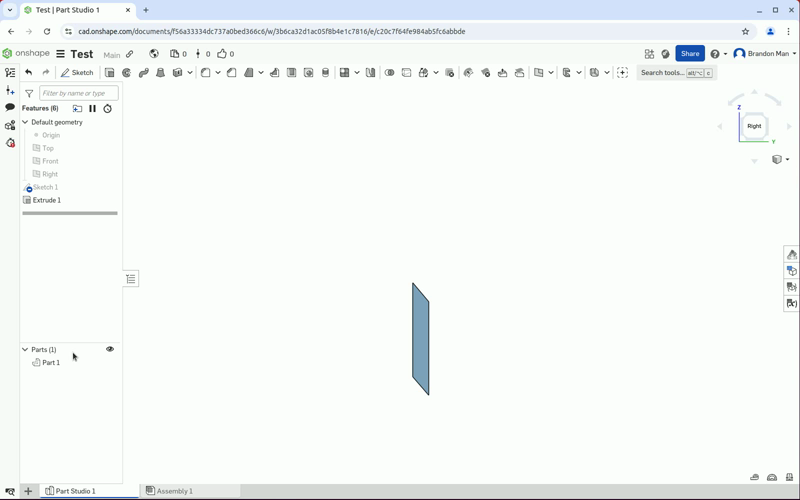
key(shift+p)
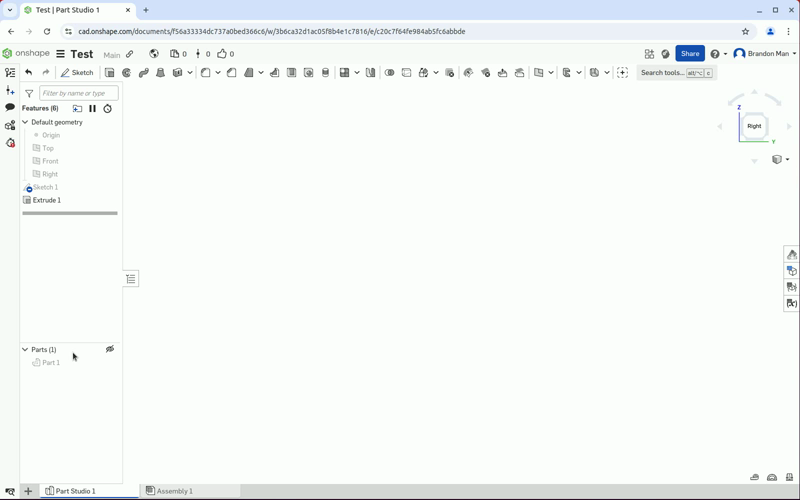
key(space)
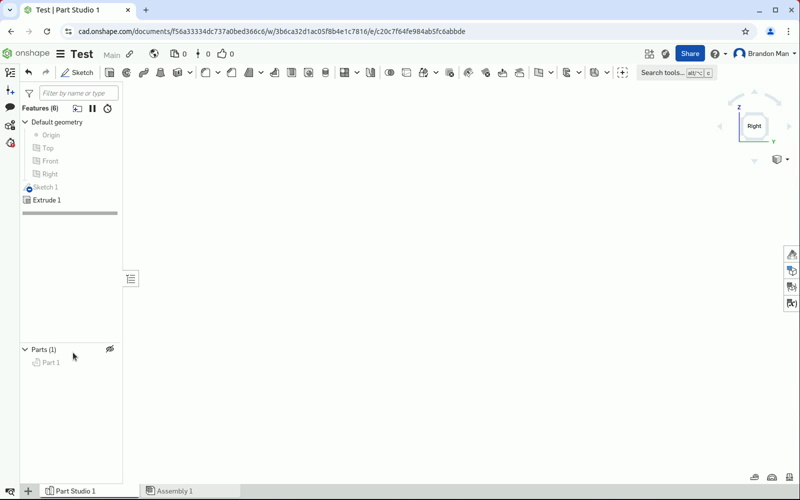
key_down(shift)
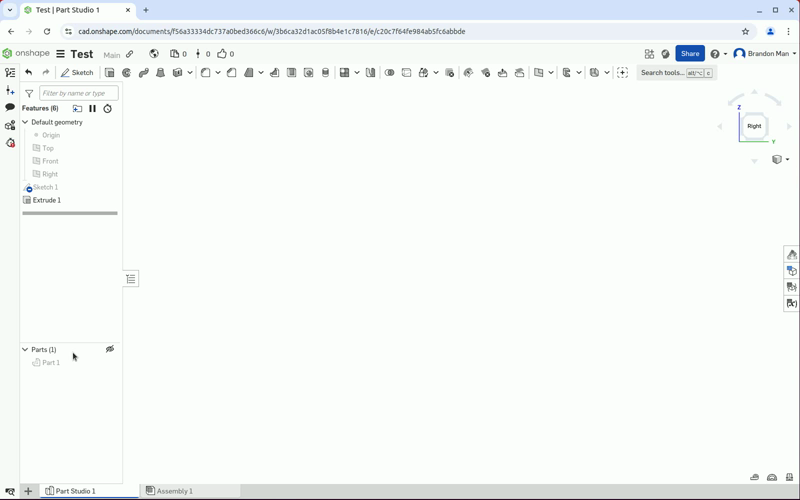
key(right)
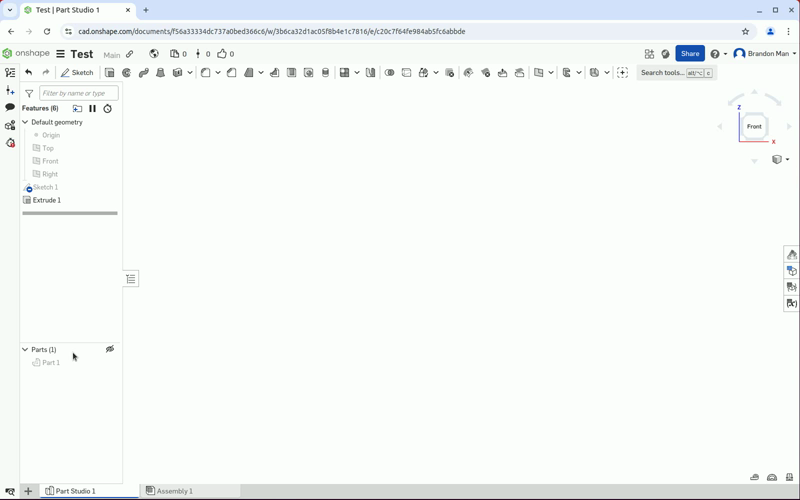
key_up(shift)
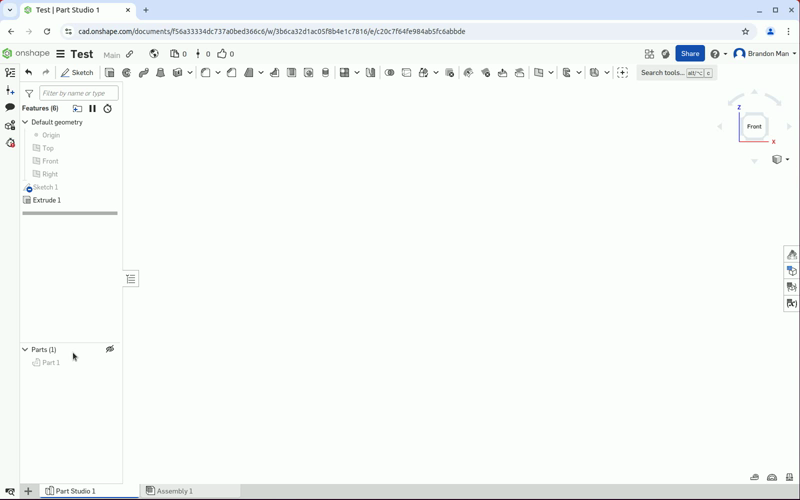
key(space)
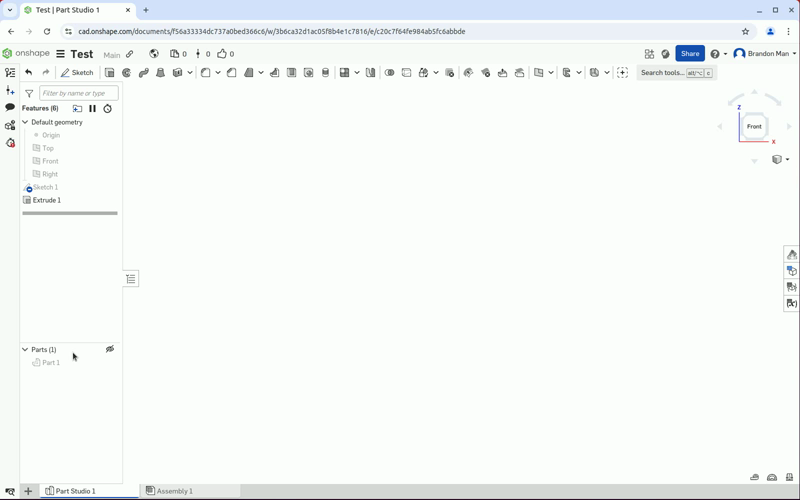
key_down(shift)
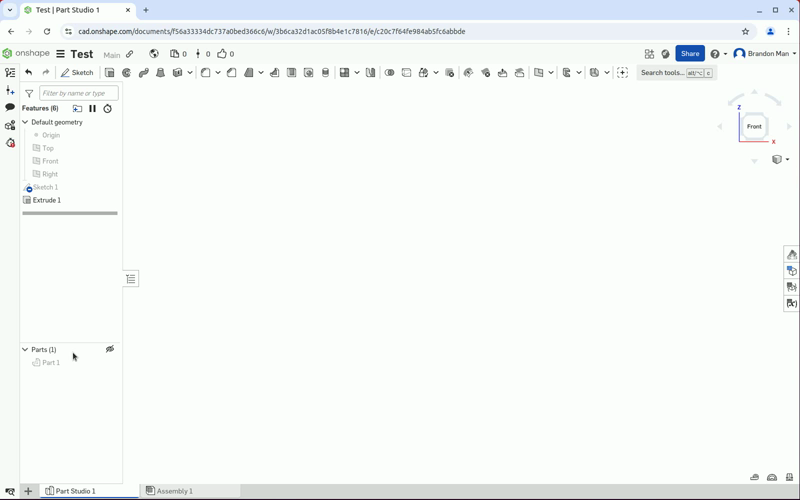
key(down)
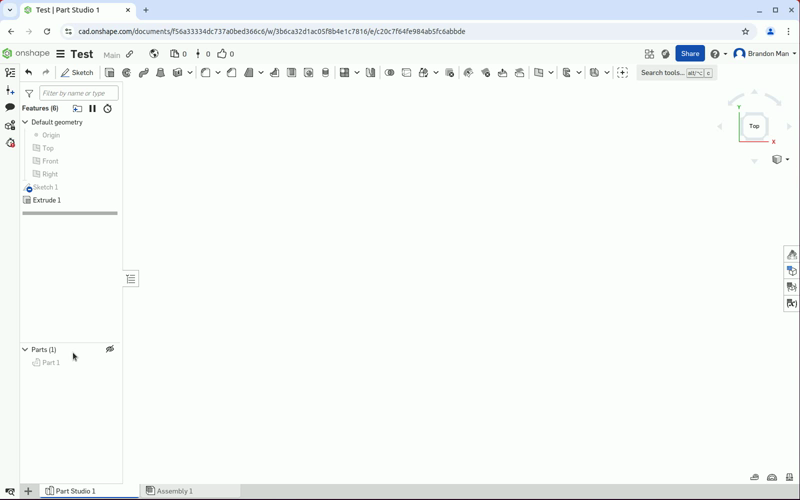
key_up(shift)
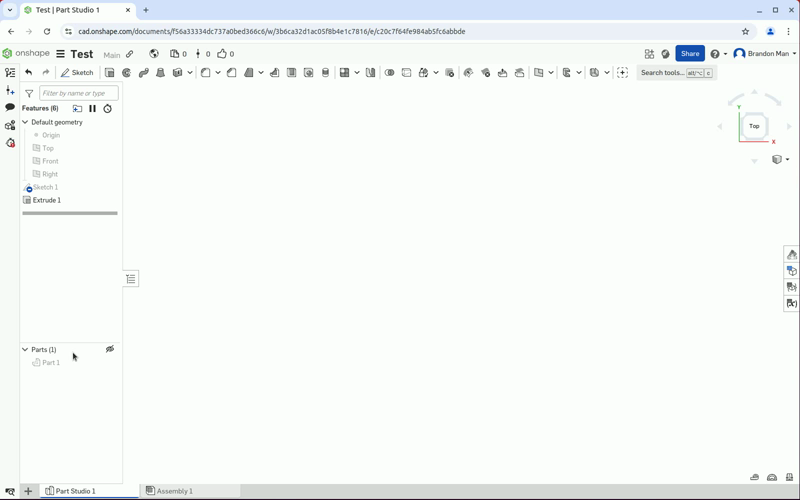
mouse_move(73, 352)
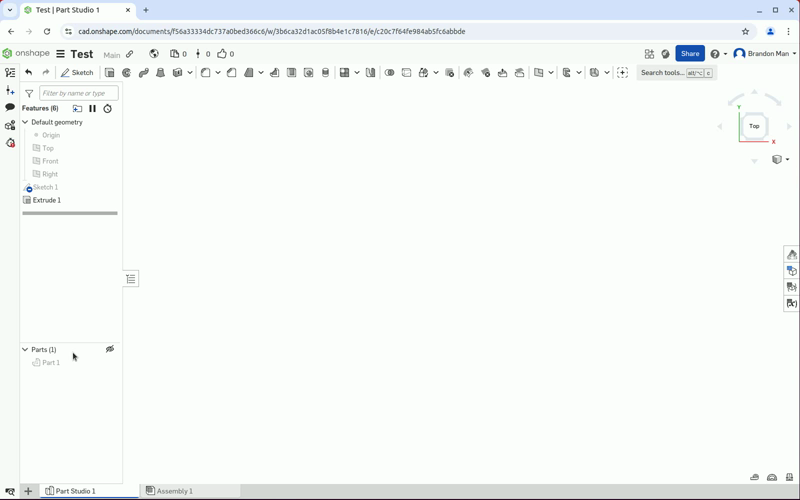
key(shift+y)
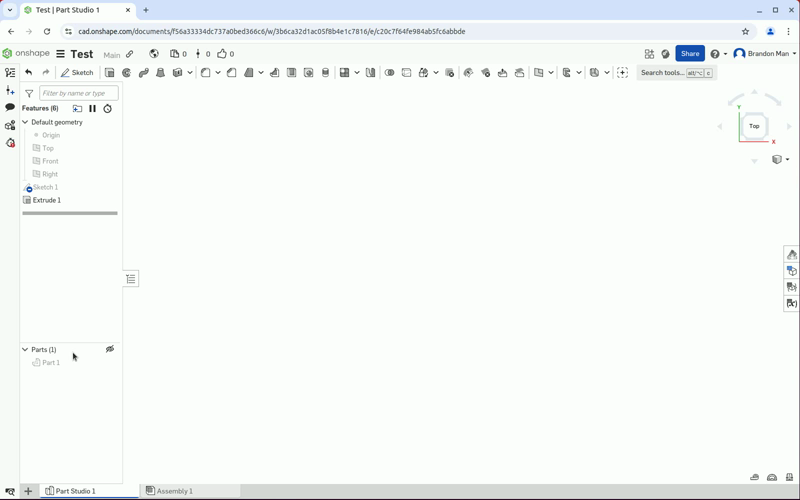
key(shift+s)
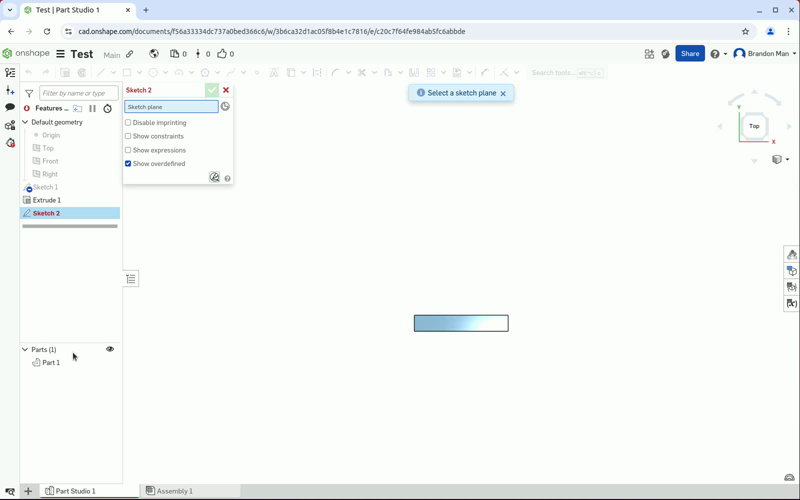
mouse_move(73, 150)
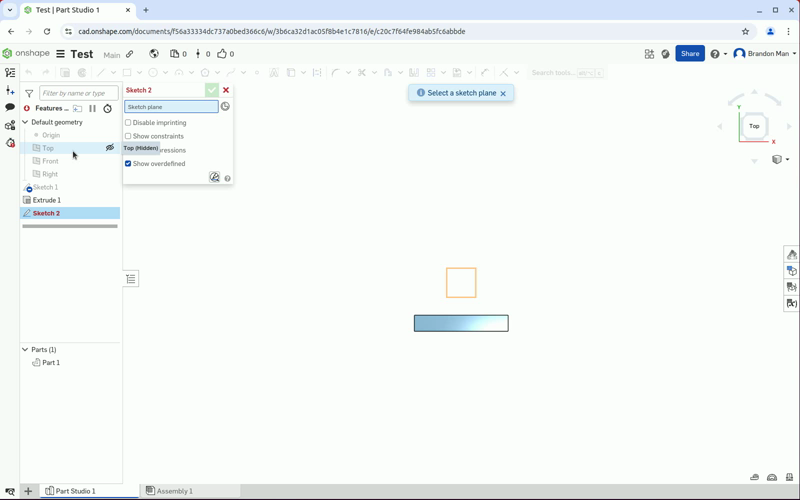
click(73, 150)
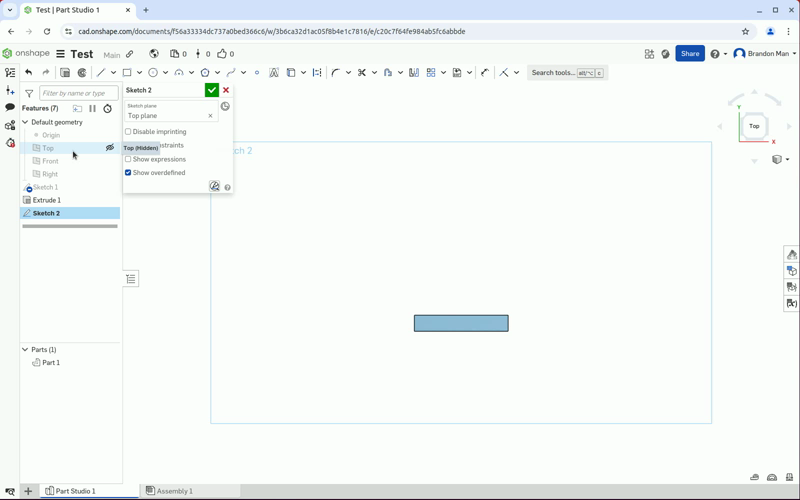
mouse_move(73, 352)
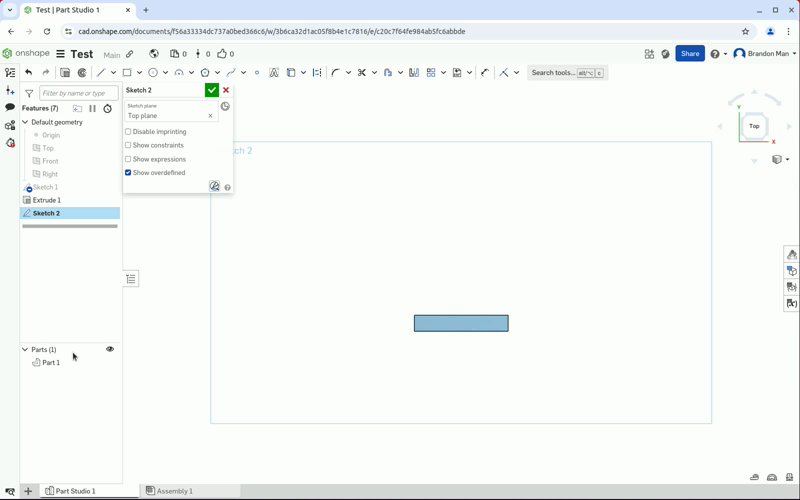
key(y)
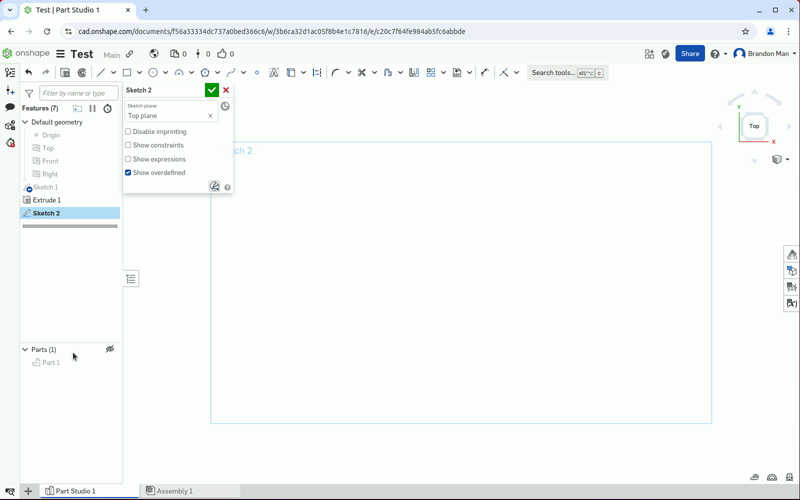
key(l)
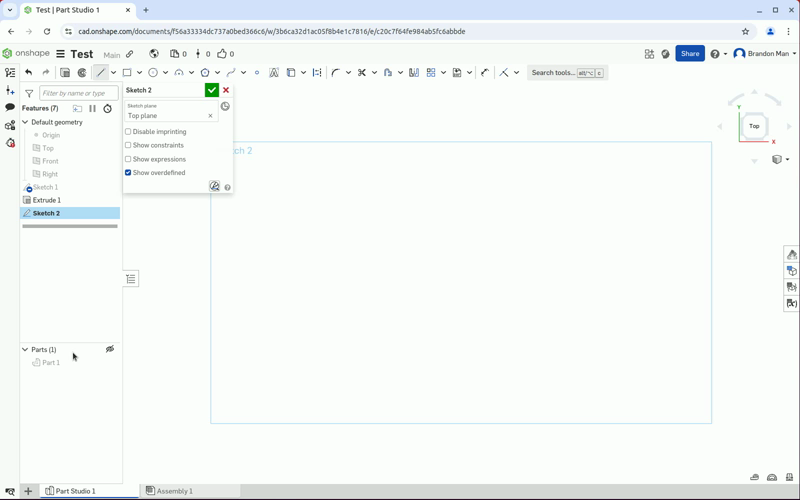
key_down(shift)
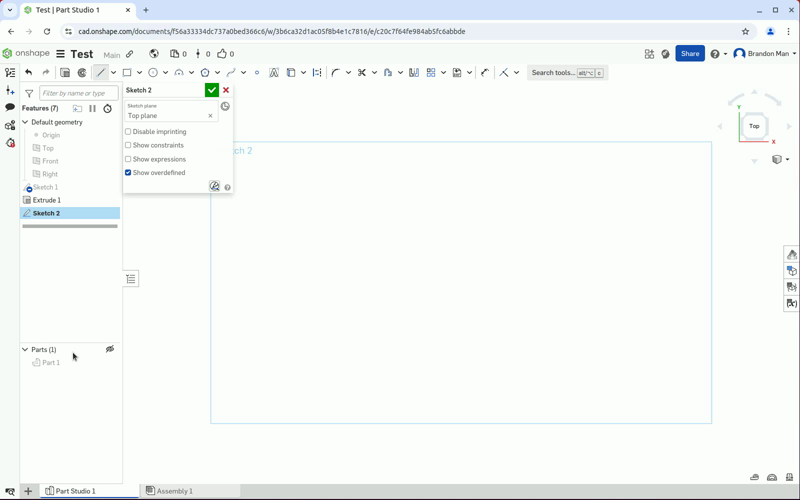
mouse_move(447, 318)
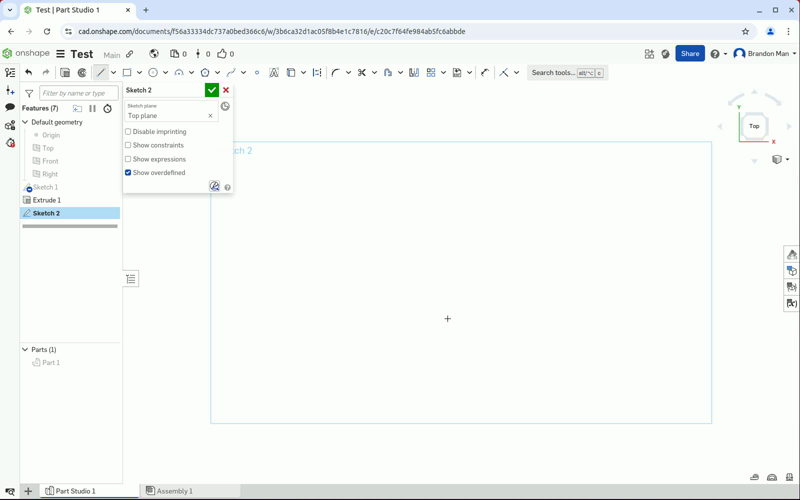
click(447, 318)
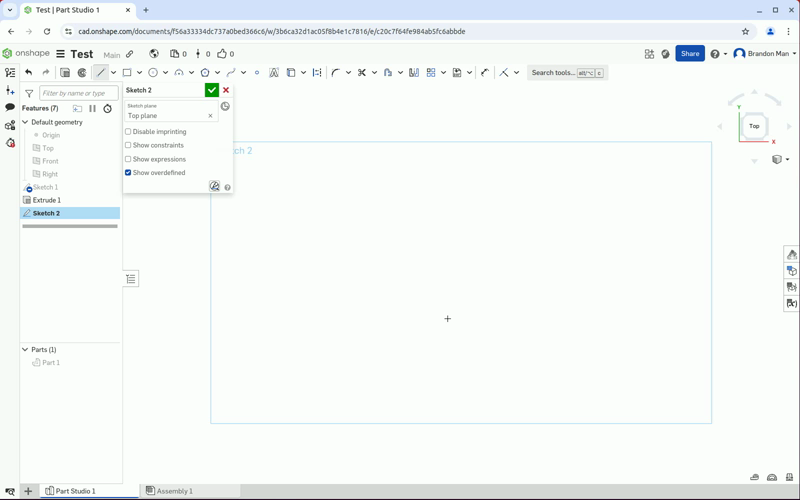
key_up(shift)
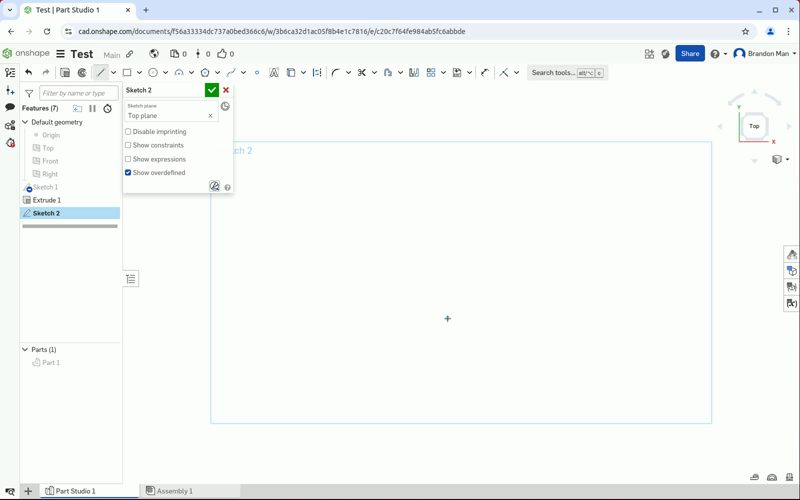
key_down(shift)
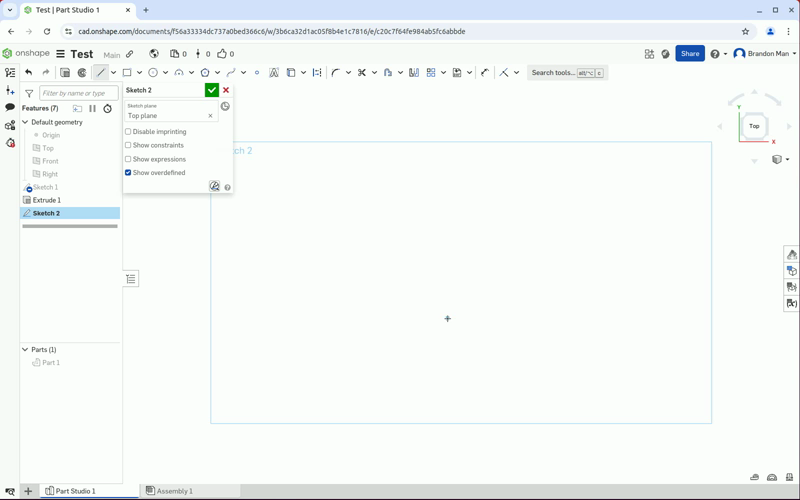
mouse_move(477, 318)
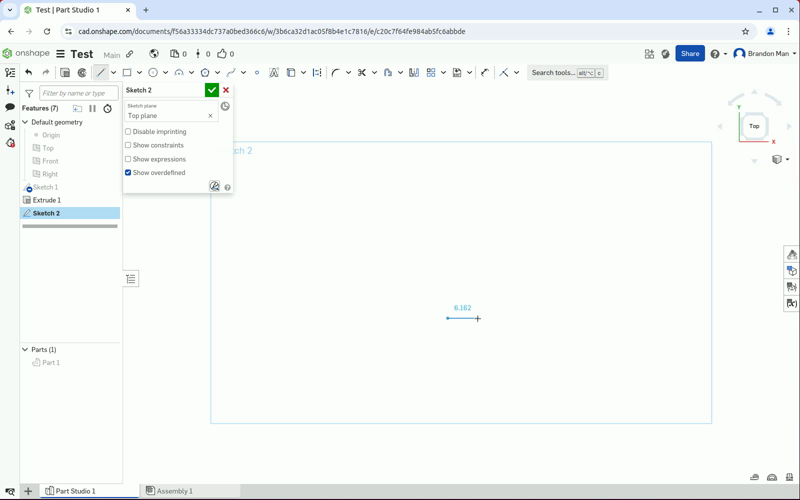
mouse_move(473, 318)
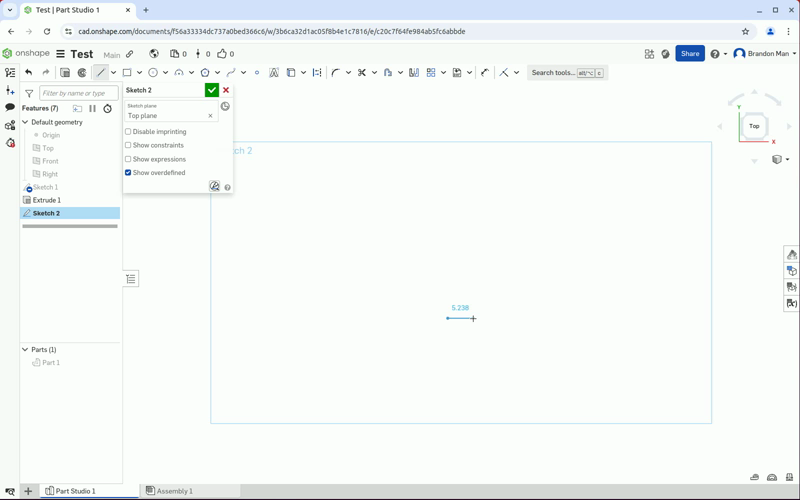
click(473, 318)
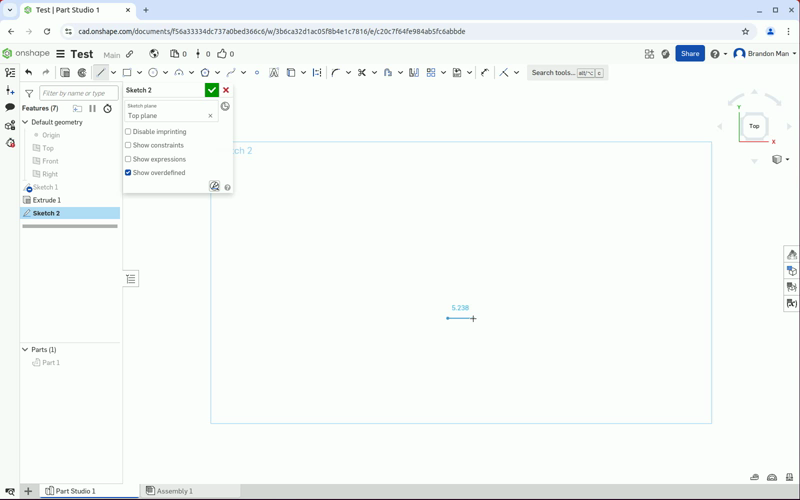
key_up(shift)
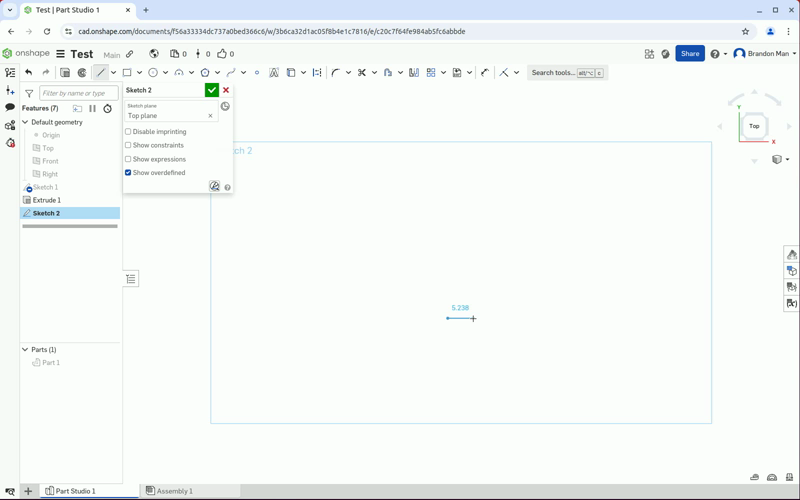
key_down(shift)
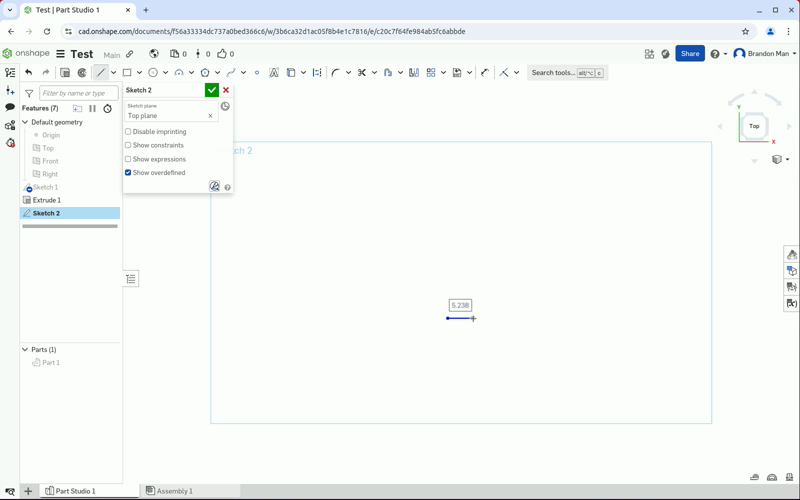
mouse_move(503, 318)
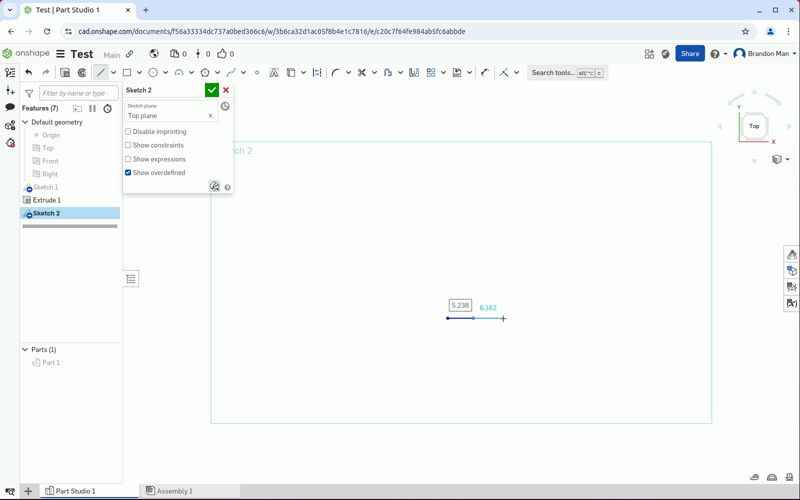
mouse_move(473, 315)
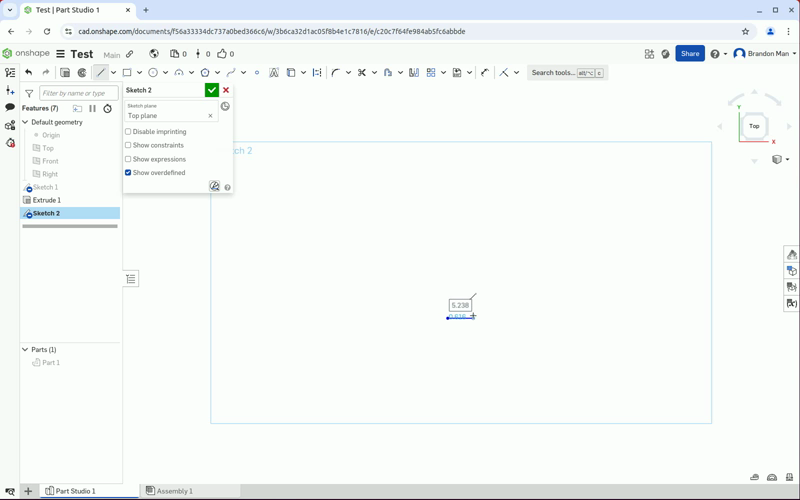
scroll(6)
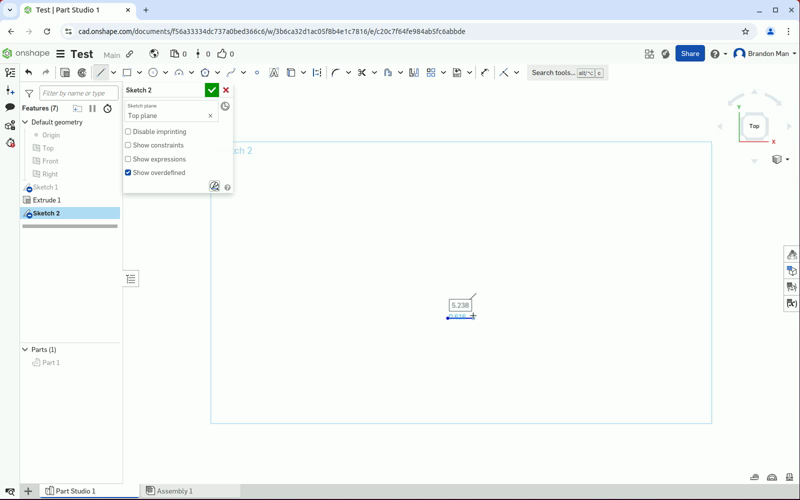
scroll(6)
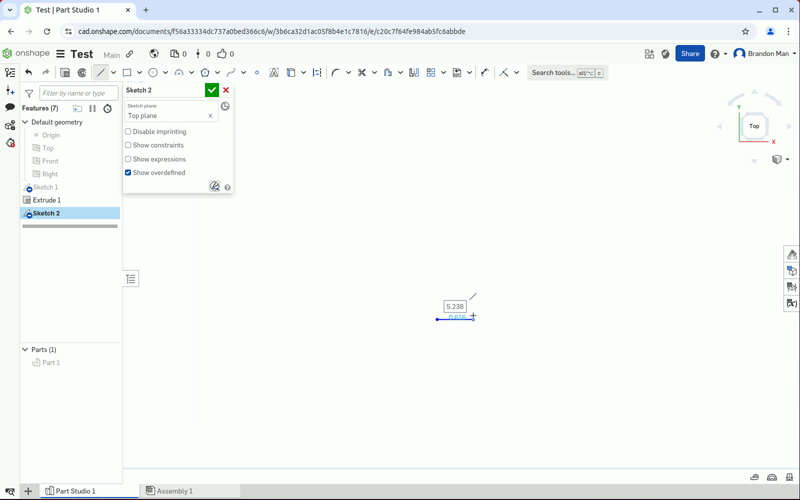
scroll(6)
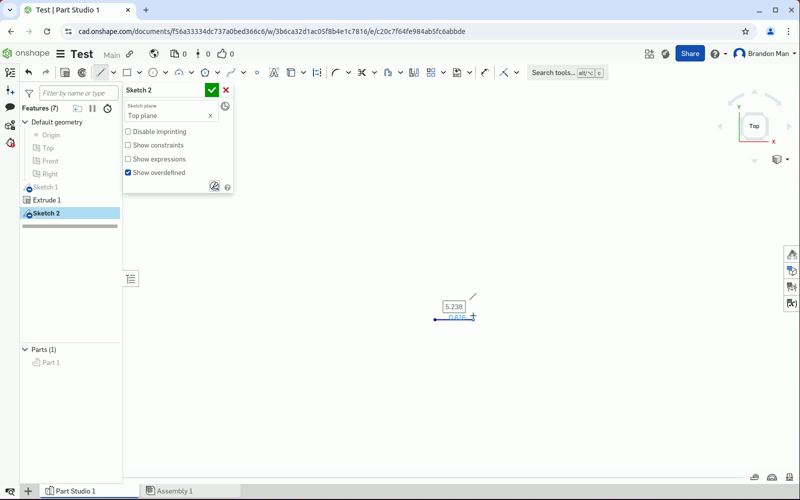
scroll(6)
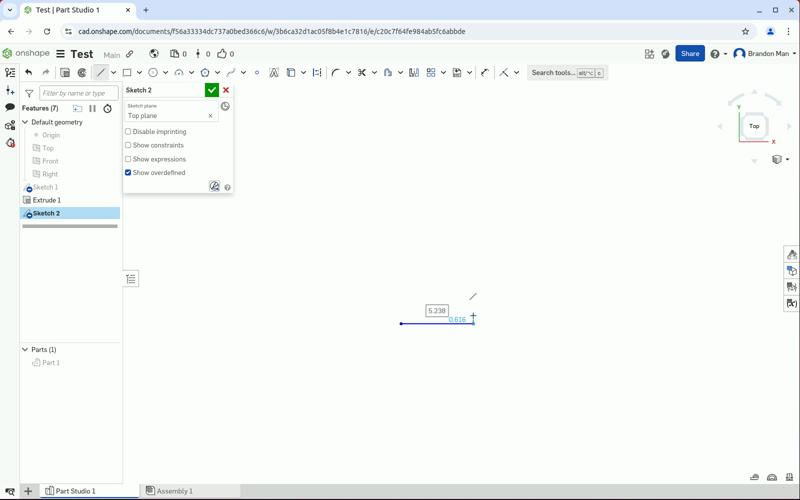
scroll(6)
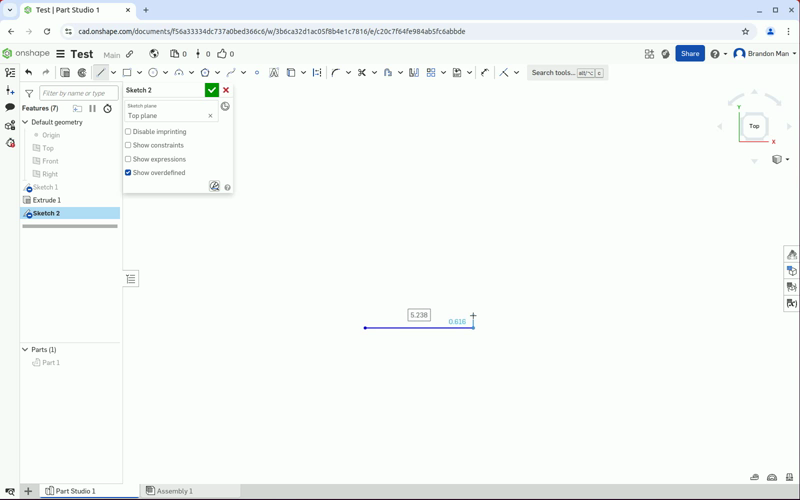
scroll(6)
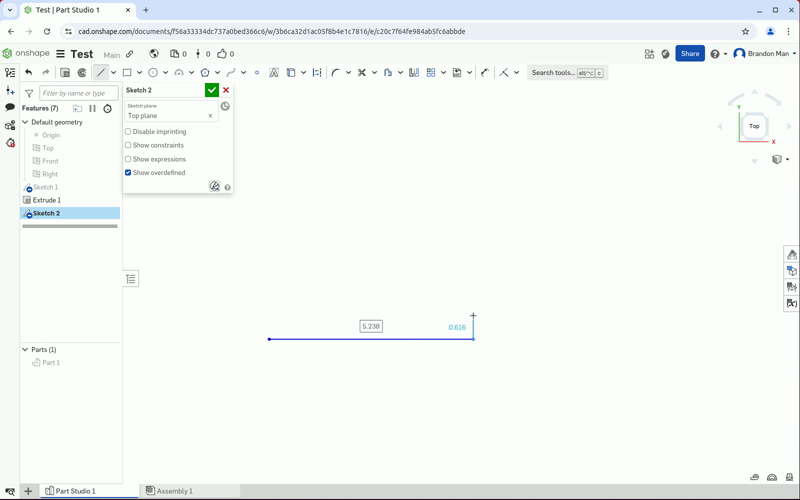
scroll(6)
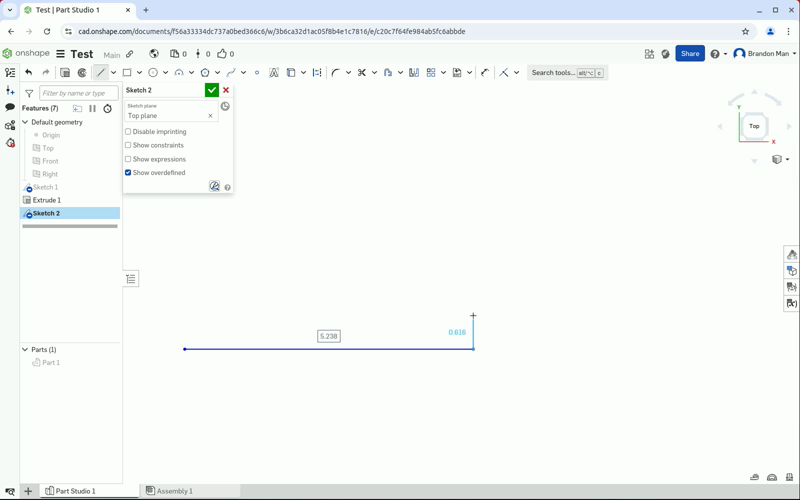
click(473, 315)
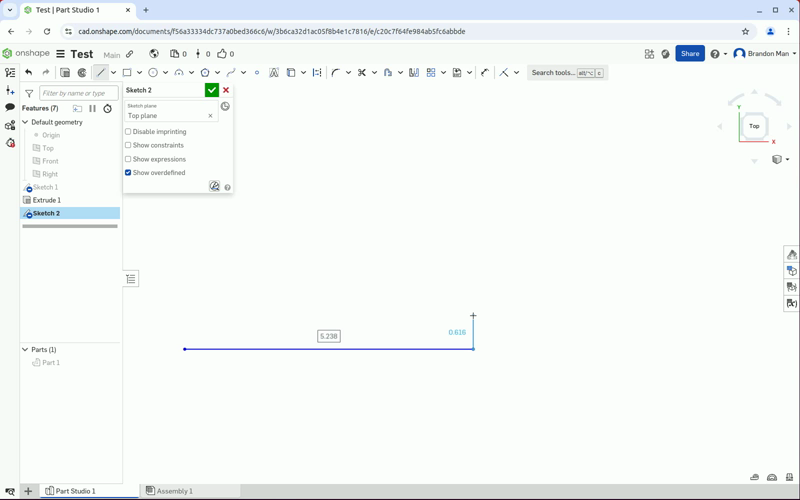
scroll(-6)
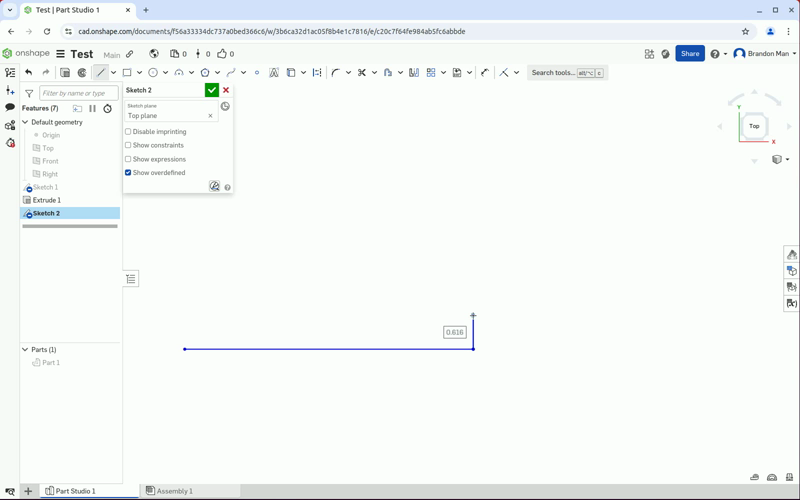
scroll(-6)
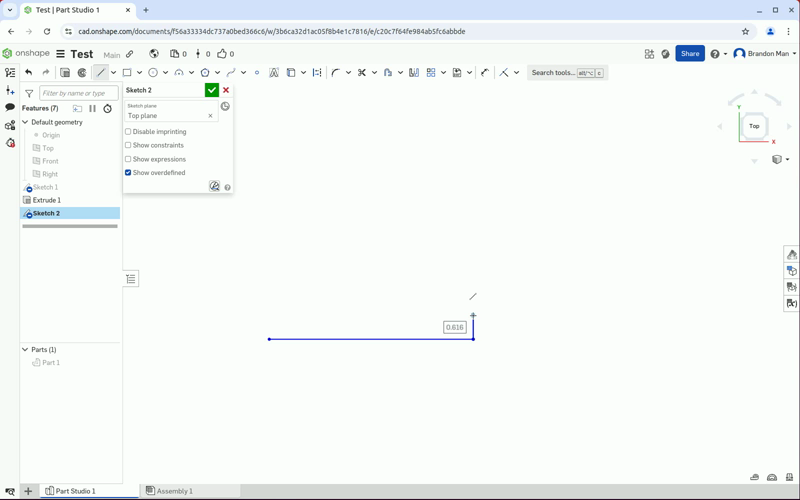
scroll(-6)
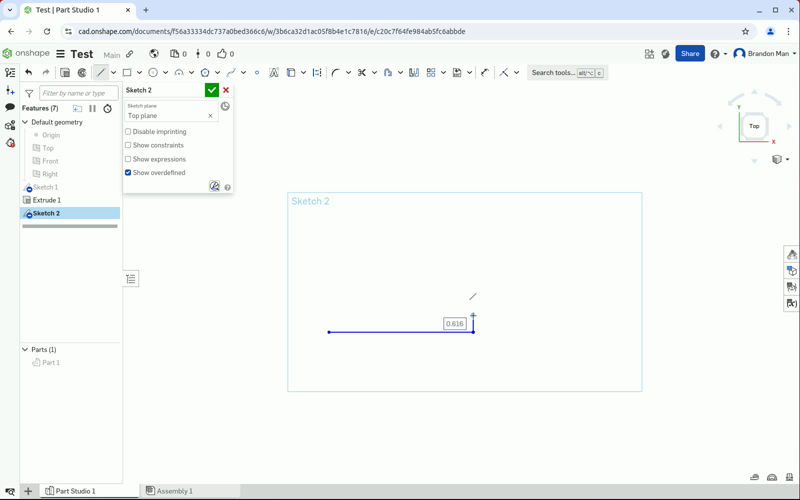
scroll(-6)
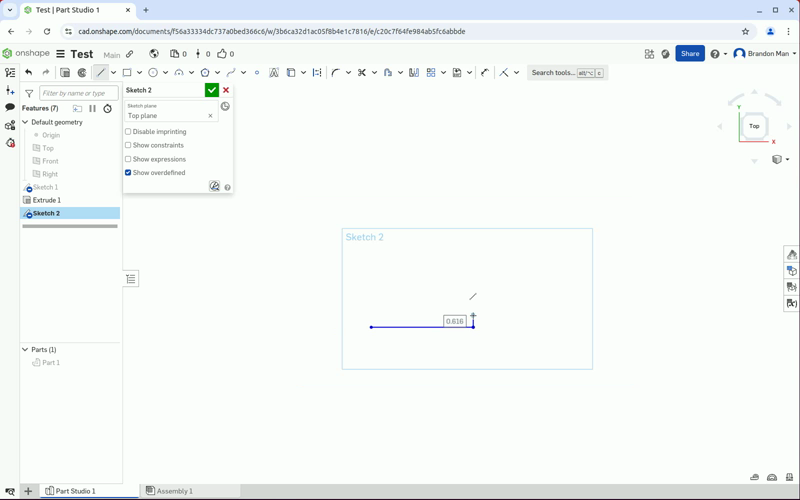
scroll(-6)
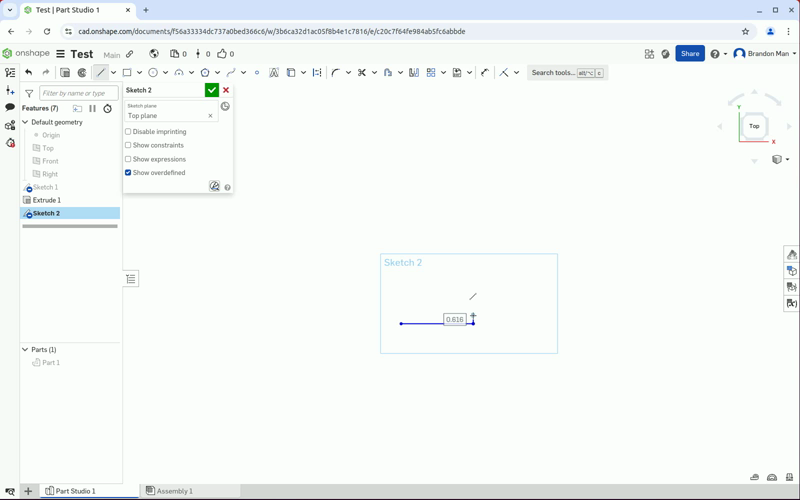
scroll(-6)
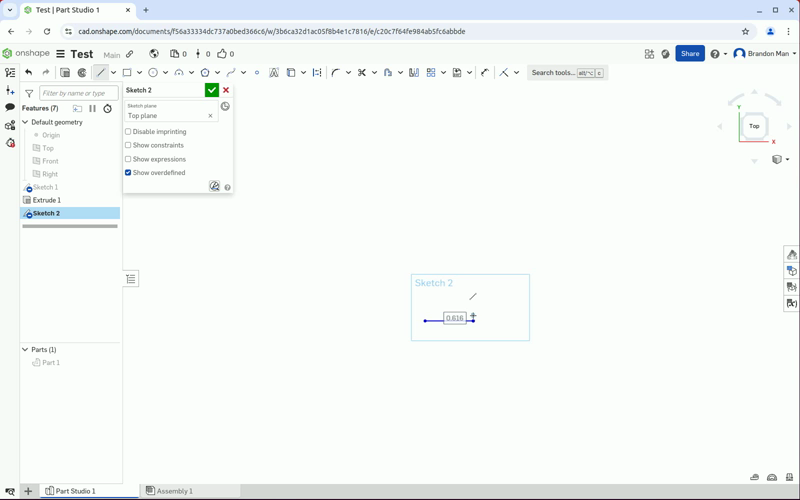
scroll(-6)
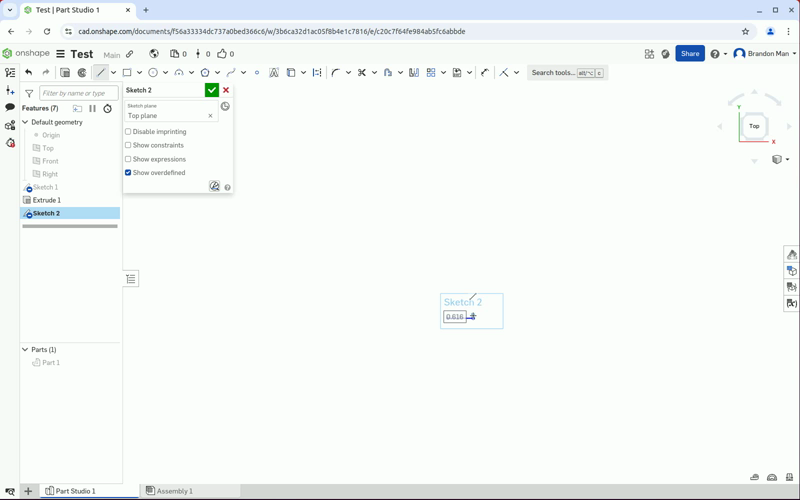
key_up(shift)
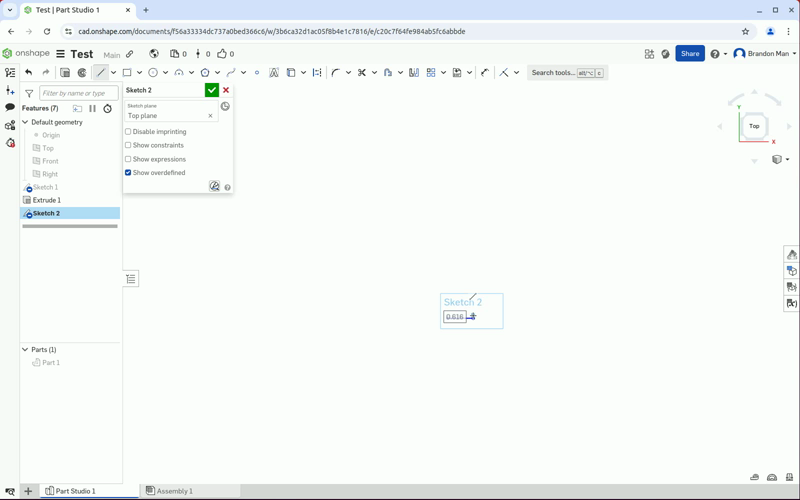
key_down(shift)
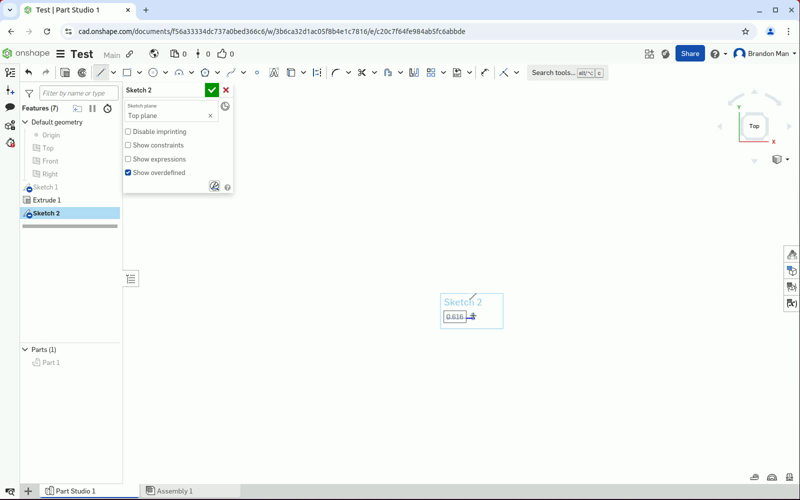
mouse_move(503, 315)
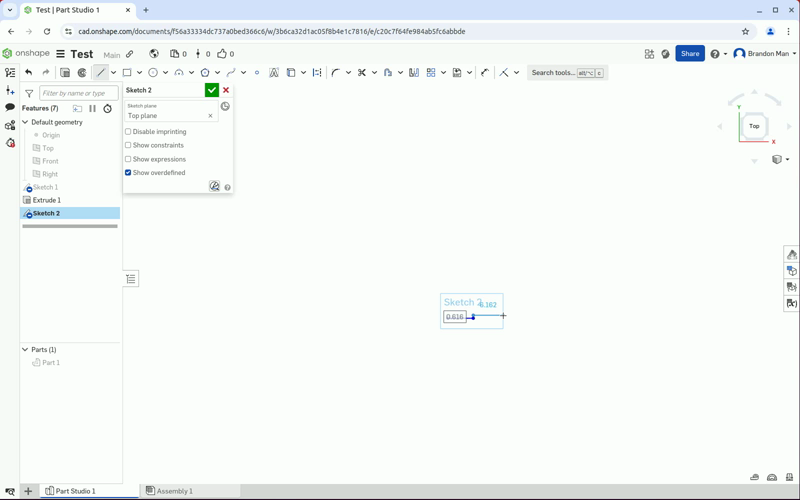
mouse_move(447, 315)
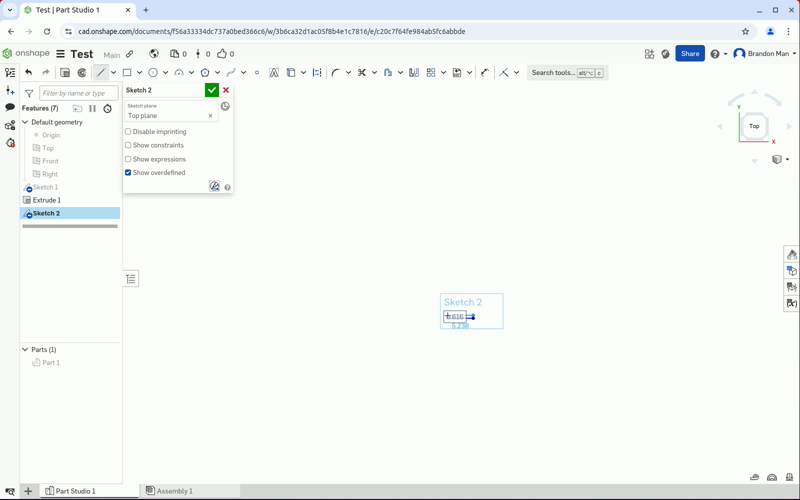
scroll(6)
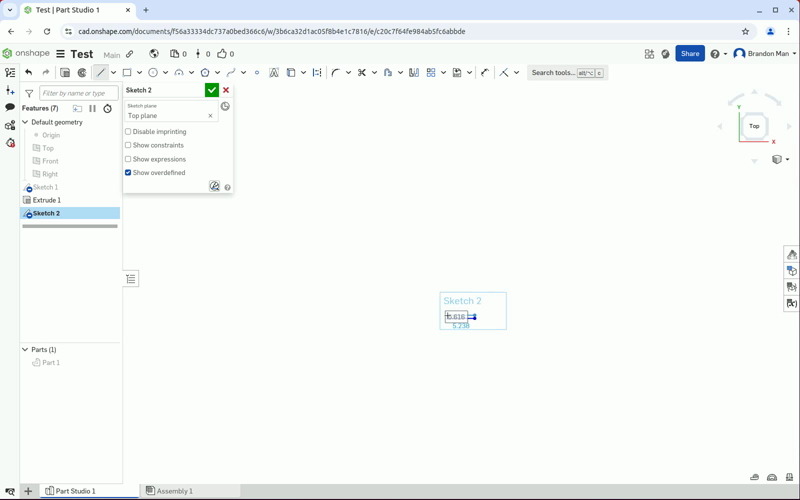
scroll(6)
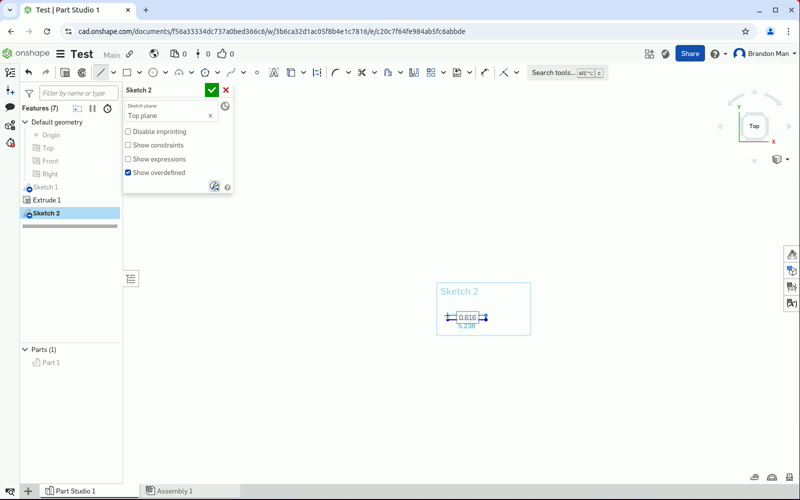
scroll(6)
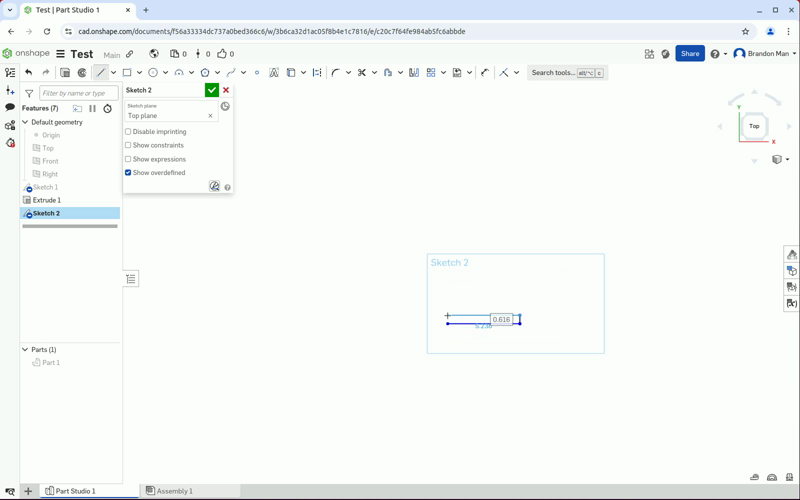
scroll(6)
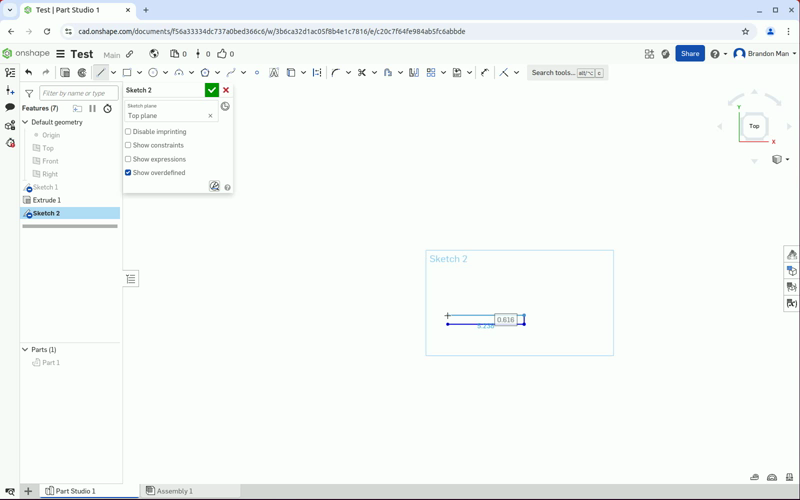
scroll(6)
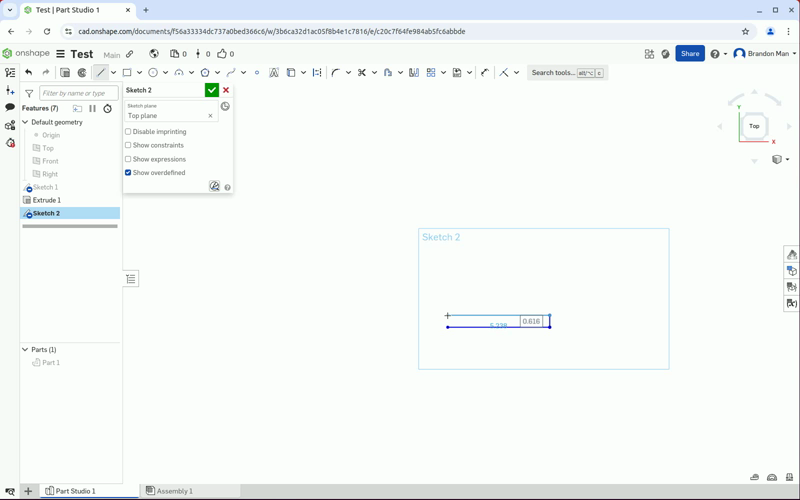
scroll(6)
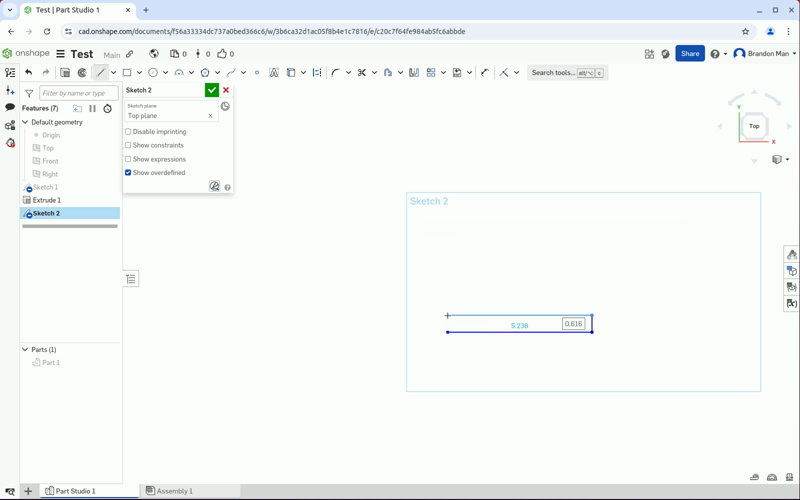
scroll(6)
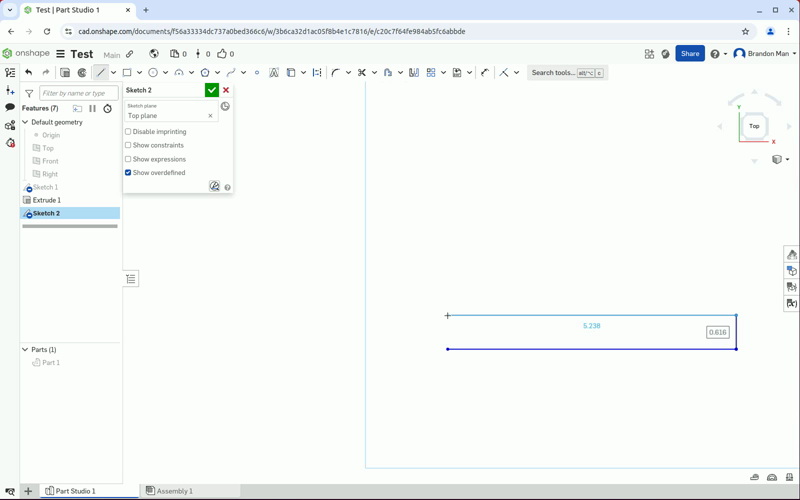
click(447, 315)
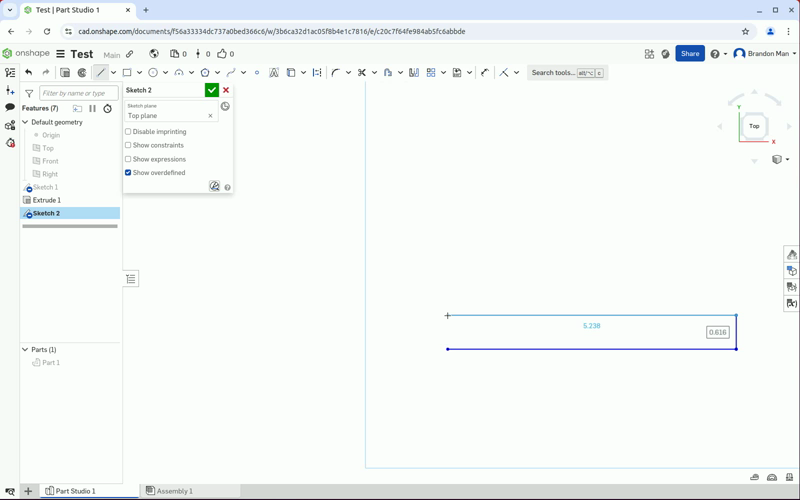
scroll(-6)
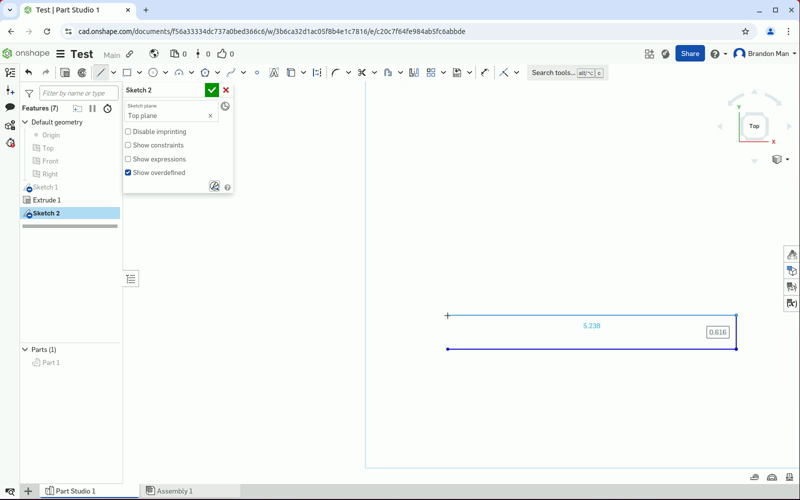
scroll(-6)
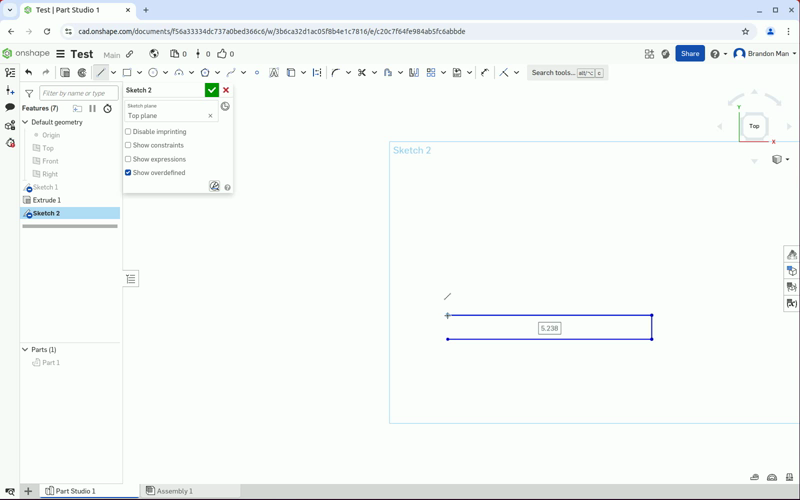
scroll(-6)
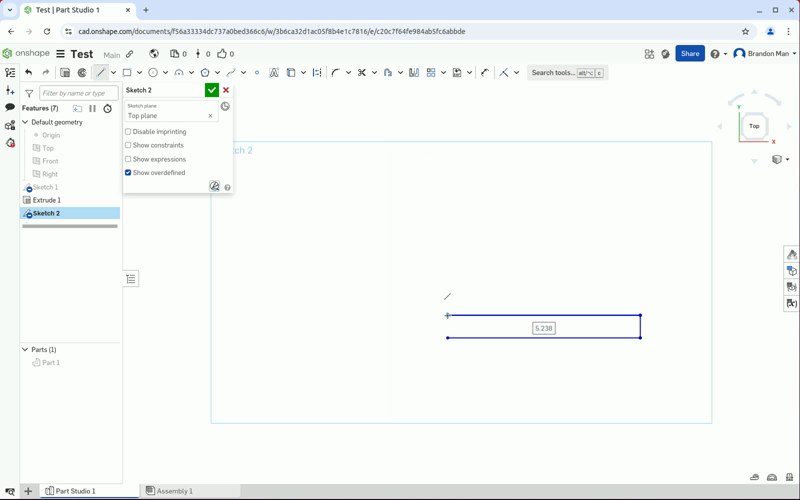
scroll(-6)
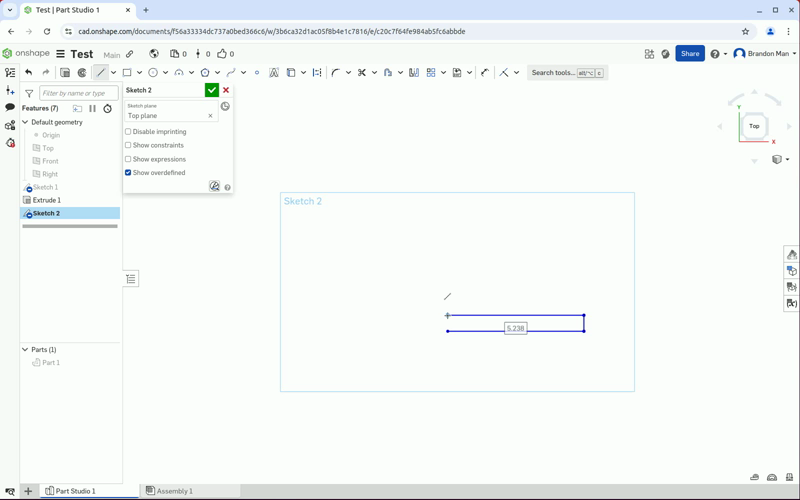
scroll(-6)
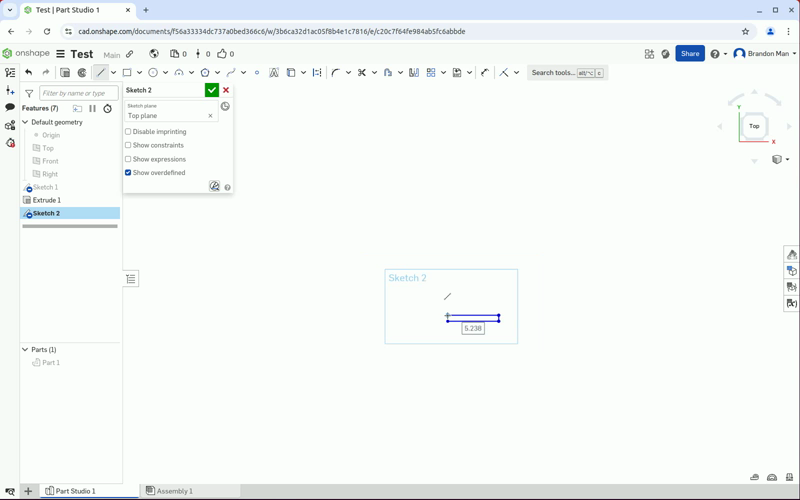
scroll(-6)
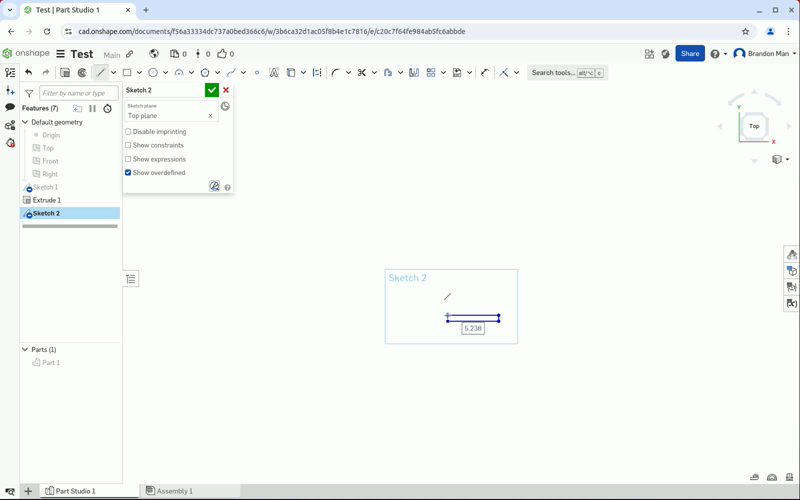
scroll(-6)
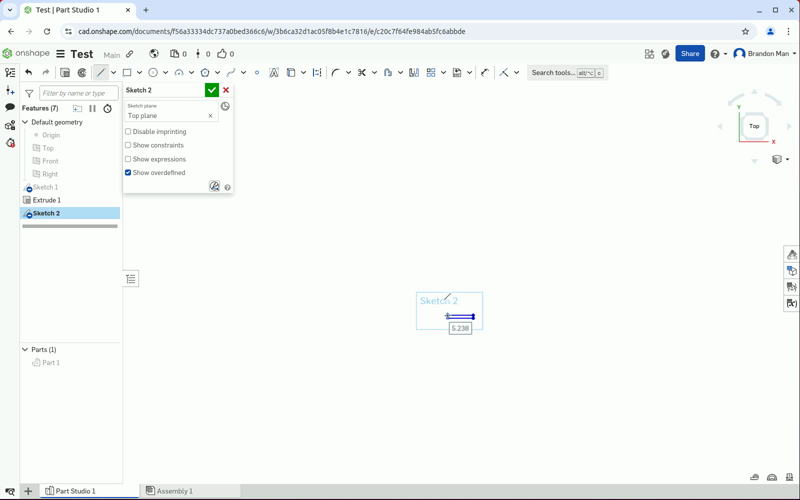
key_up(shift)
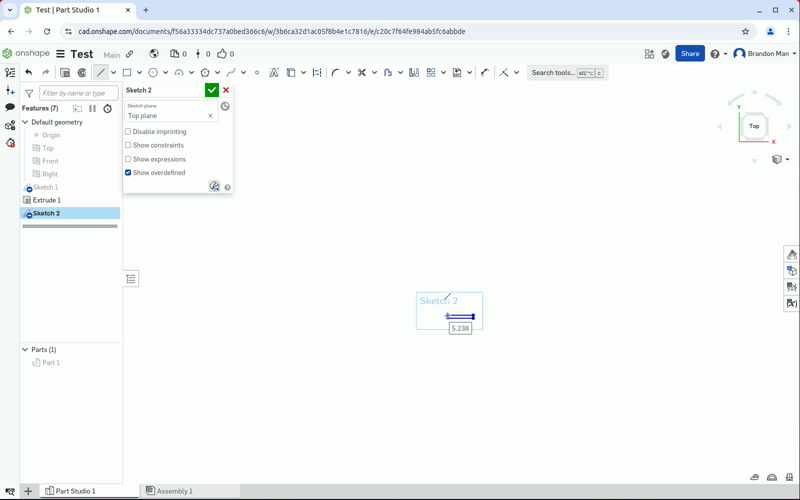
mouse_move(477, 315)
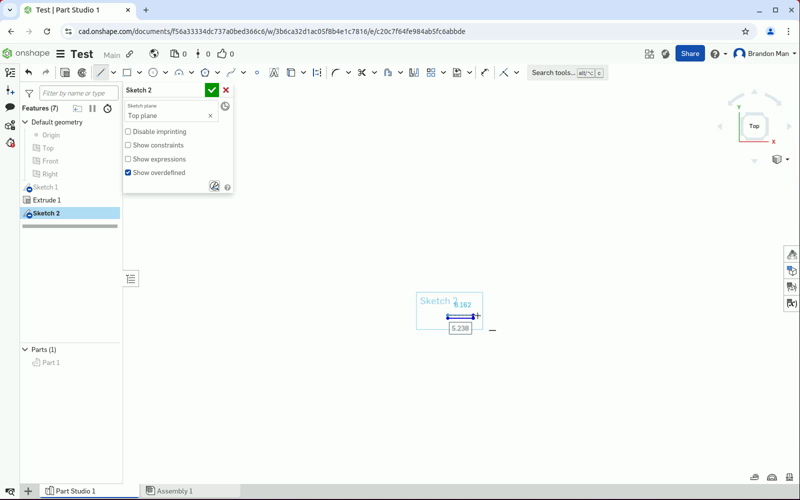
key_down(shift)
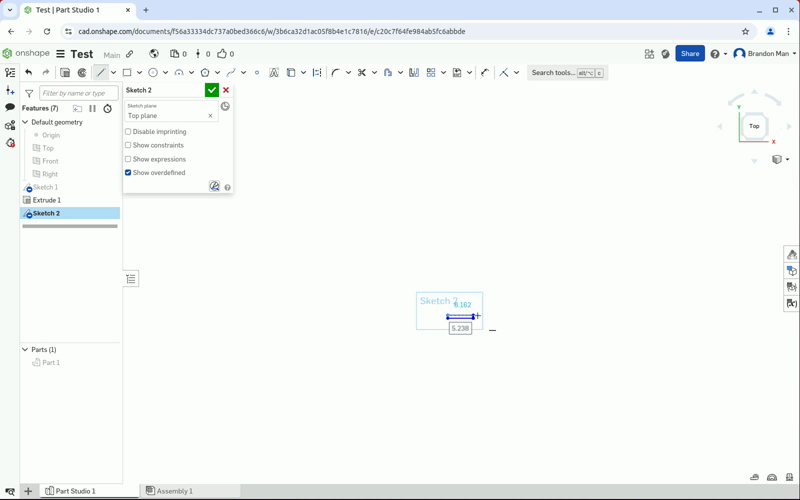
mouse_move(447, 318)
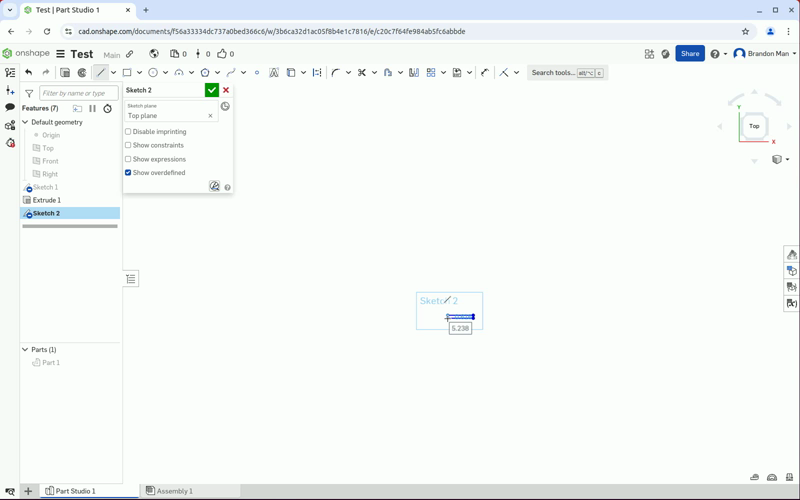
scroll(6)
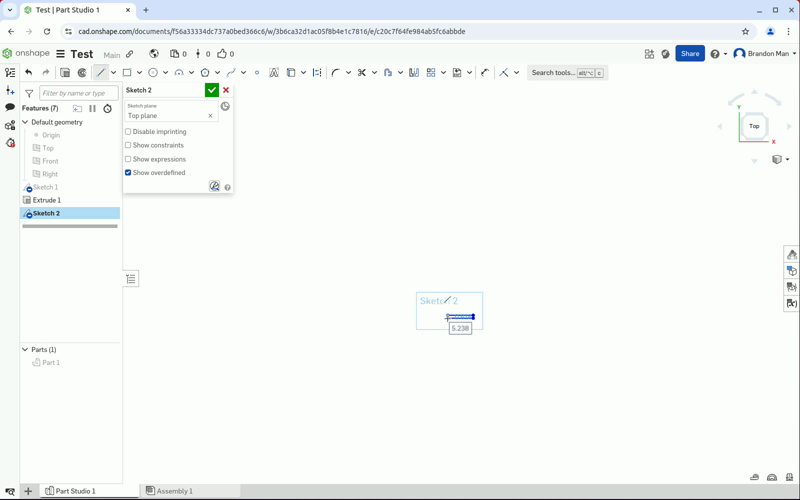
scroll(6)
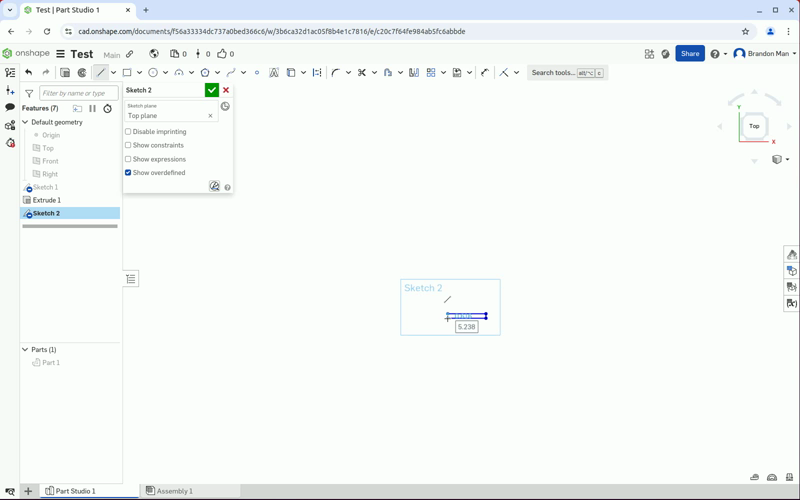
scroll(6)
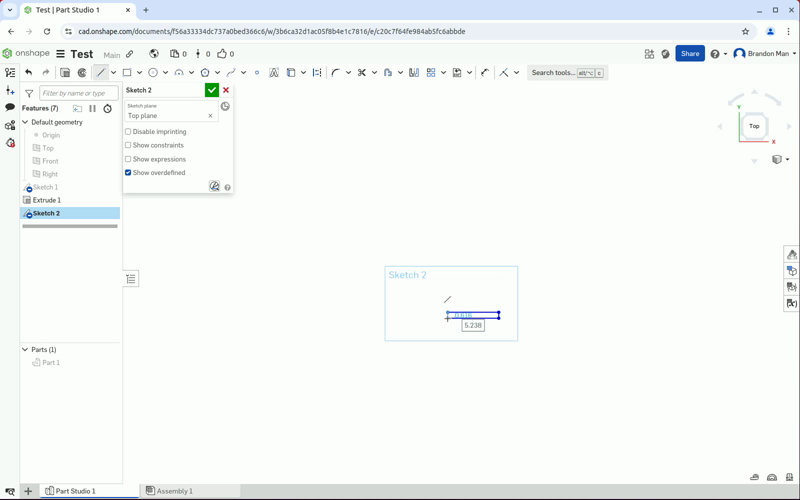
scroll(6)
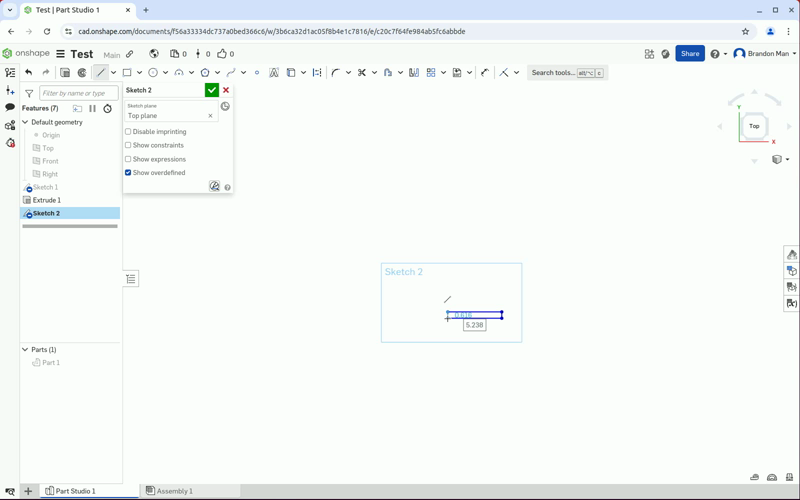
scroll(6)
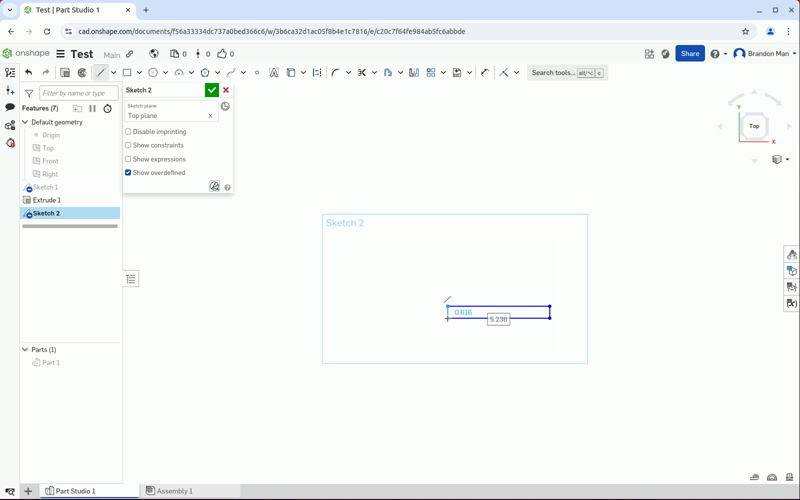
scroll(6)
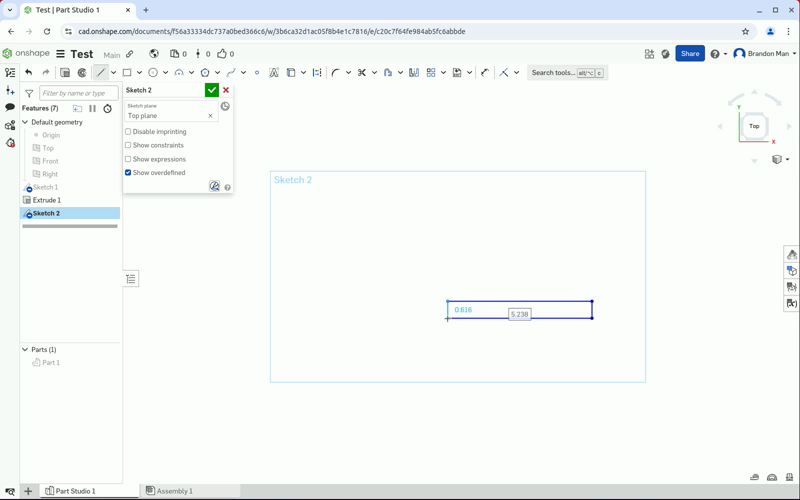
scroll(6)
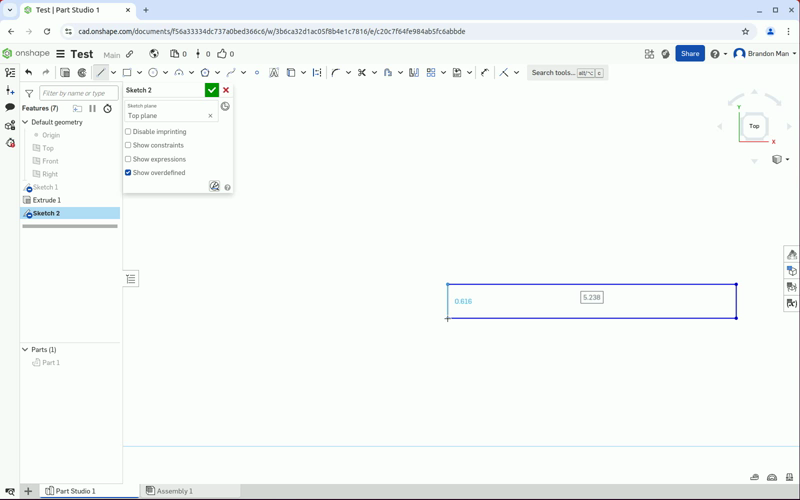
key_up(shift)
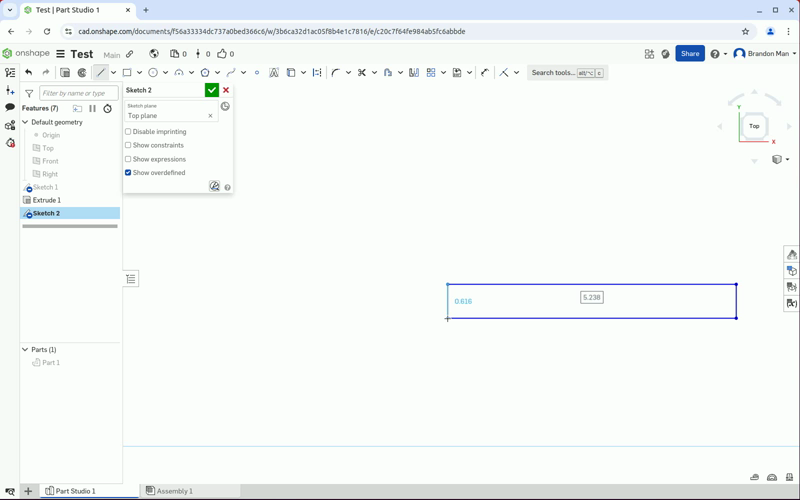
click(447, 318)
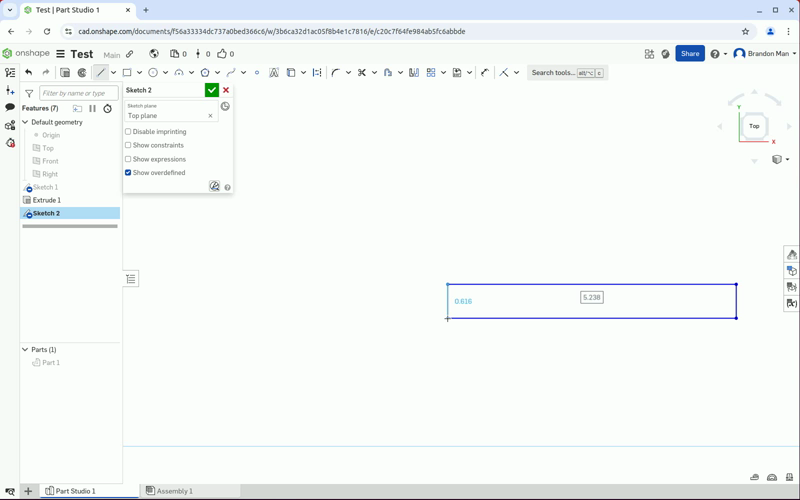
scroll(-6)
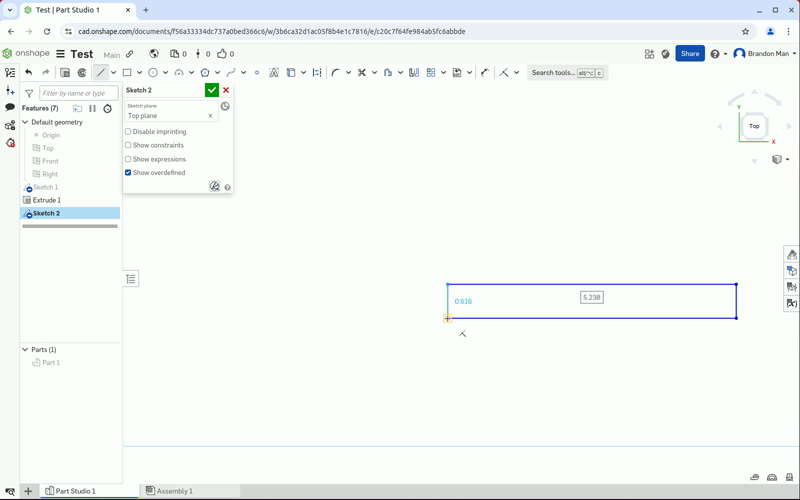
scroll(-6)
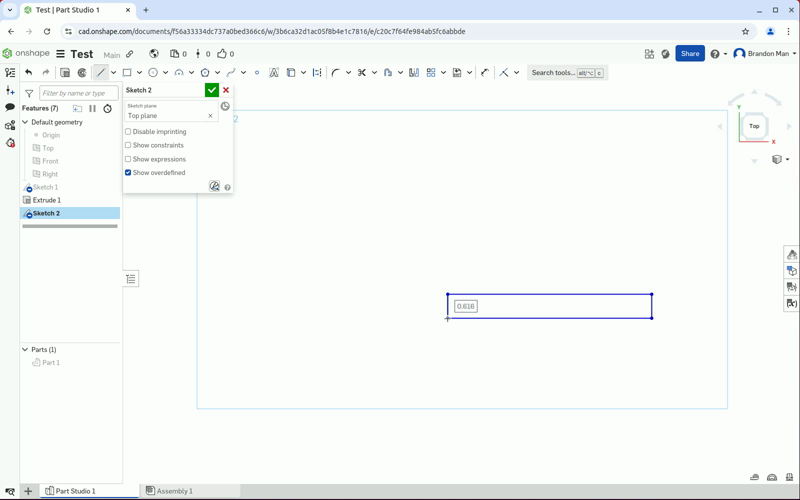
scroll(-6)
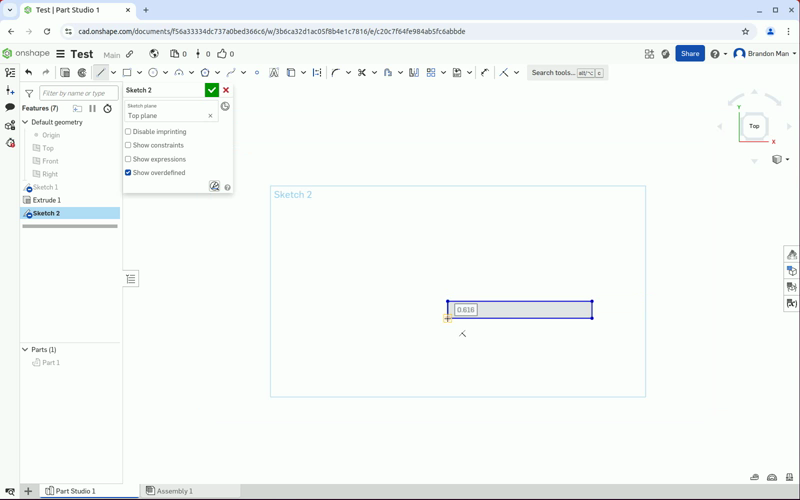
scroll(-6)
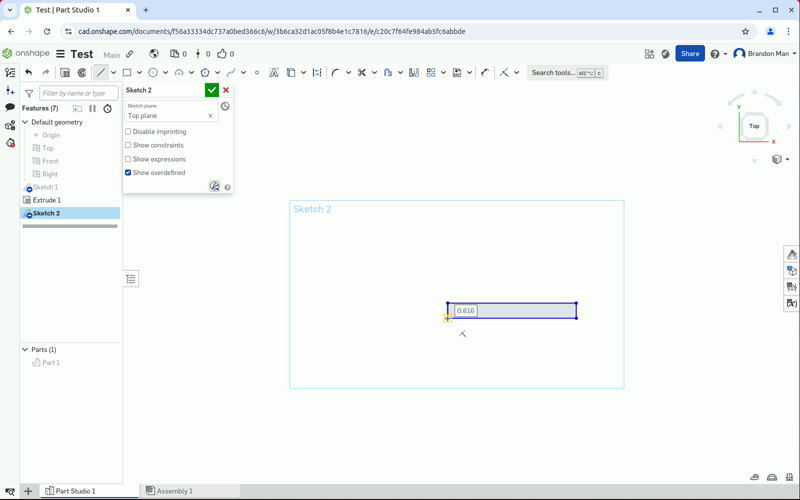
scroll(-6)
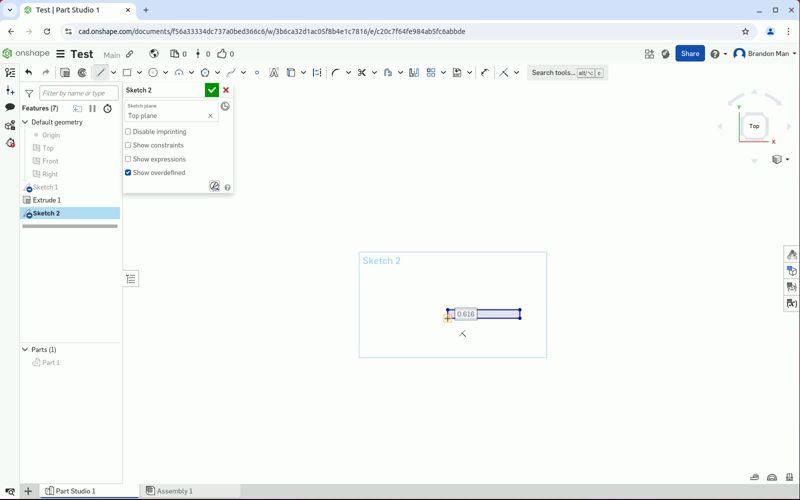
scroll(-6)
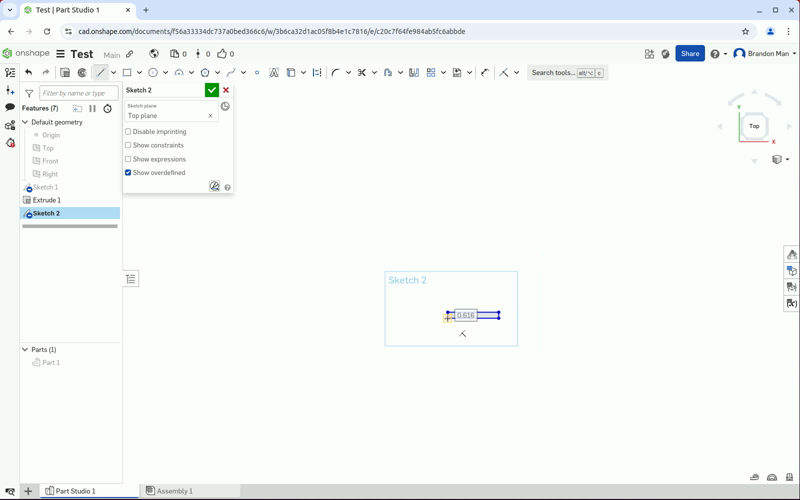
scroll(-6)
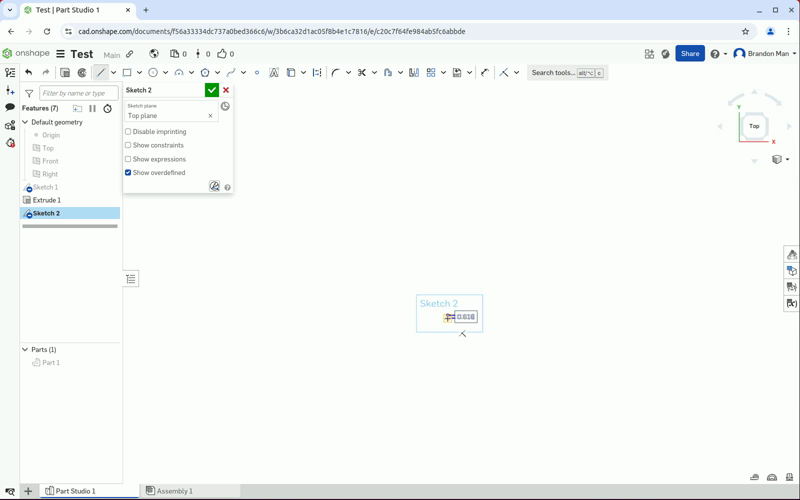
key(esc)
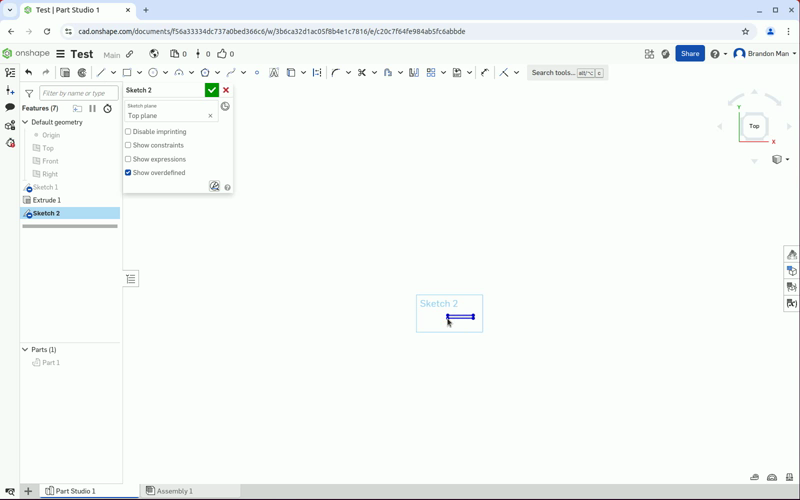
mouse_move(457, 317)
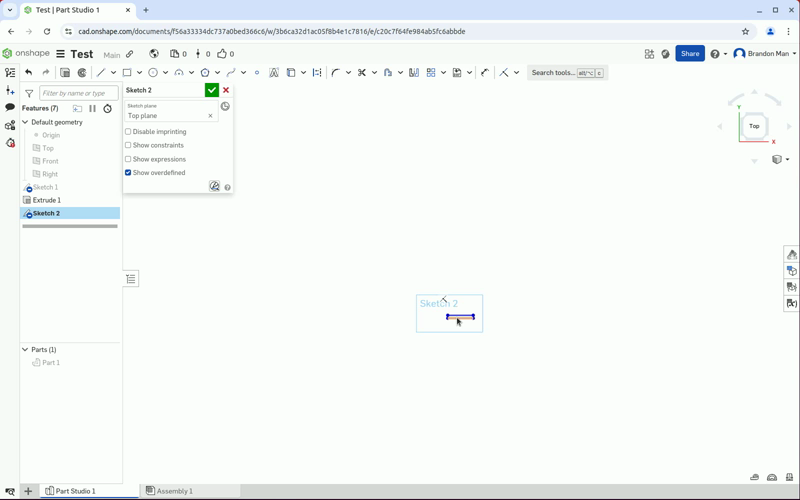
scroll(6)
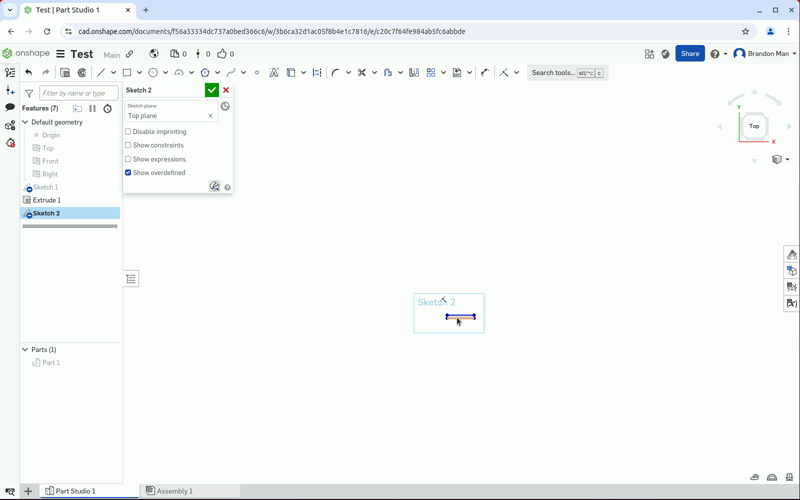
scroll(6)
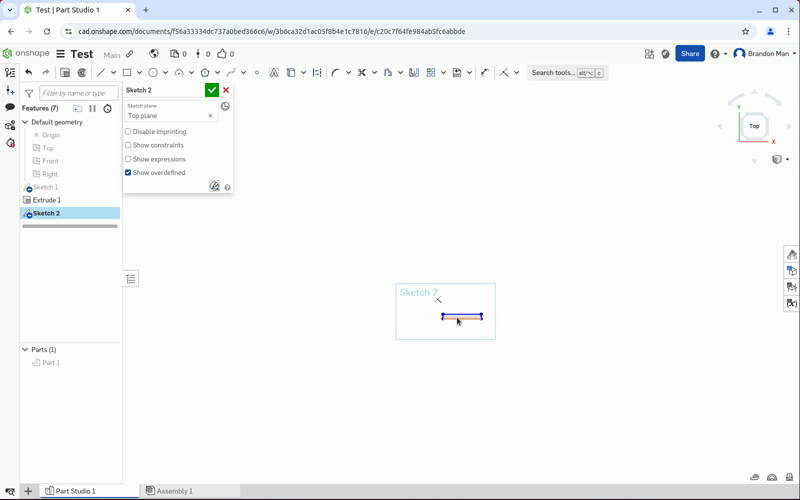
scroll(6)
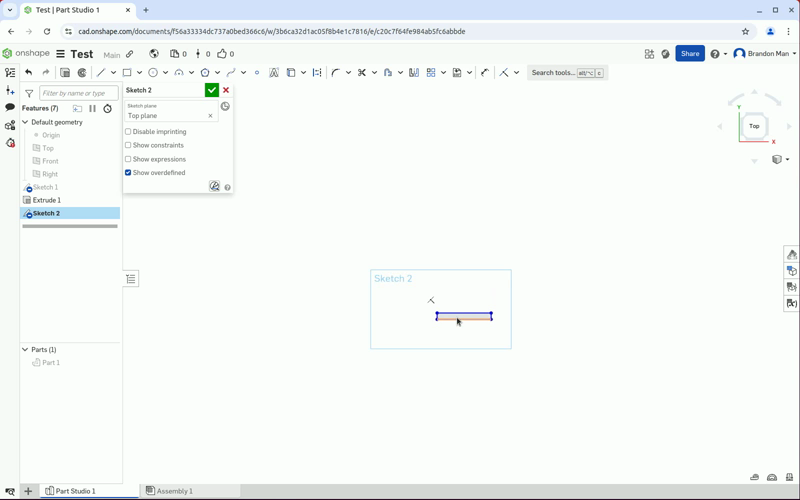
scroll(6)
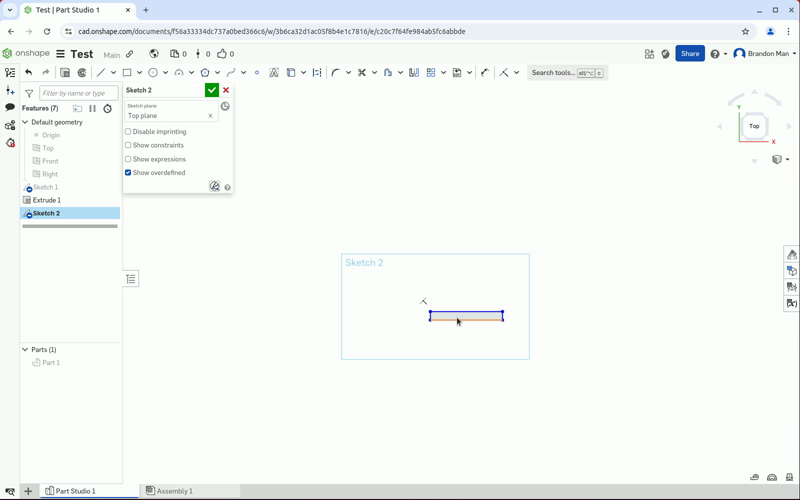
scroll(6)
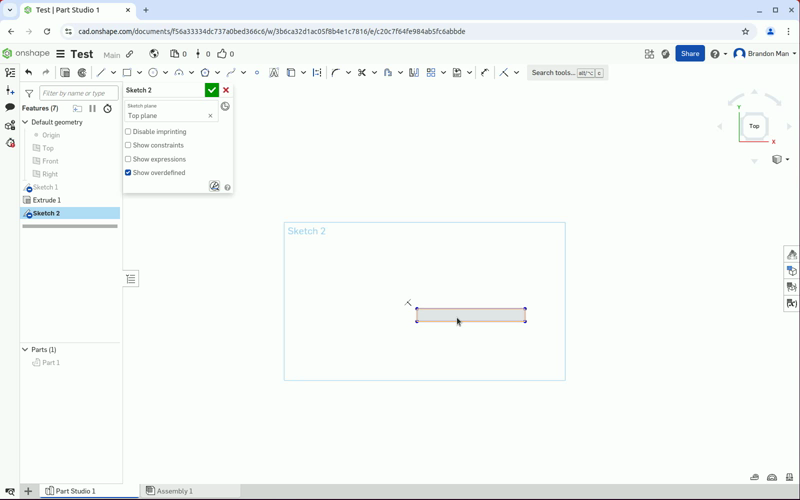
scroll(6)
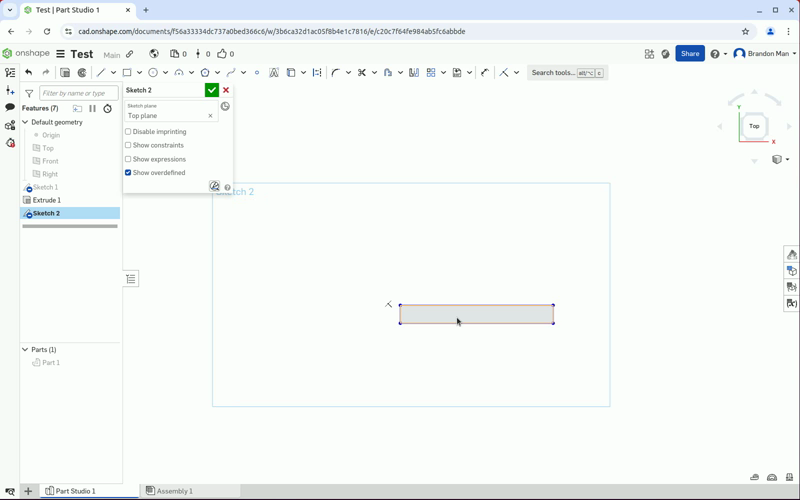
scroll(6)
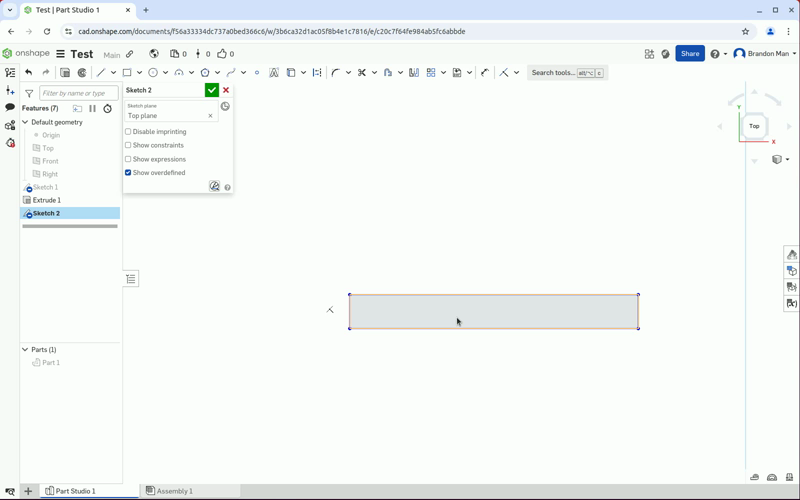
click(457, 317)
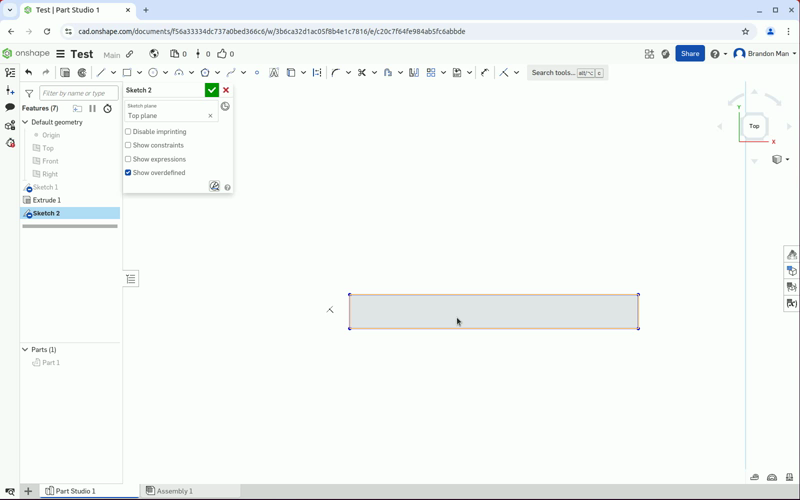
scroll(-6)
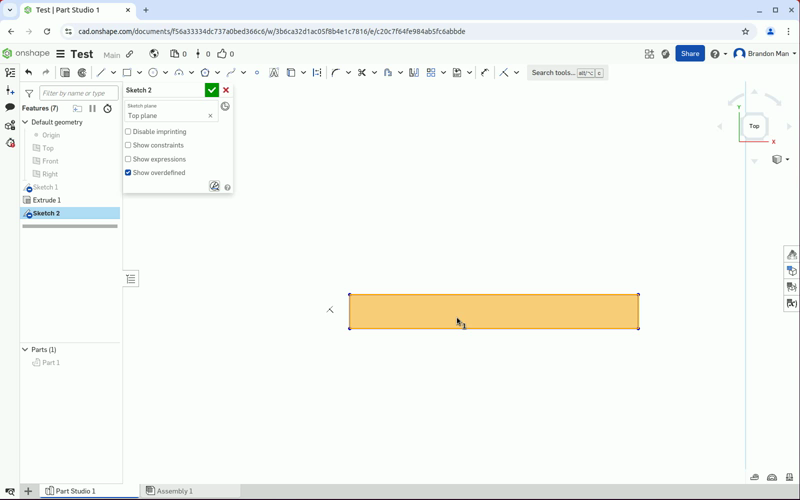
scroll(-6)
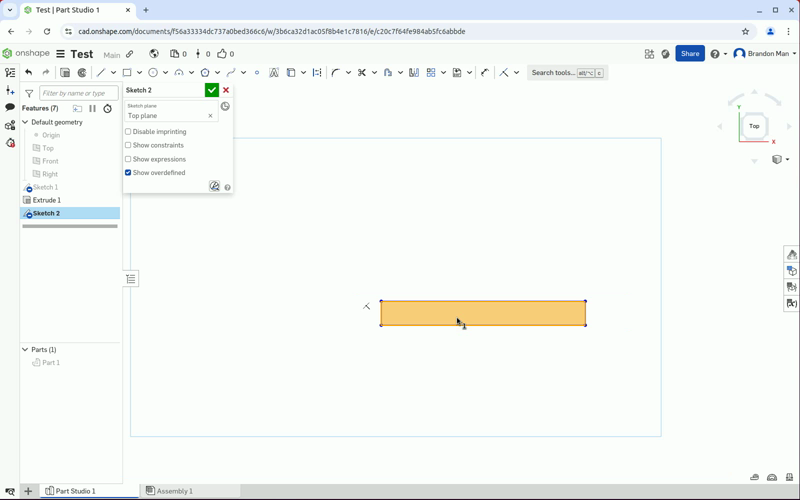
scroll(-6)
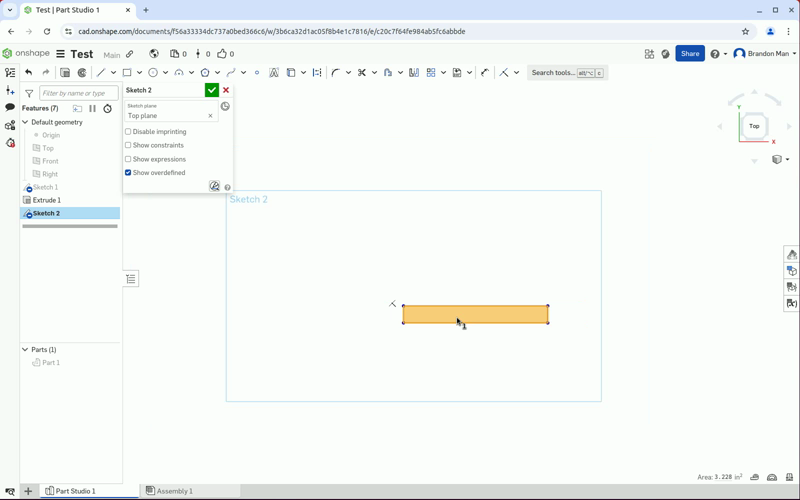
scroll(-6)
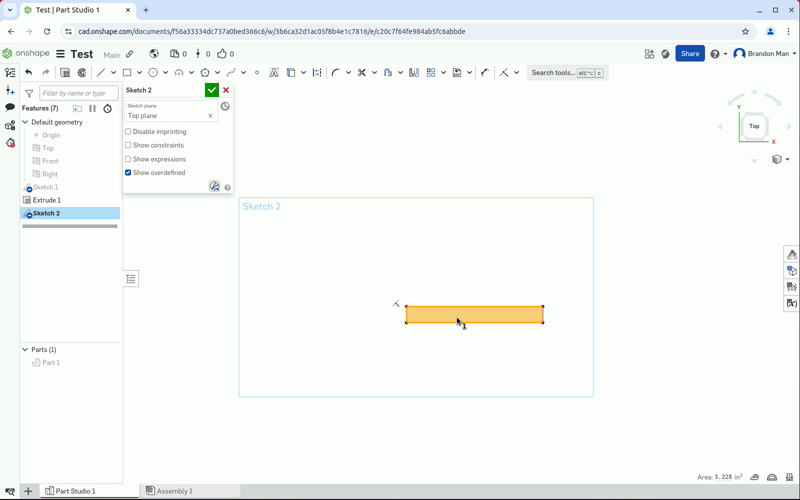
scroll(-6)
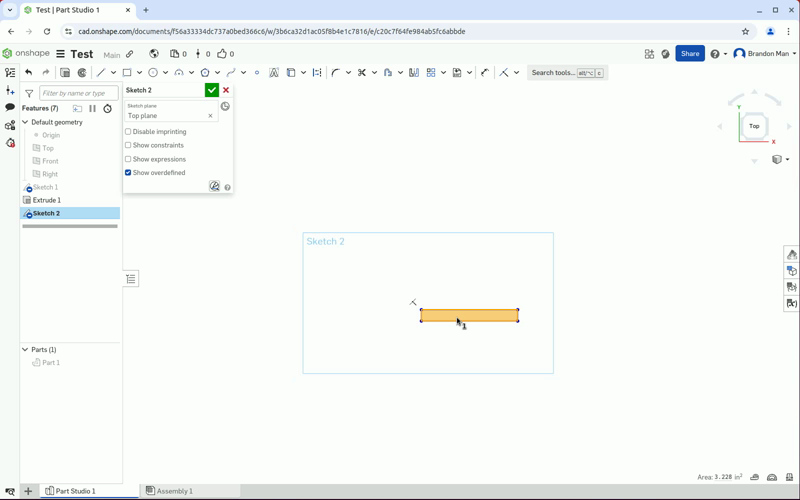
scroll(-6)
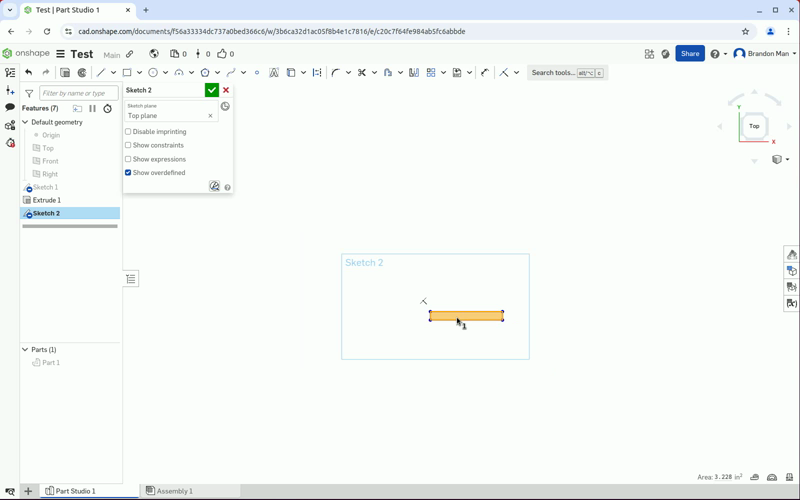
scroll(-6)
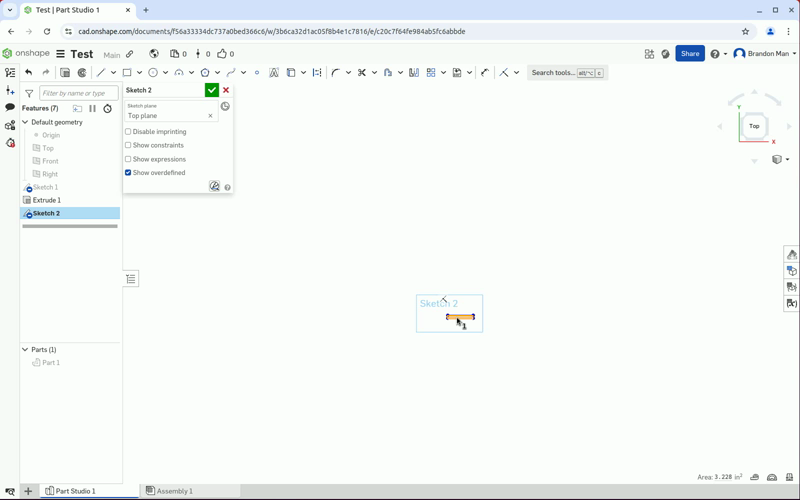
mouse_move(73, 352)
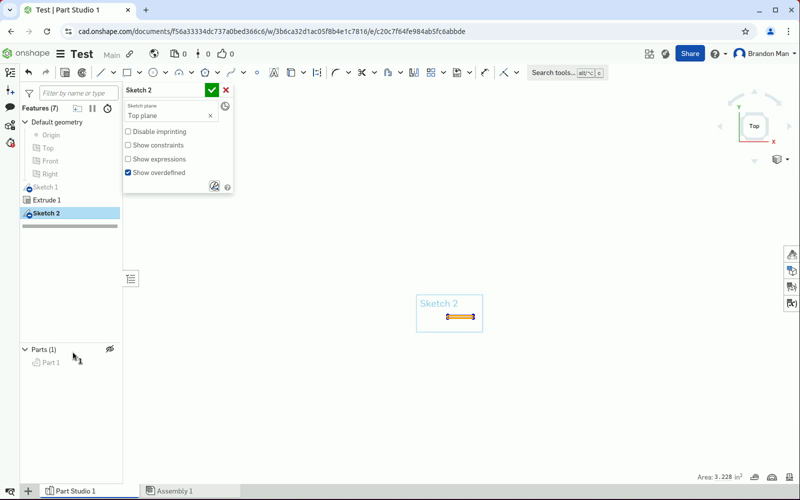
key(shift+y)
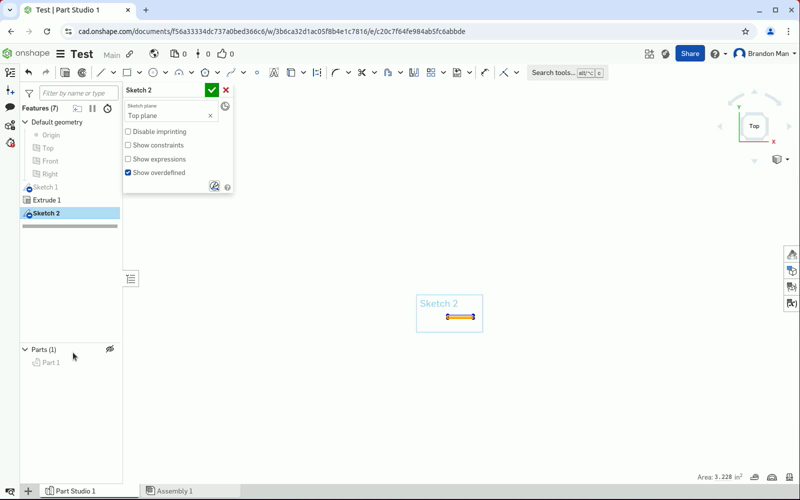
key(shift+e)
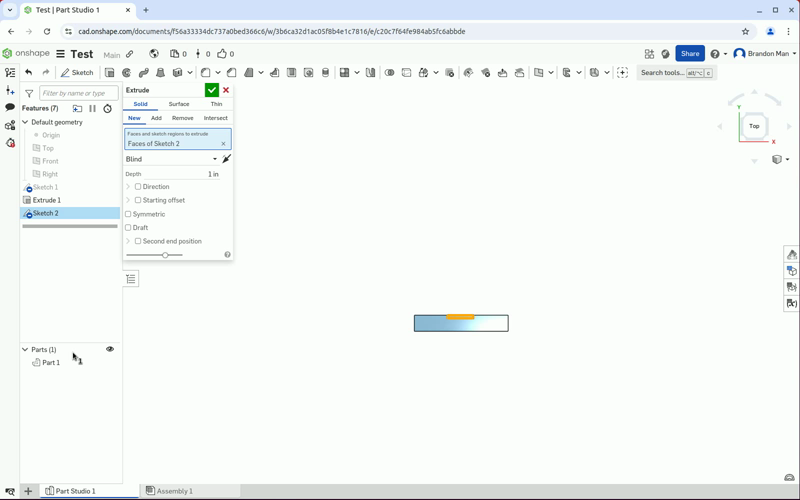
mouse_move(143, 106)
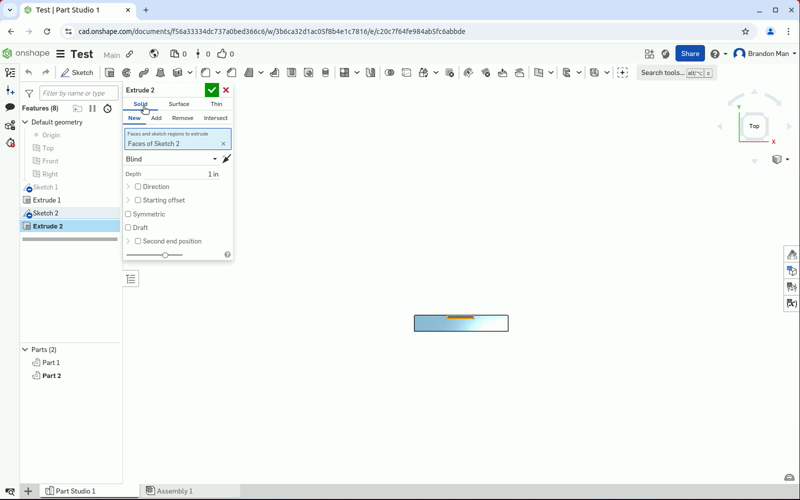
click(143, 106)
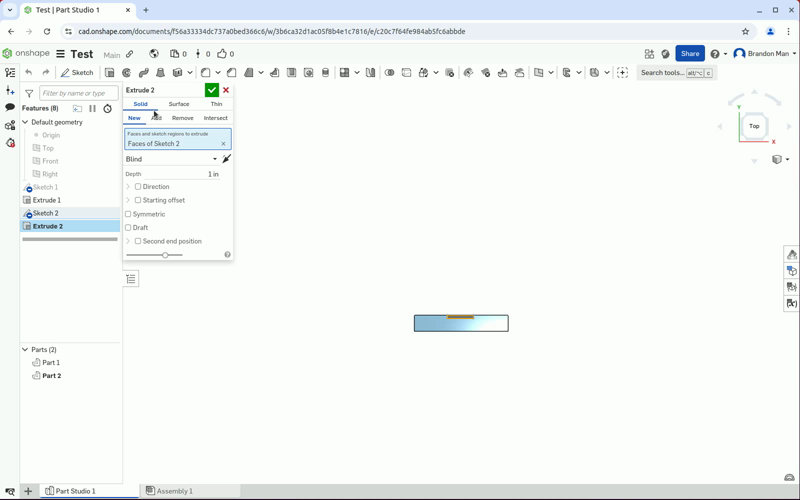
mouse_move(186, 120)
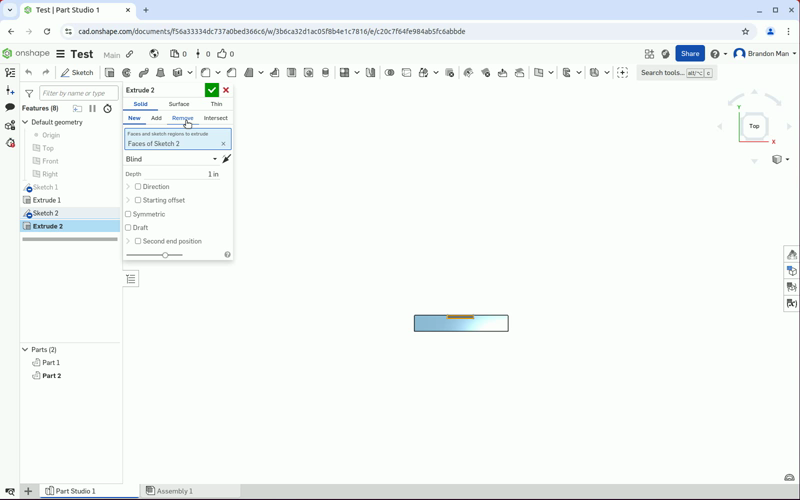
click(186, 120)
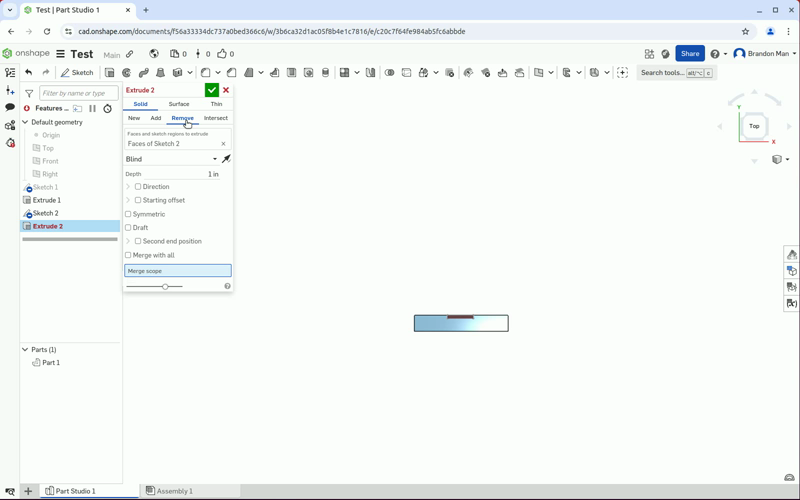
key(tab, 4)
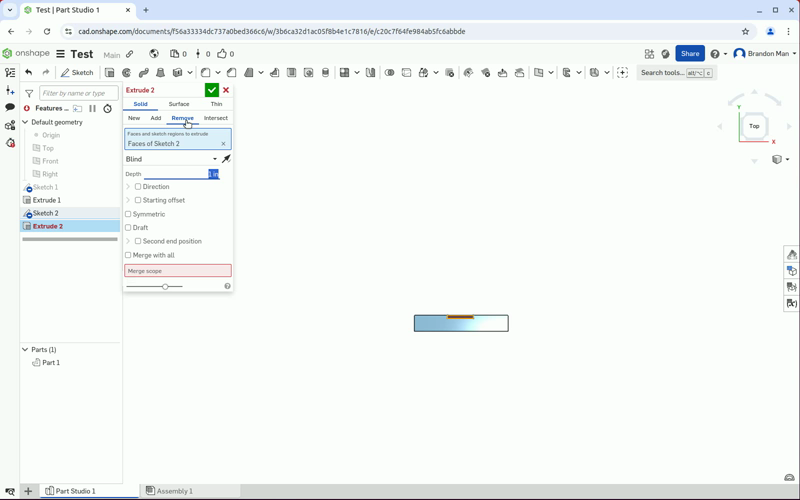
text(18.294)
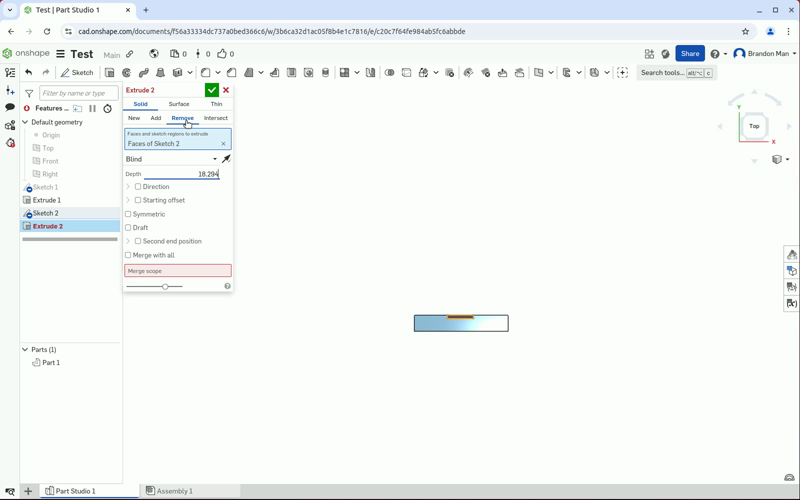
key(tab, 6)
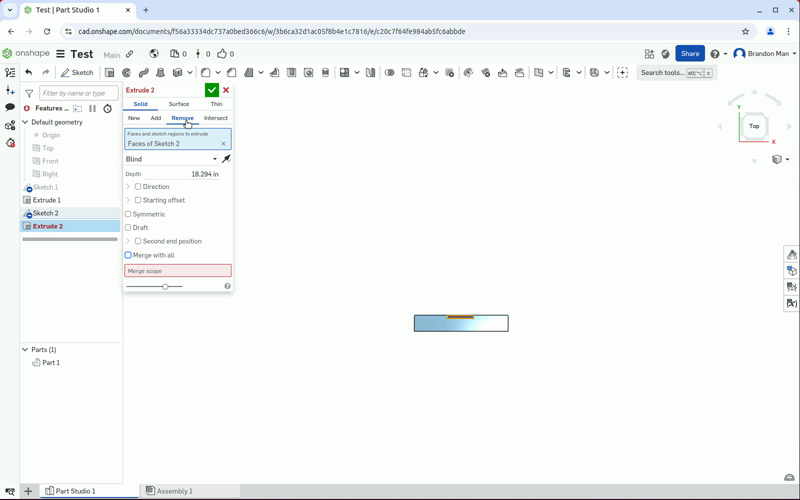
key(space)
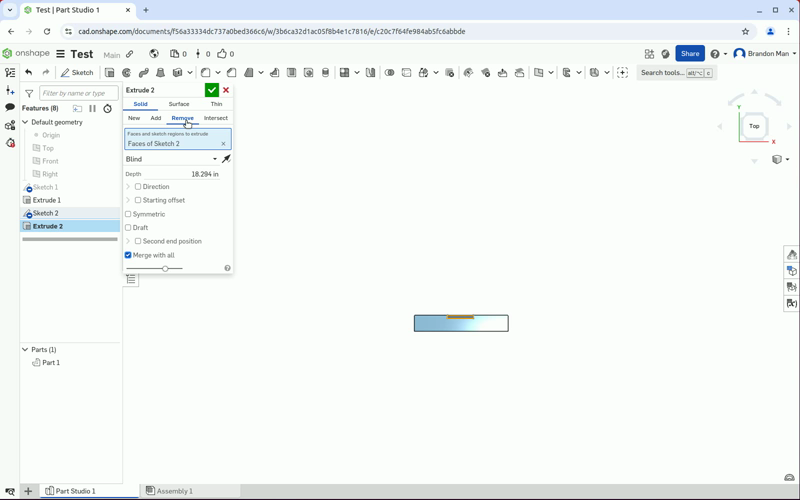
key(enter)
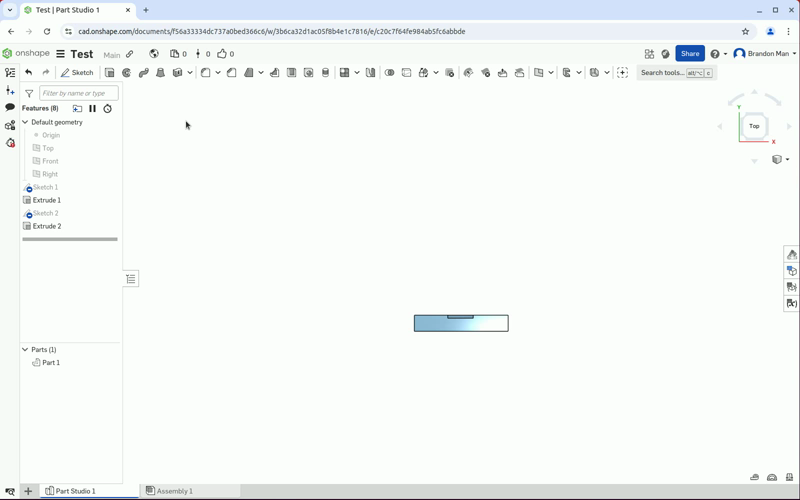
key(shift+h)
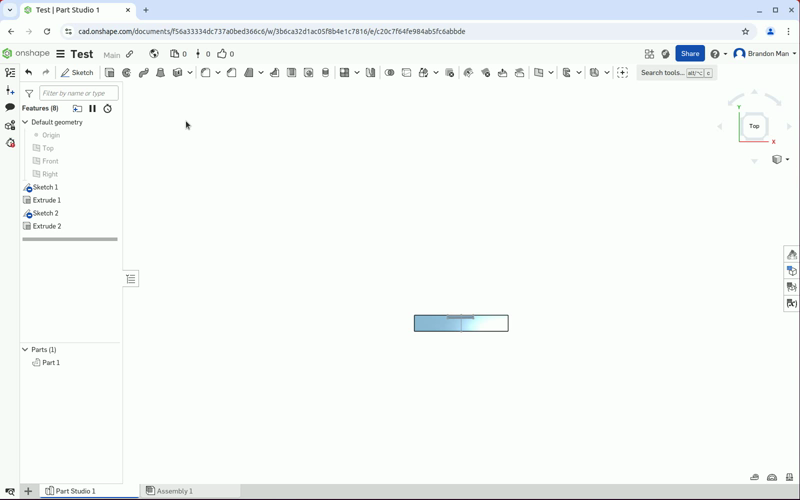
key(shift+h)
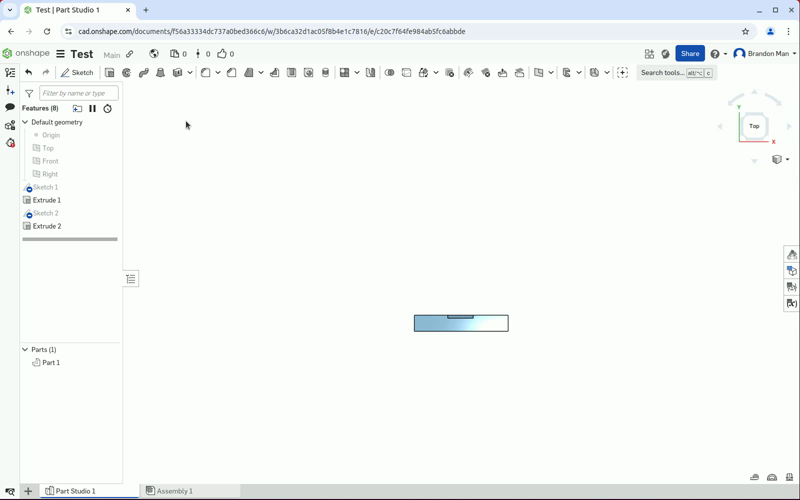
mouse_move(73, 189)
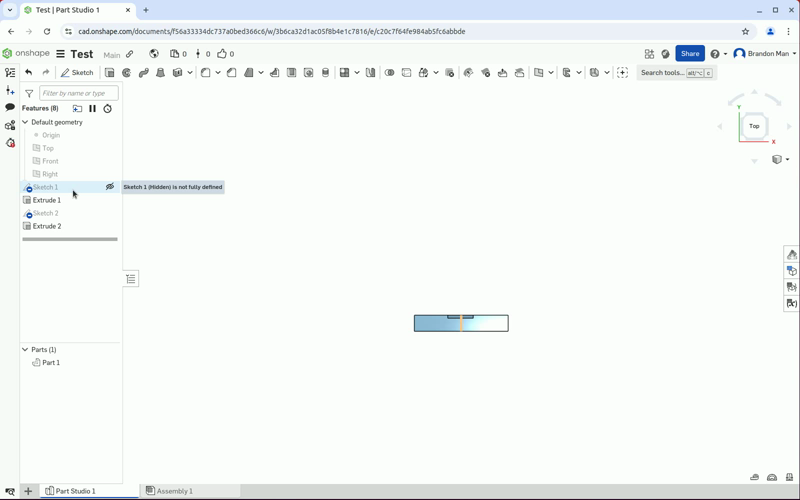
click(73, 189)
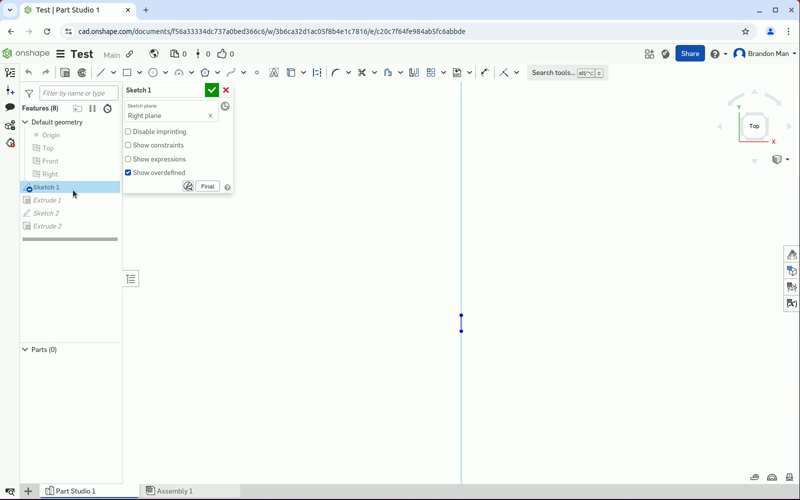
mouse_move(229, 92)
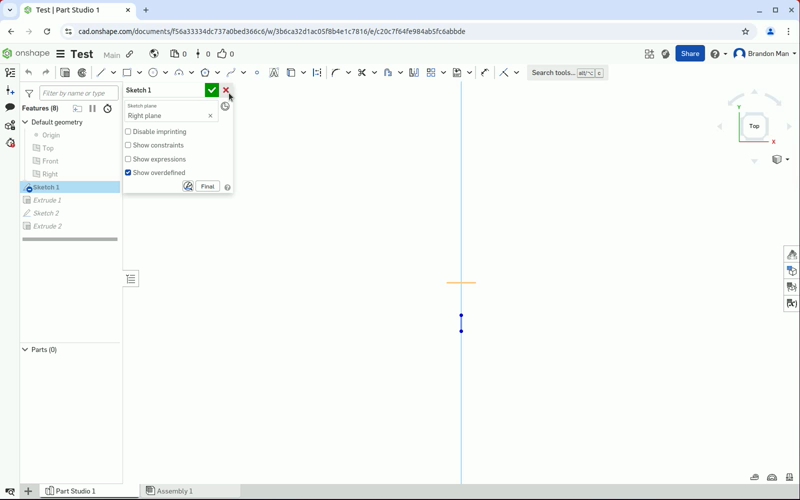
click(229, 92)
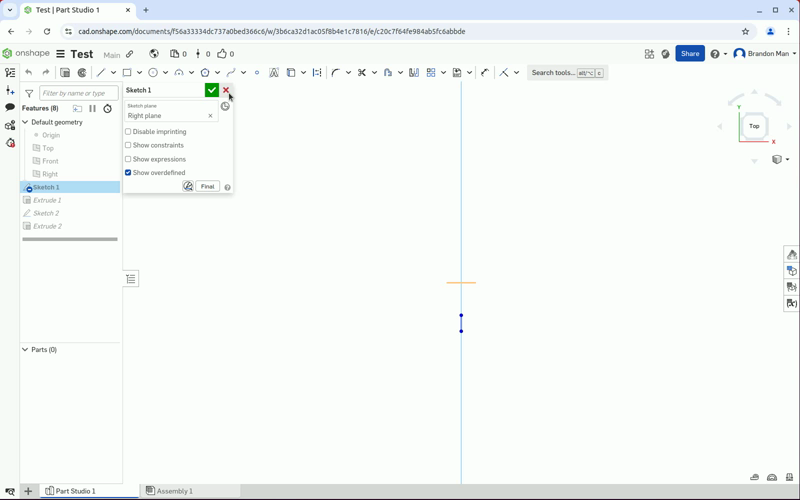
key(shift+s)
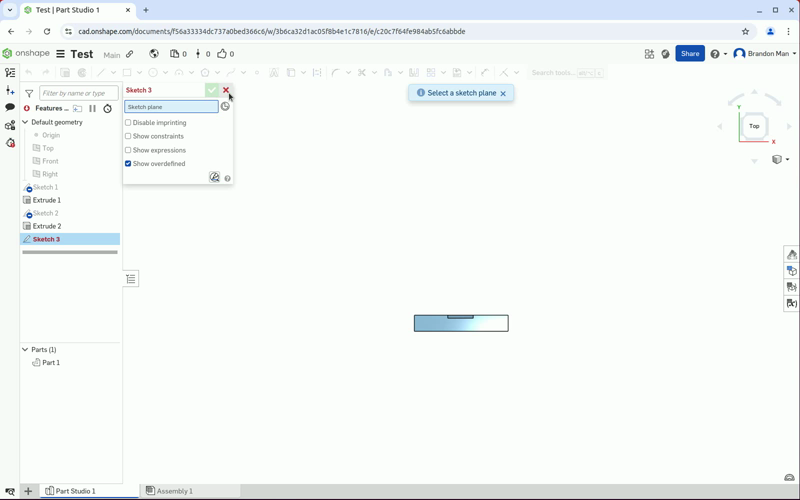
mouse_move(73, 150)
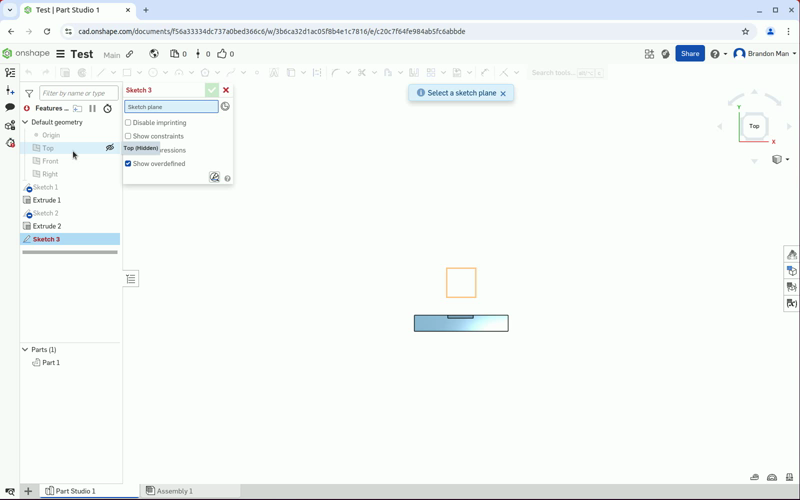
click(73, 150)
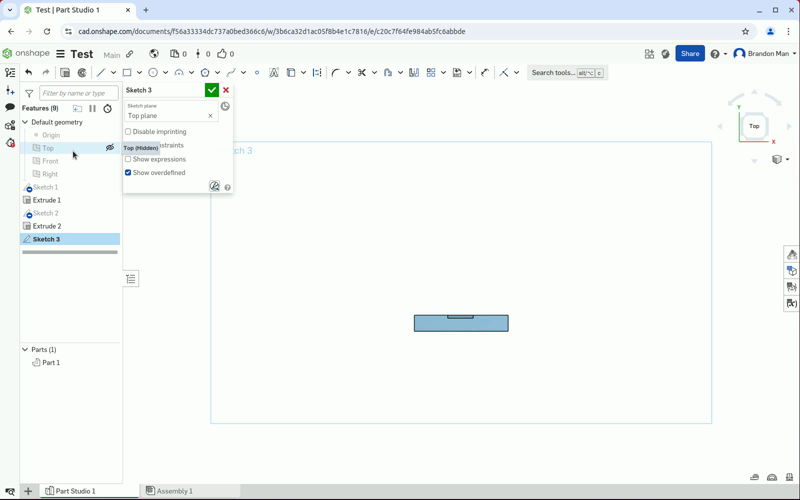
mouse_move(73, 352)
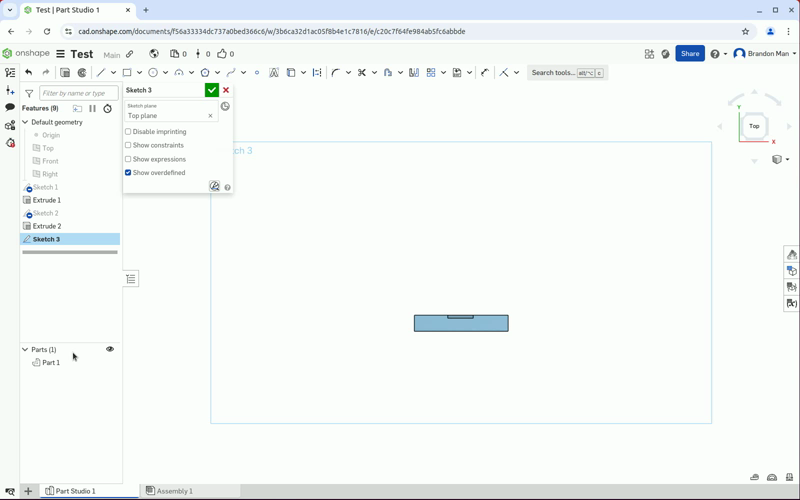
key(y)
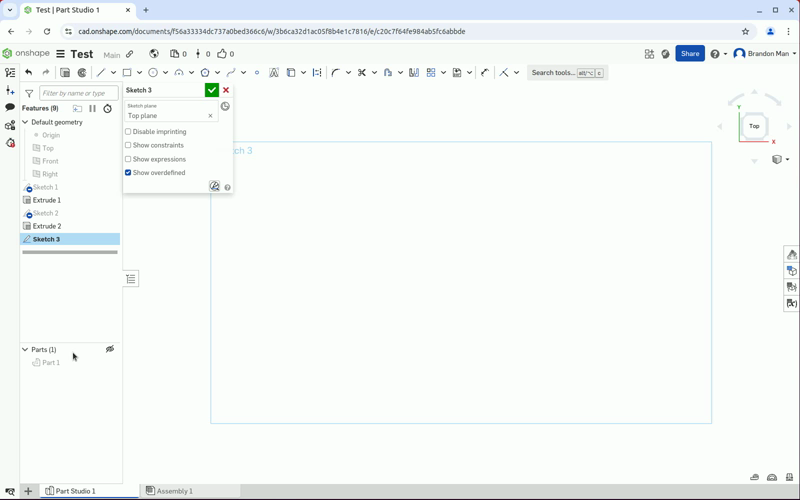
key(l)
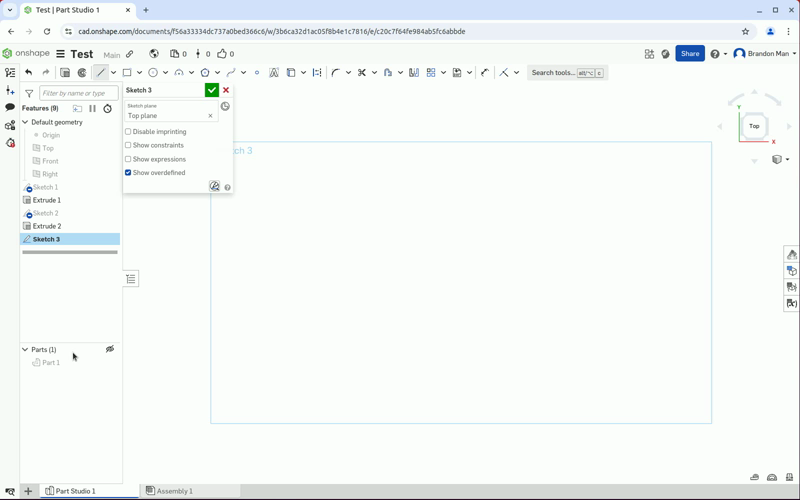
key_down(shift)
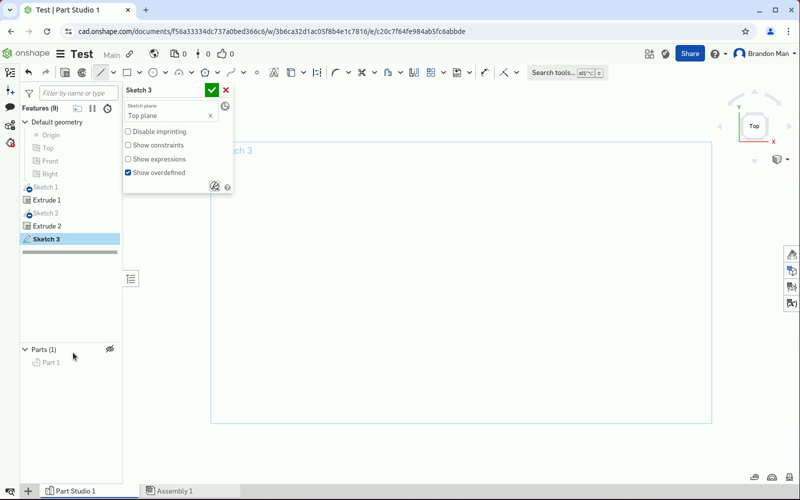
mouse_move(447, 330)
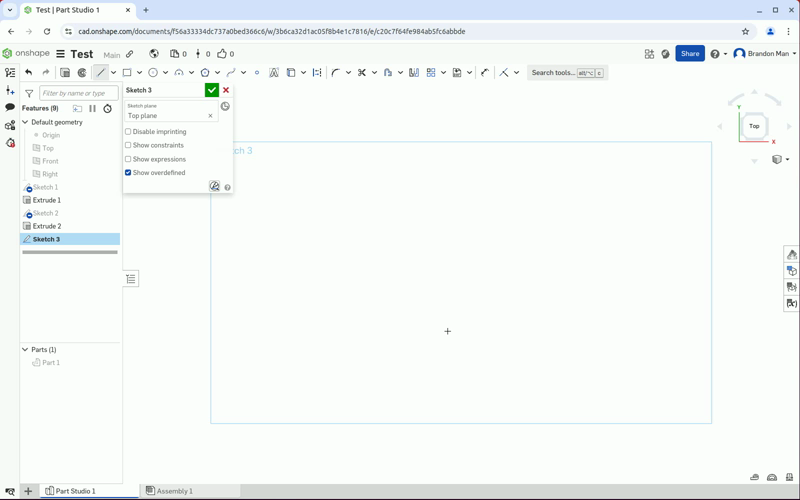
click(447, 330)
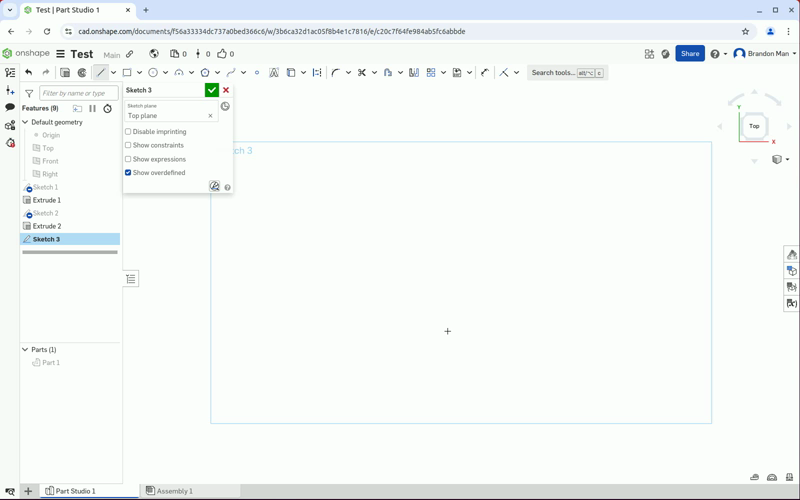
key_up(shift)
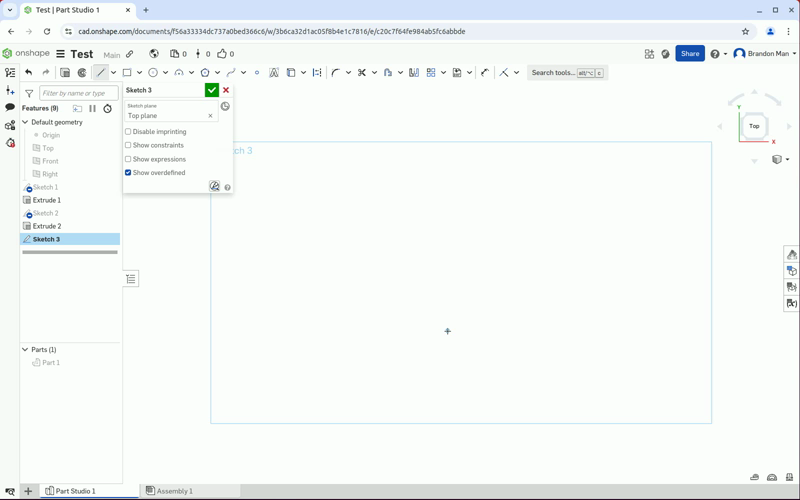
key_down(shift)
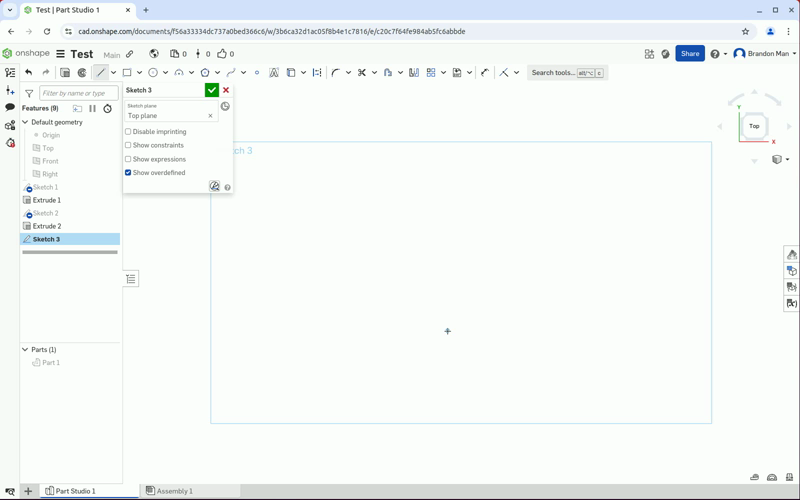
mouse_move(477, 330)
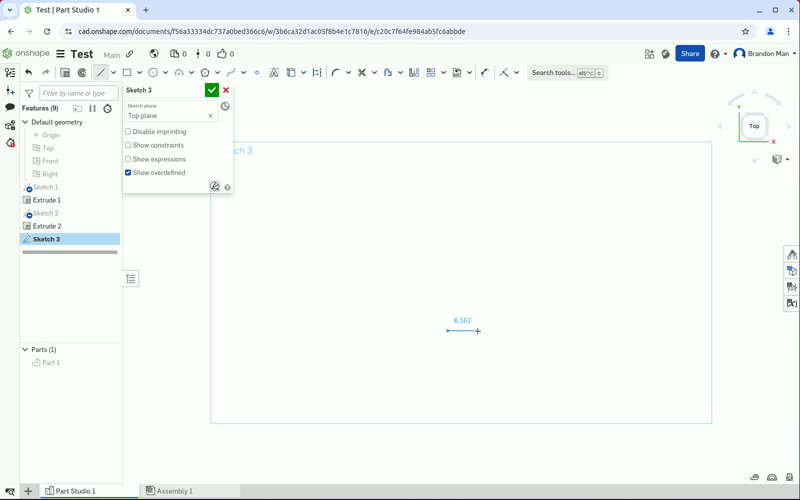
mouse_move(473, 330)
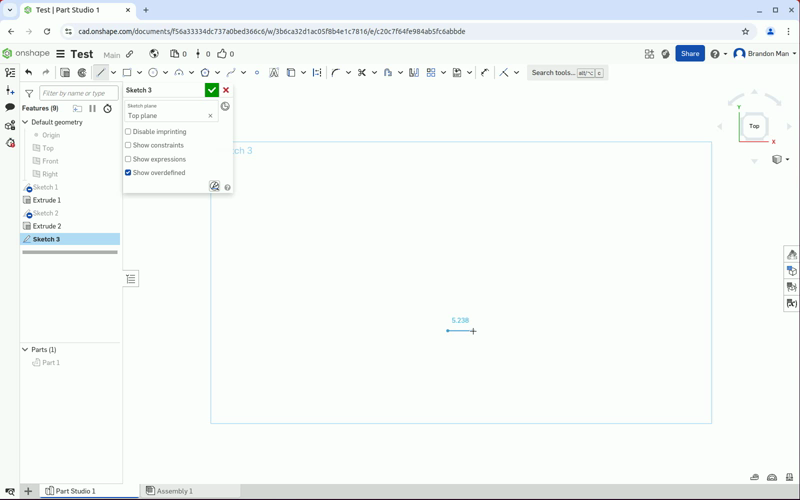
click(473, 330)
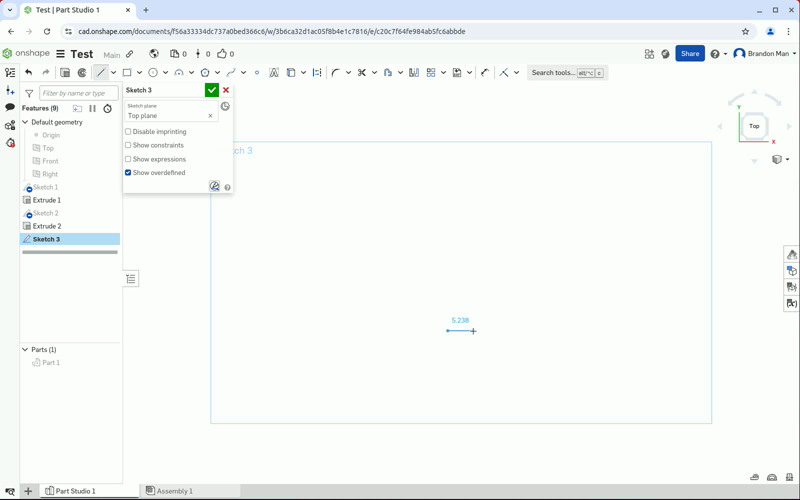
key_up(shift)
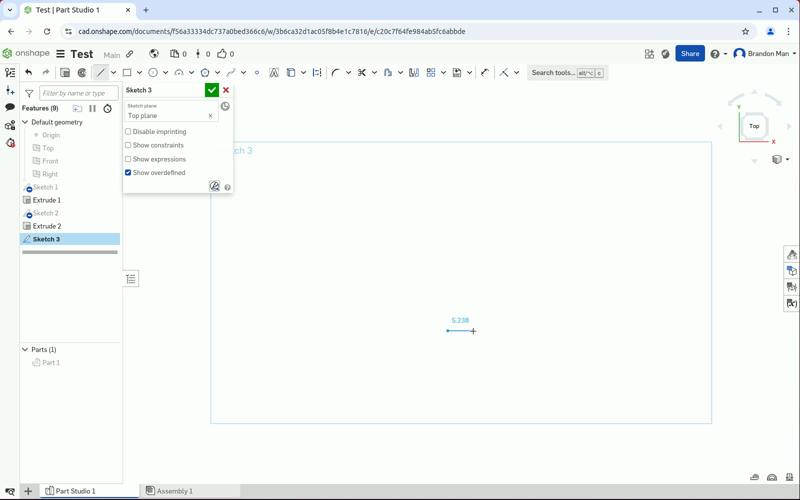
key_down(shift)
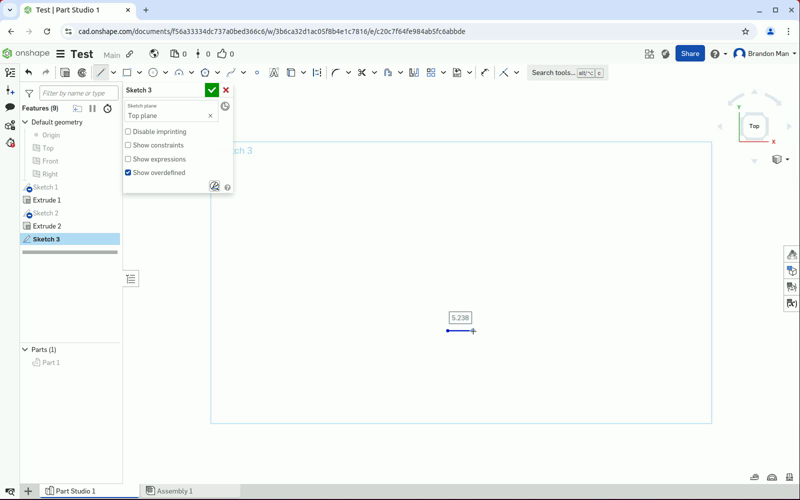
mouse_move(503, 330)
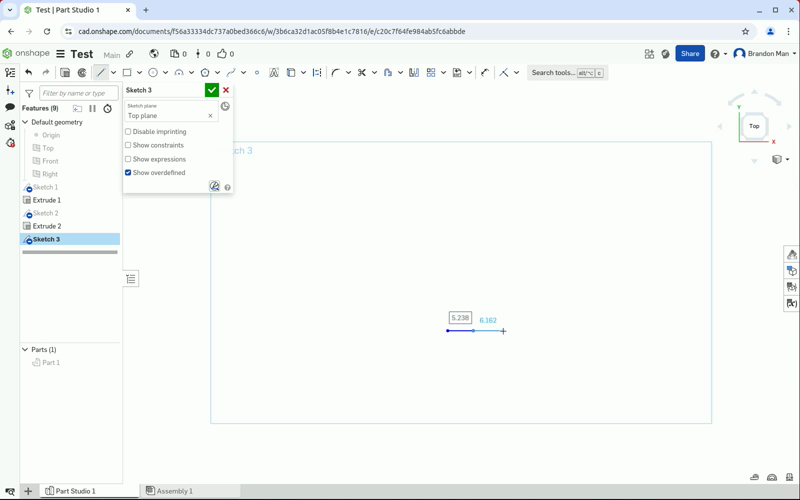
mouse_move(473, 328)
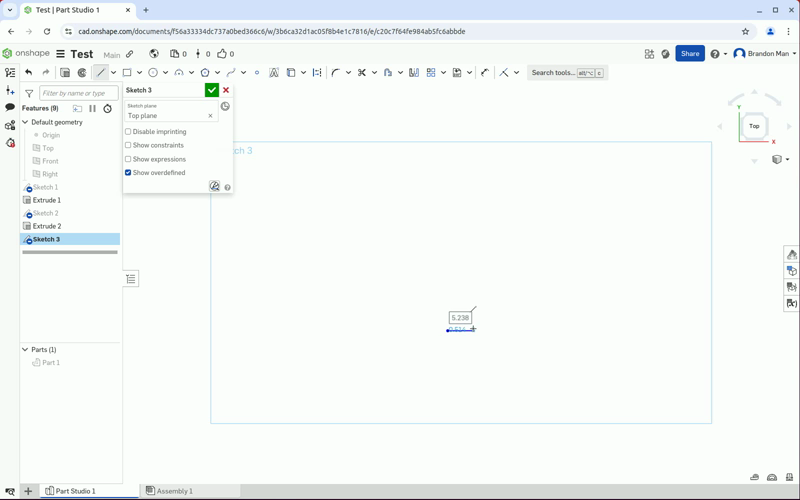
scroll(6)
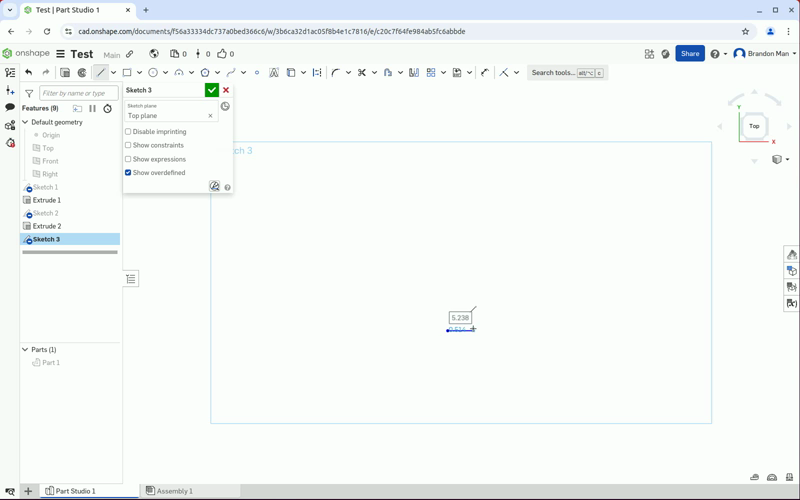
scroll(6)
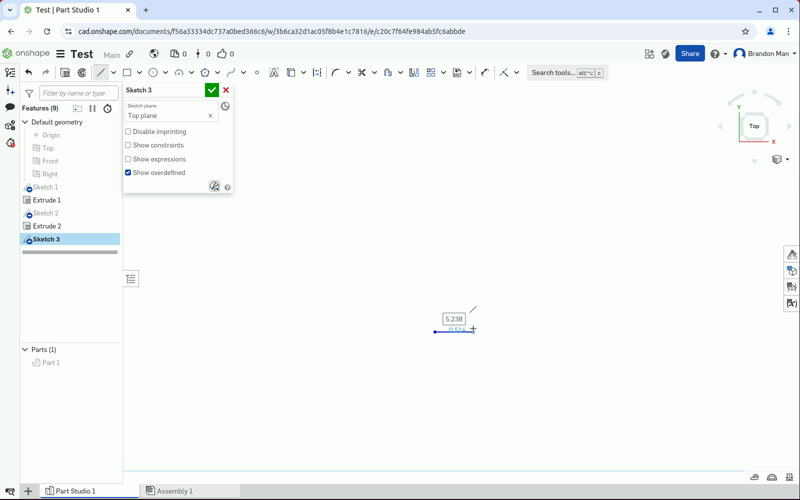
scroll(6)
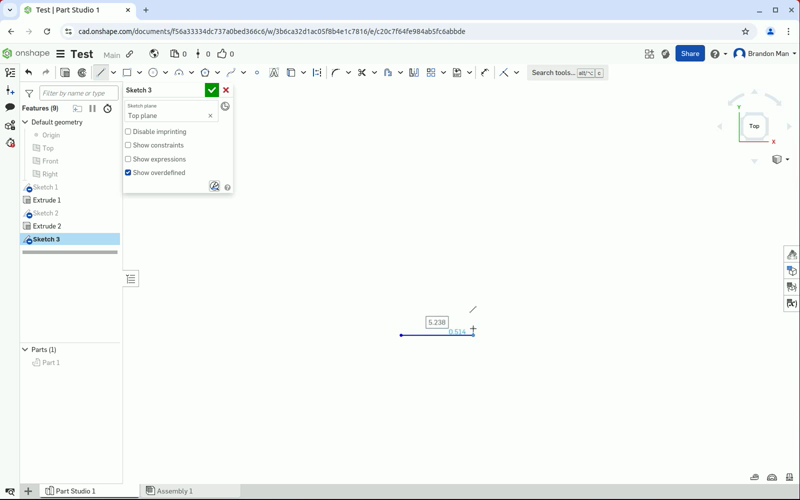
scroll(6)
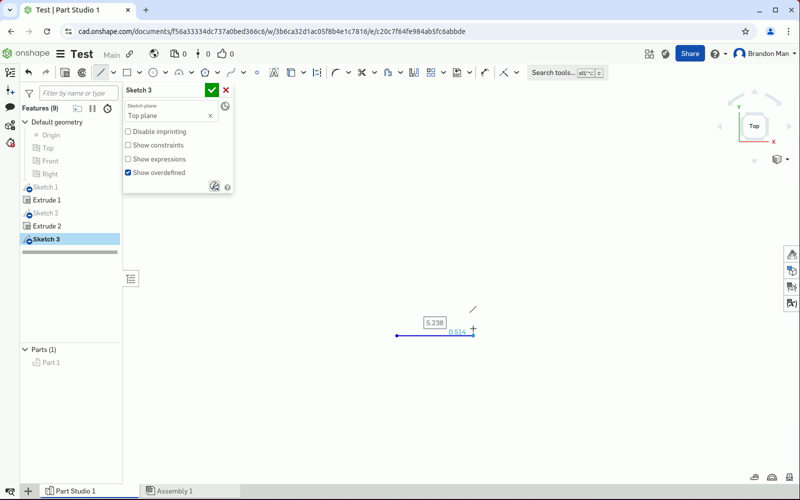
scroll(6)
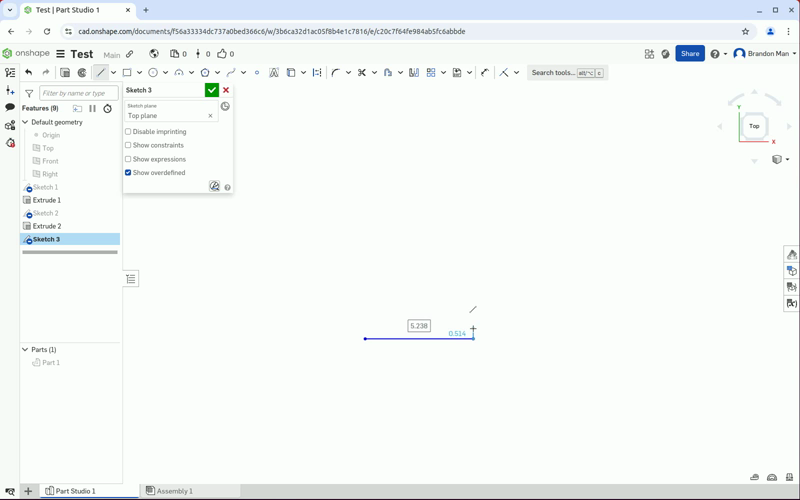
scroll(6)
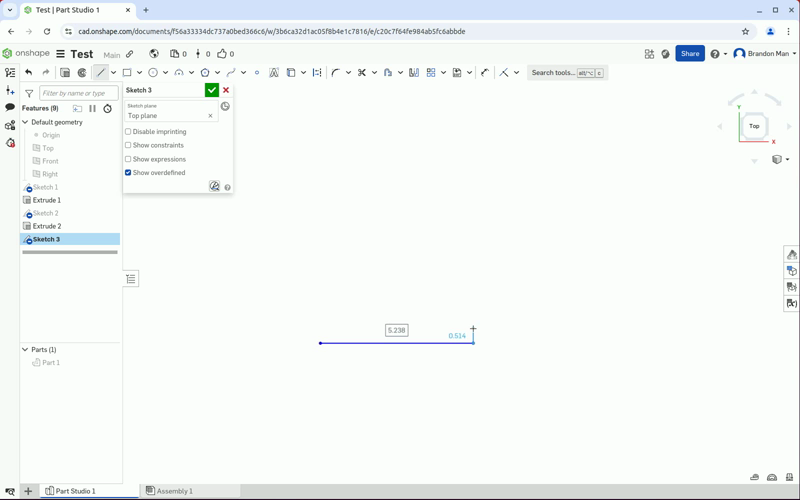
scroll(6)
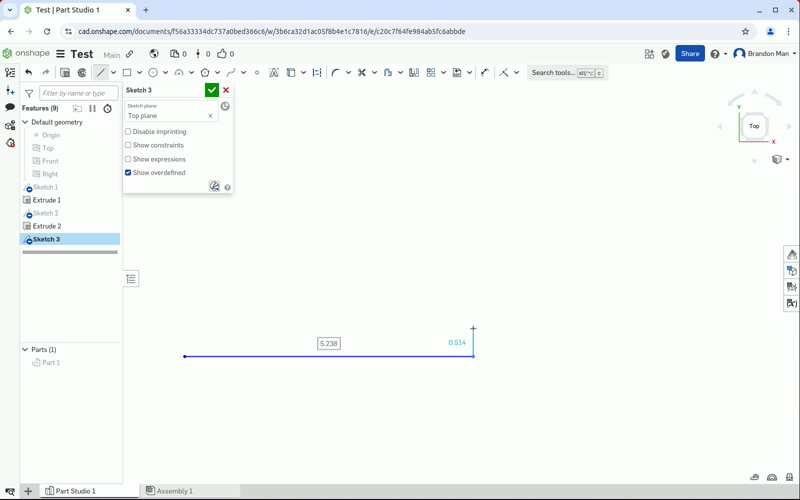
click(473, 328)
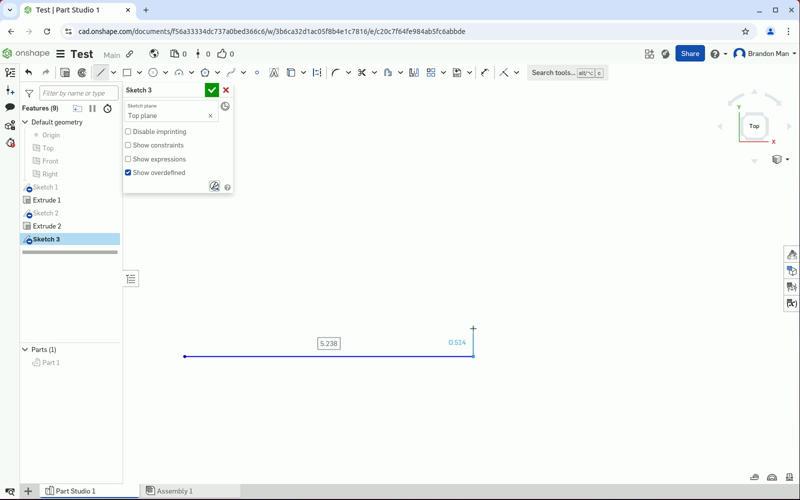
scroll(-6)
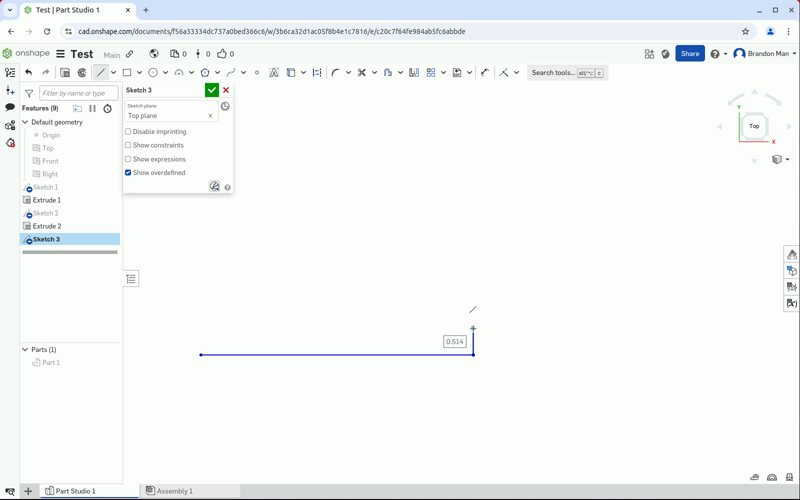
scroll(-6)
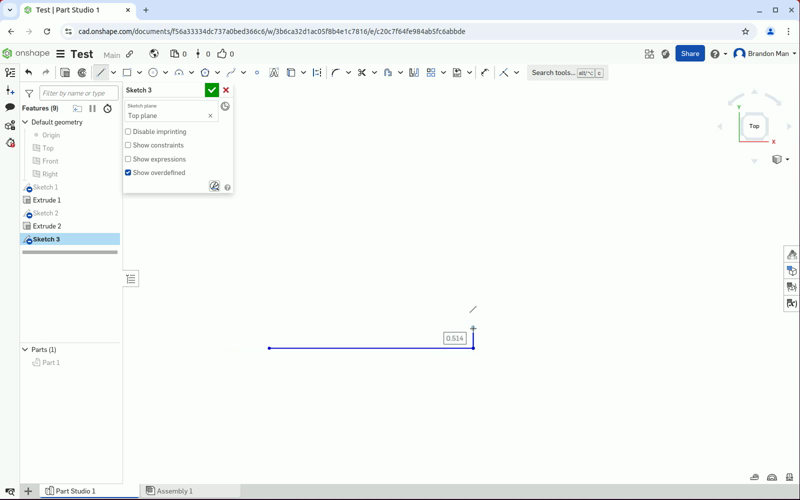
scroll(-6)
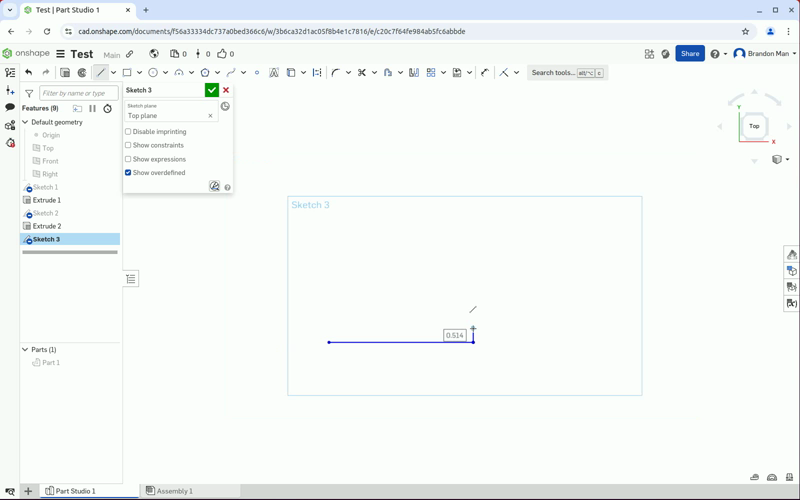
scroll(-6)
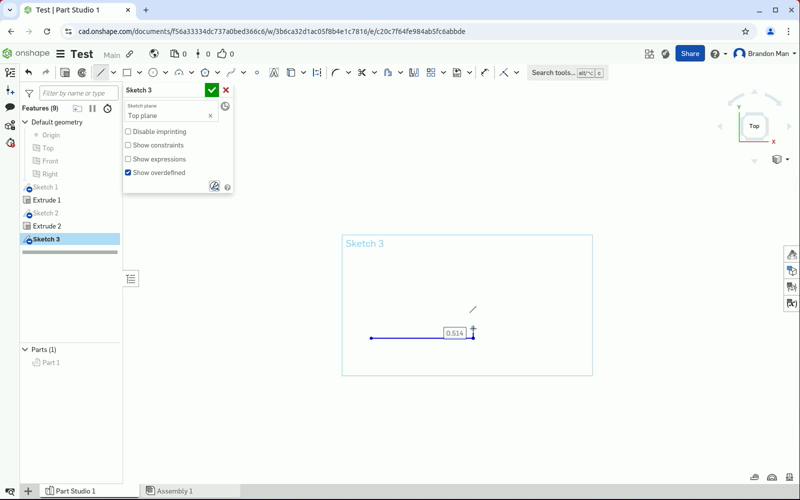
scroll(-6)
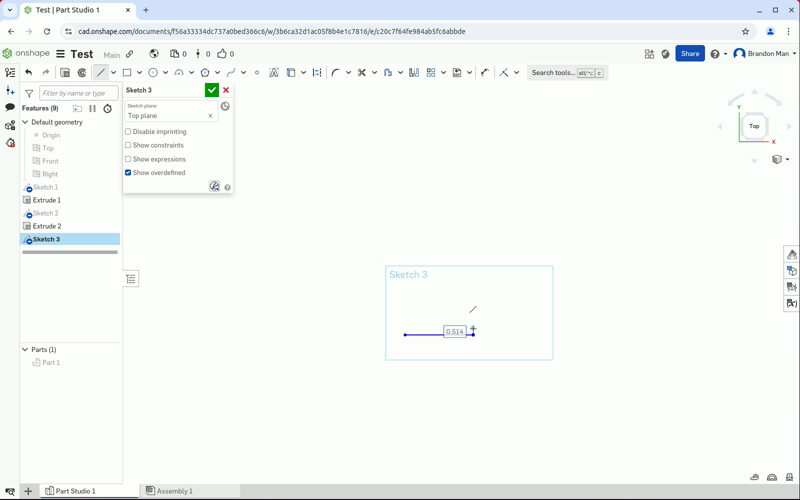
scroll(-6)
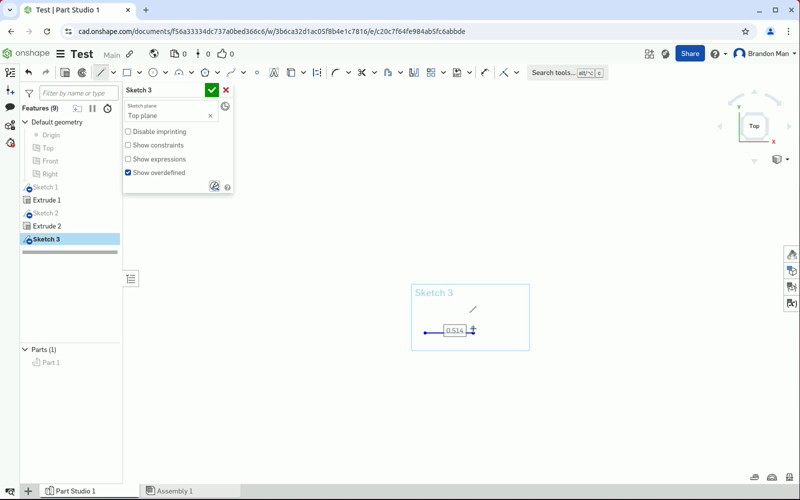
scroll(-6)
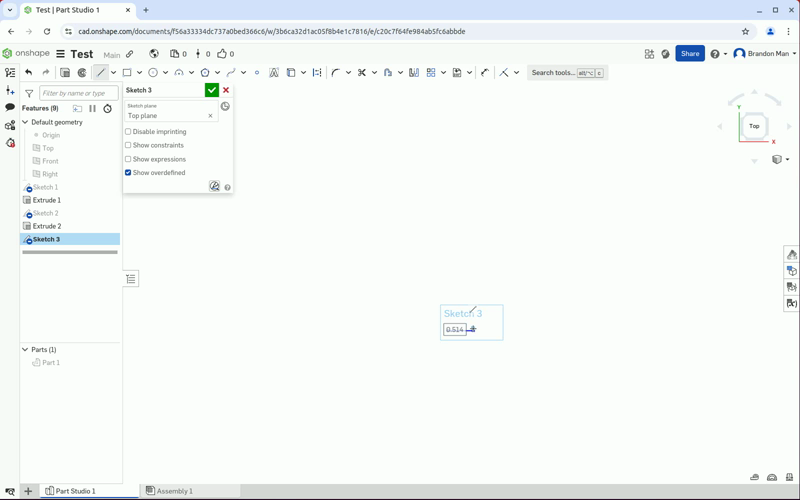
key_up(shift)
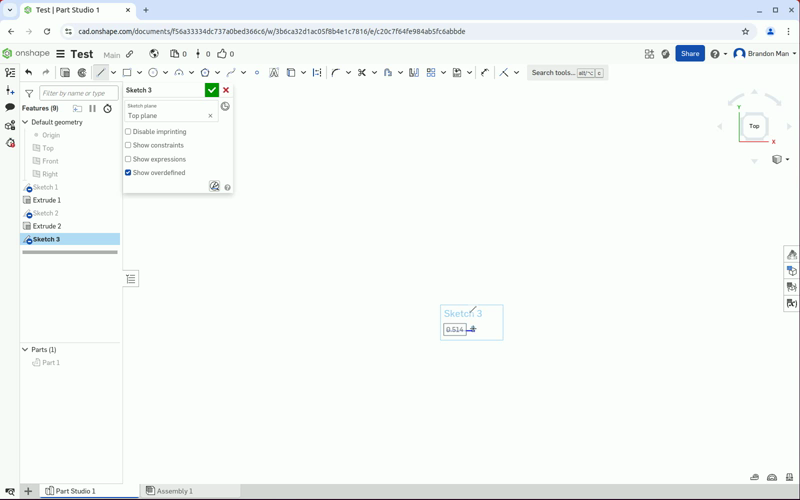
key_down(shift)
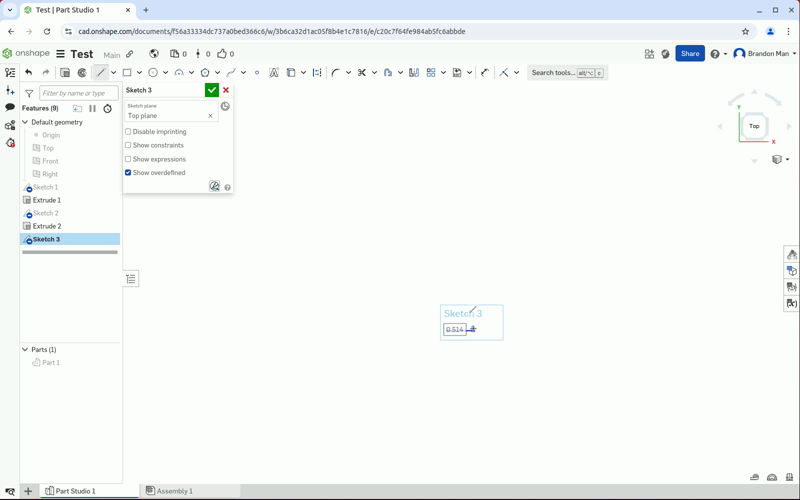
mouse_move(503, 328)
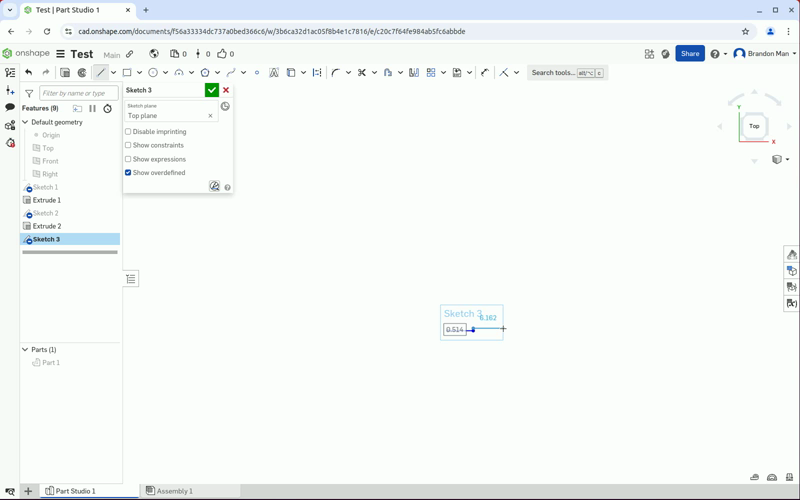
mouse_move(447, 328)
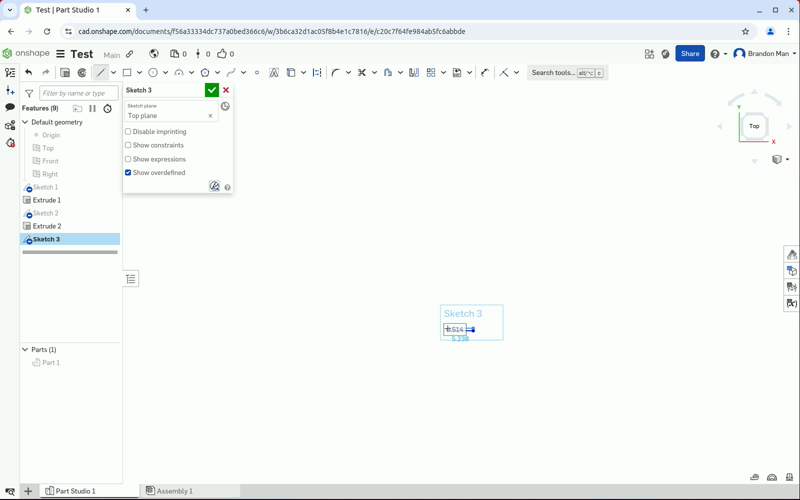
scroll(6)
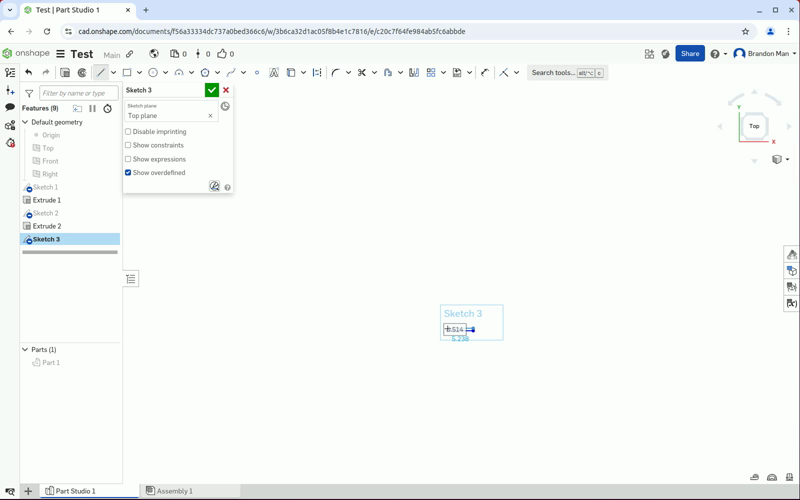
scroll(6)
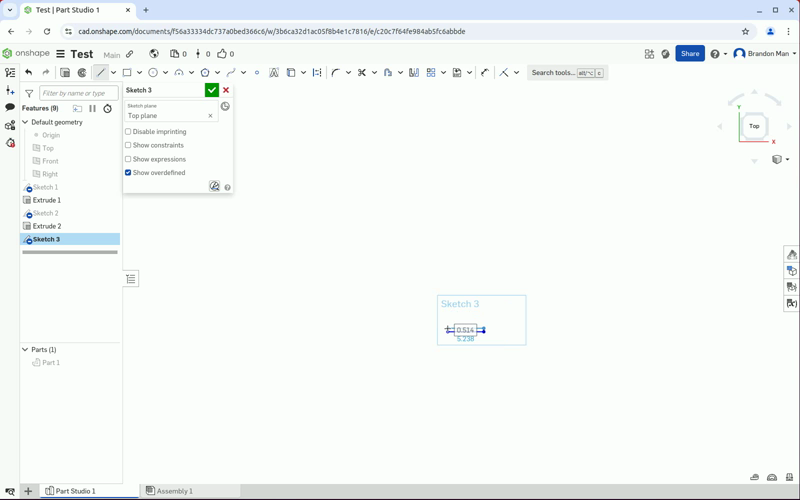
scroll(6)
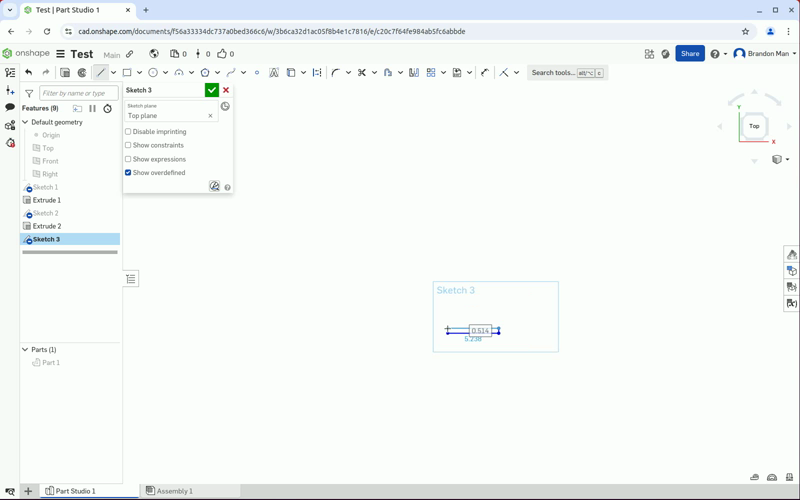
scroll(6)
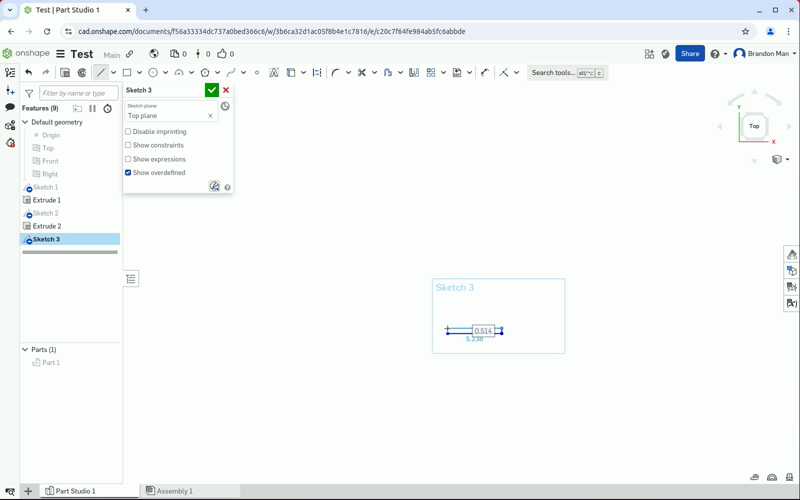
scroll(6)
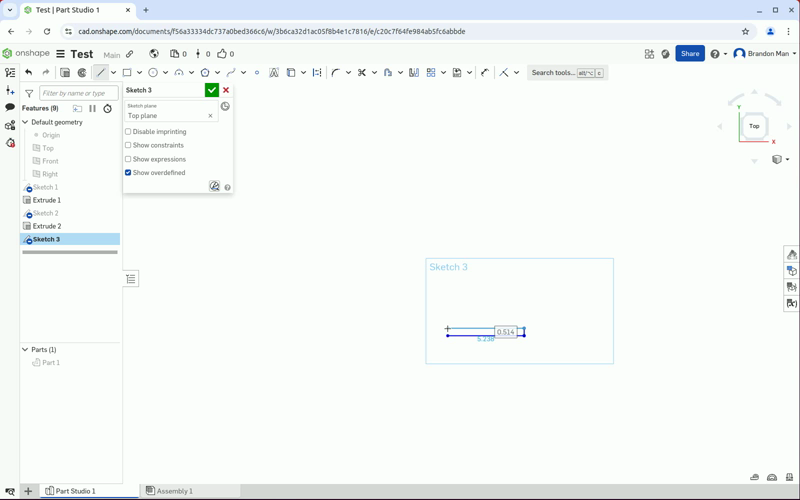
scroll(6)
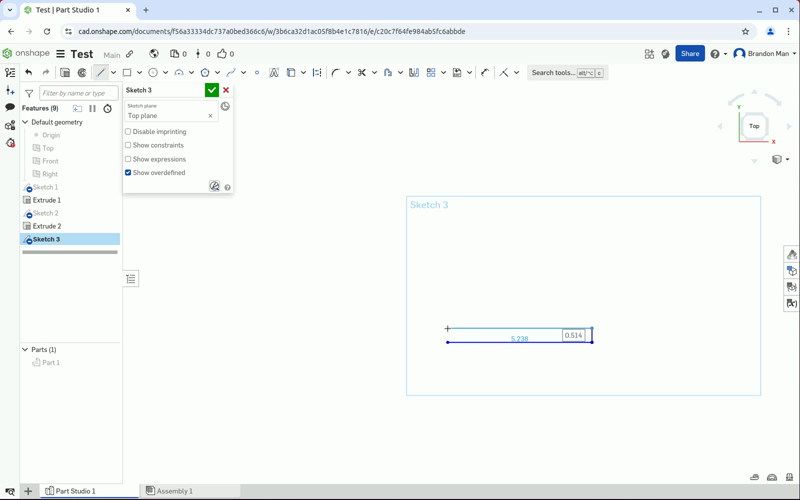
scroll(6)
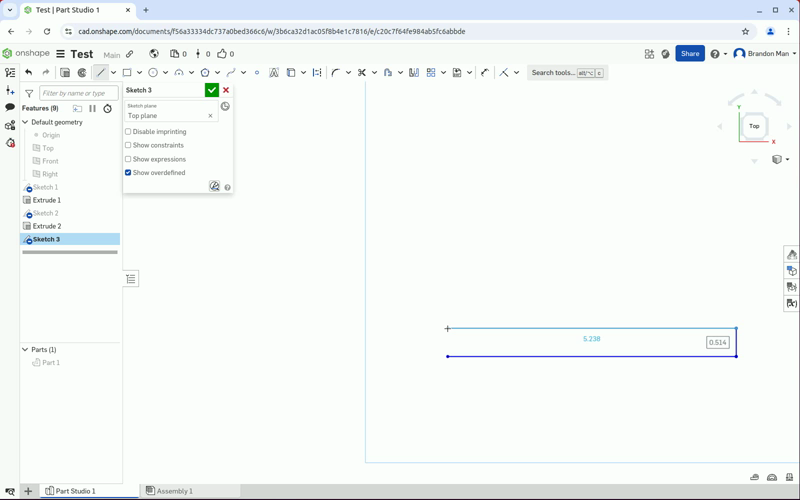
click(447, 328)
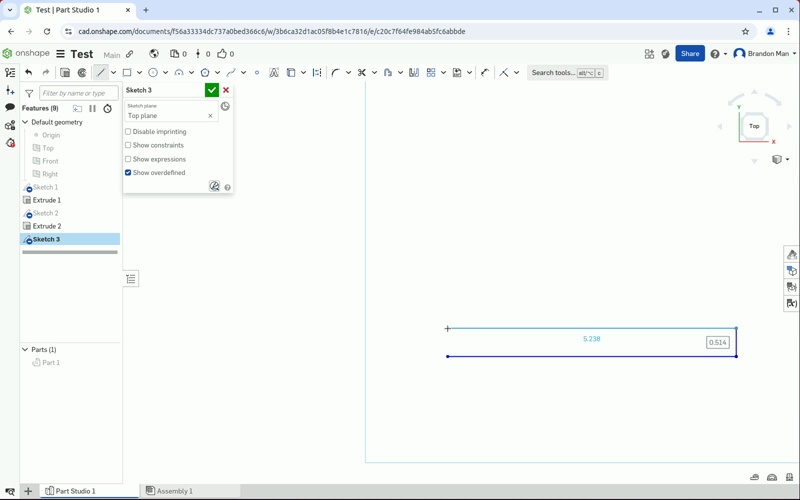
scroll(-6)
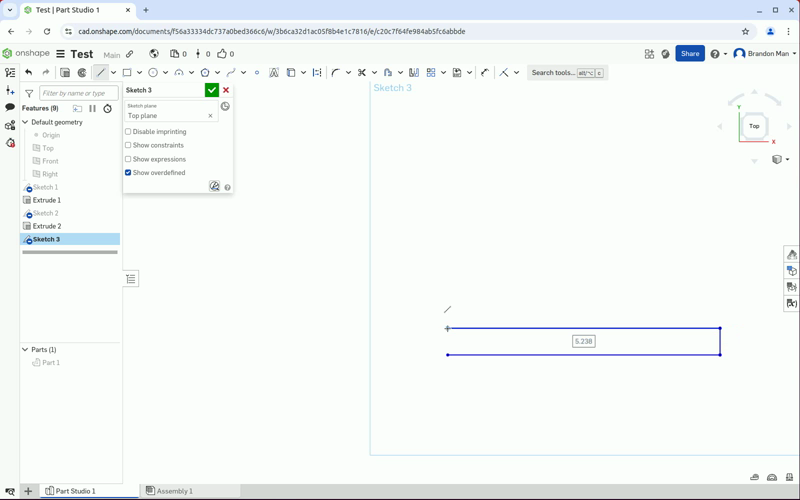
scroll(-6)
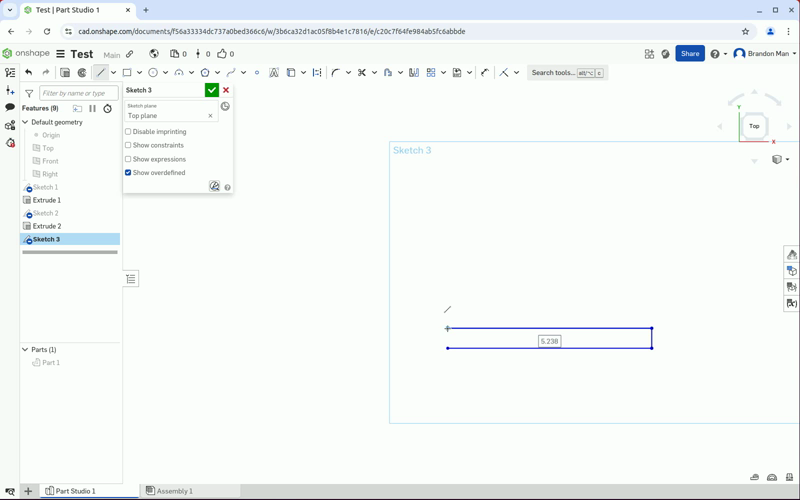
scroll(-6)
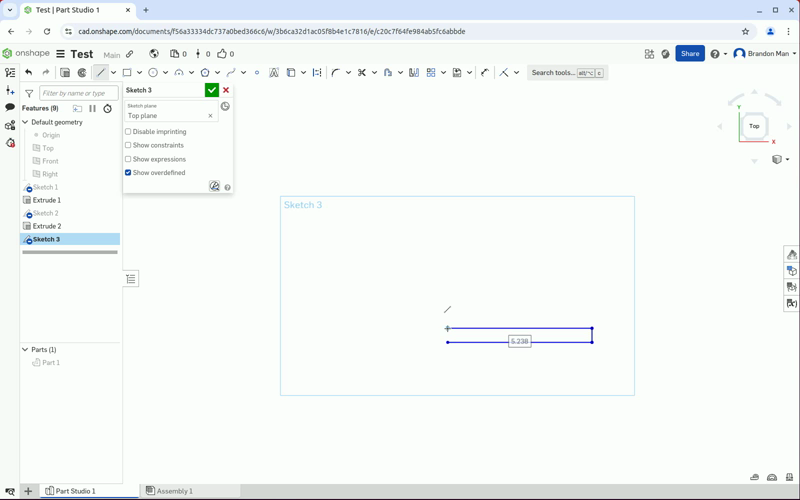
scroll(-6)
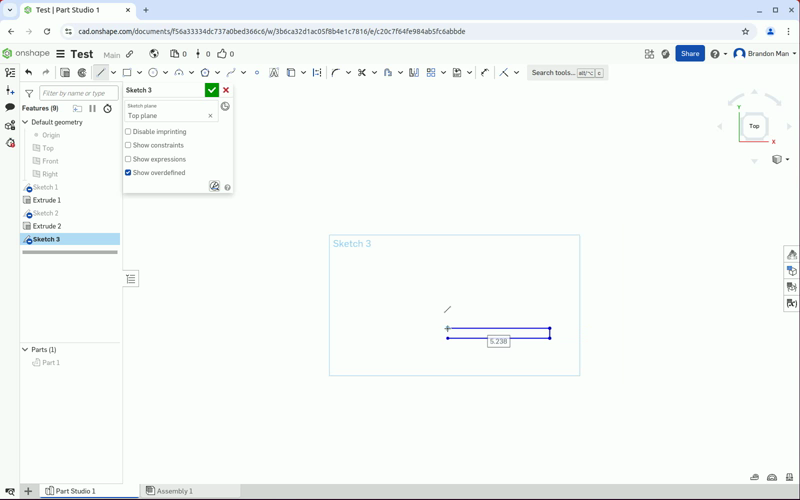
scroll(-6)
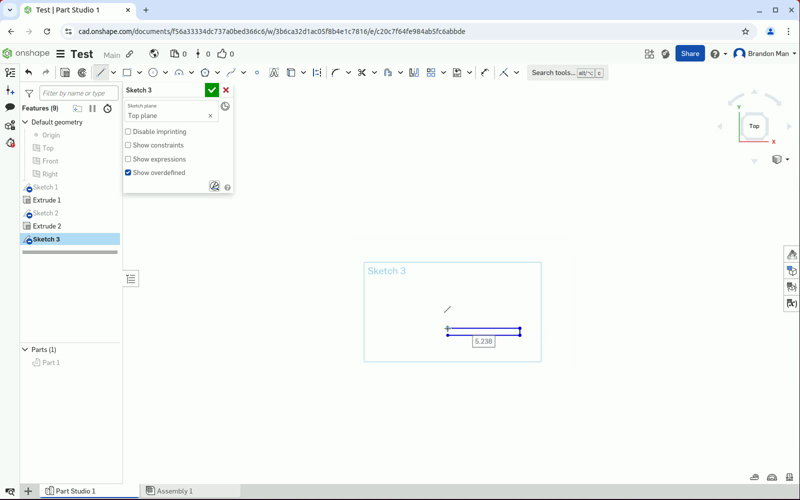
scroll(-6)
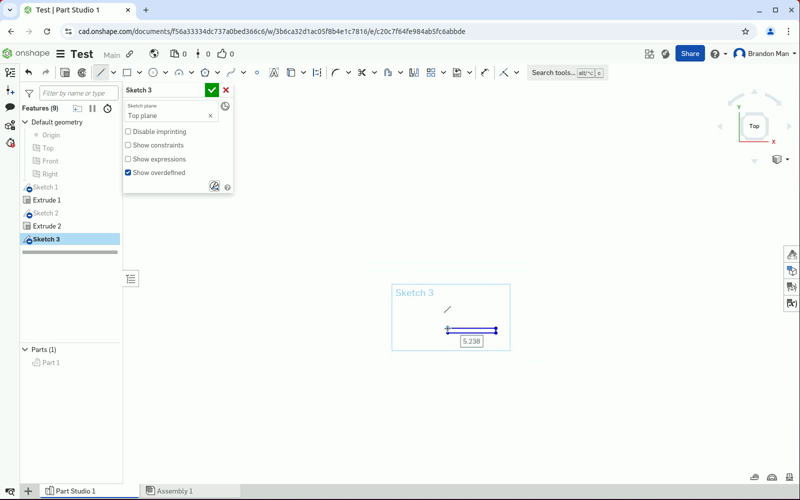
scroll(-6)
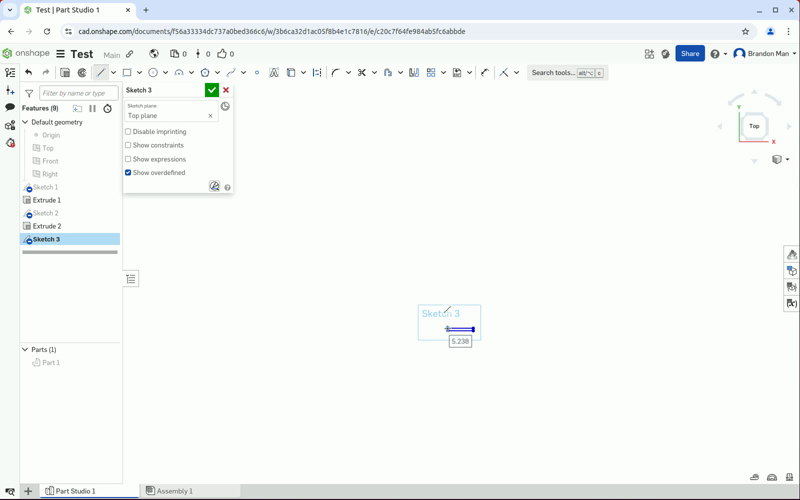
key_up(shift)
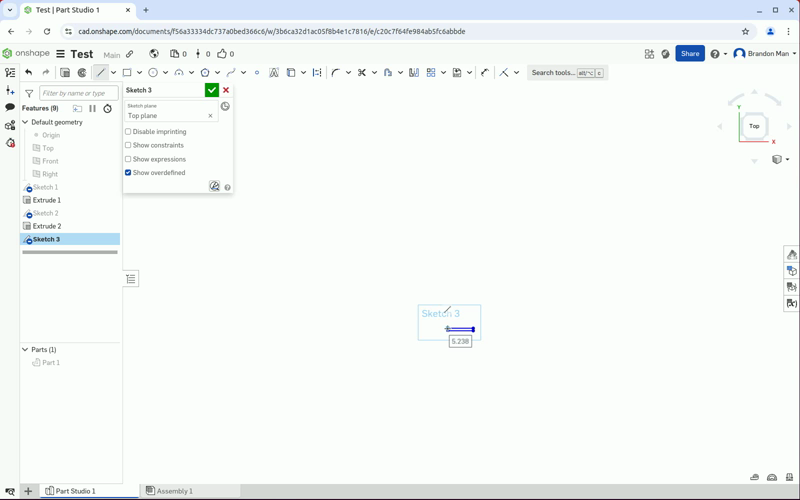
mouse_move(477, 328)
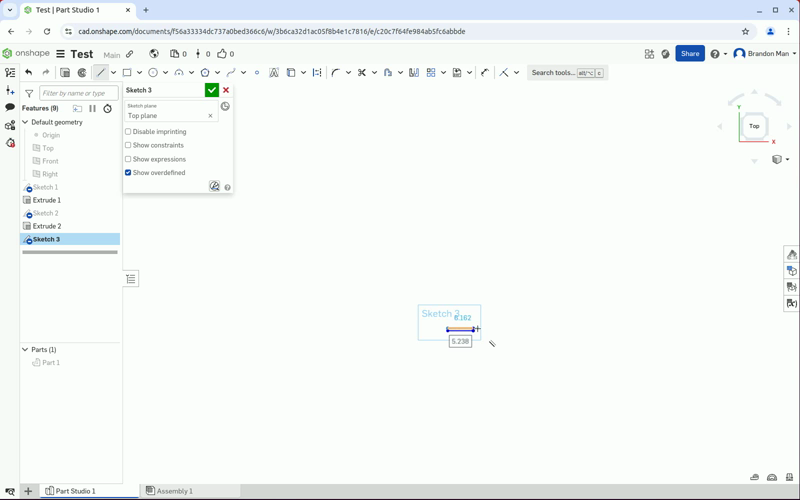
key_down(shift)
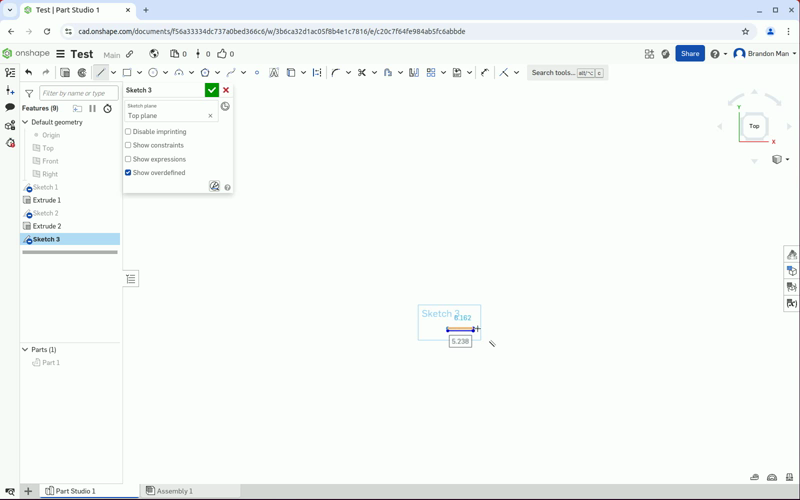
mouse_move(447, 330)
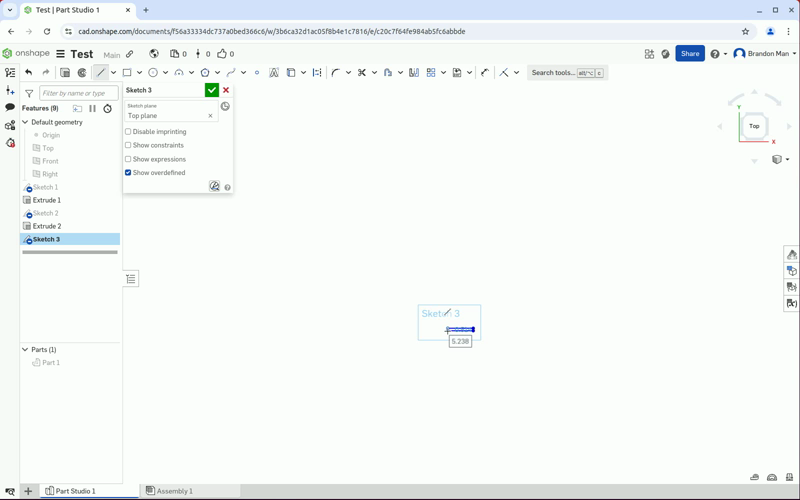
scroll(6)
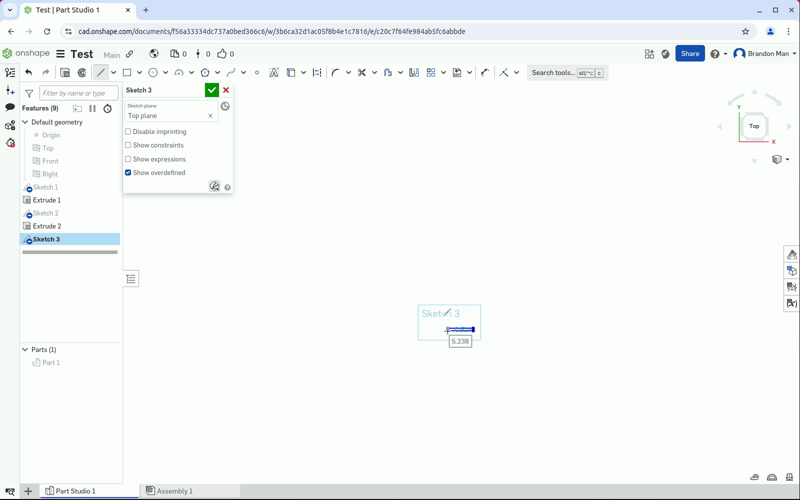
scroll(6)
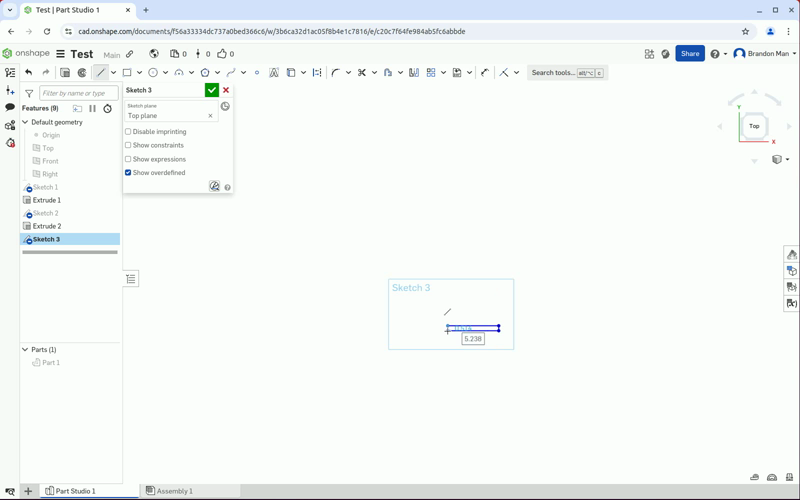
scroll(6)
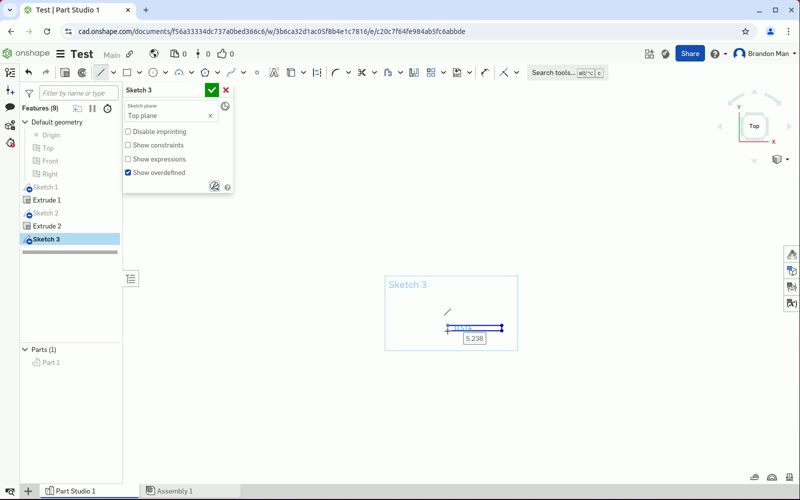
scroll(6)
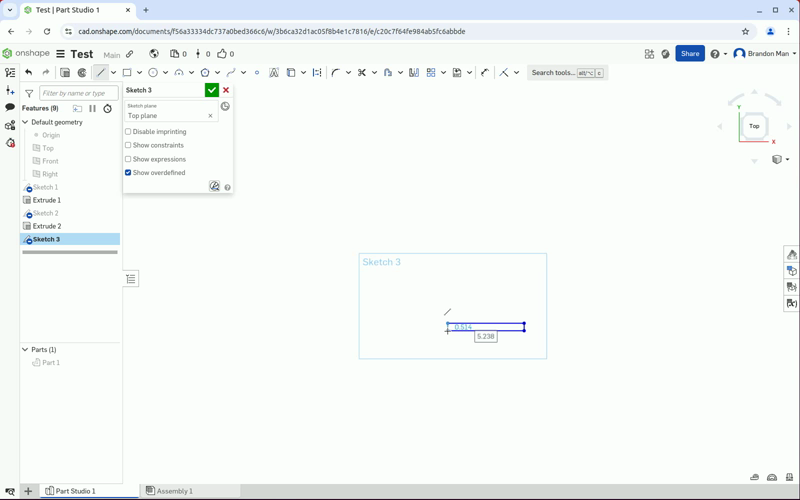
scroll(6)
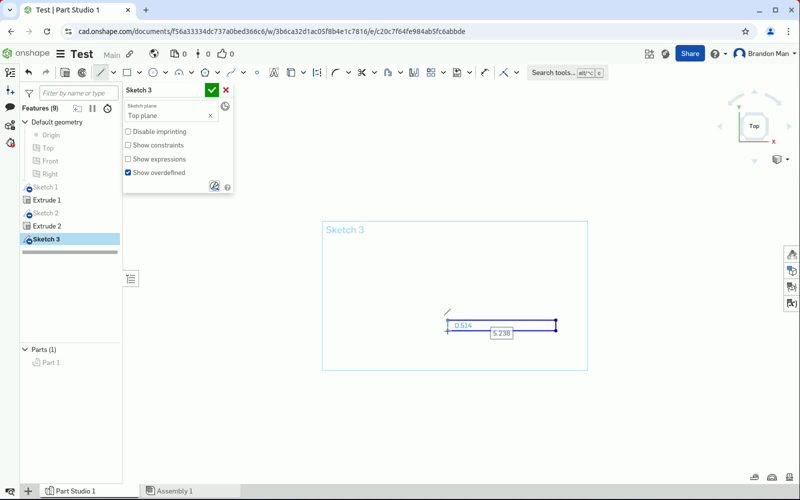
scroll(6)
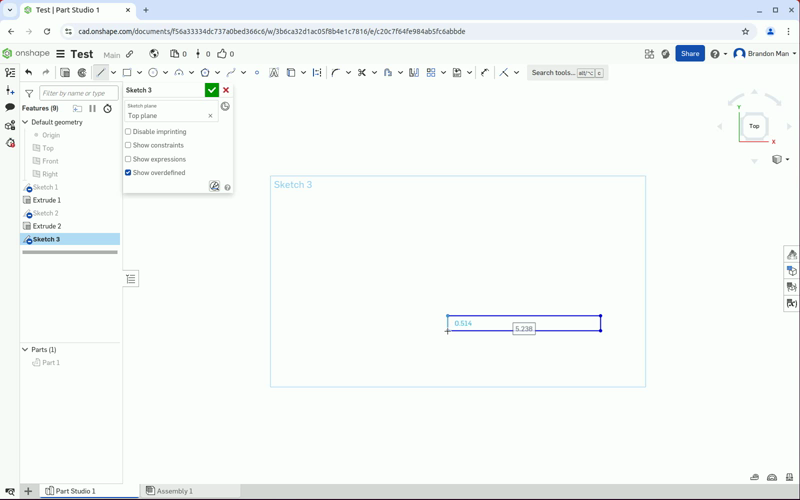
scroll(6)
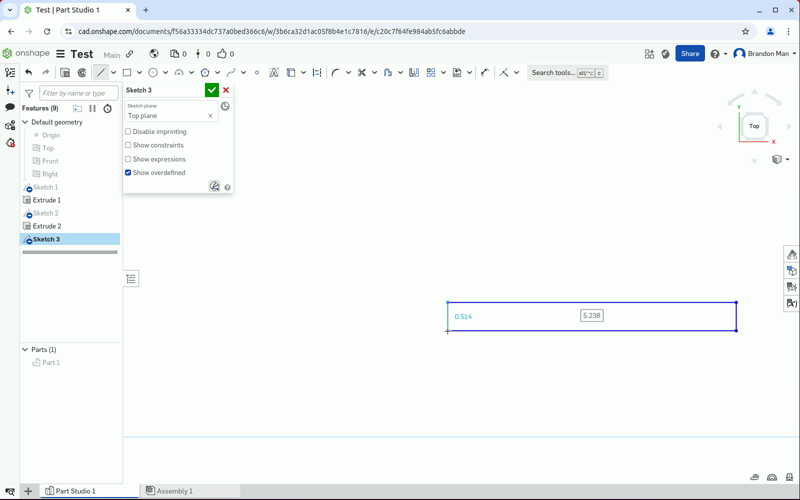
key_up(shift)
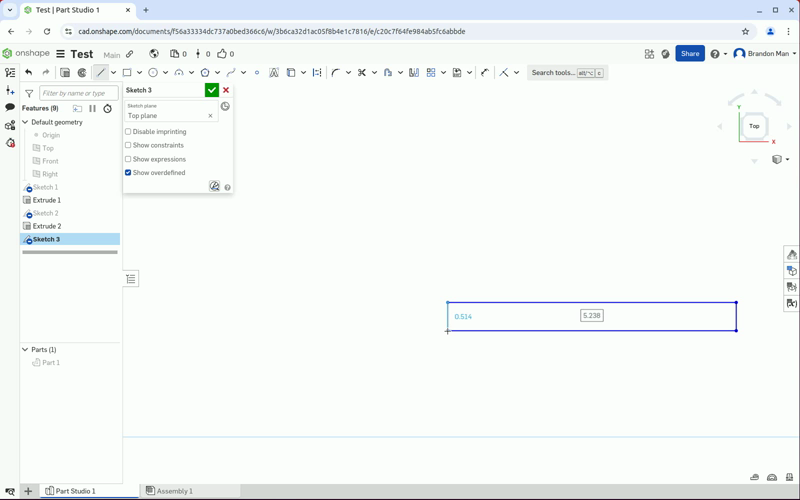
click(447, 330)
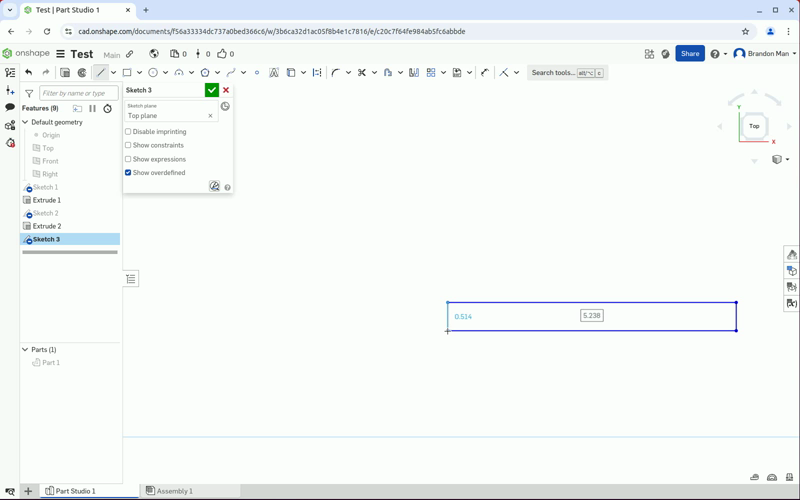
scroll(-6)
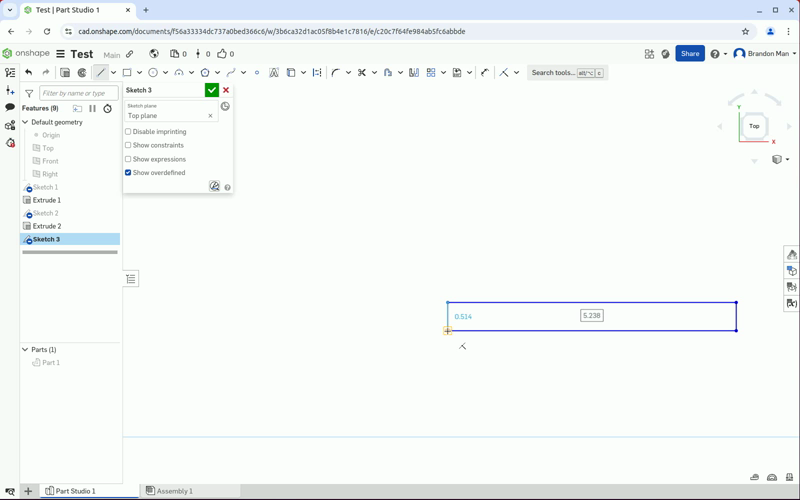
scroll(-6)
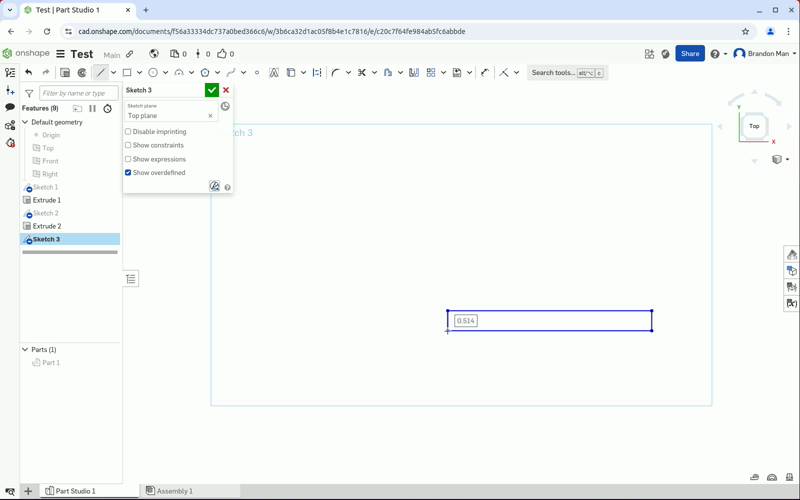
scroll(-6)
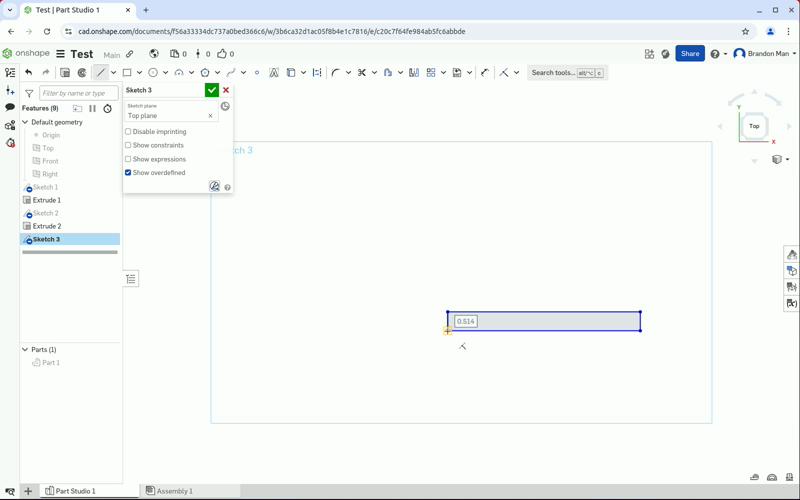
scroll(-6)
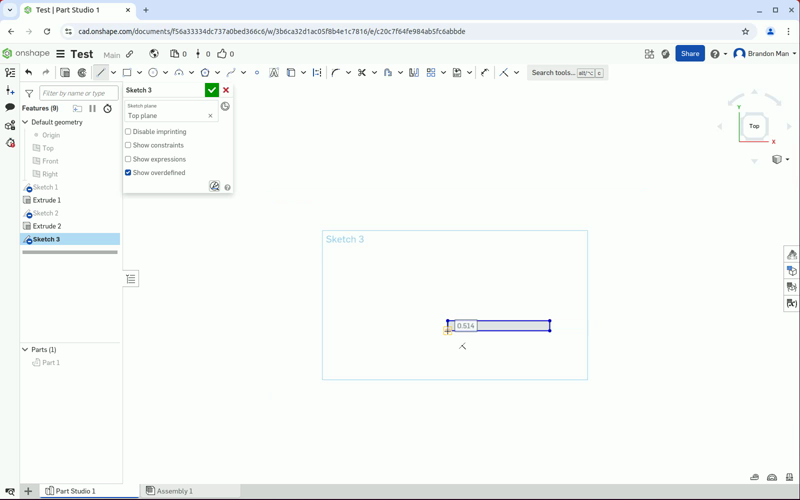
scroll(-6)
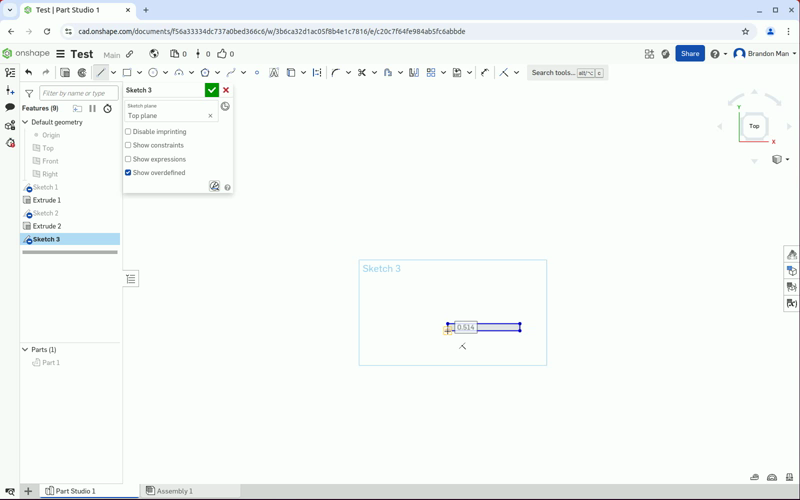
scroll(-6)
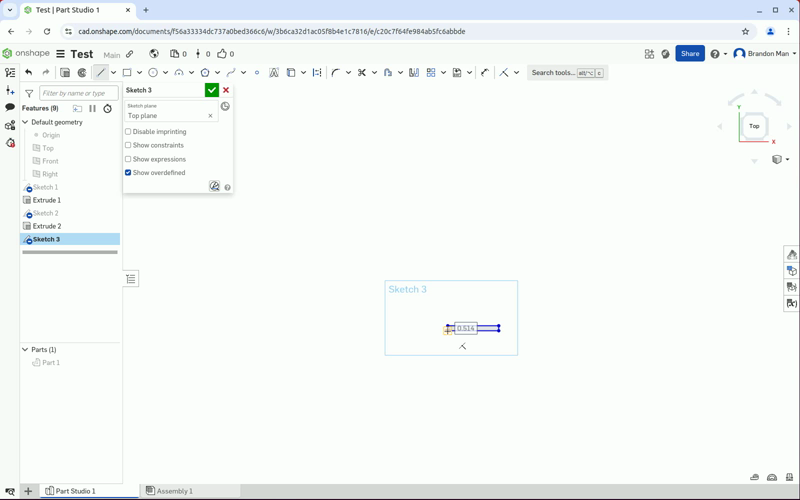
scroll(-6)
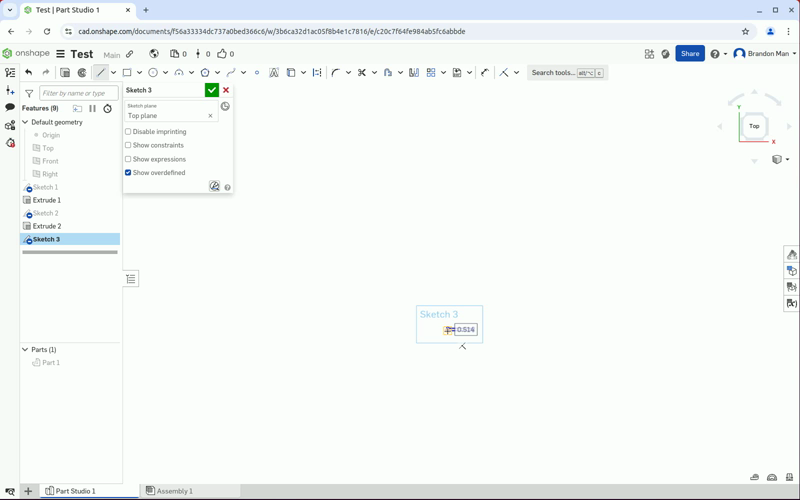
key(esc)
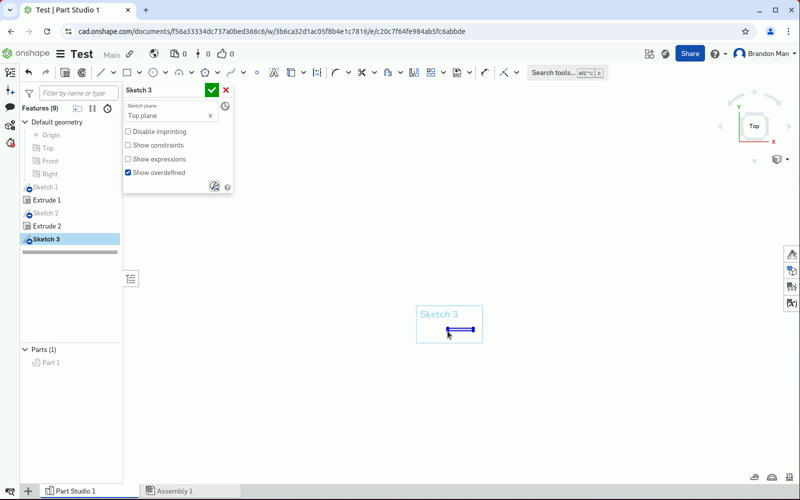
mouse_move(471, 330)
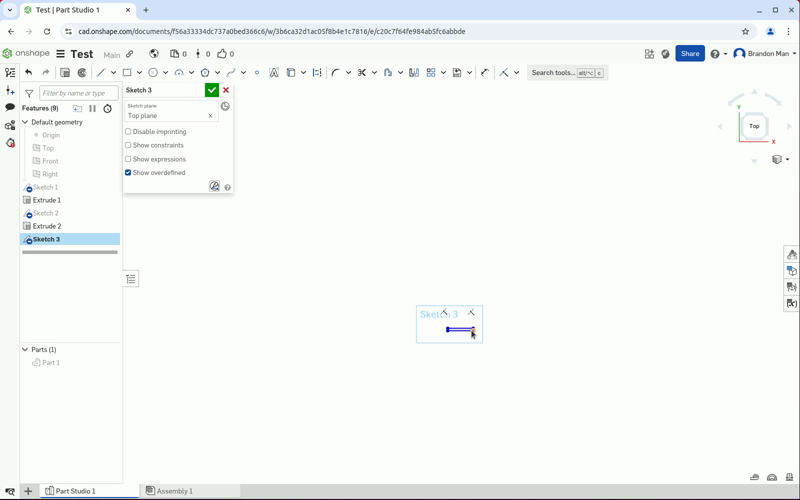
scroll(6)
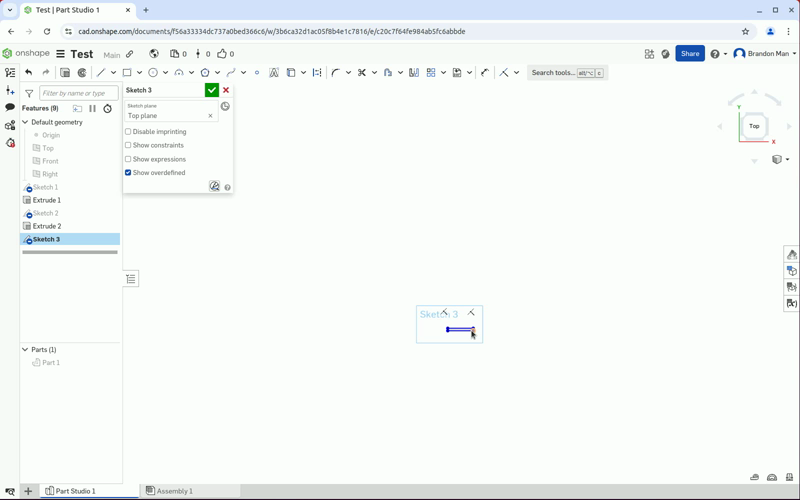
scroll(6)
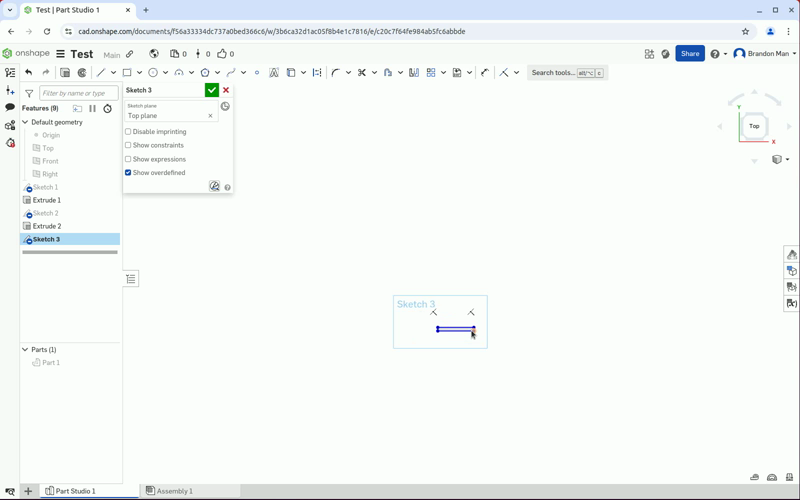
scroll(6)
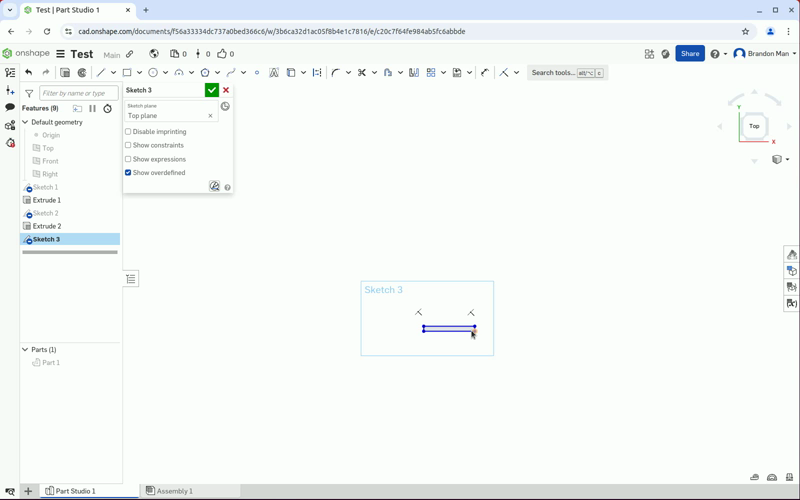
scroll(6)
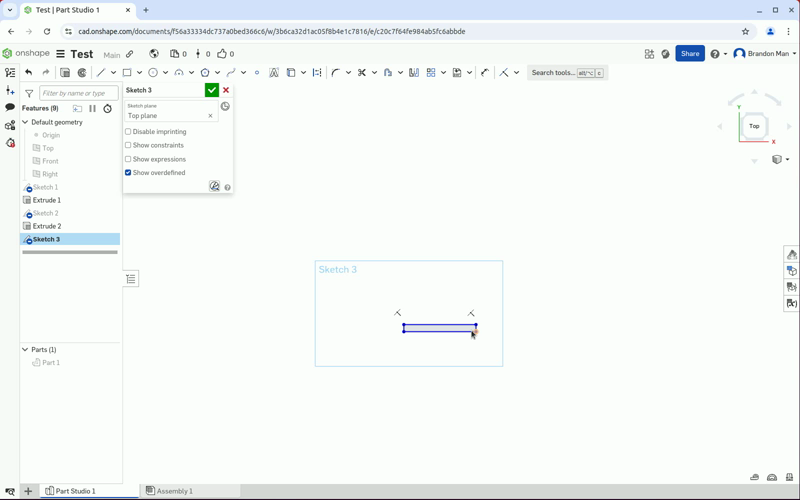
scroll(6)
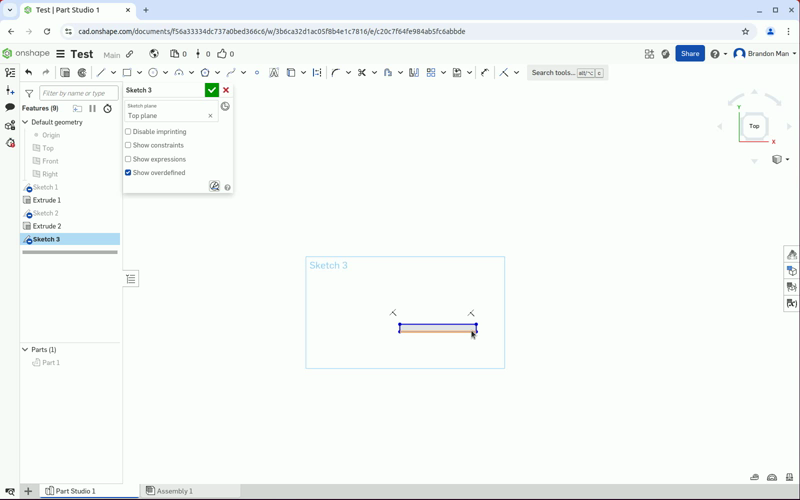
scroll(6)
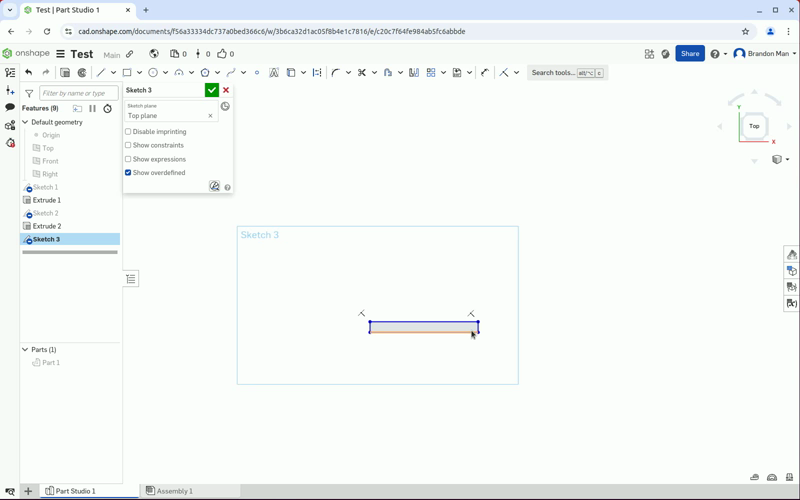
scroll(6)
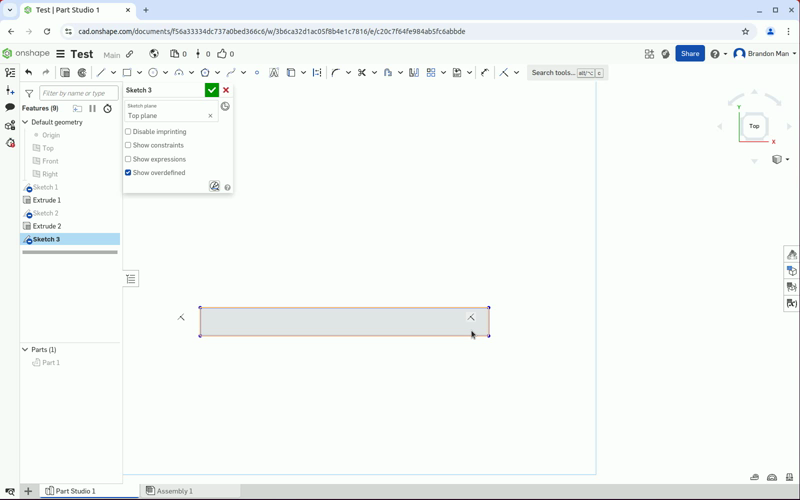
click(471, 330)
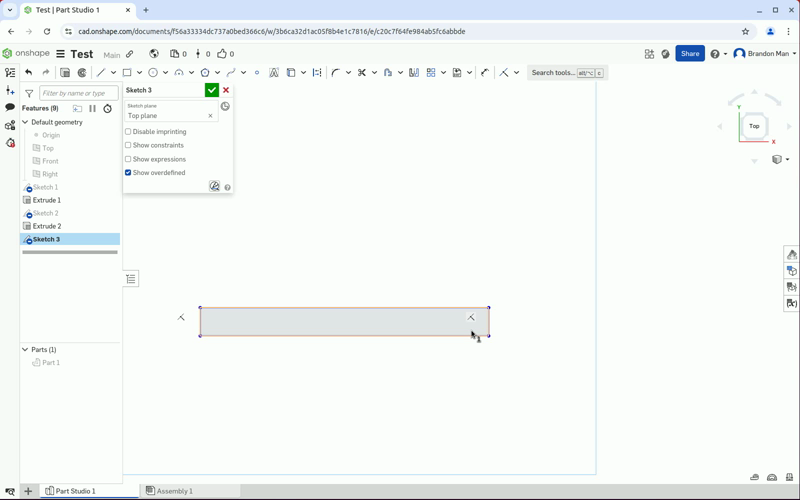
scroll(-6)
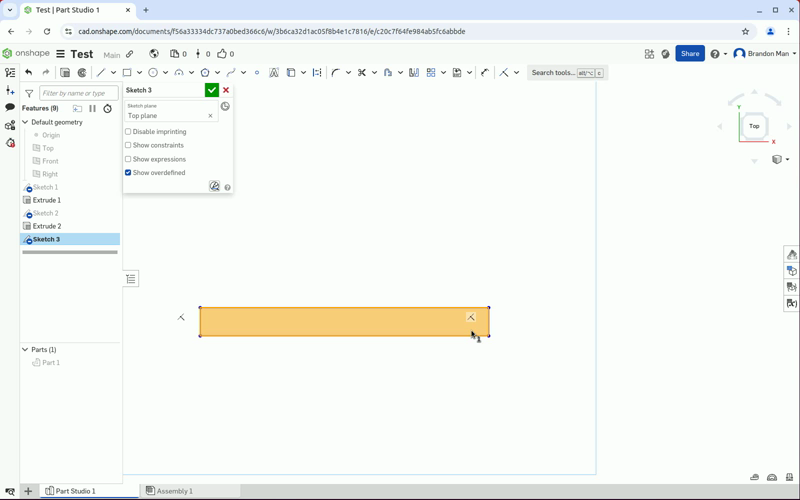
scroll(-6)
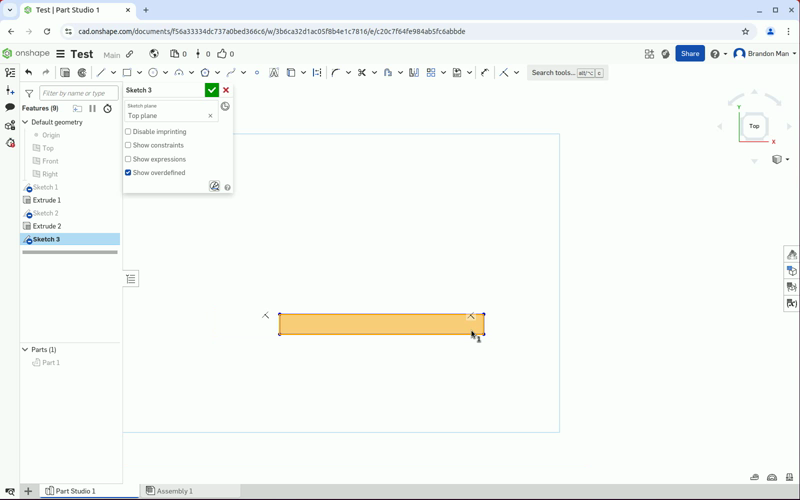
scroll(-6)
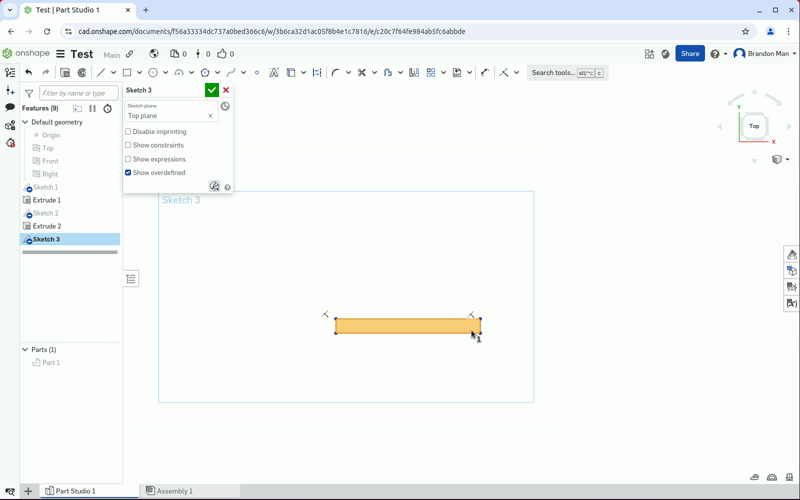
scroll(-6)
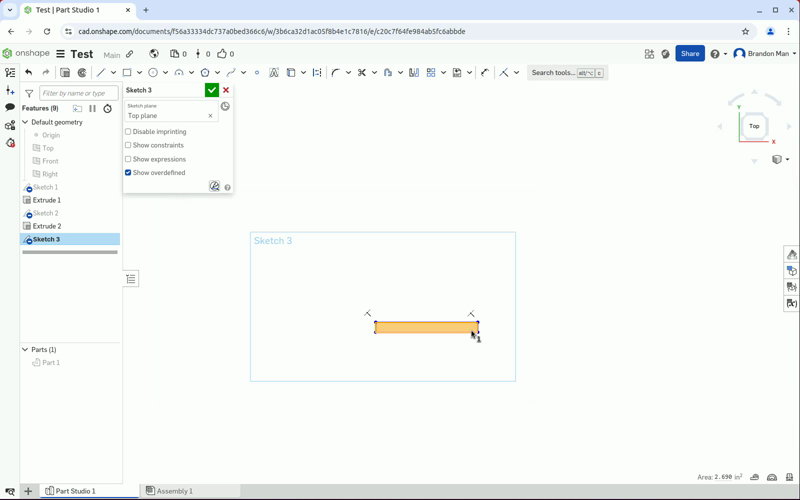
scroll(-6)
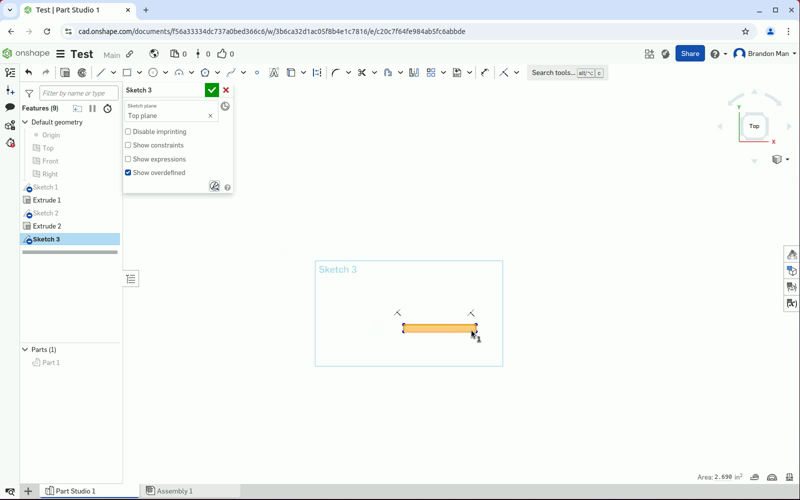
scroll(-6)
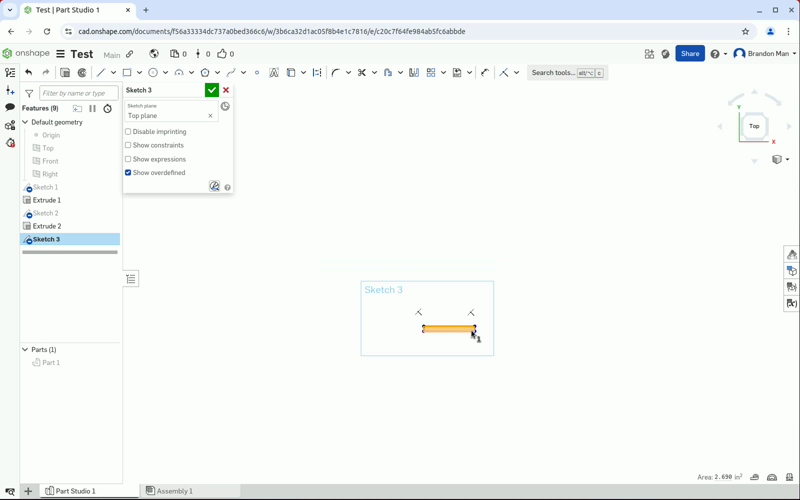
scroll(-6)
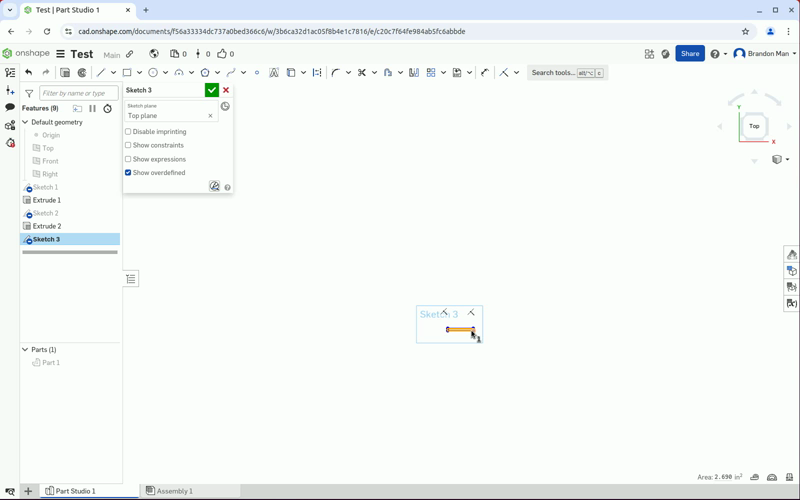
mouse_move(73, 352)
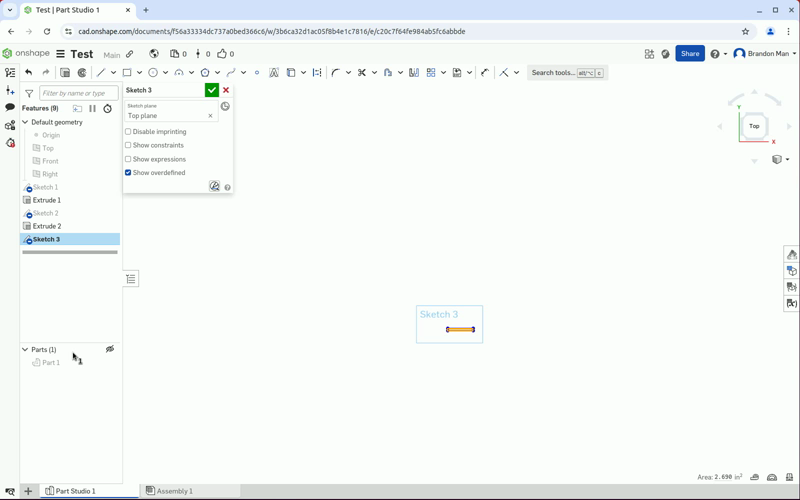
key(shift+y)
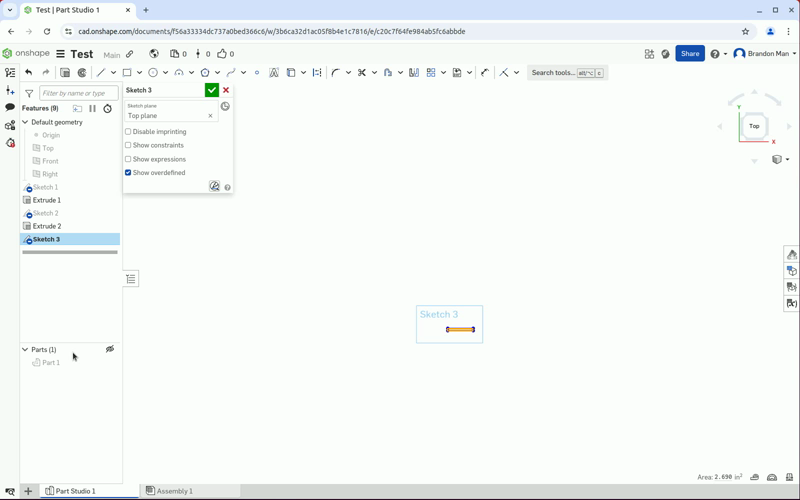
key(shift+e)
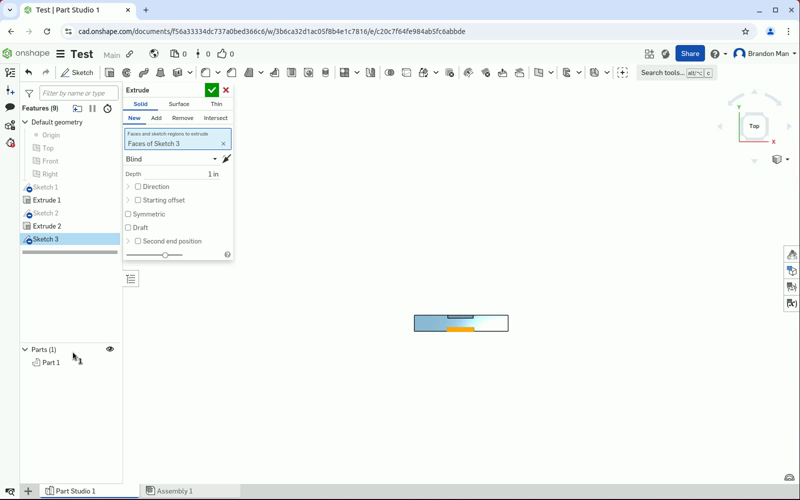
mouse_move(143, 106)
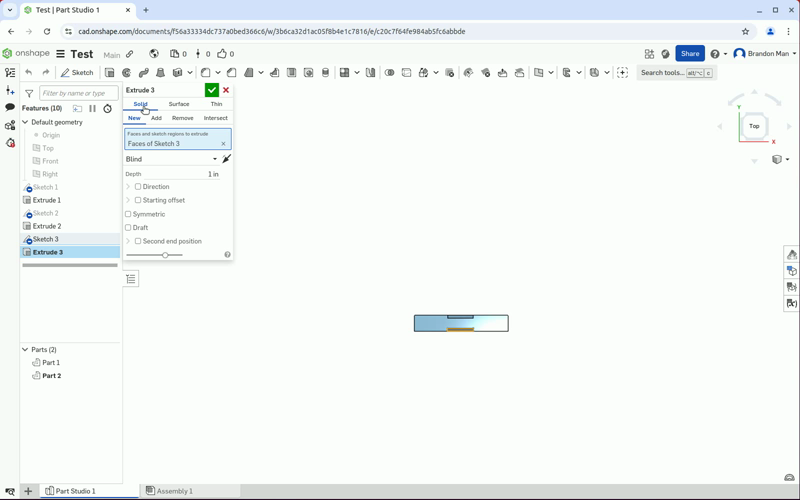
click(143, 106)
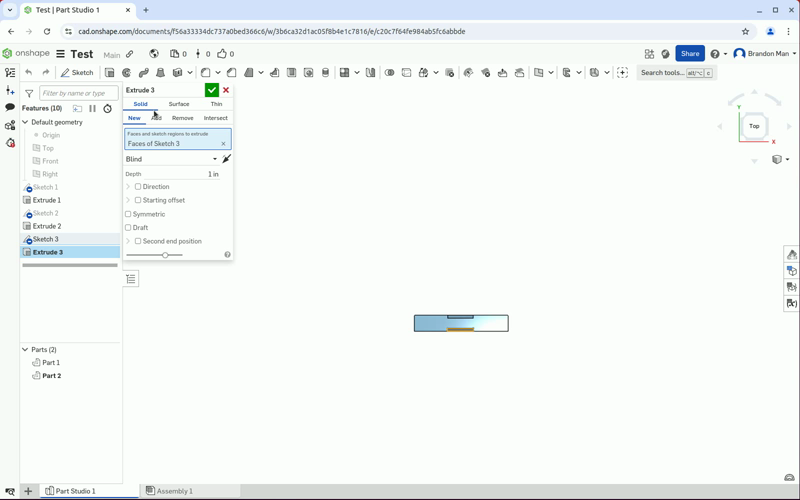
mouse_move(186, 120)
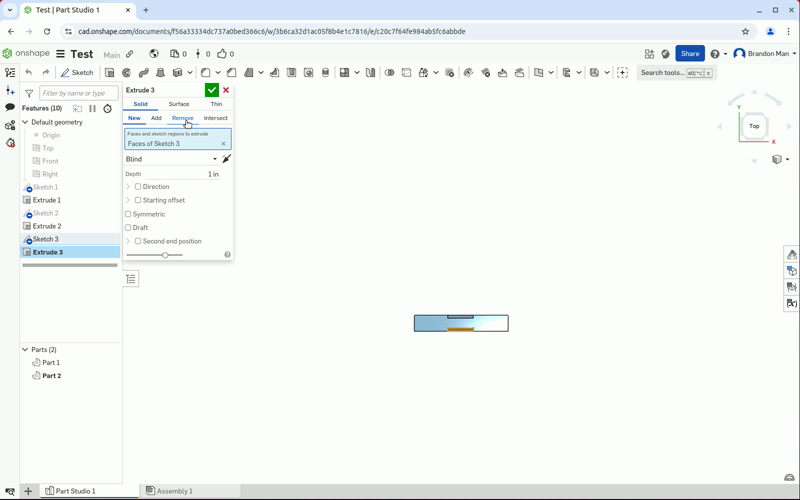
click(186, 120)
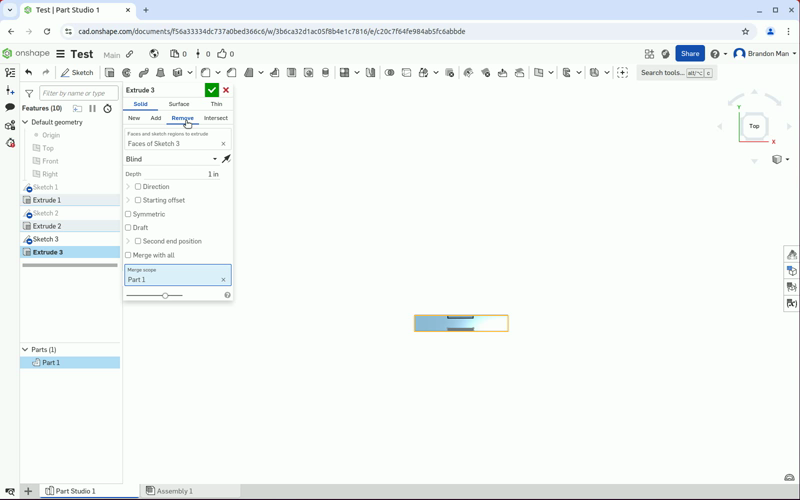
key(tab, 4)
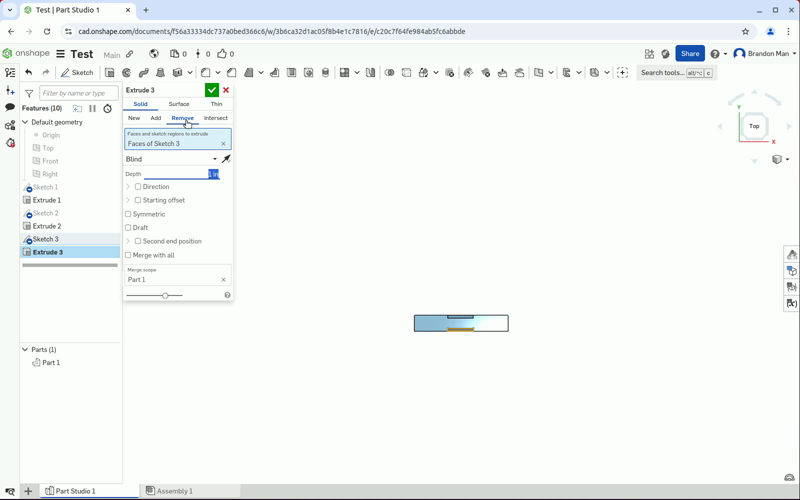
text(18.294)
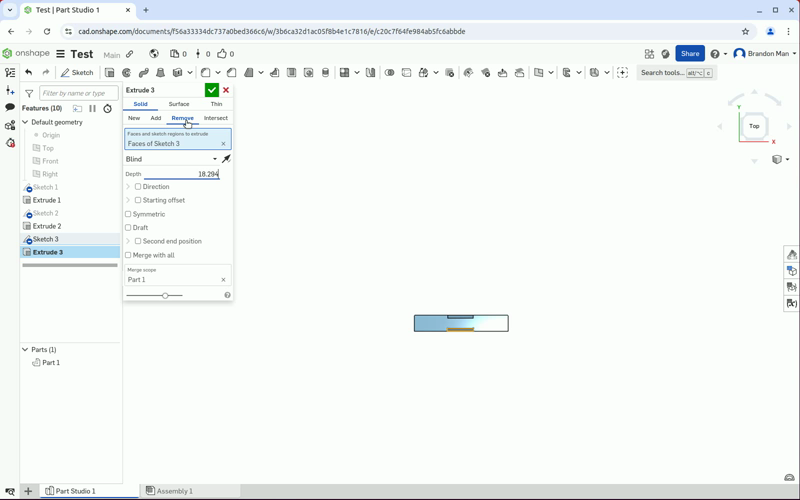
key(tab, 6)
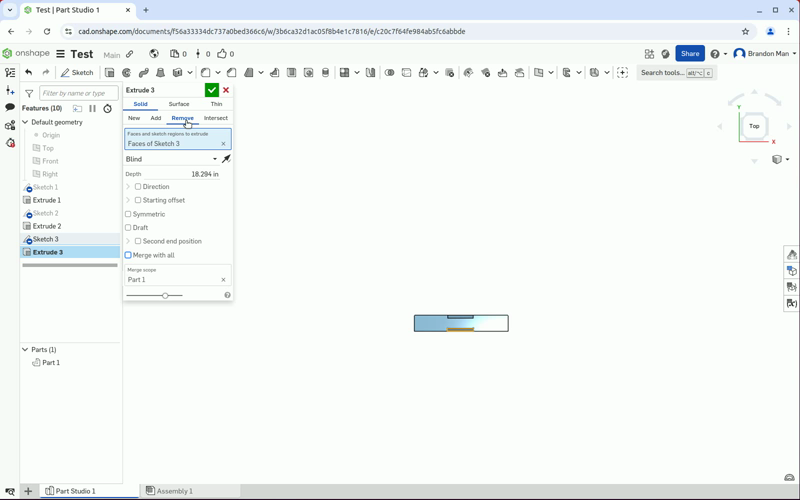
key(space)
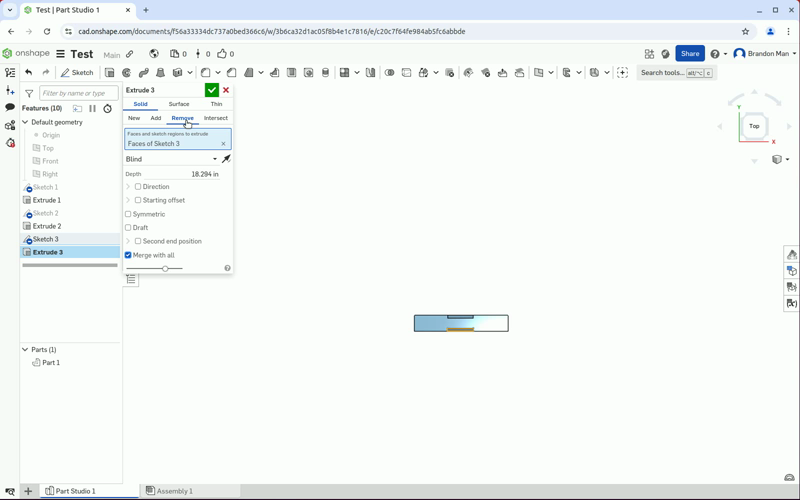
key(enter)
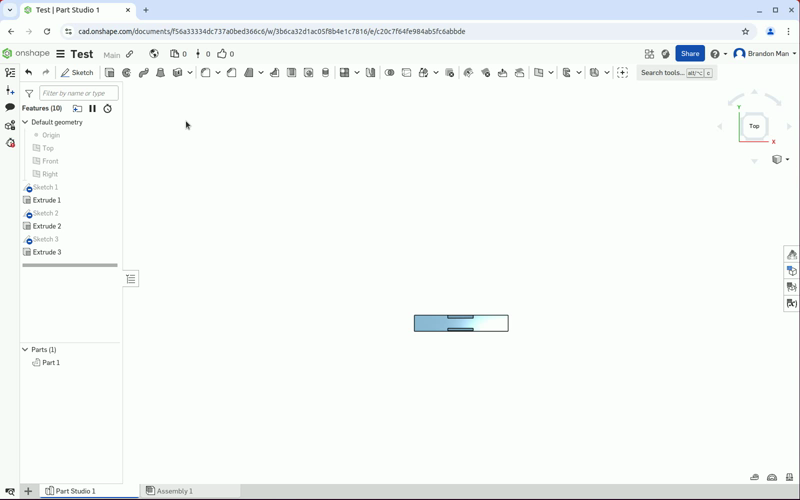
key(shift+h)
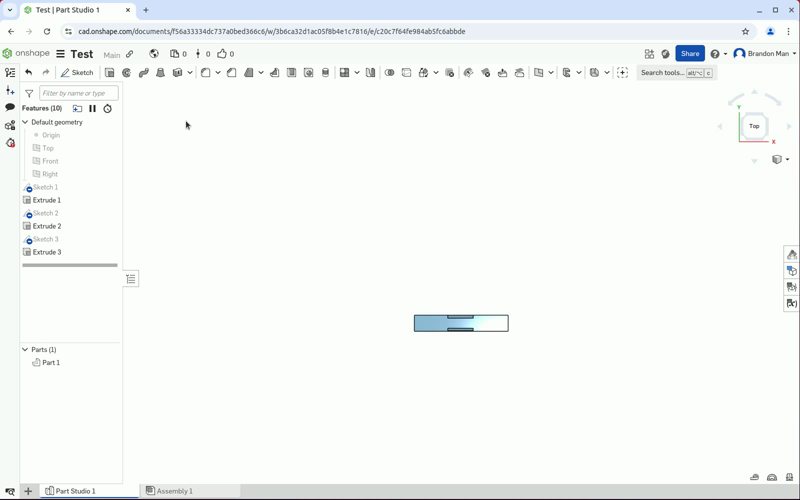
key(shift+h)
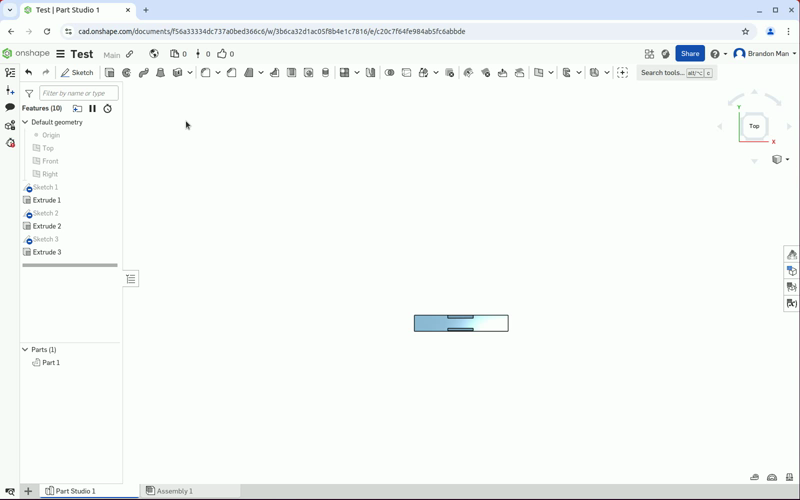
mouse_move(73, 189)
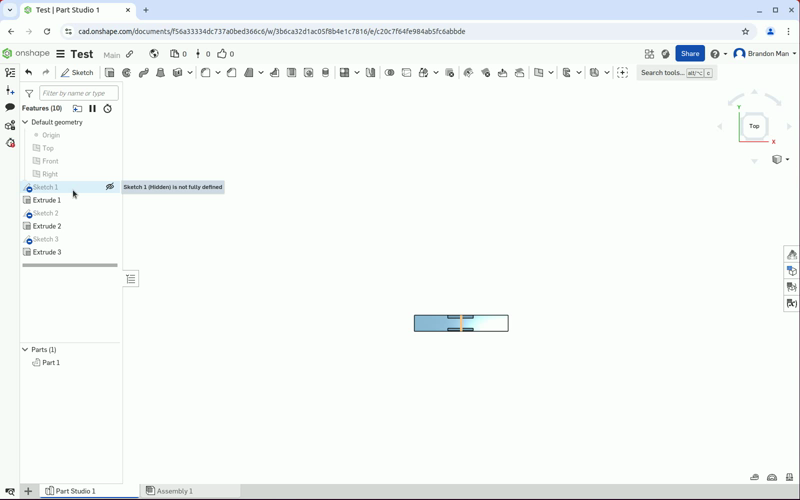
click(73, 189)
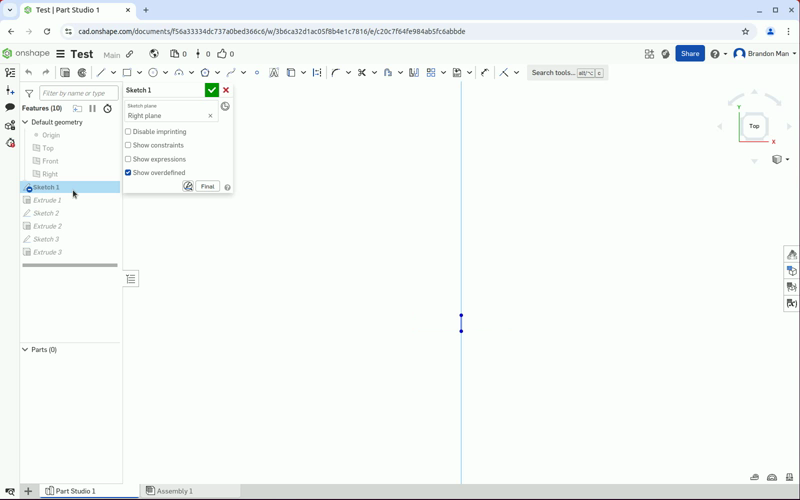
mouse_move(229, 92)
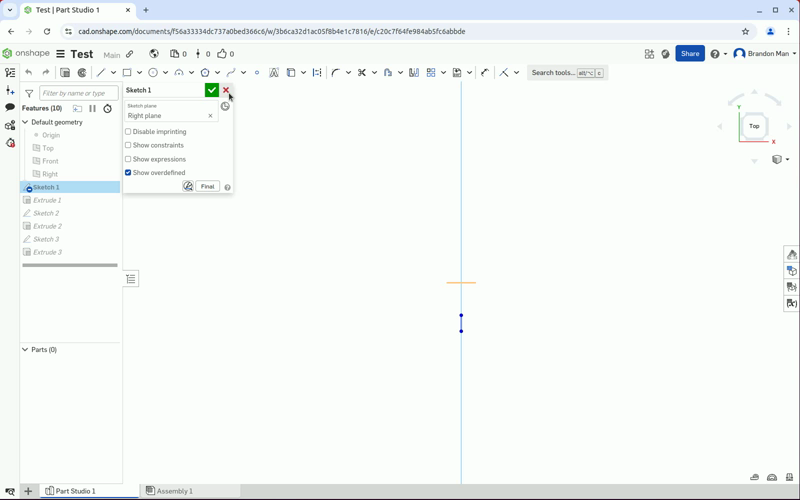
click(229, 92)
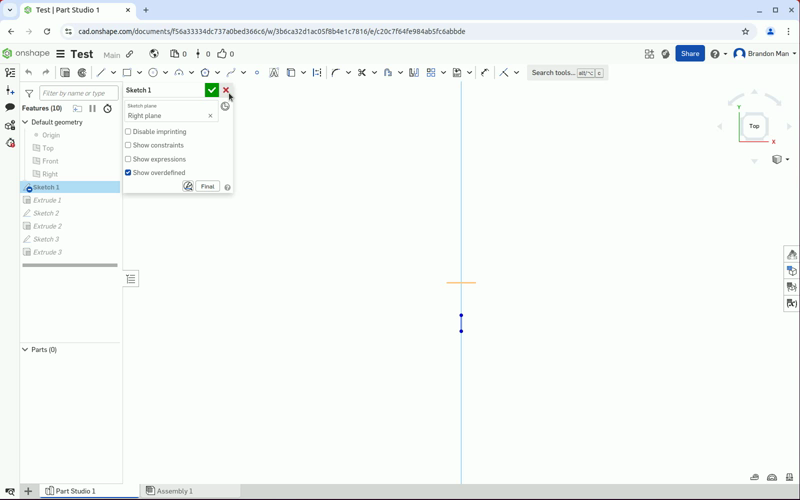
key(shift+s)
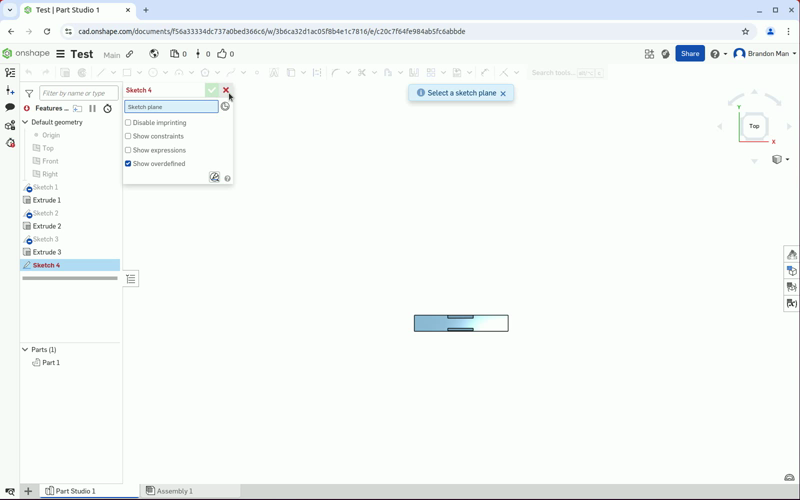
mouse_move(73, 150)
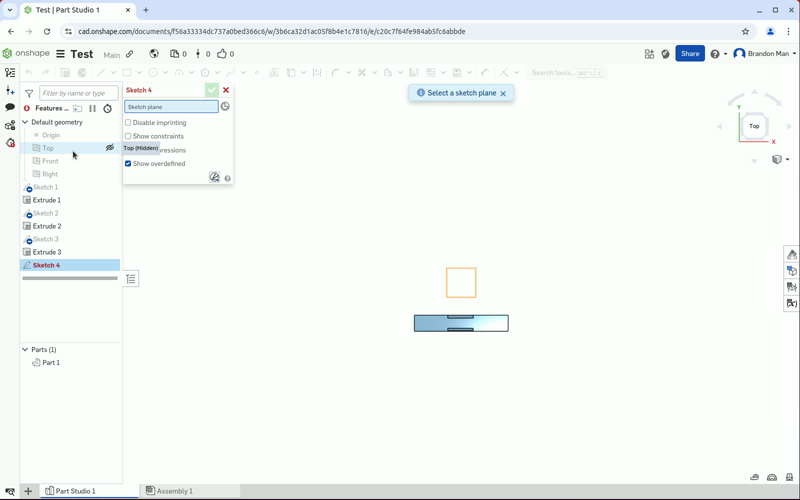
click(73, 150)
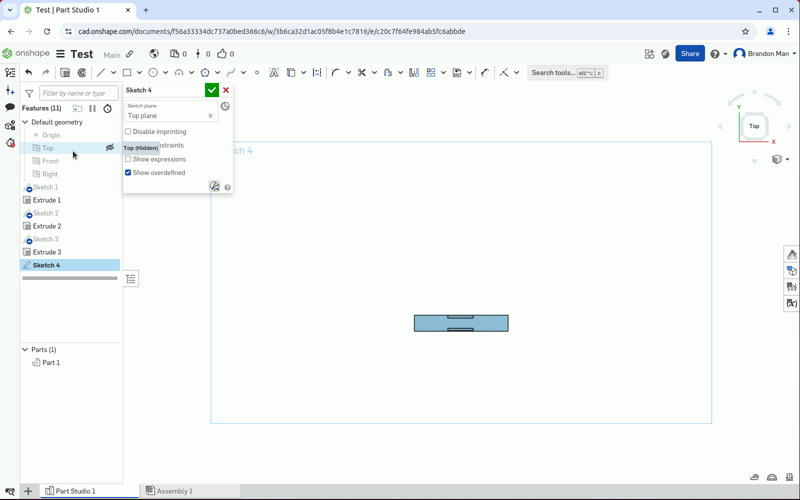
mouse_move(73, 352)
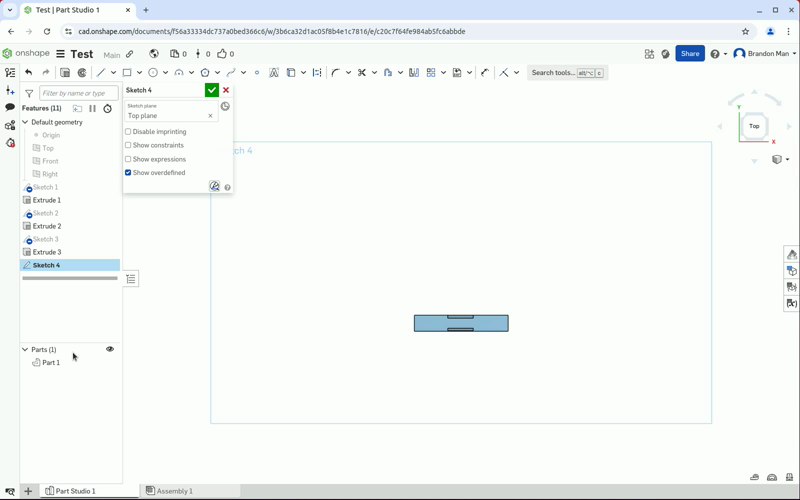
key(y)
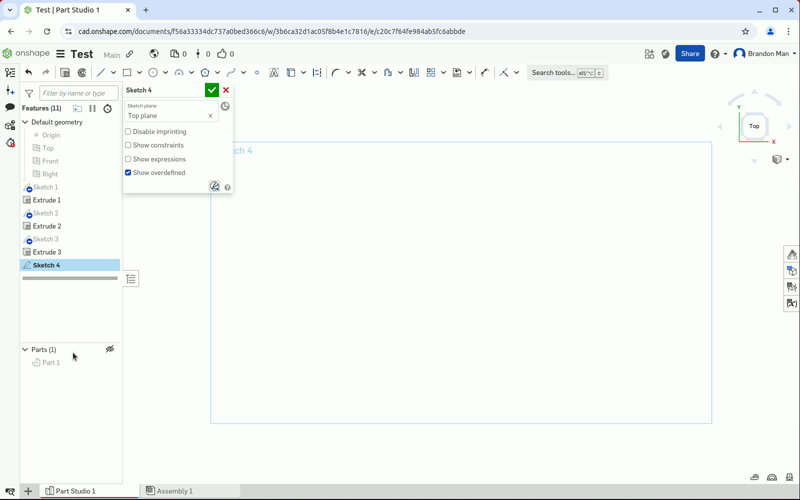
key(l)
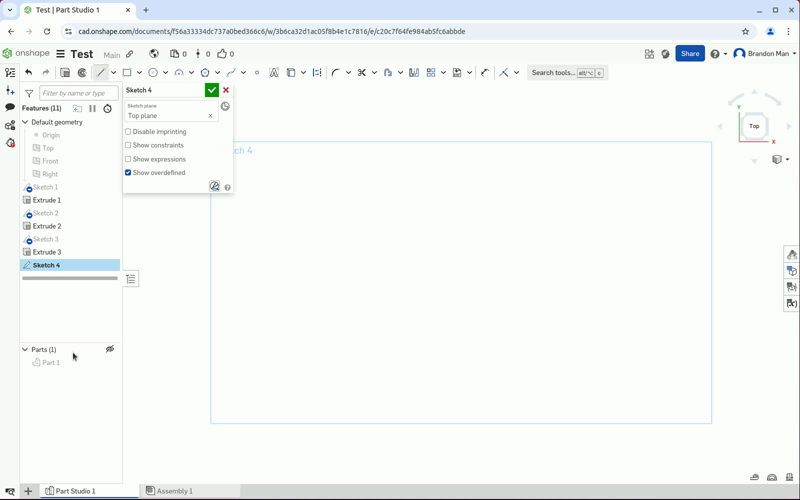
key_down(shift)
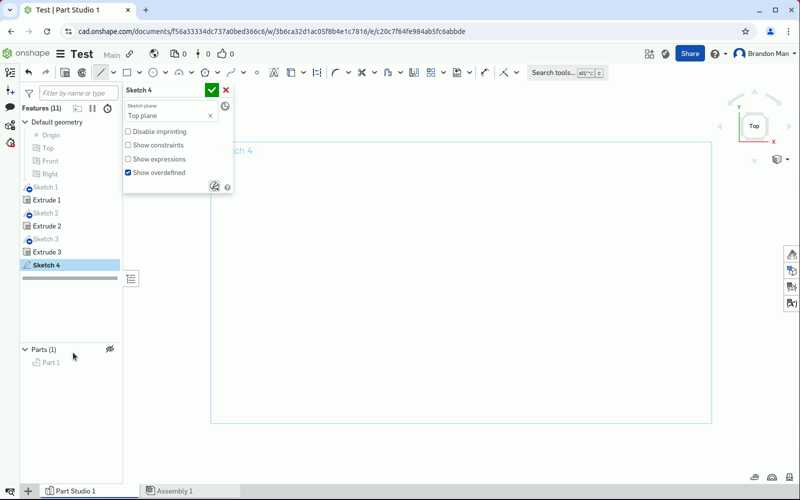
mouse_move(416, 328)
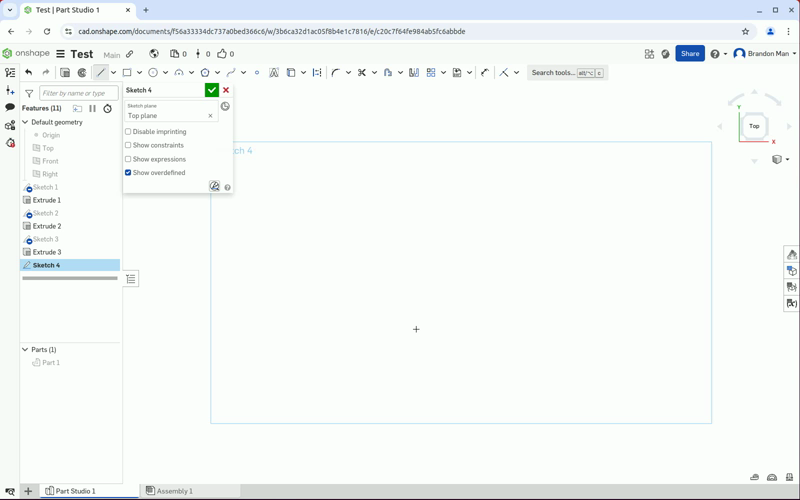
click(416, 328)
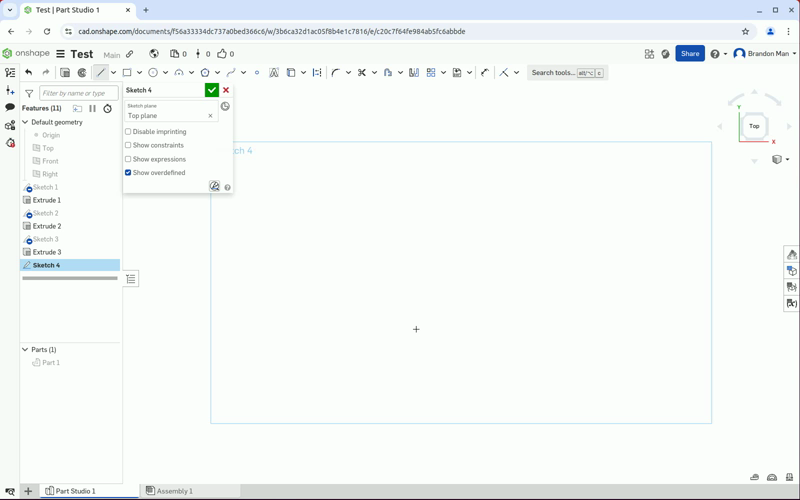
key_up(shift)
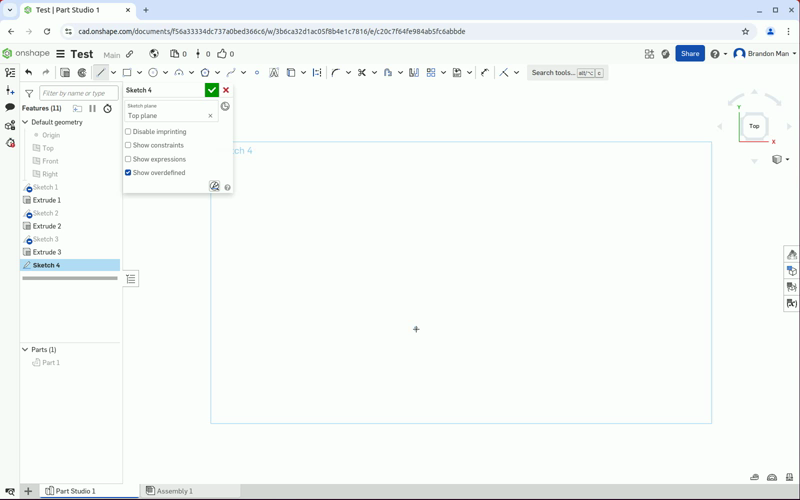
key_down(shift)
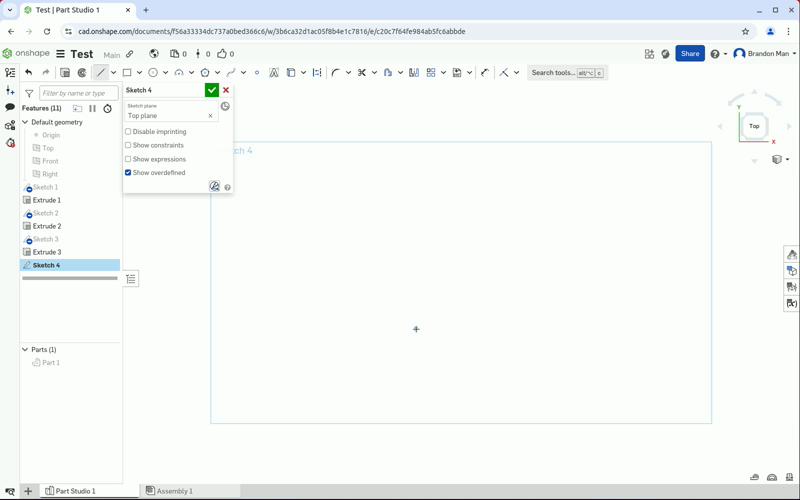
mouse_move(446, 328)
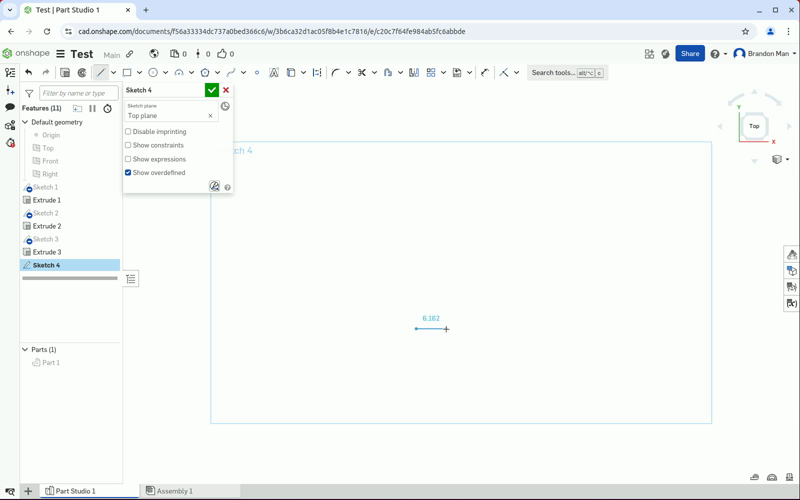
mouse_move(448, 328)
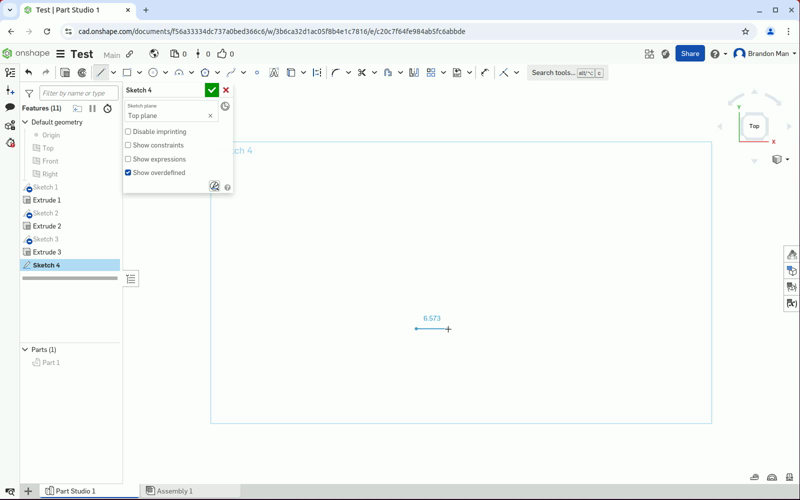
click(448, 328)
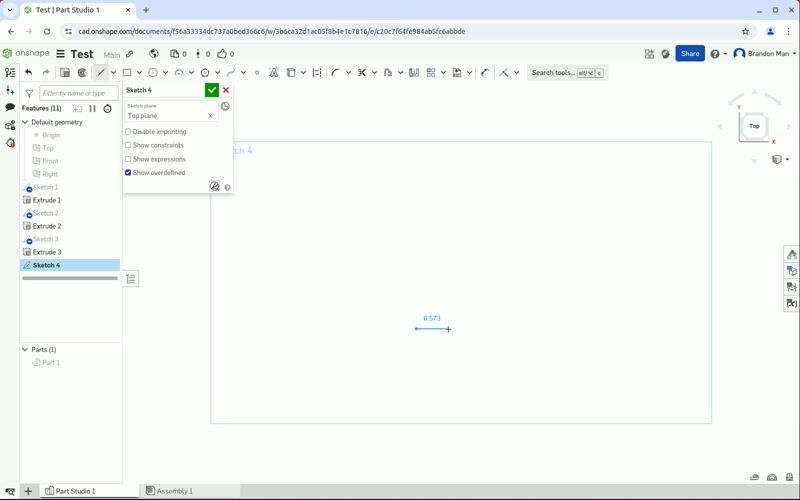
key_up(shift)
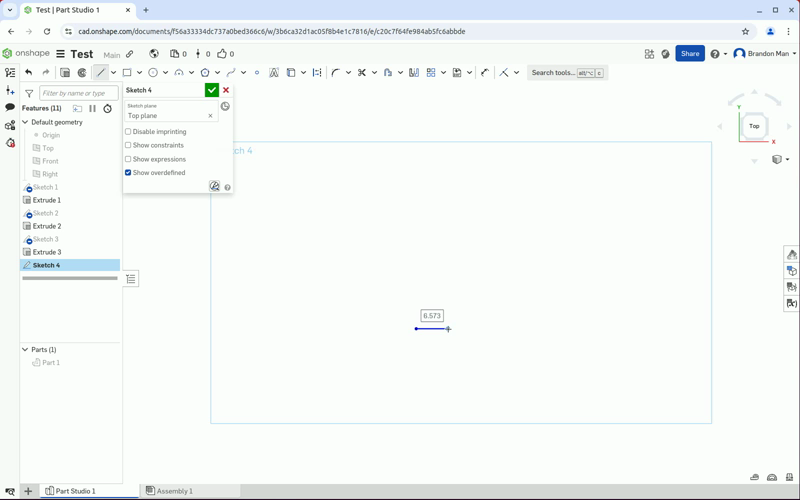
key_down(shift)
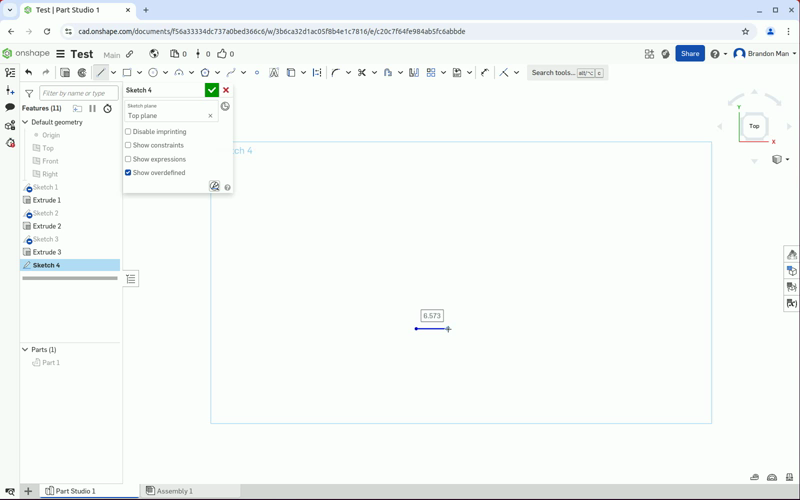
mouse_move(478, 328)
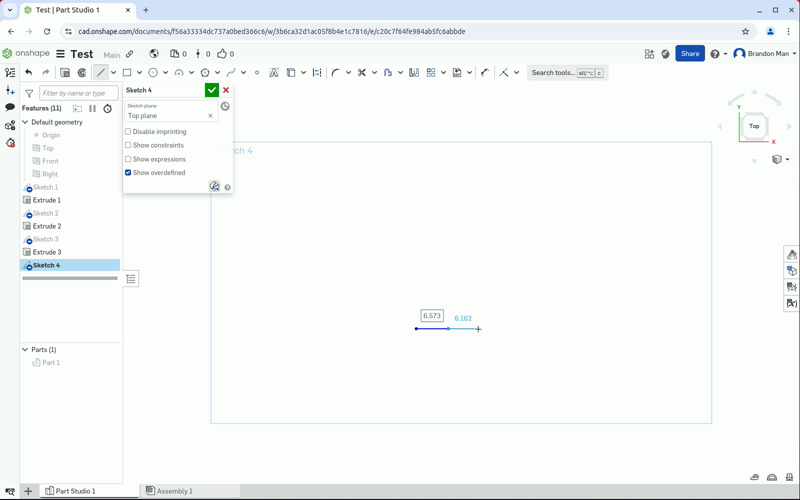
mouse_move(473, 328)
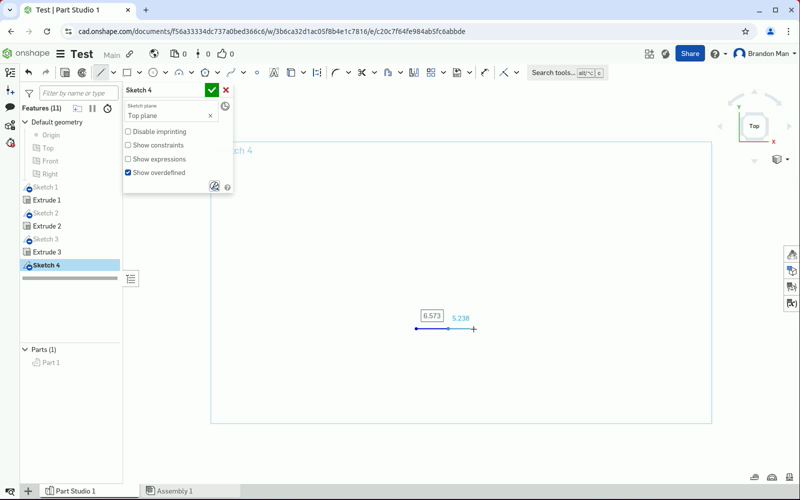
click(473, 328)
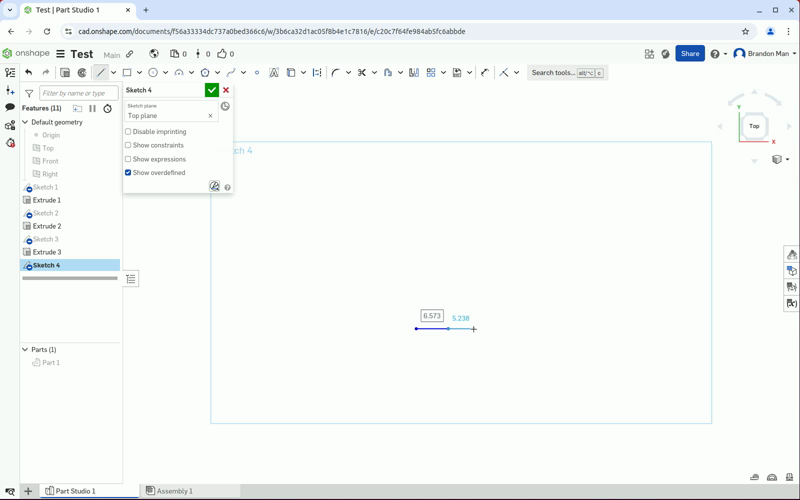
key_up(shift)
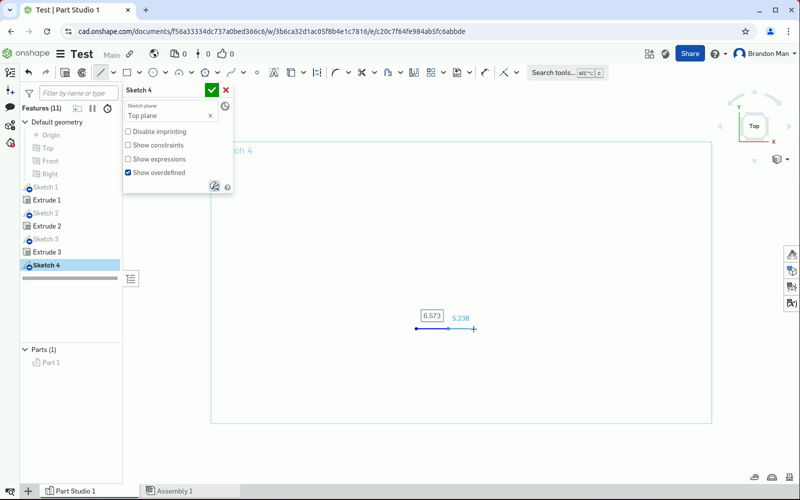
key_down(shift)
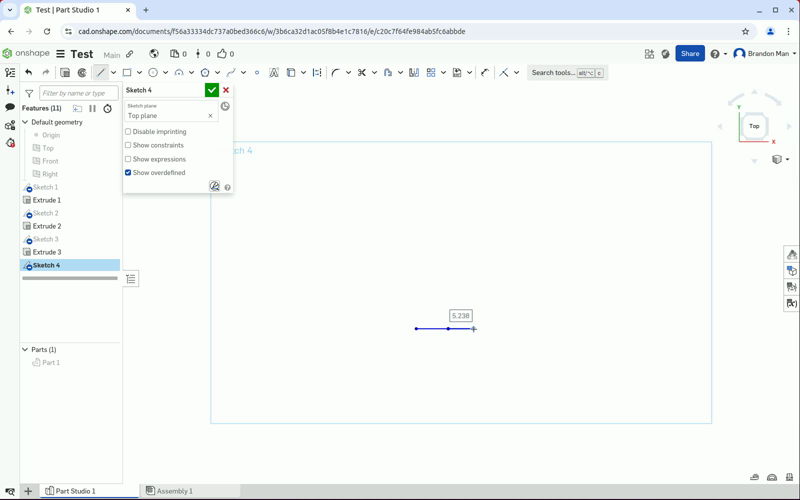
mouse_move(503, 328)
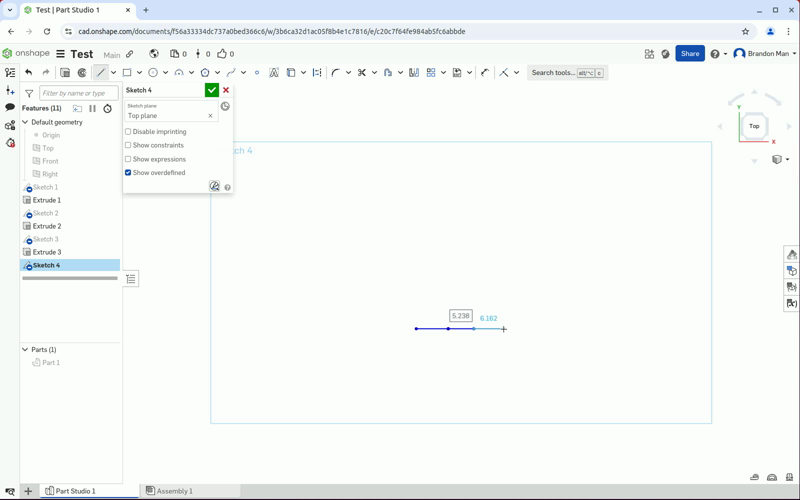
mouse_move(505, 328)
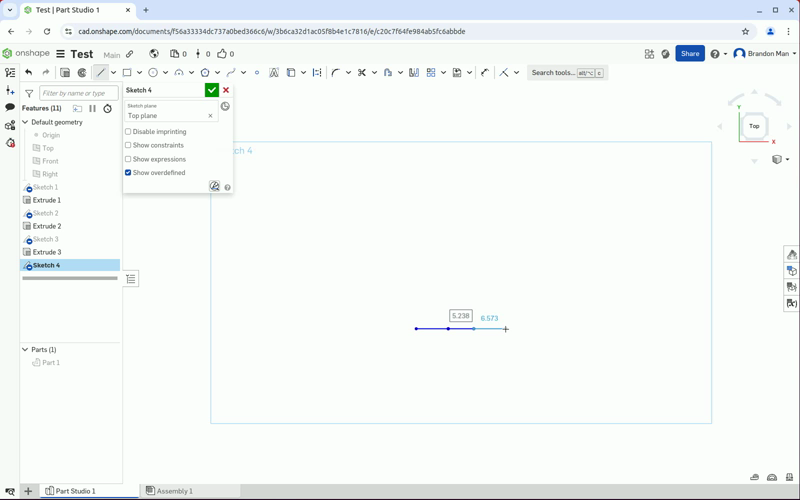
click(505, 328)
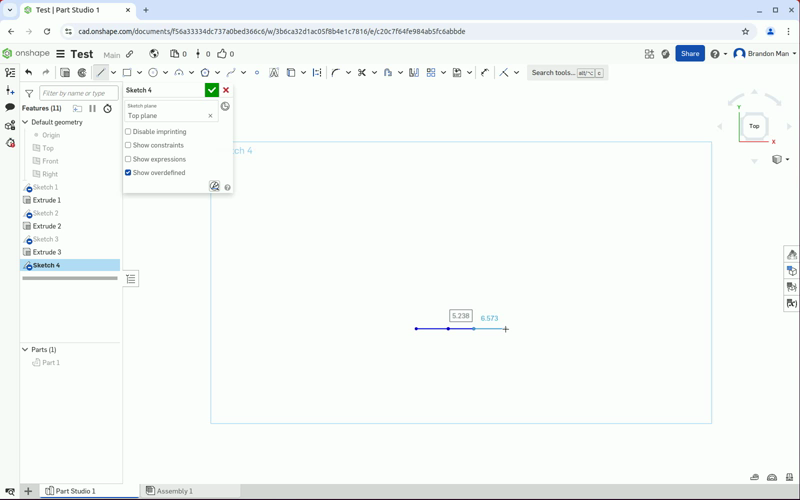
key_up(shift)
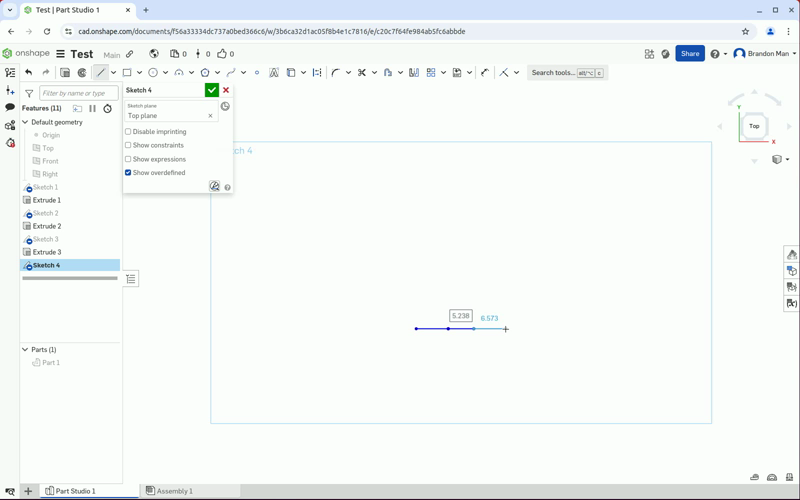
key_down(shift)
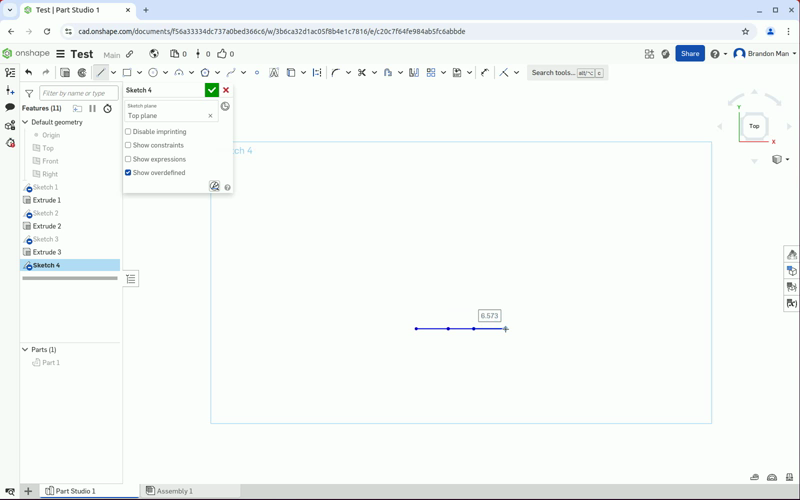
mouse_move(535, 328)
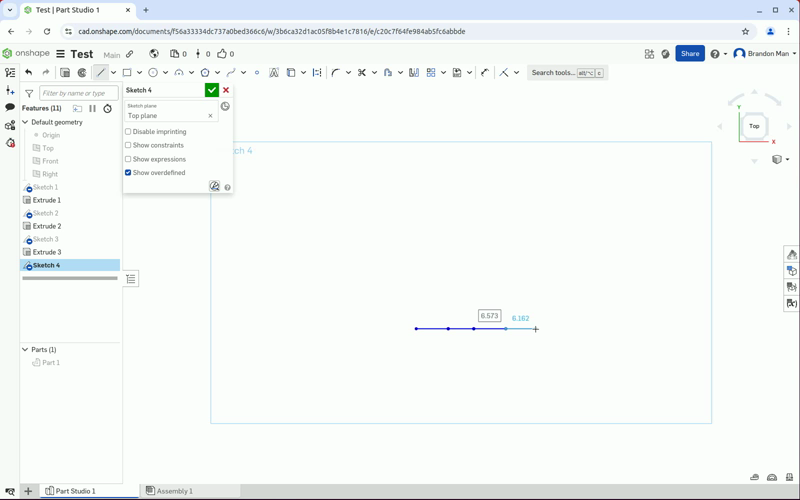
mouse_move(505, 318)
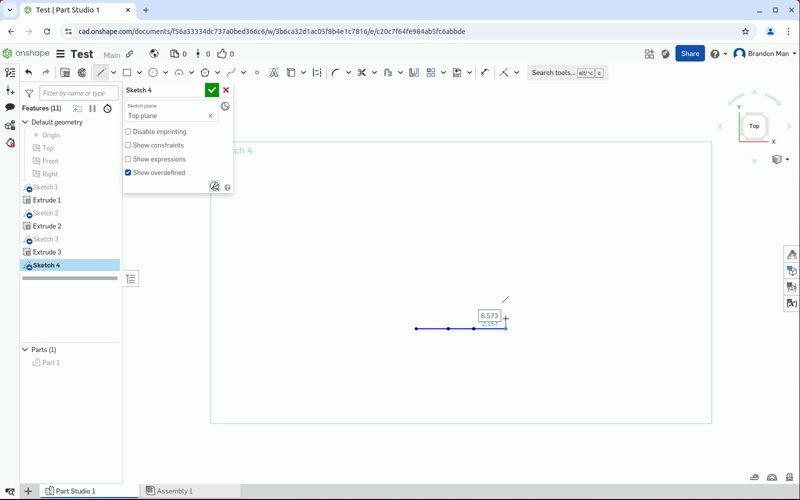
click(505, 318)
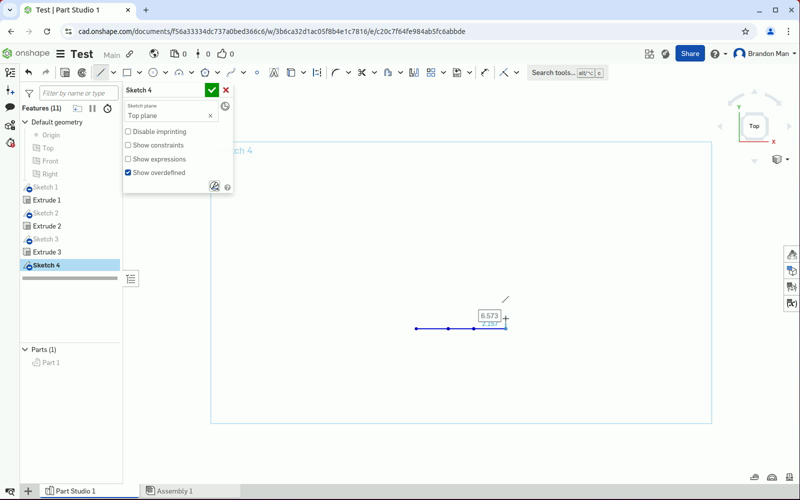
key_up(shift)
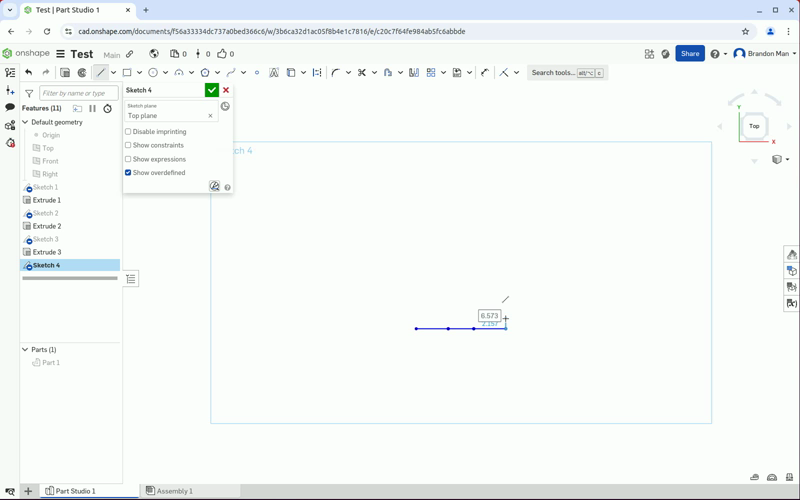
key_down(shift)
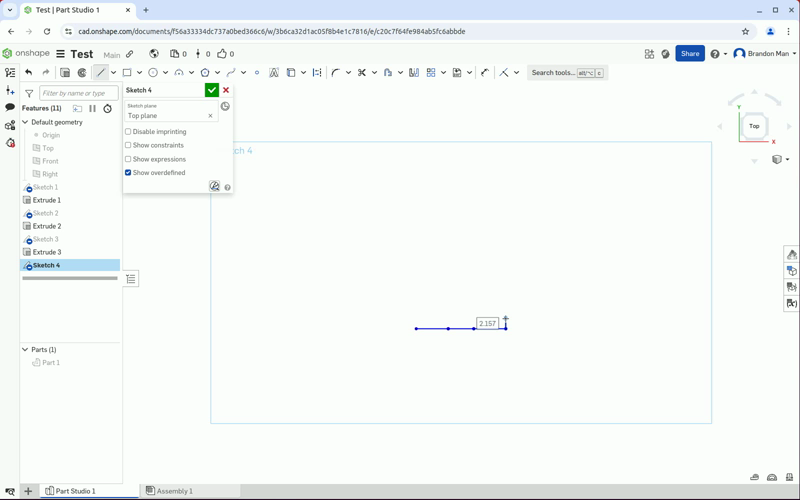
mouse_move(535, 318)
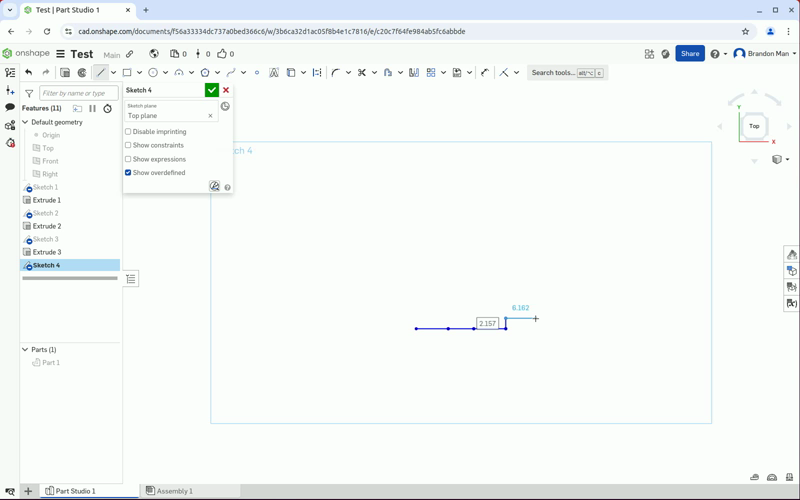
mouse_move(473, 318)
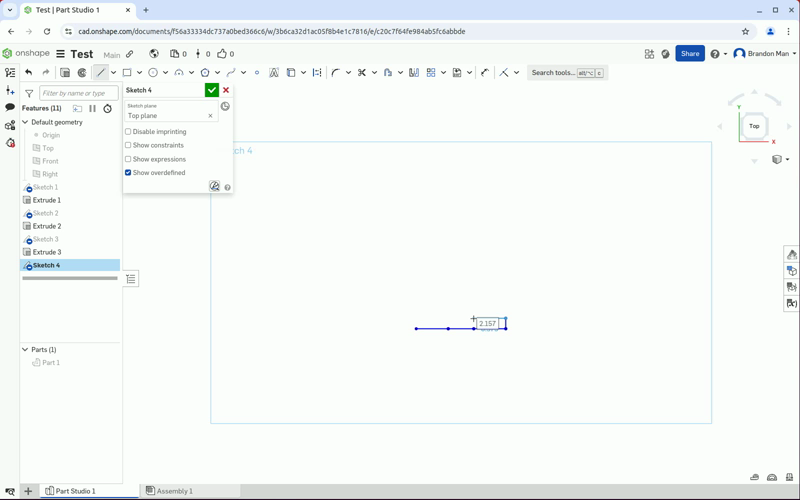
click(473, 318)
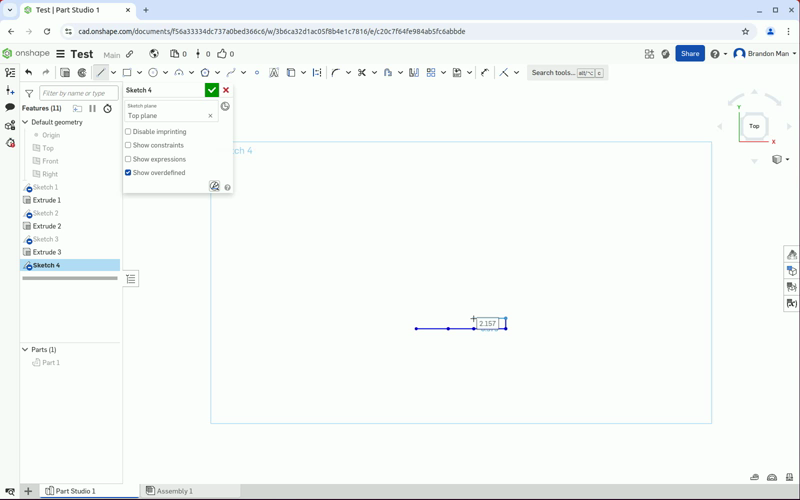
key_up(shift)
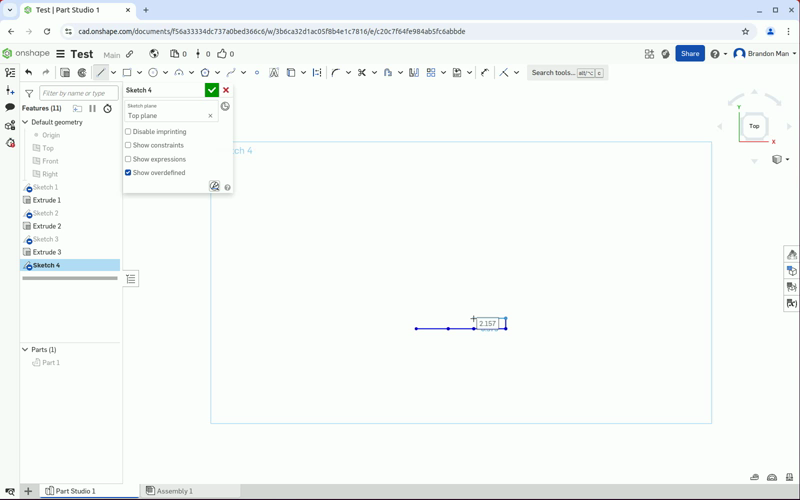
key_down(shift)
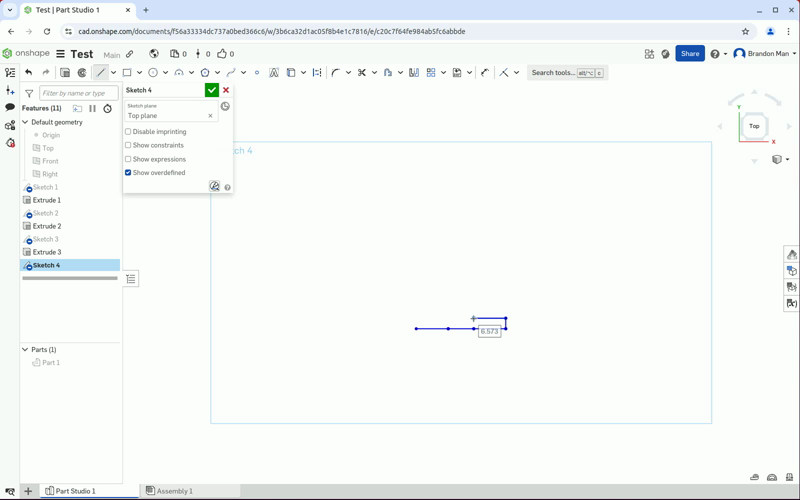
mouse_move(503, 318)
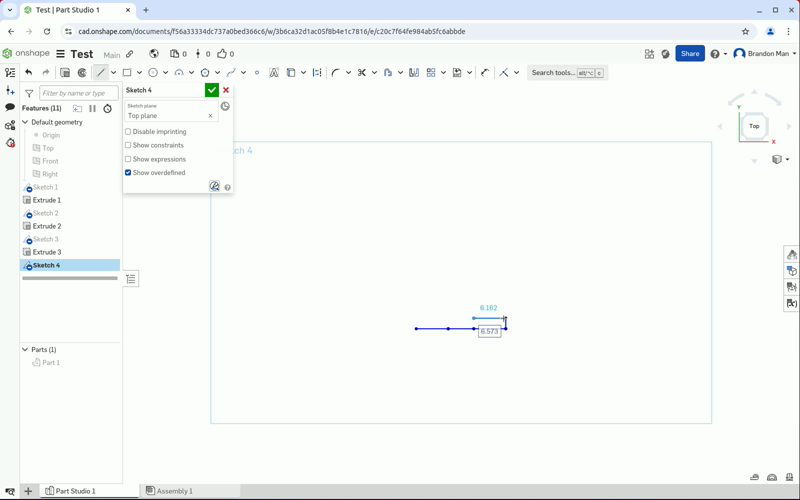
mouse_move(448, 318)
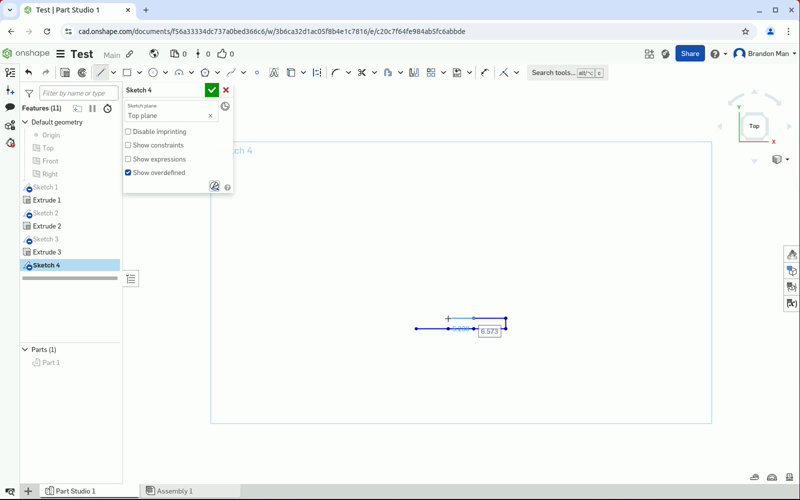
click(448, 318)
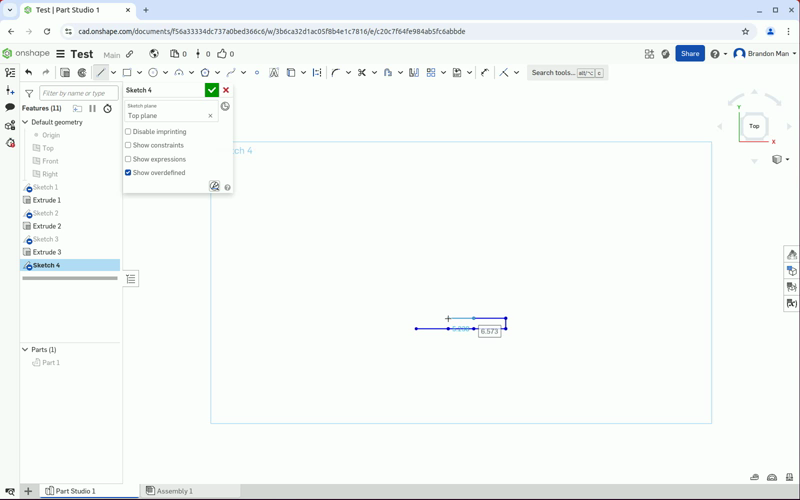
key_up(shift)
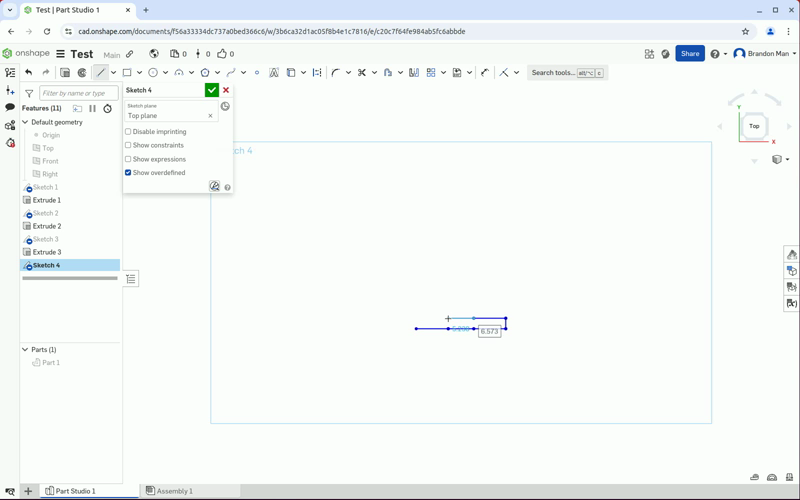
key_down(shift)
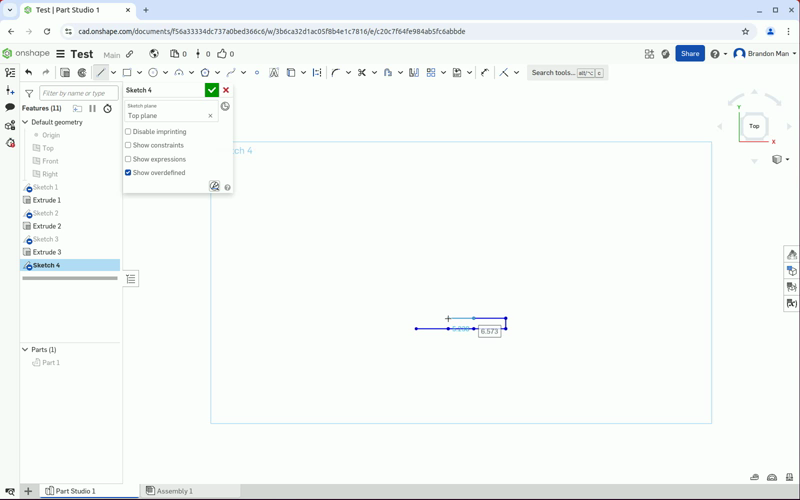
mouse_move(478, 318)
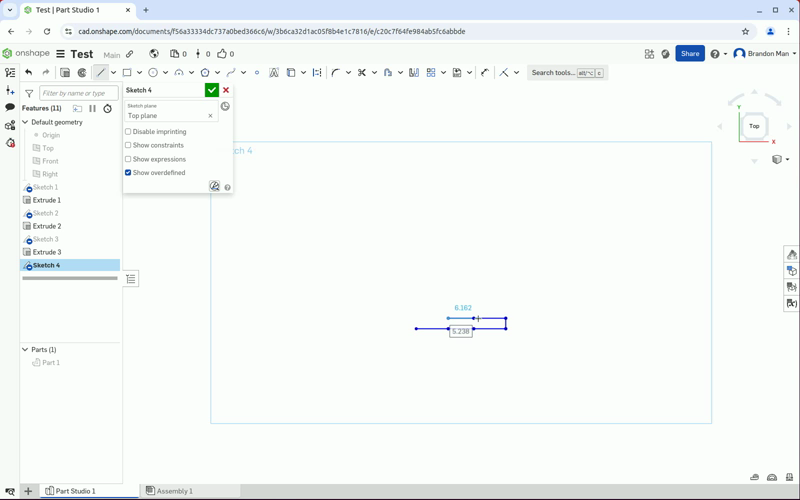
mouse_move(416, 318)
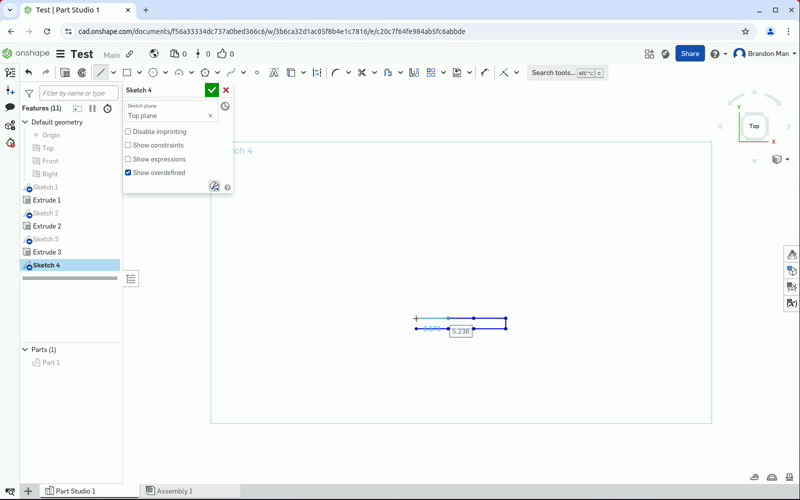
click(416, 318)
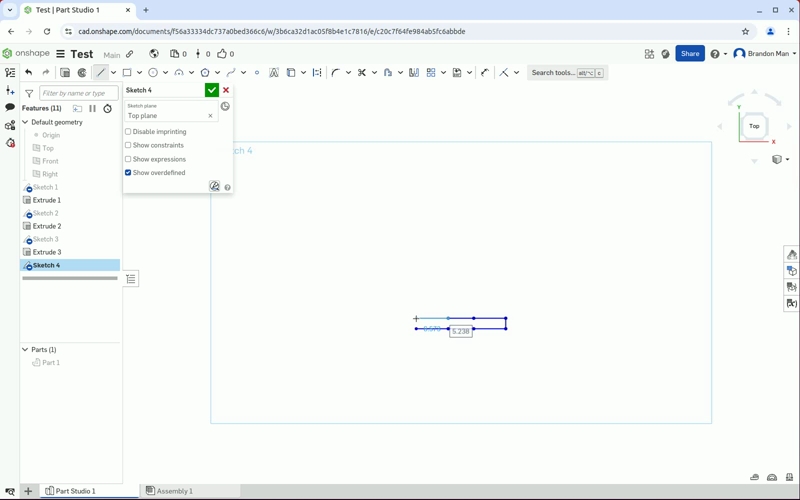
key_up(shift)
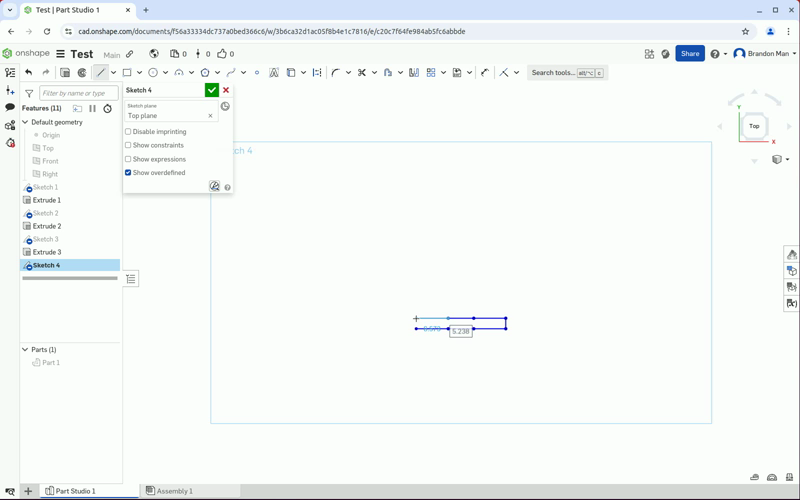
mouse_move(446, 318)
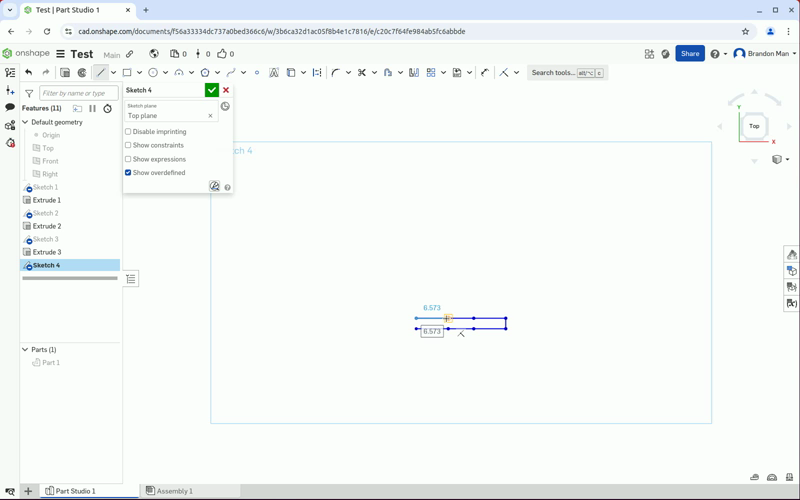
key_down(shift)
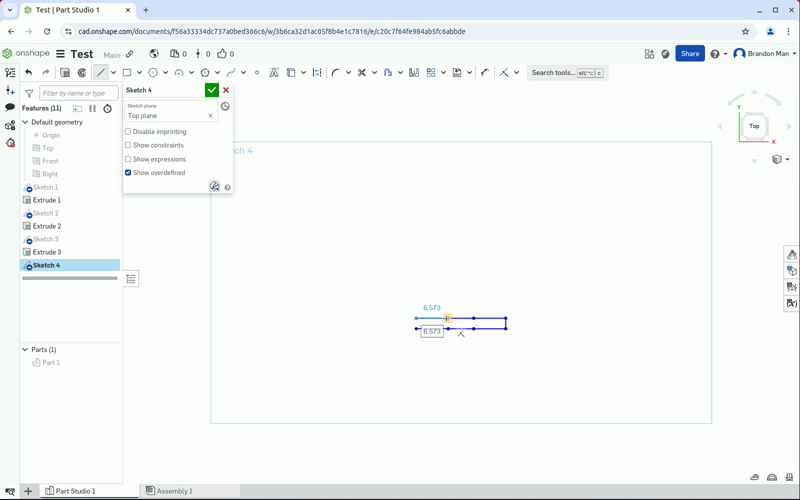
mouse_move(416, 328)
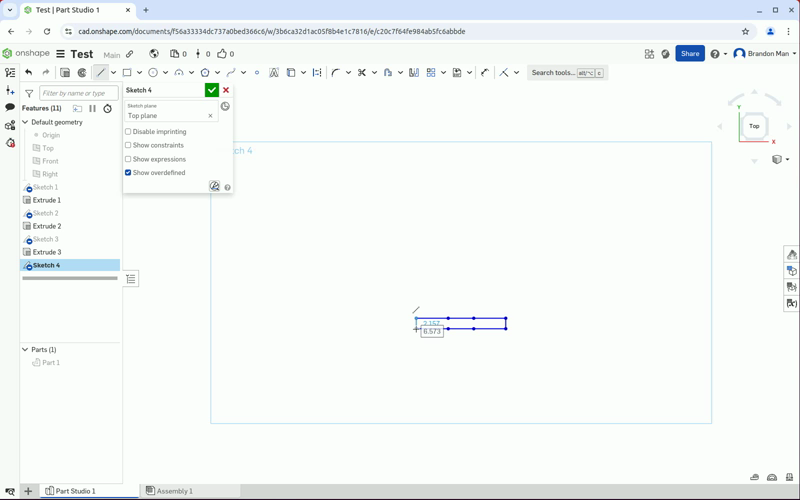
key_up(shift)
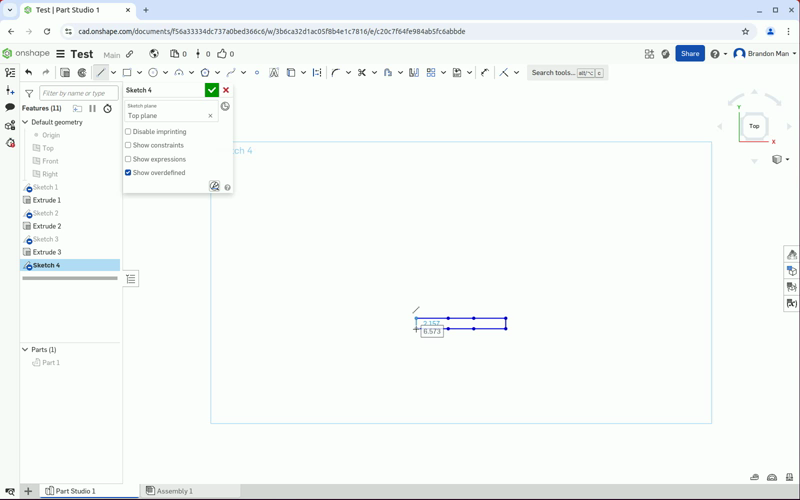
click(416, 328)
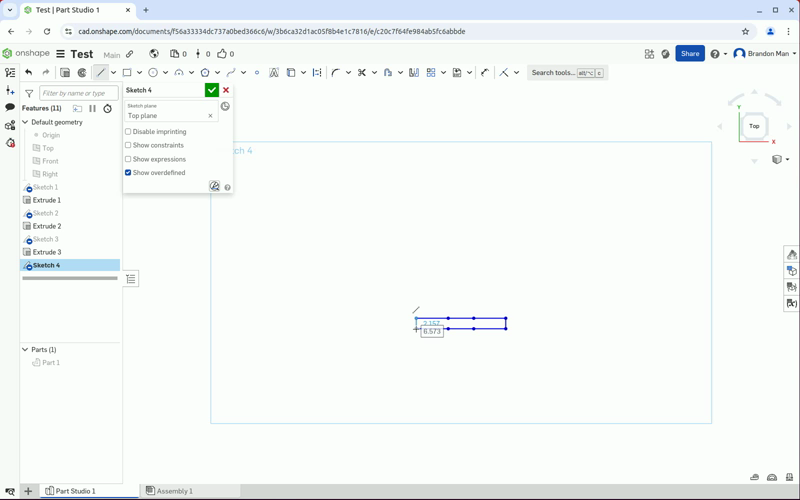
key(esc)
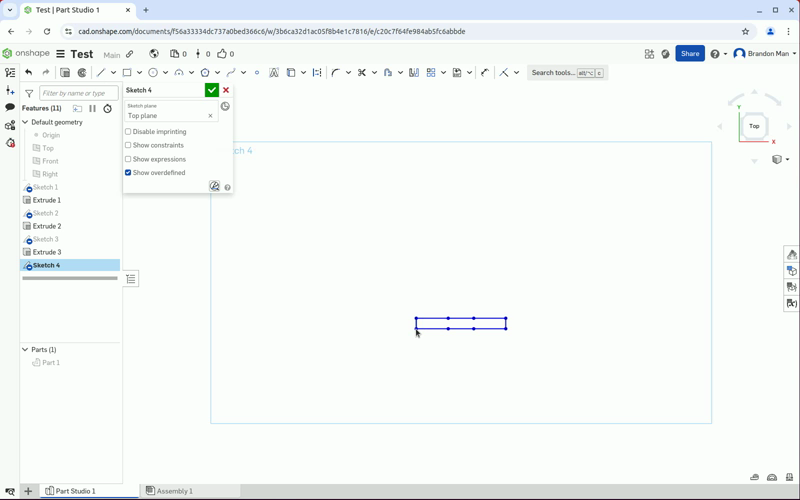
mouse_move(503, 321)
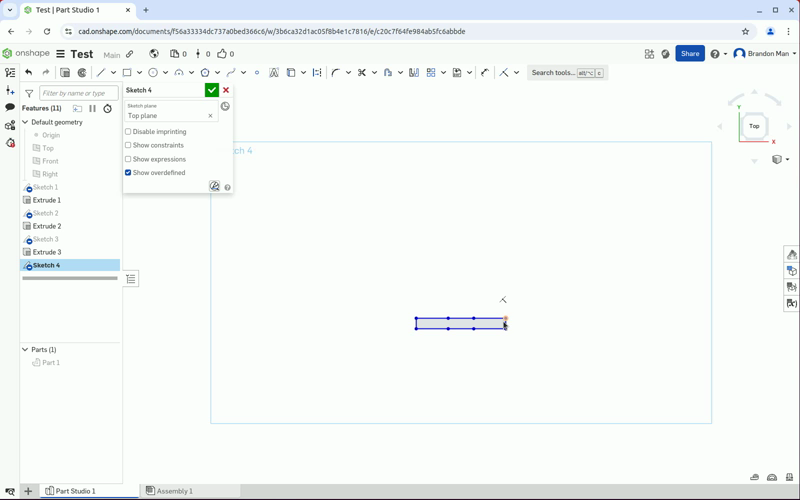
scroll(6)
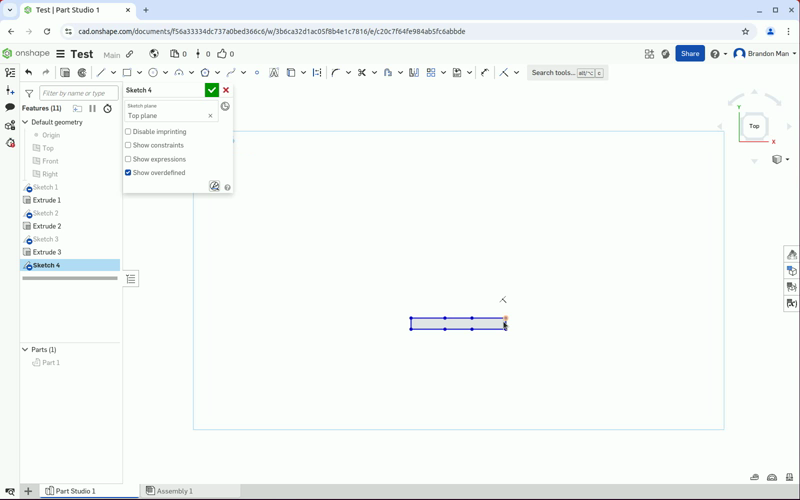
scroll(6)
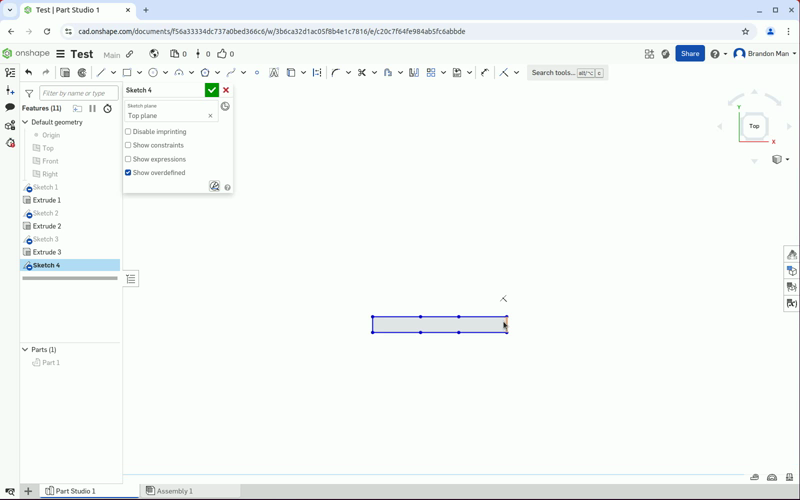
scroll(6)
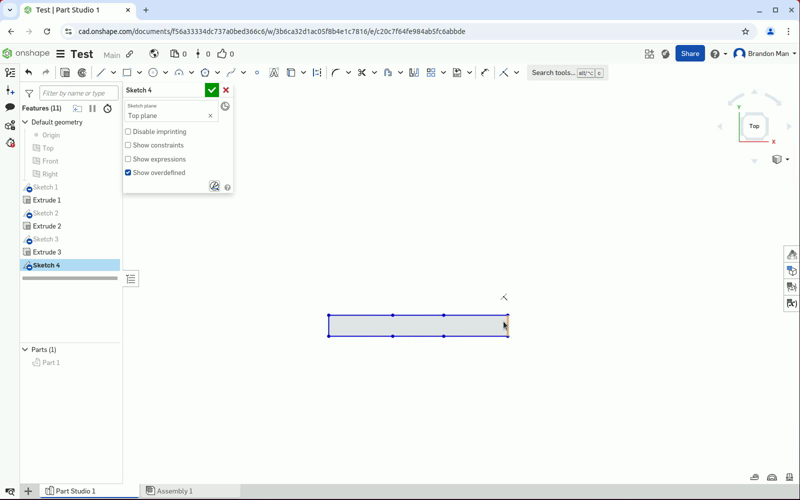
scroll(6)
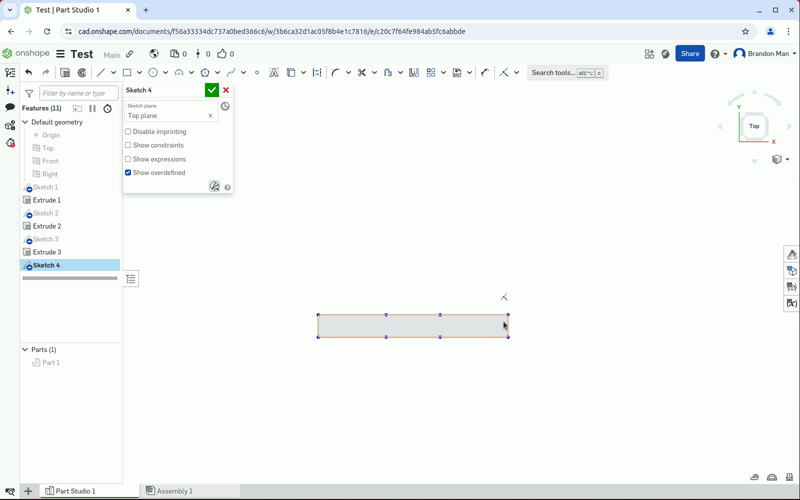
scroll(6)
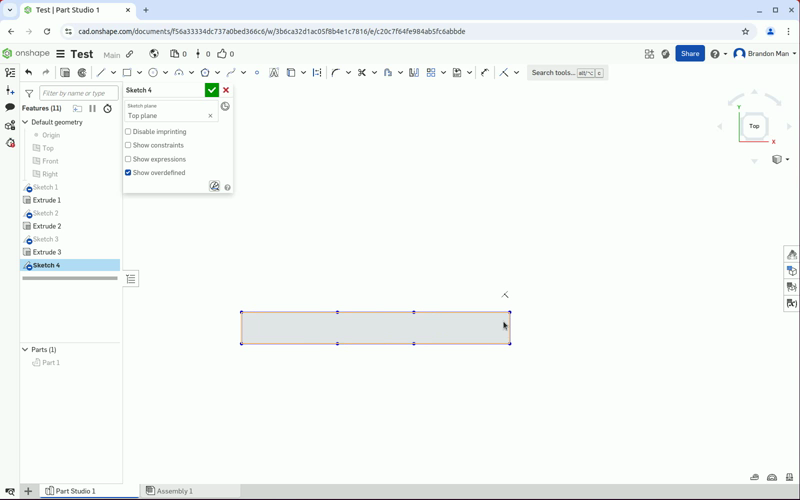
scroll(6)
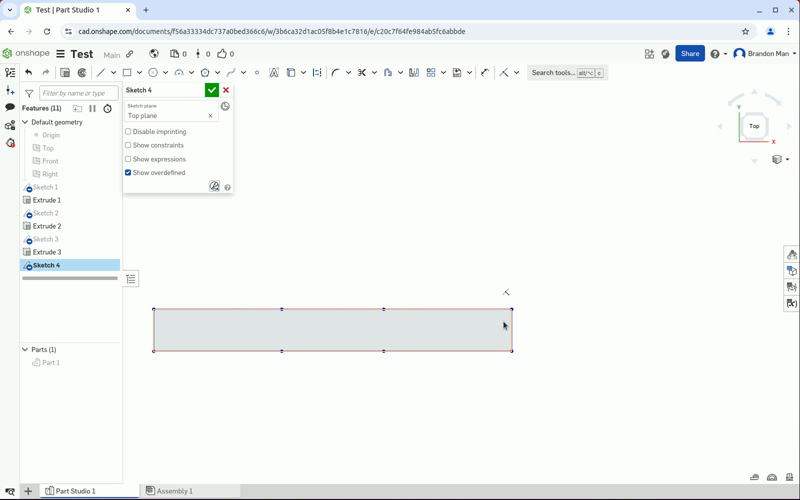
scroll(6)
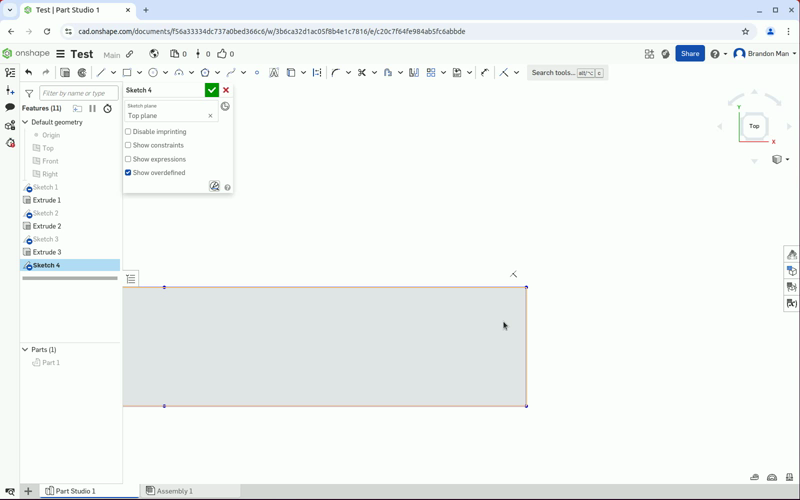
click(503, 321)
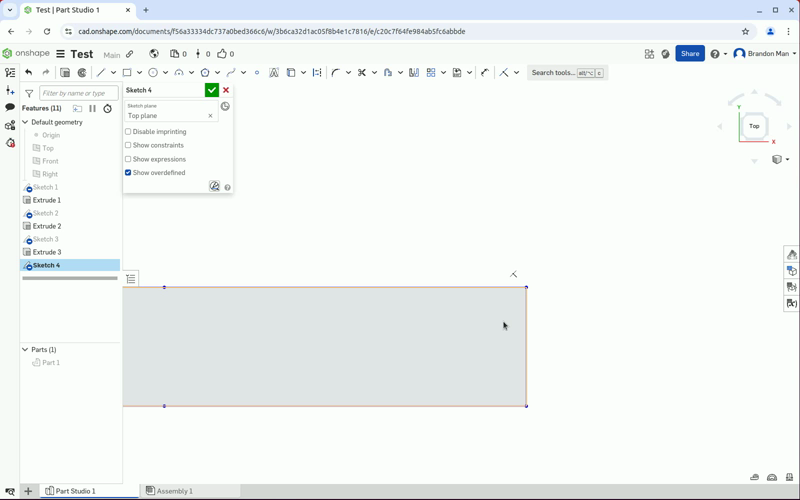
scroll(-6)
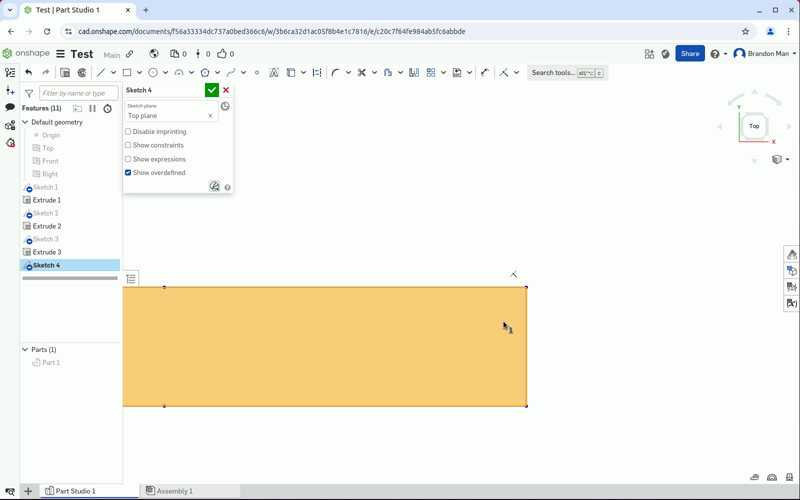
scroll(-6)
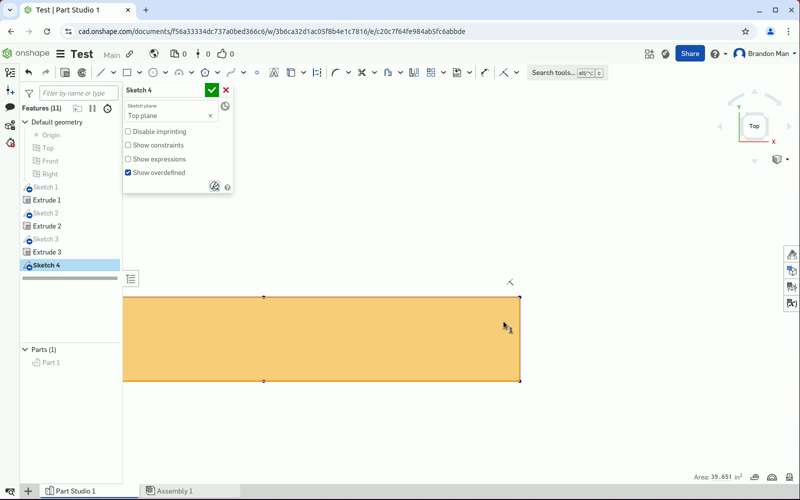
scroll(-6)
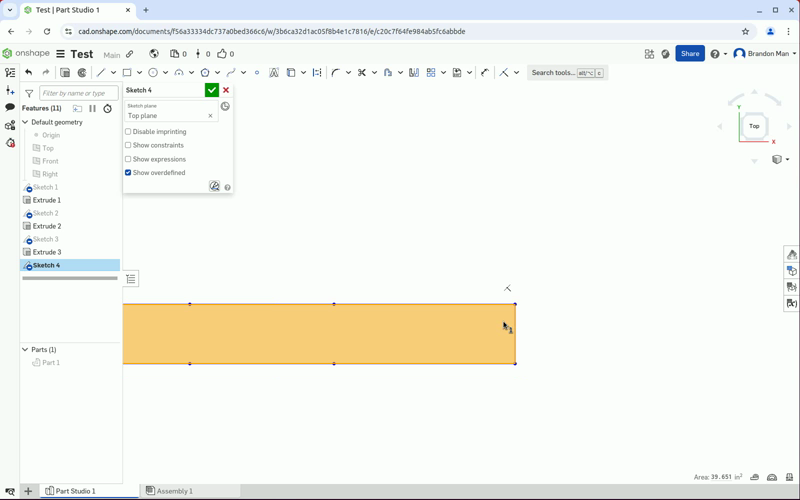
scroll(-6)
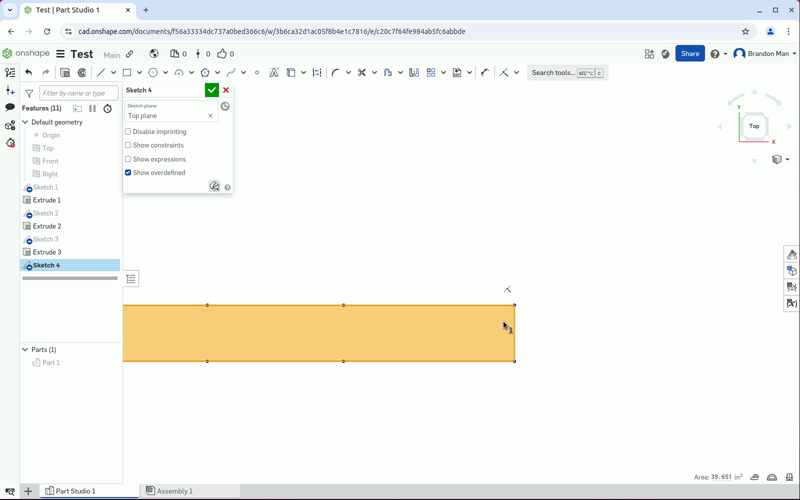
scroll(-6)
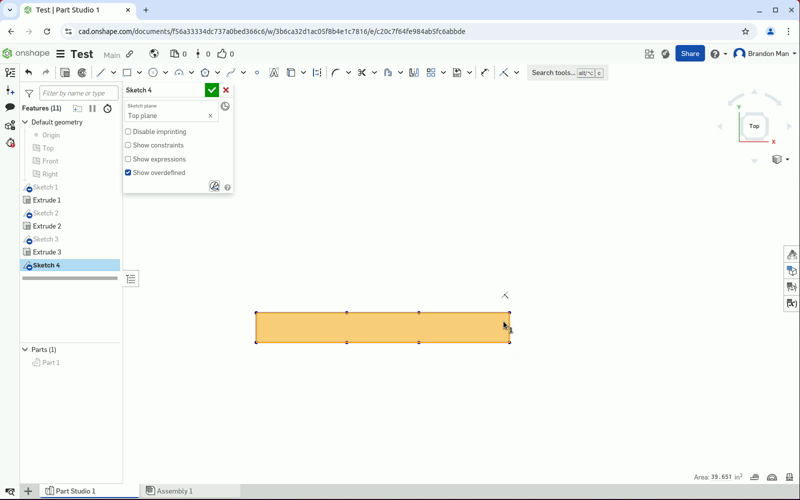
scroll(-6)
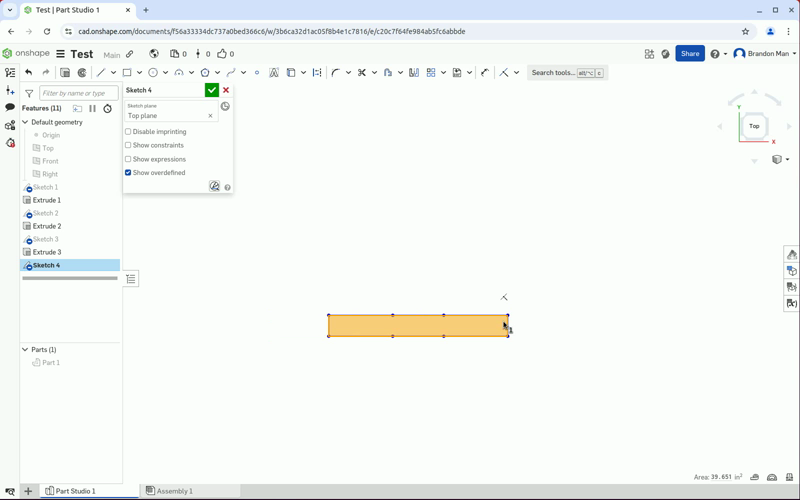
scroll(-6)
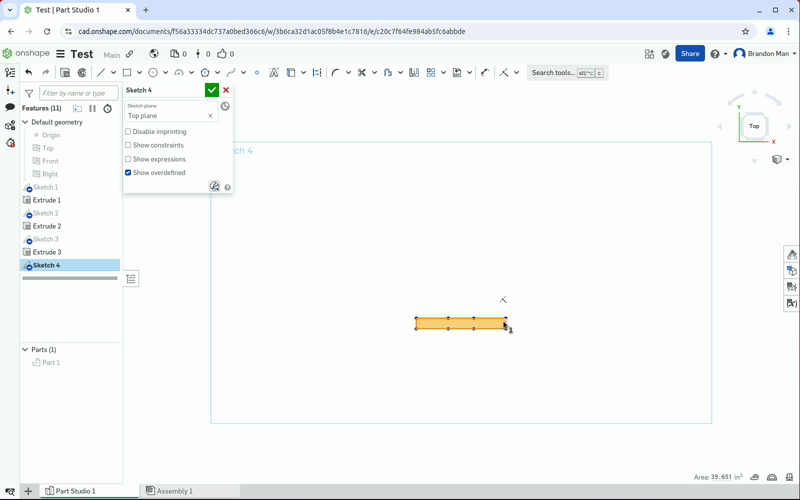
mouse_move(73, 352)
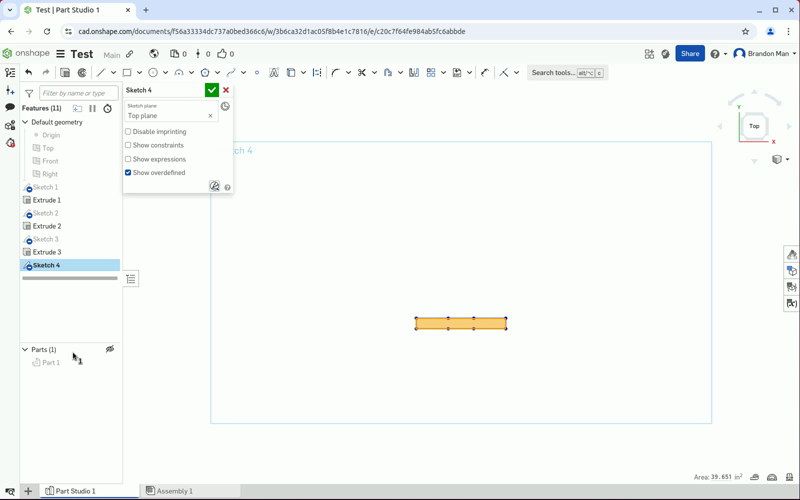
key(shift+y)
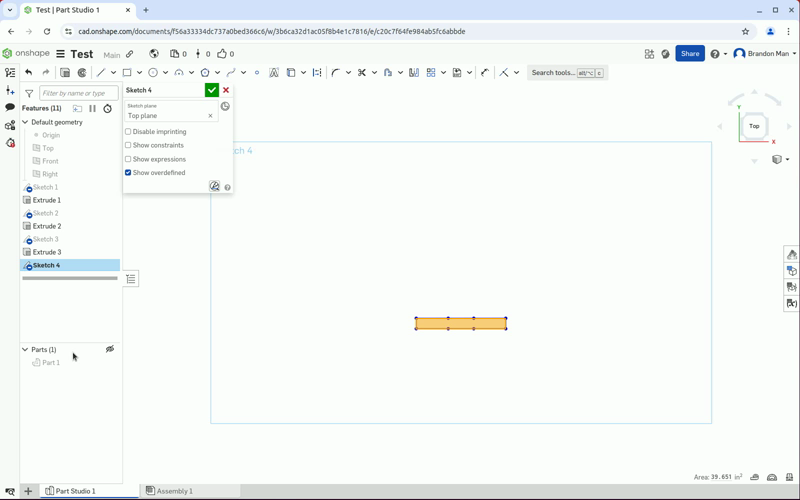
key(shift+e)
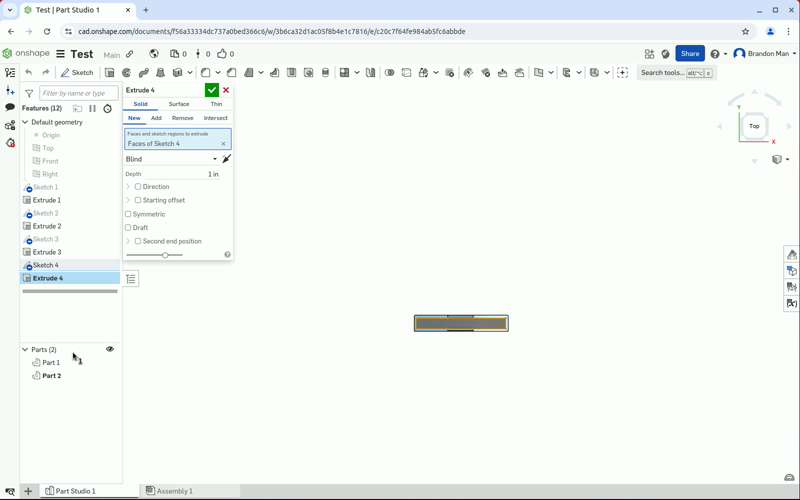
mouse_move(143, 106)
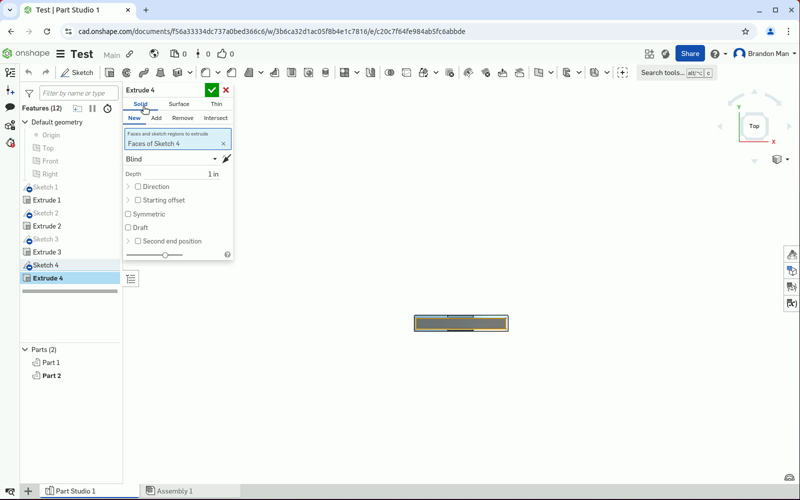
click(143, 106)
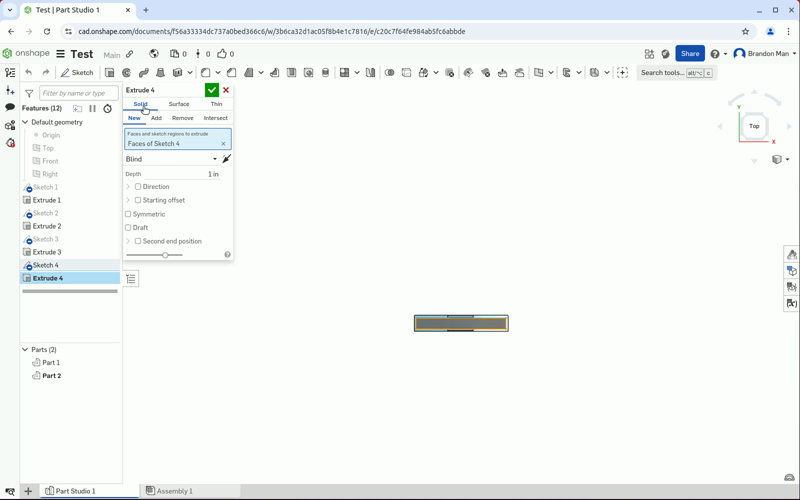
mouse_move(186, 120)
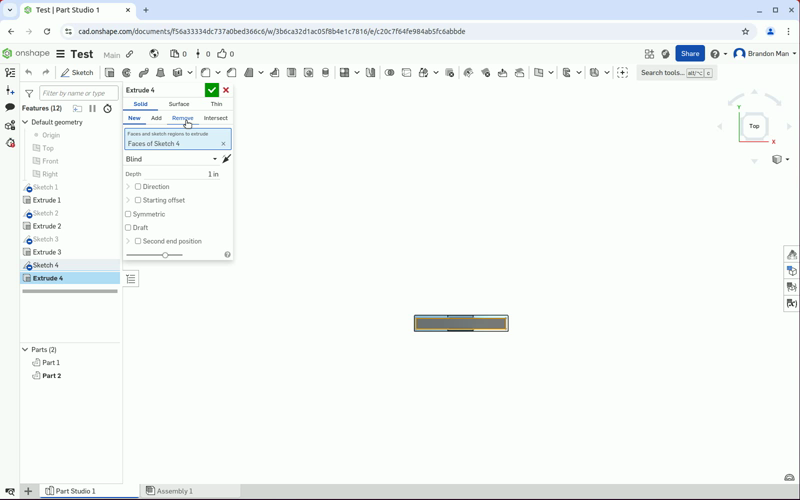
click(186, 120)
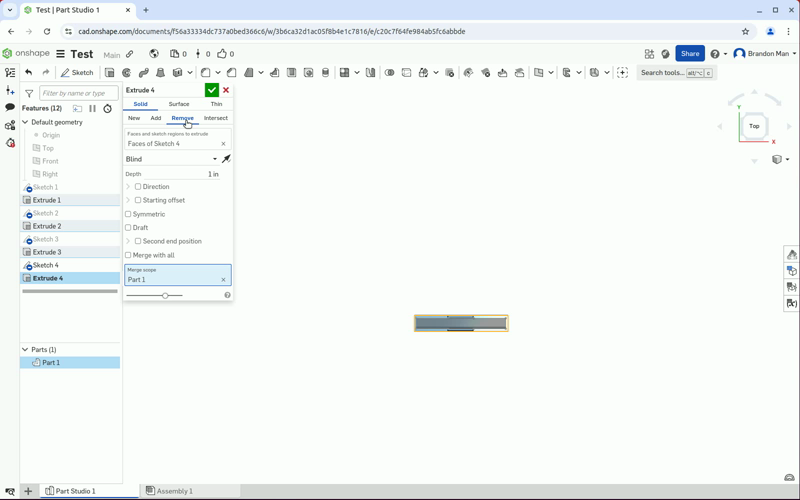
key(tab, 4)
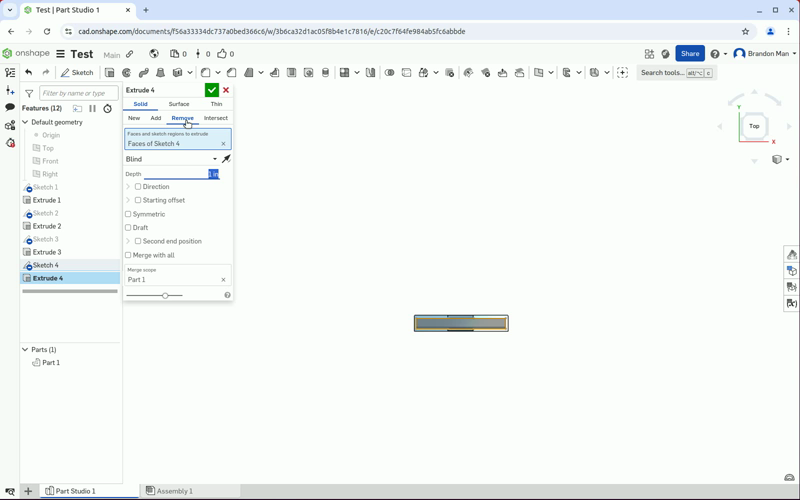
text(21.664)
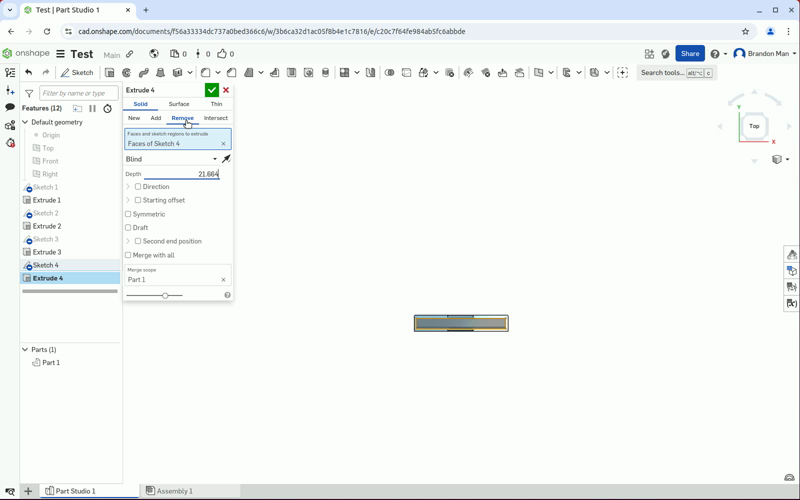
key(tab, 6)
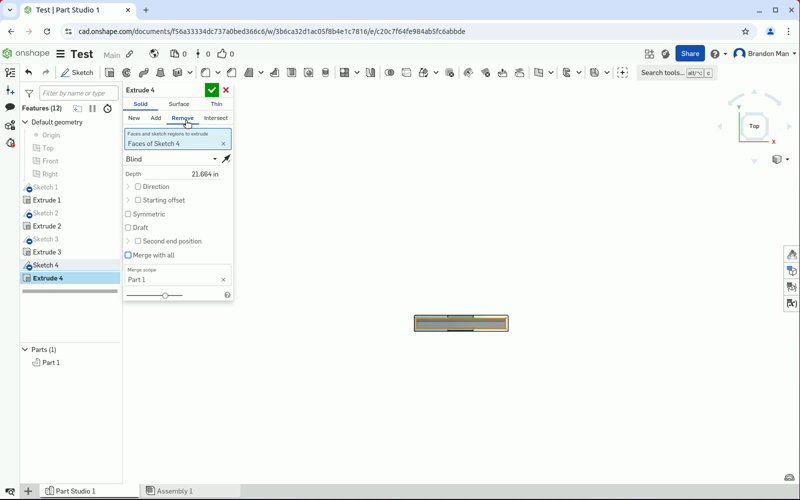
key(space)
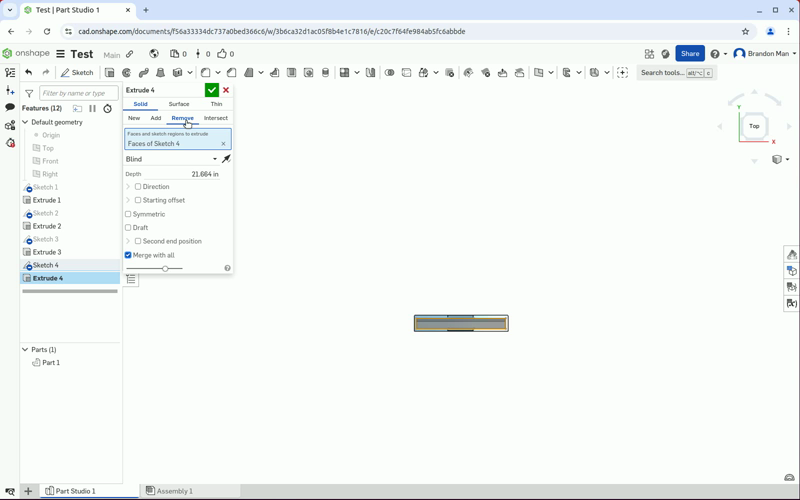
key(enter)
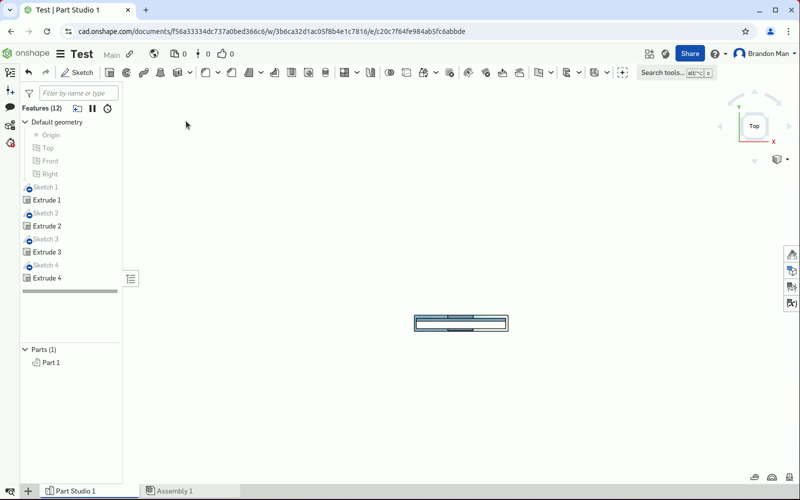
key(shift+h)
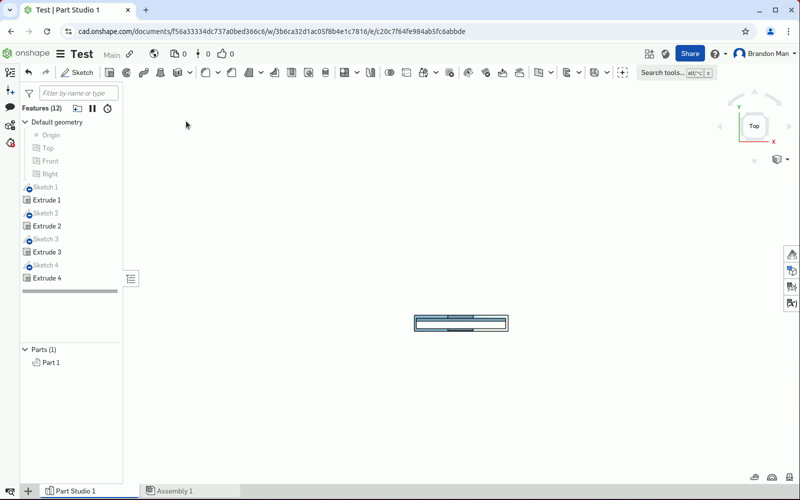
key(shift+h)
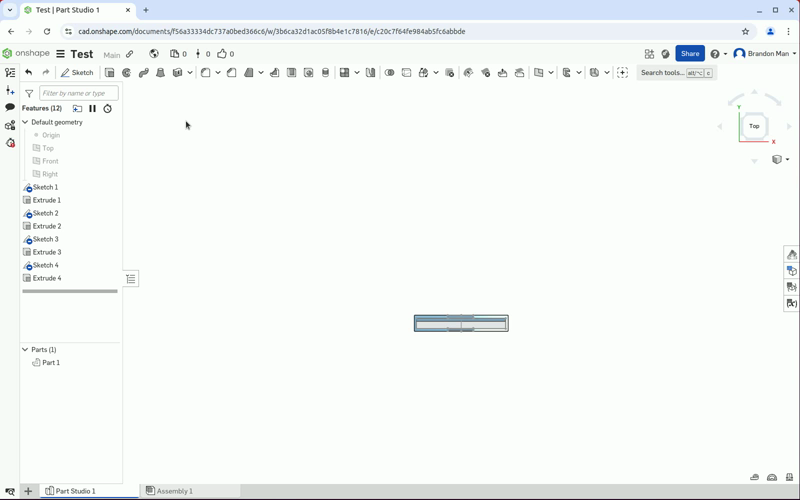
key(shift+7)
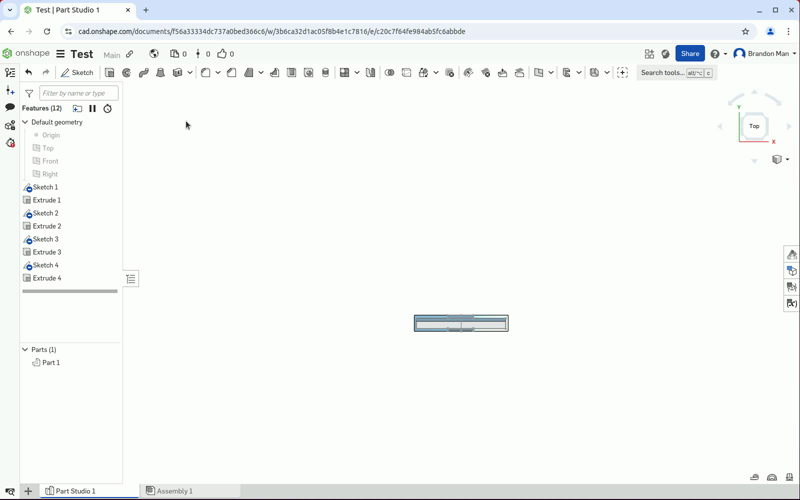
key(up, 3)
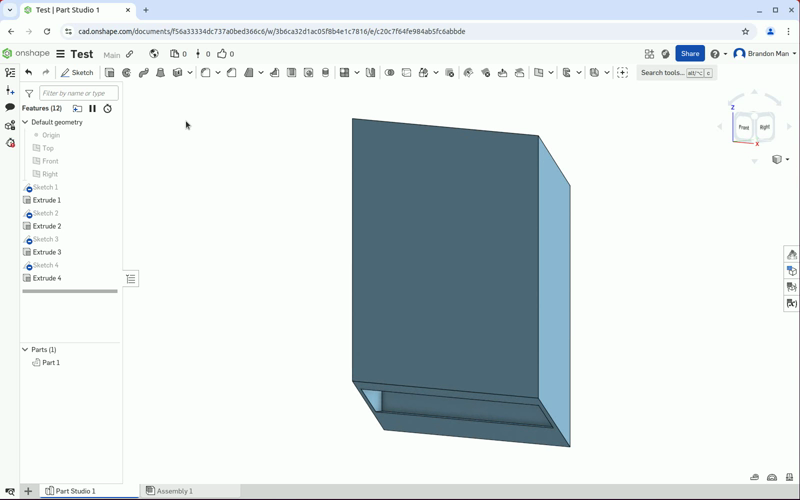
key(left, 3)
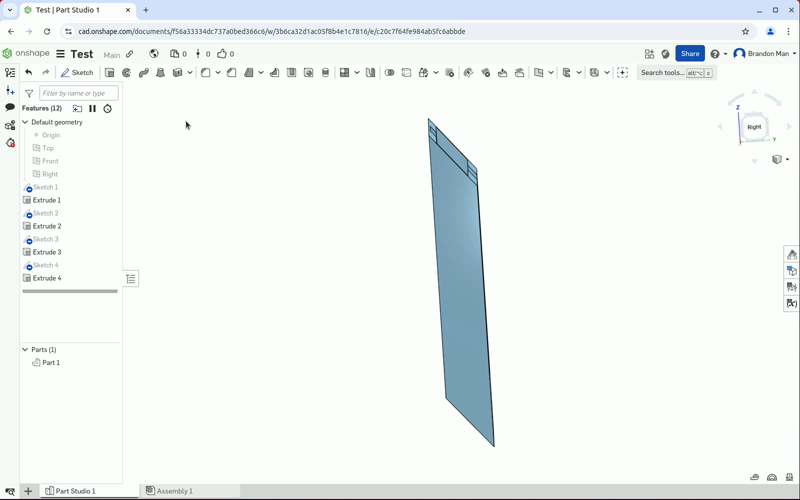
key(right, 3)
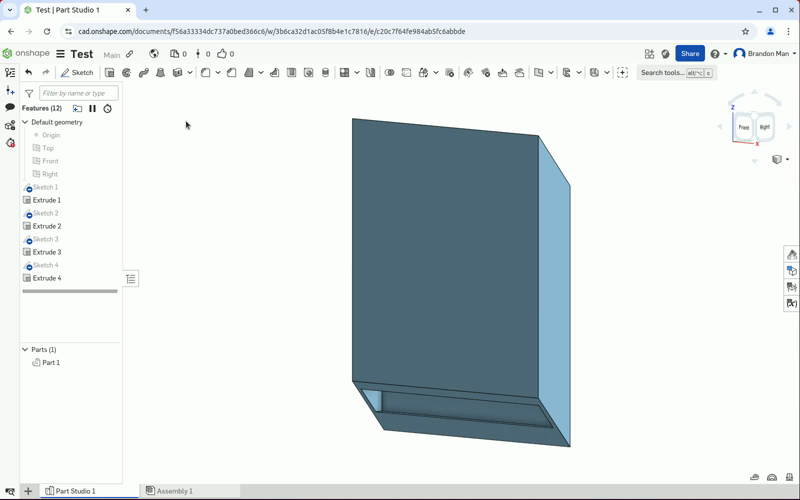
key(down, 3)
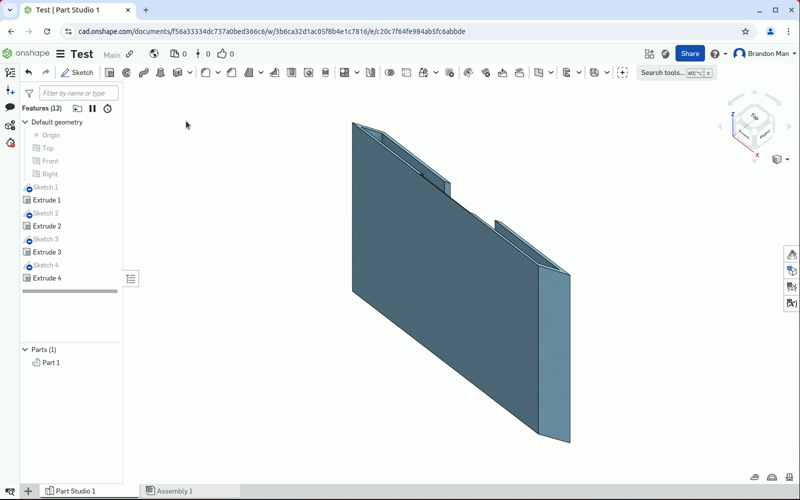
mouse_move(73, 189)
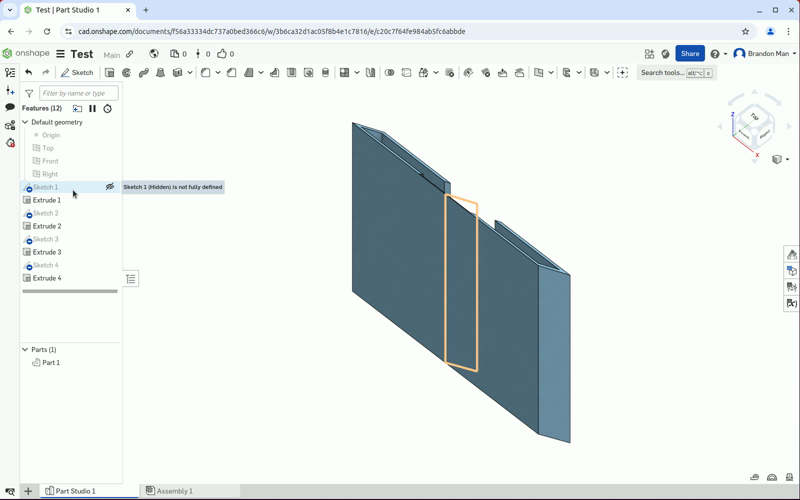
click(73, 189)